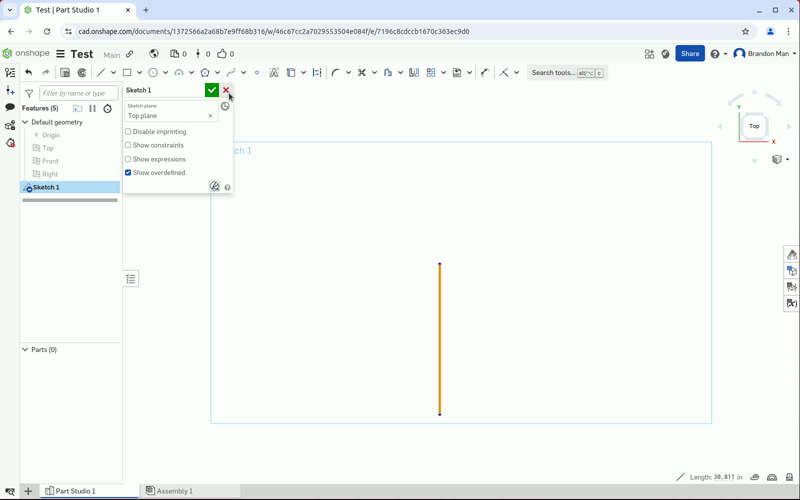
key(shift+h)
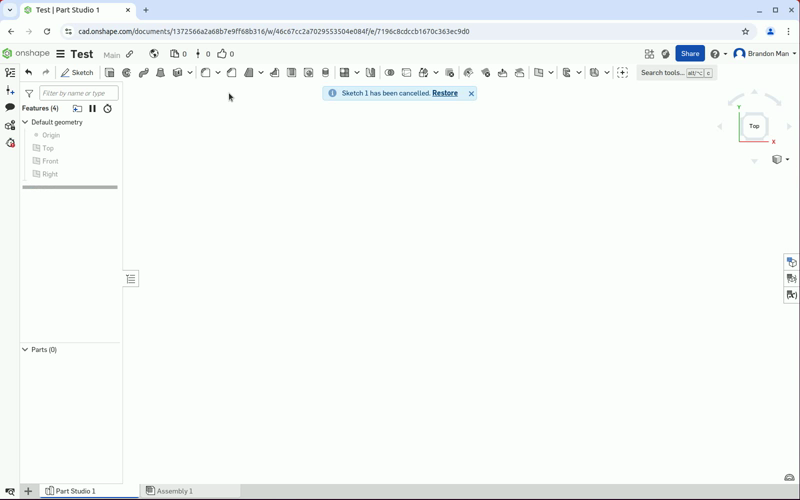
mouse_move(73, 352)
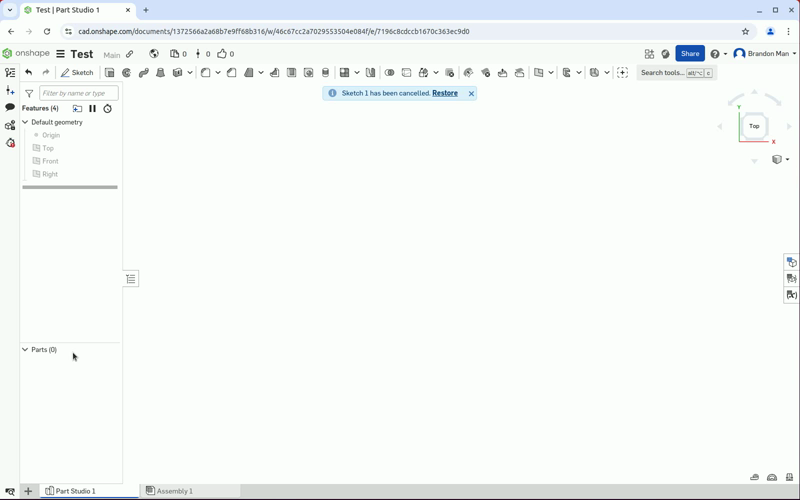
key(y)
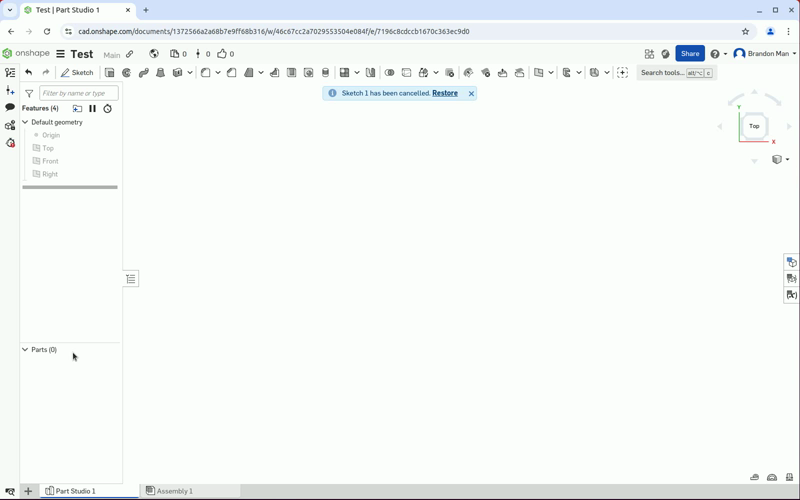
key(shift+p)
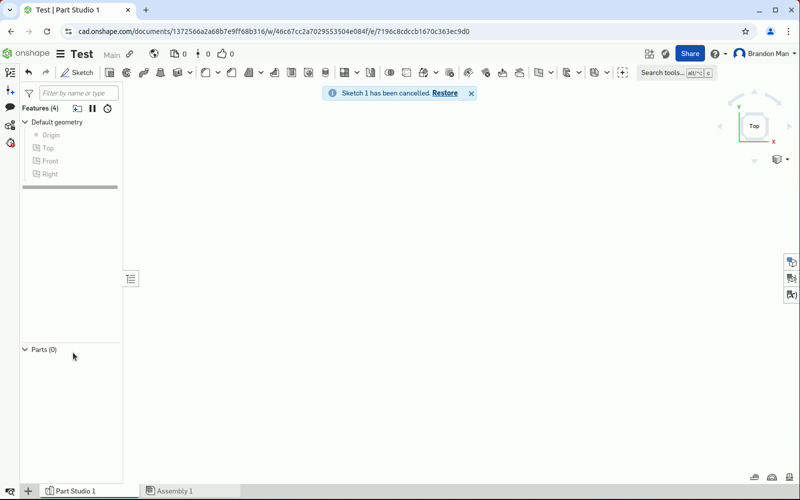
key(space)
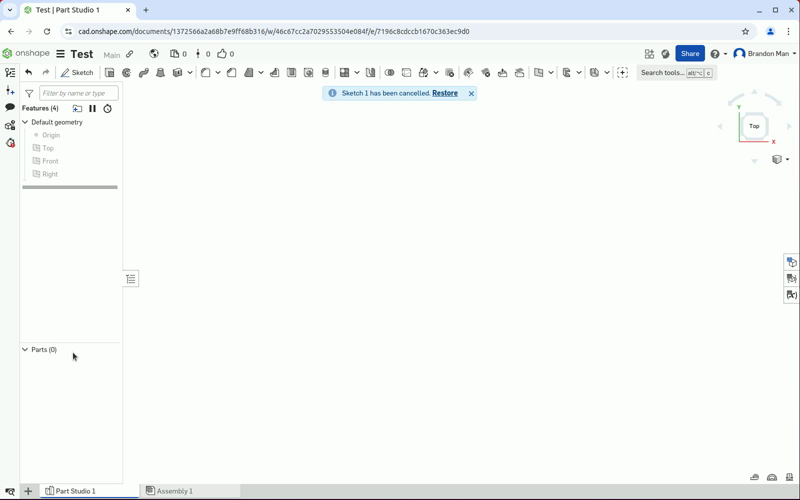
key_down(shift)
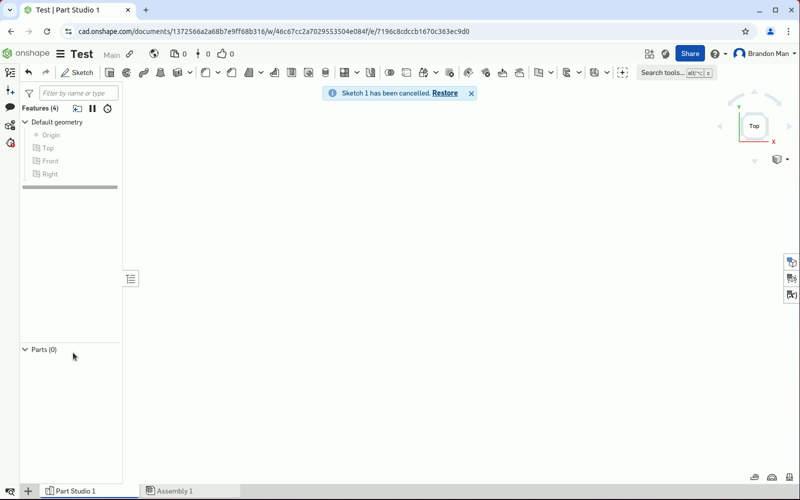
key(up)
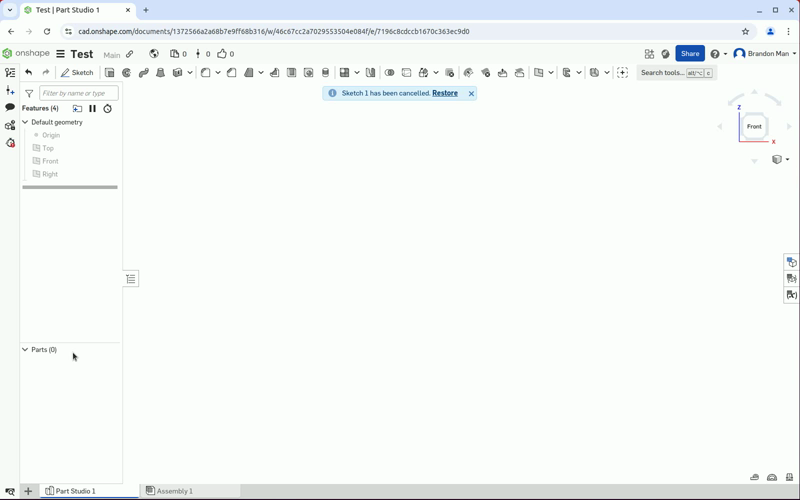
key_up(shift)
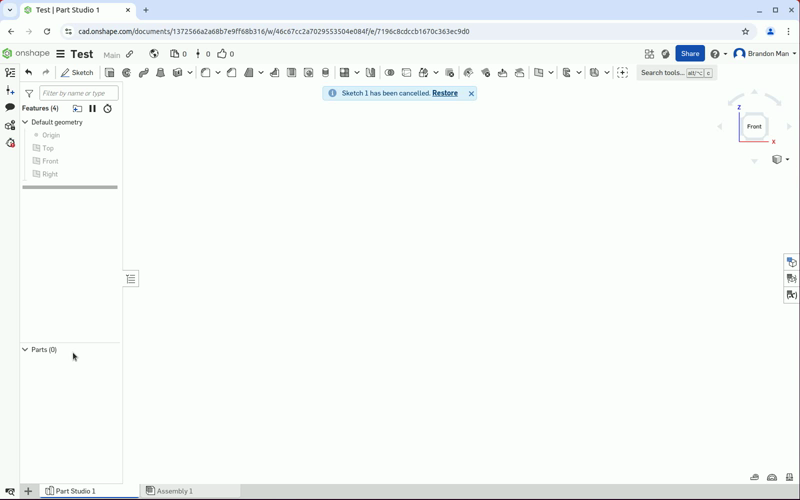
mouse_move(73, 352)
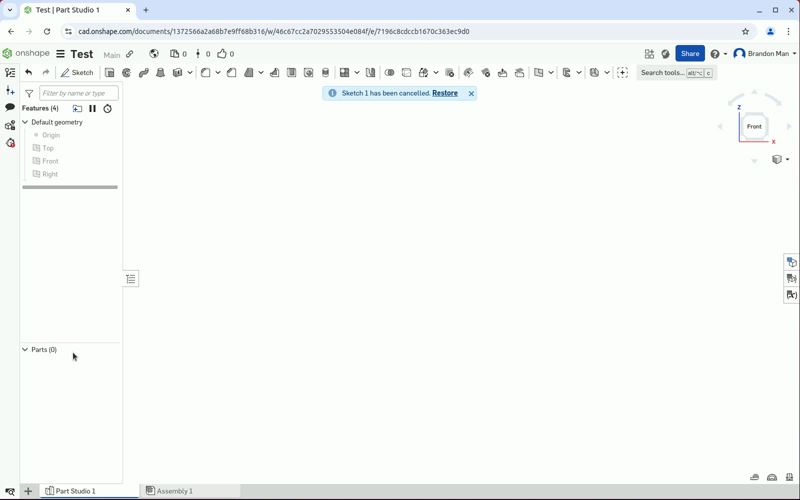
key(shift+y)
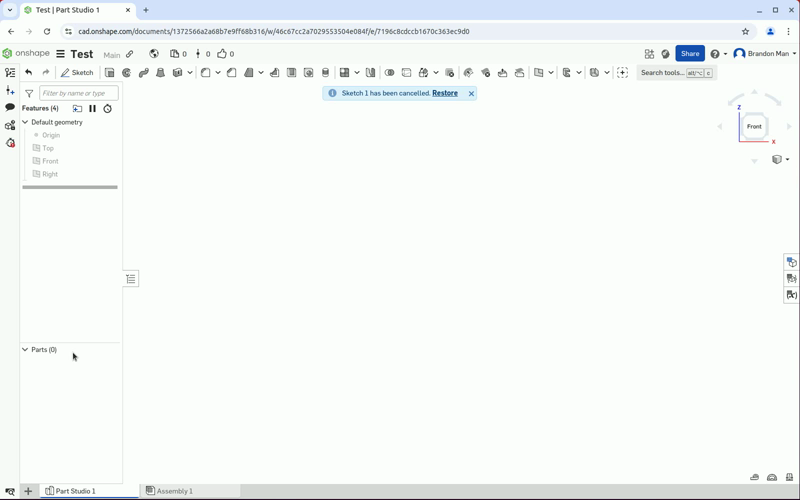
key(shift+s)
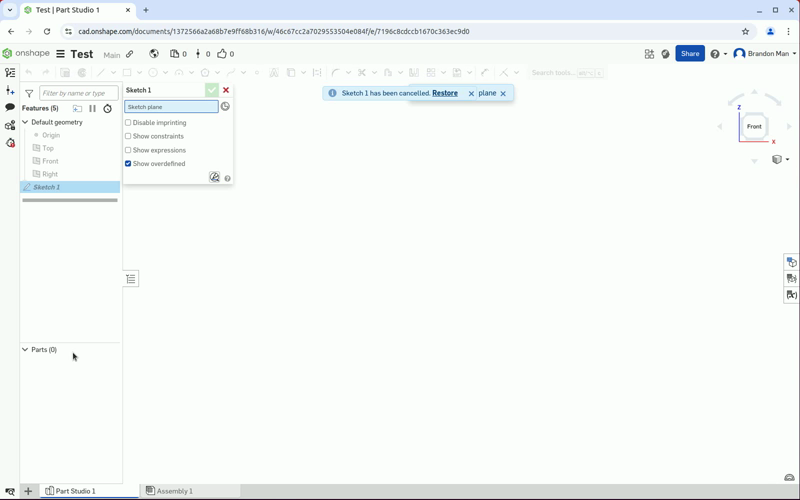
mouse_move(73, 163)
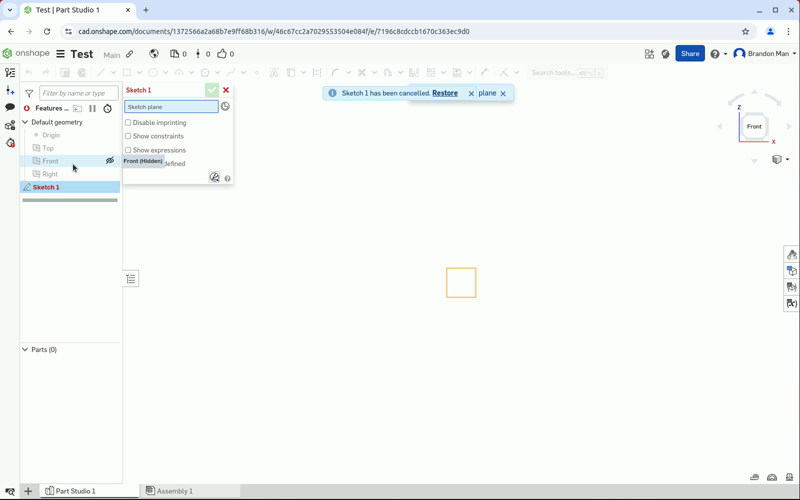
click(73, 163)
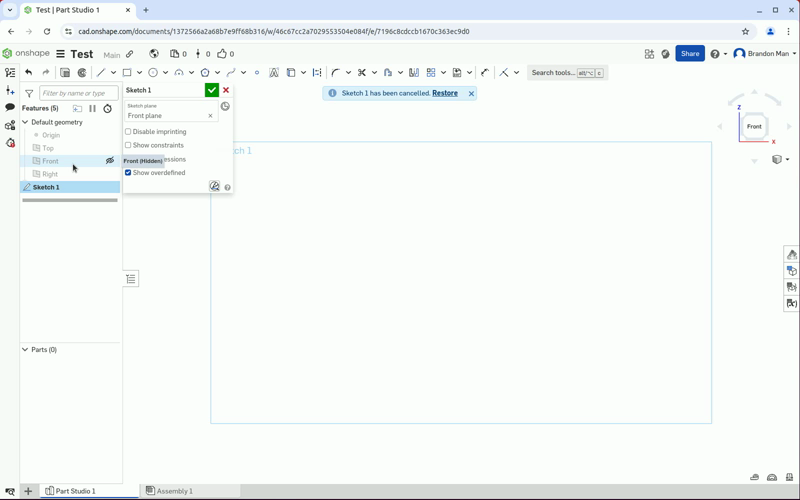
mouse_move(73, 352)
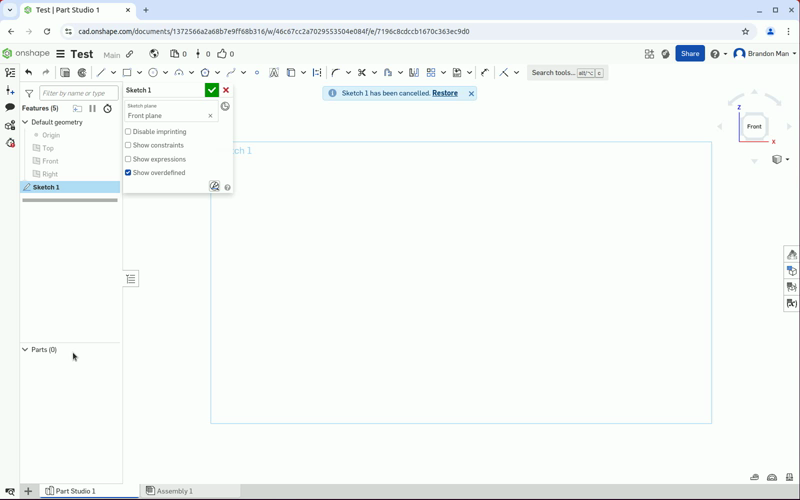
key(y)
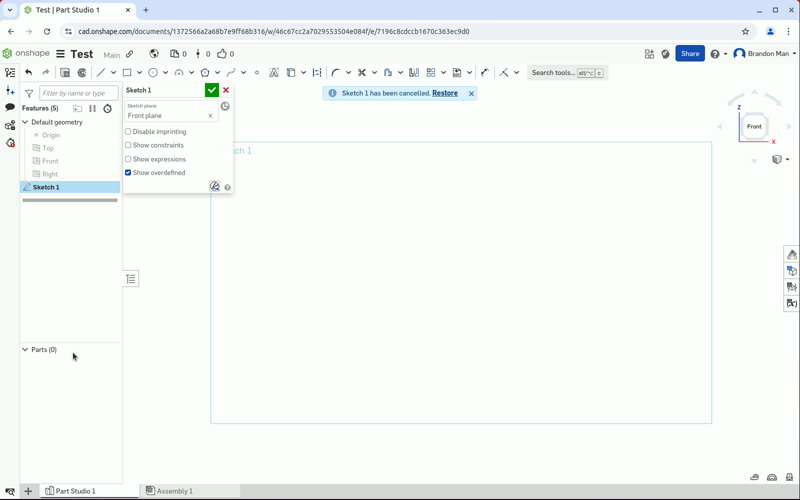
key(a)
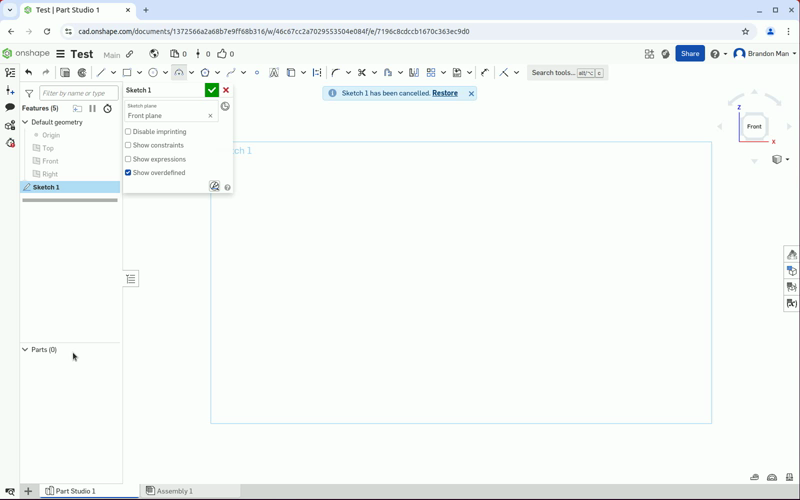
key_down(shift)
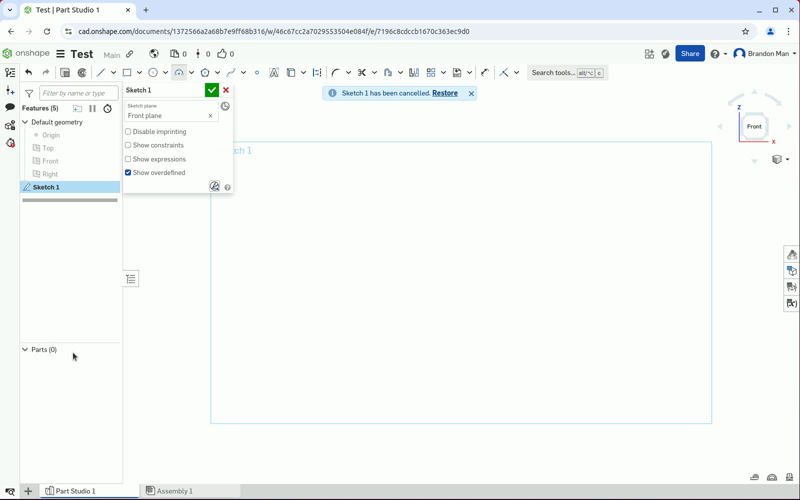
mouse_move(460, 276)
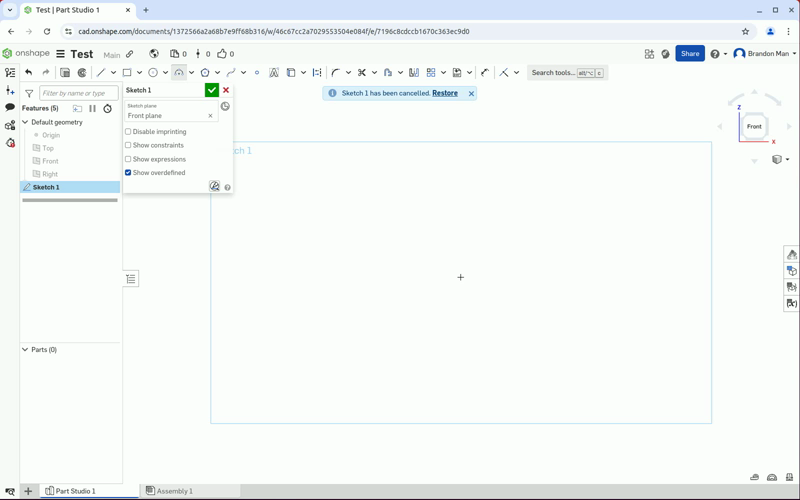
click(460, 276)
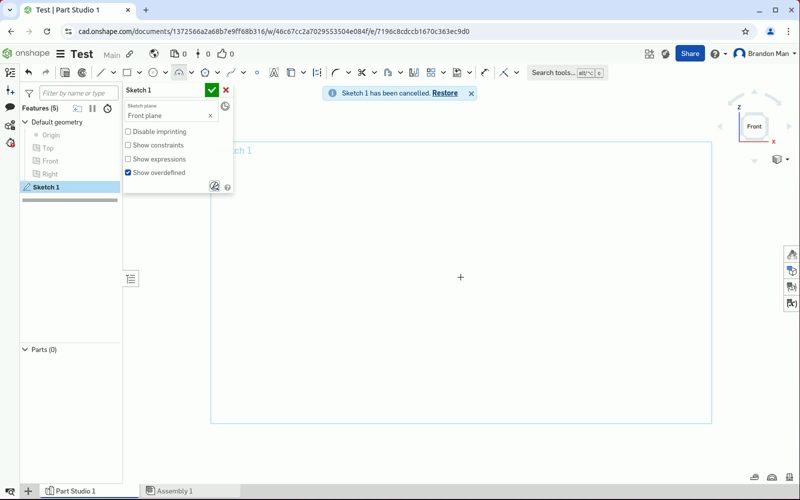
key_up(shift)
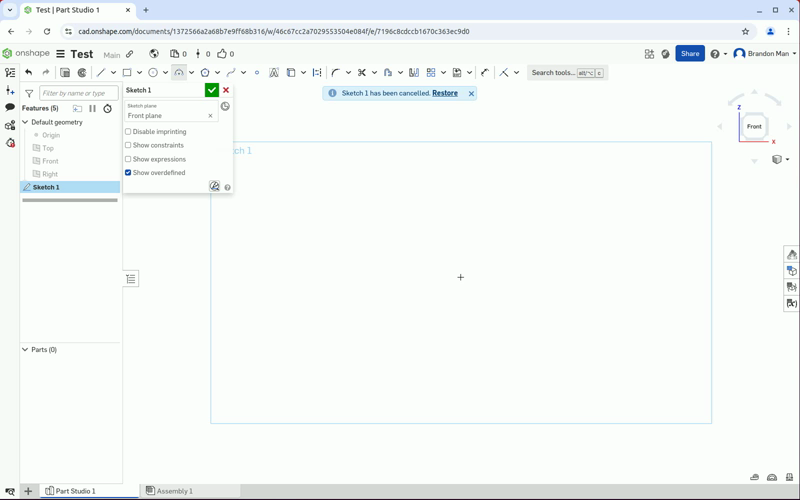
key_down(shift)
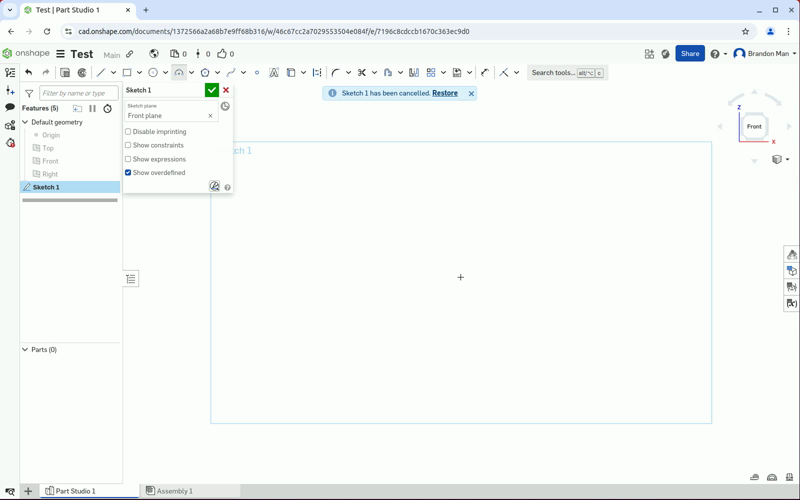
mouse_move(466, 282)
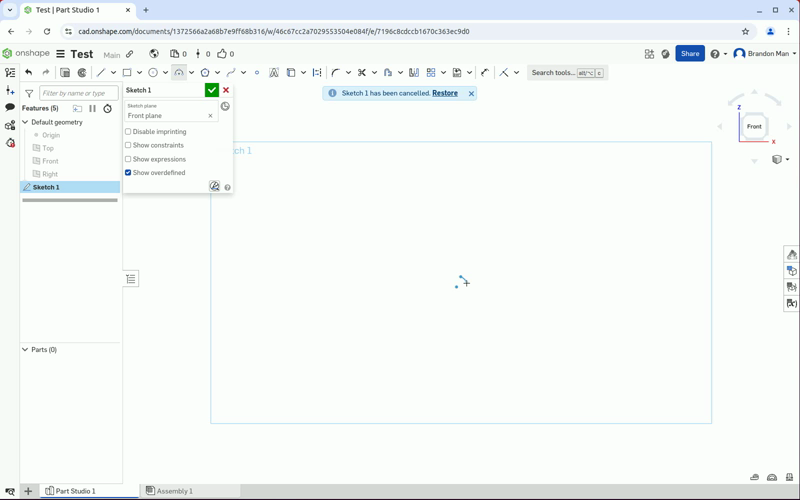
click(466, 282)
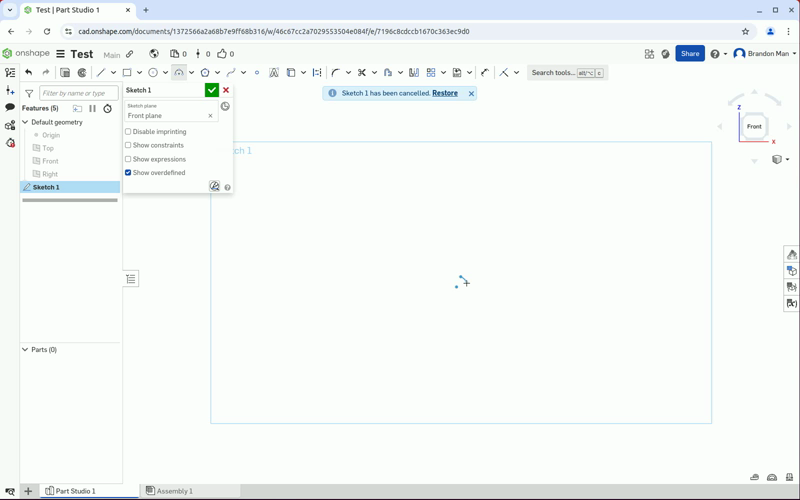
mouse_move(464, 278)
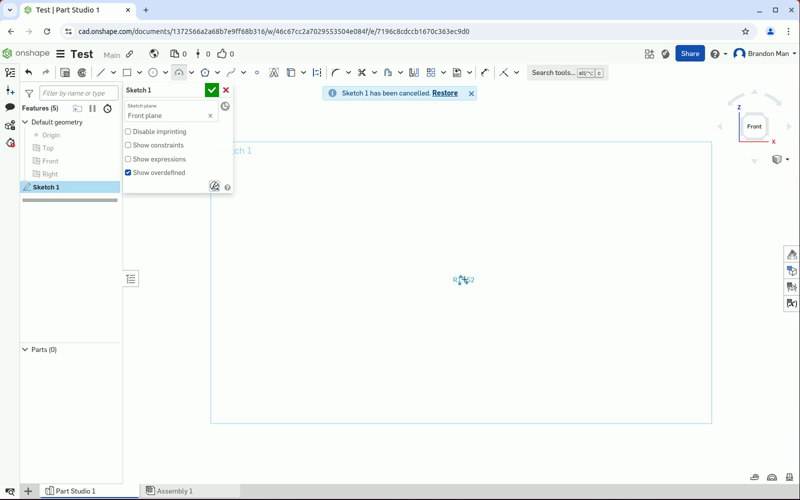
click(464, 278)
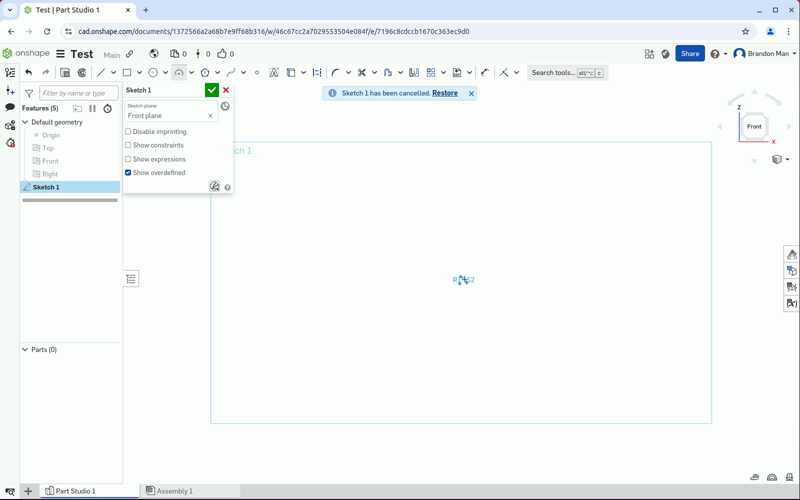
key_up(shift)
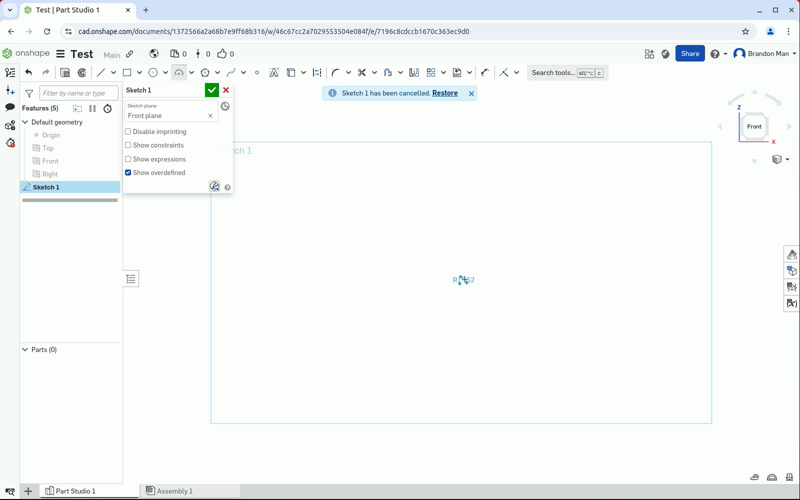
key(esc)
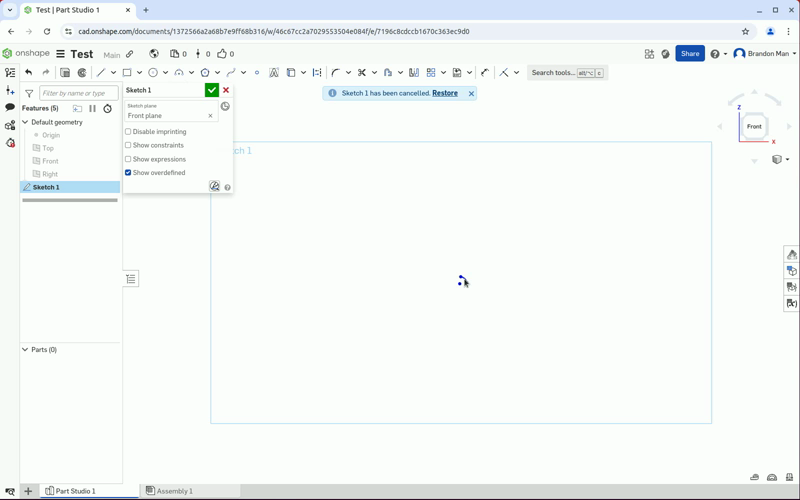
key(l)
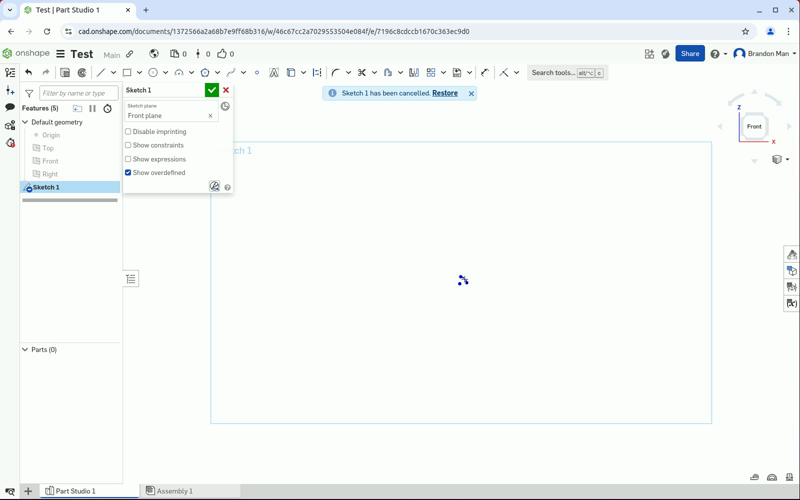
mouse_move(466, 282)
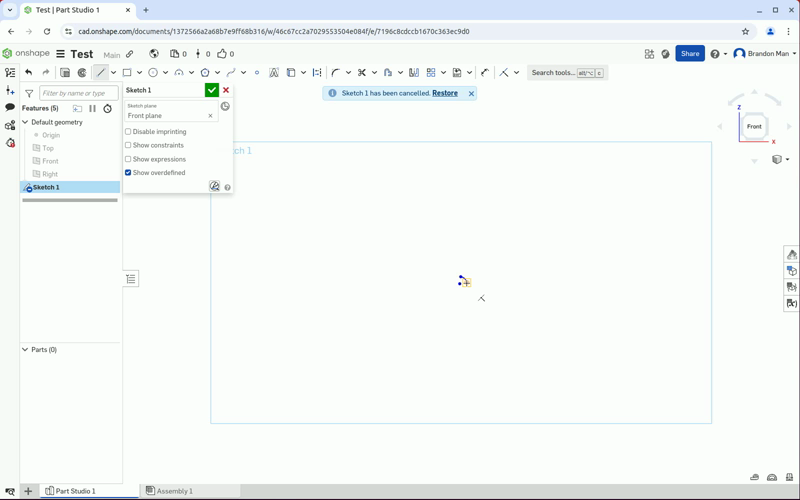
click(466, 282)
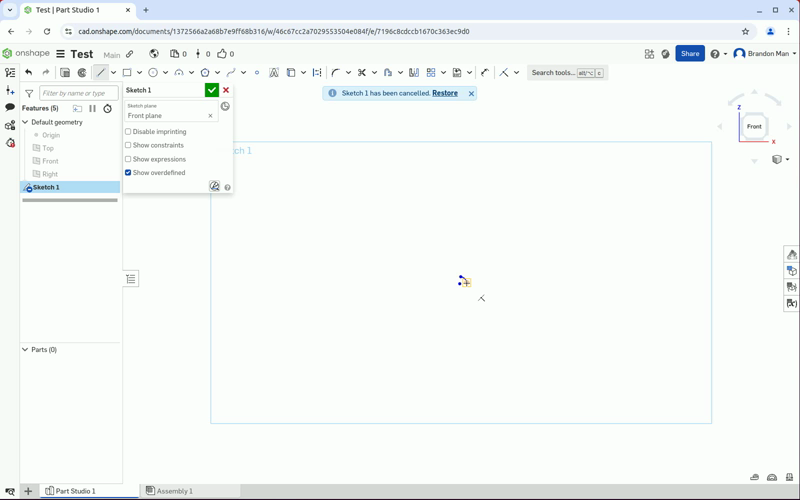
key_down(shift)
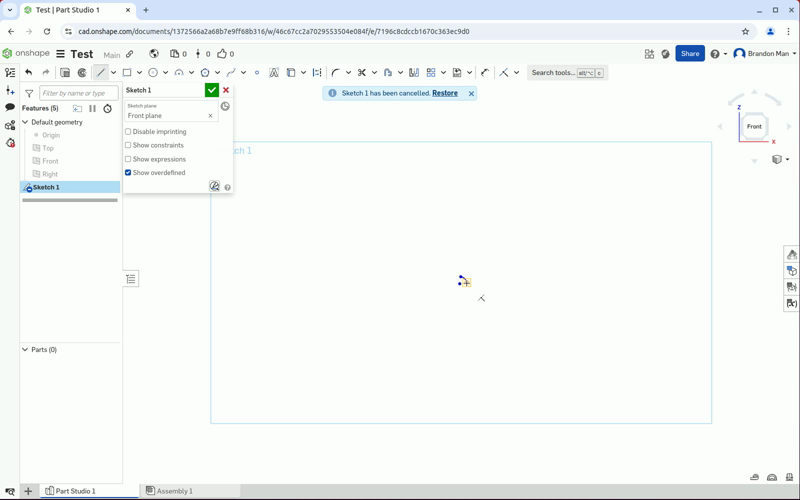
mouse_move(573, 282)
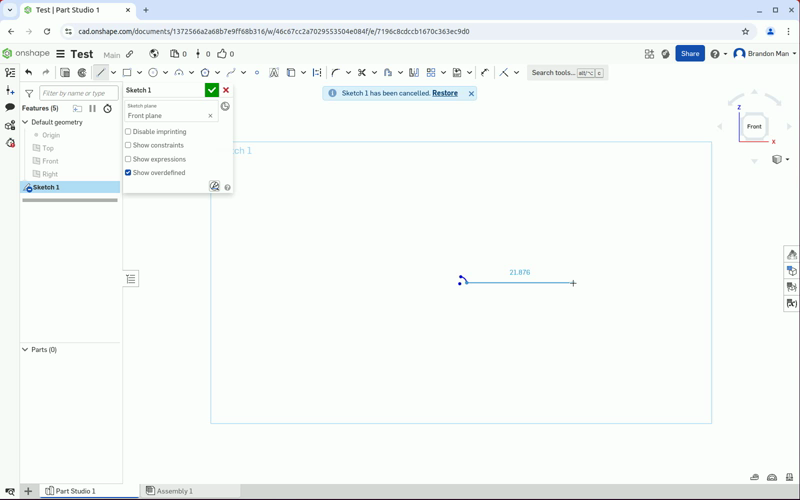
click(573, 282)
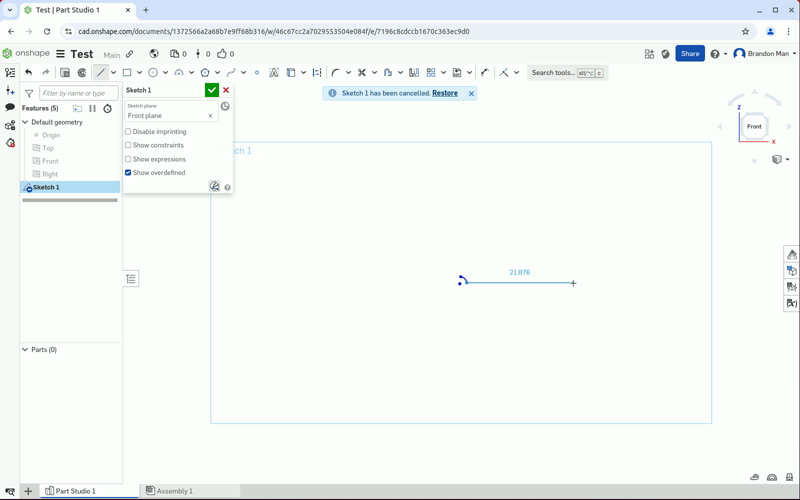
key_up(shift)
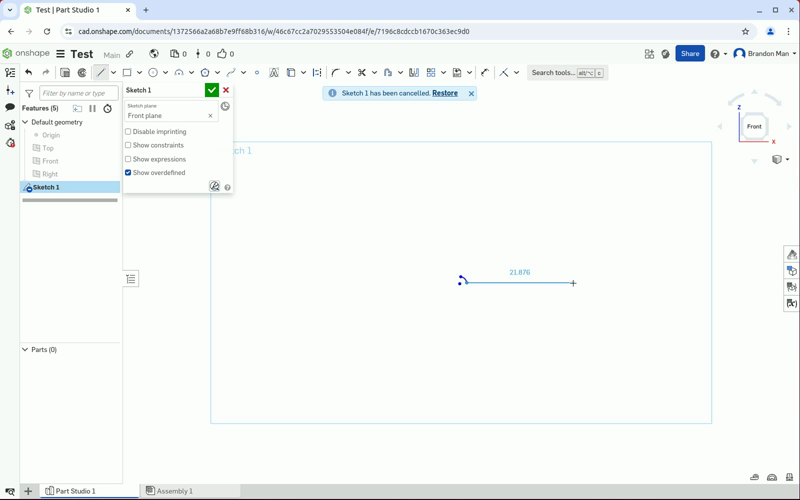
key_down(shift)
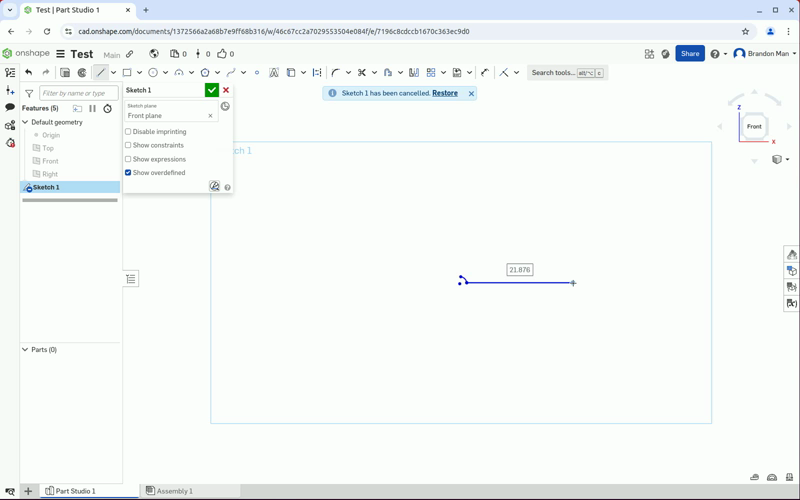
mouse_move(589, 282)
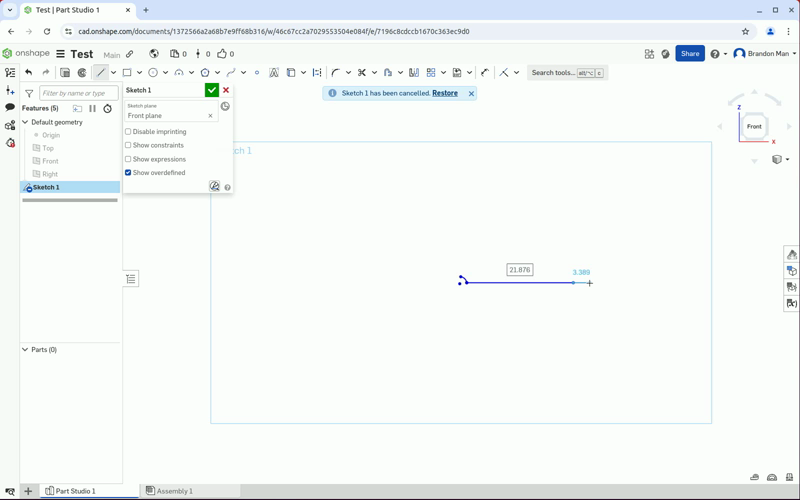
mouse_move(573, 251)
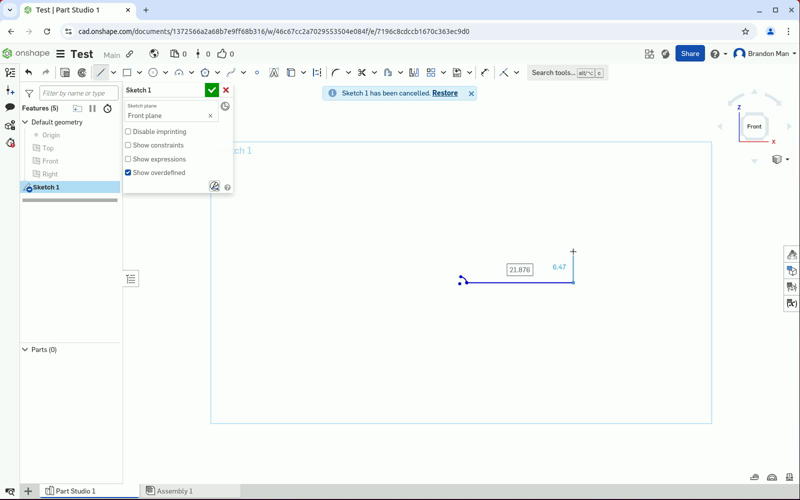
click(573, 251)
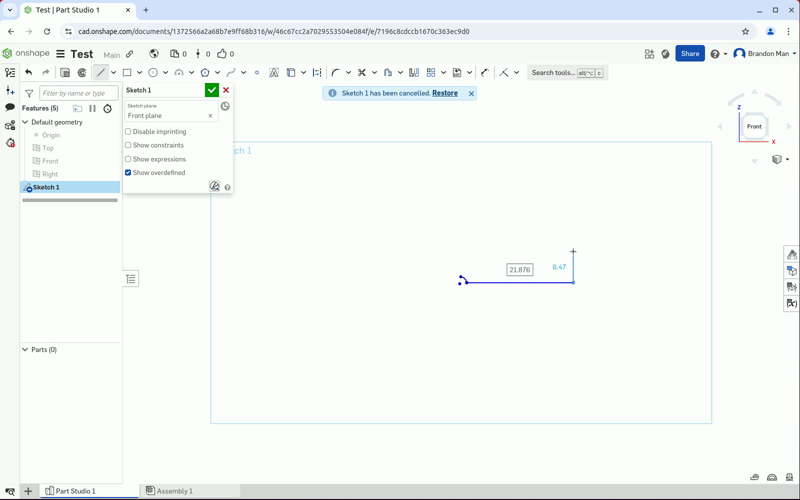
key_up(shift)
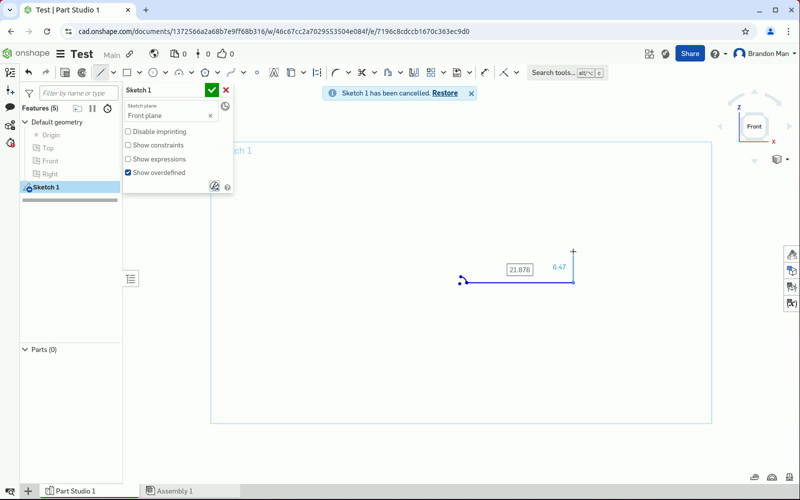
key(esc)
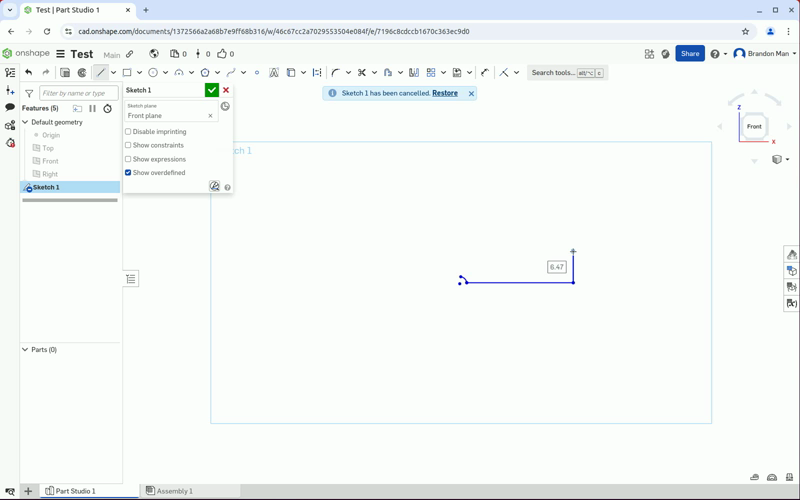
key(a)
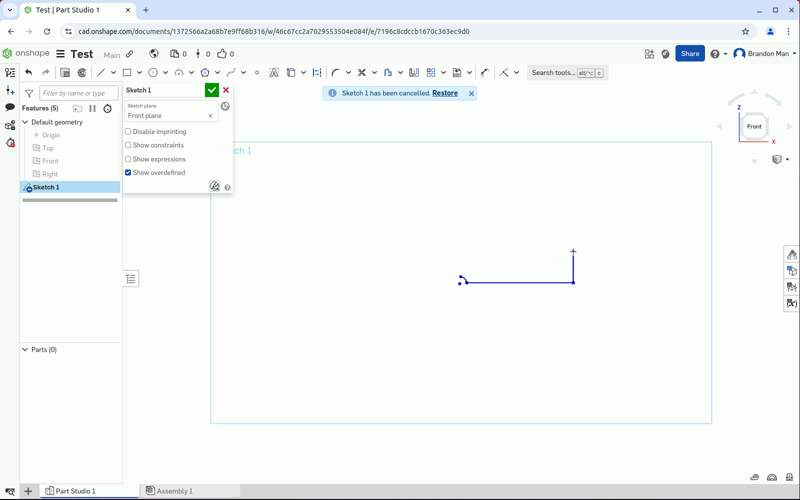
mouse_move(573, 251)
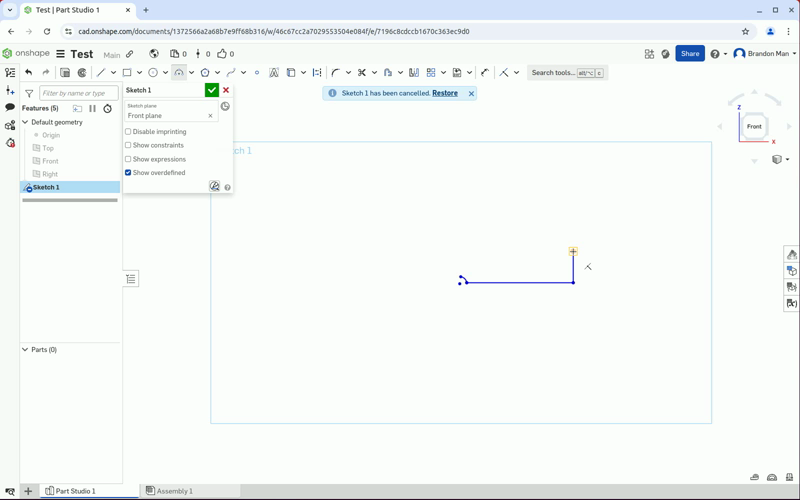
click(573, 251)
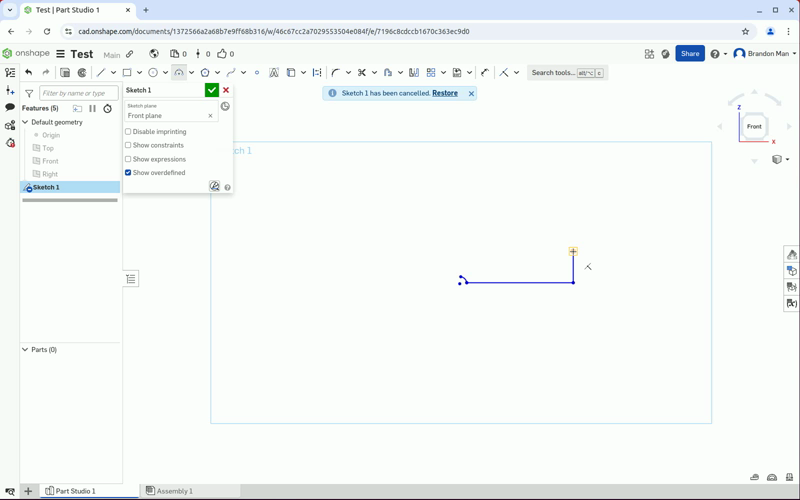
key_down(shift)
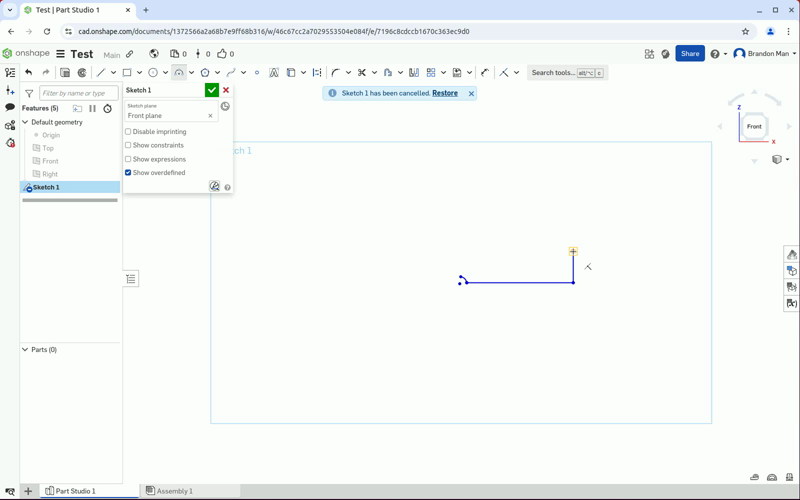
mouse_move(564, 242)
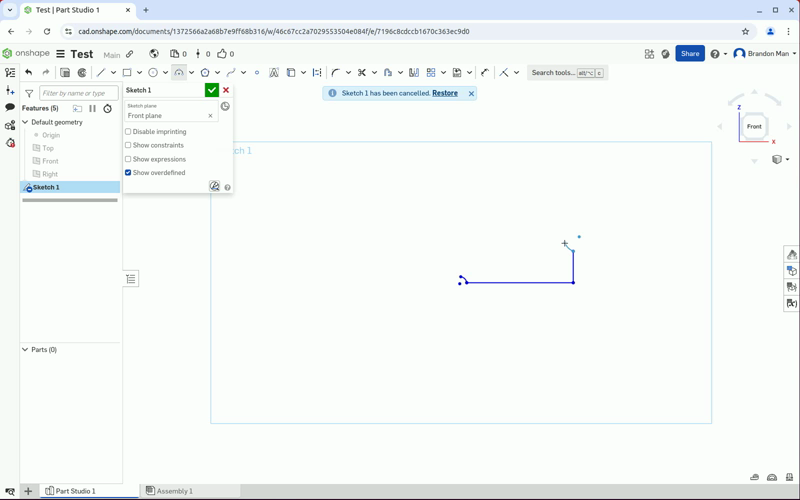
click(564, 242)
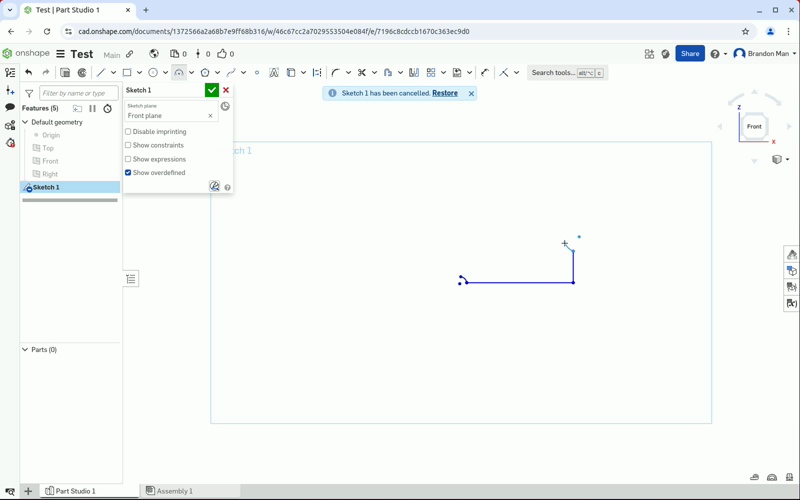
mouse_move(570, 245)
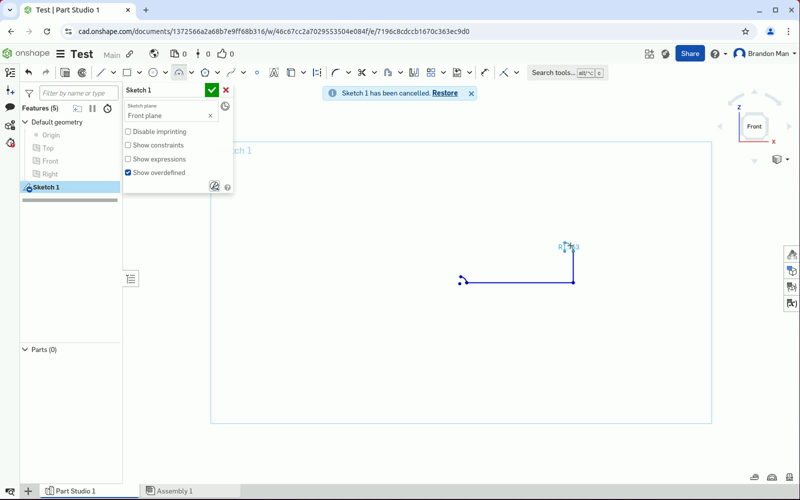
click(570, 245)
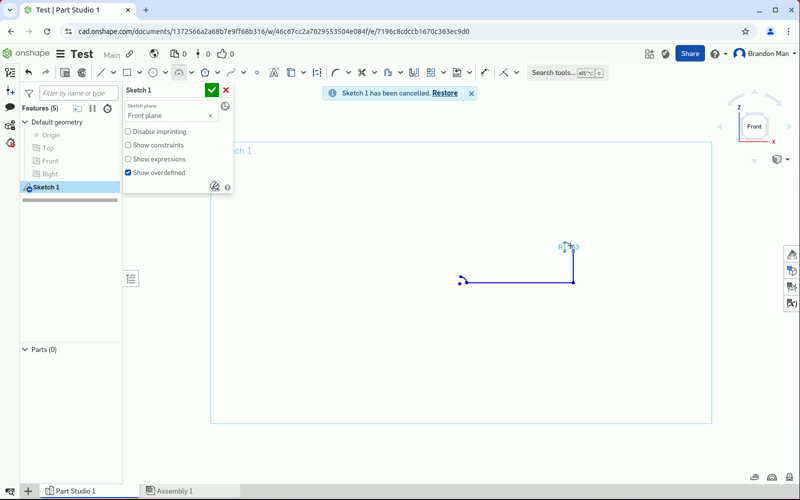
key_up(shift)
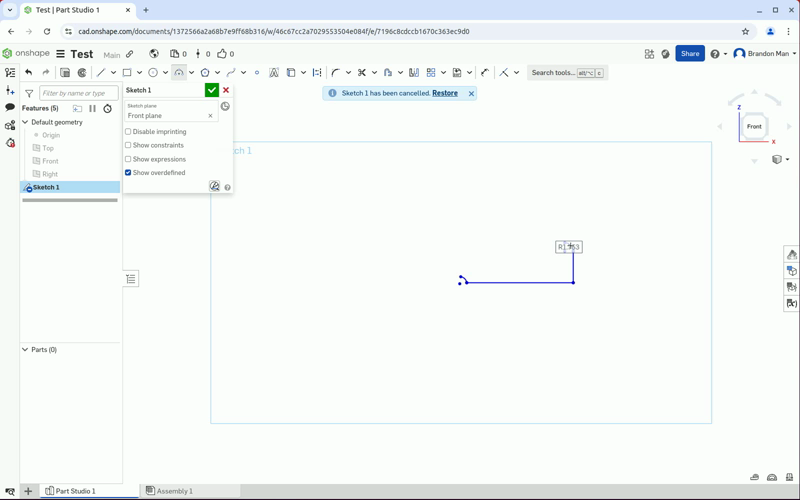
key(esc)
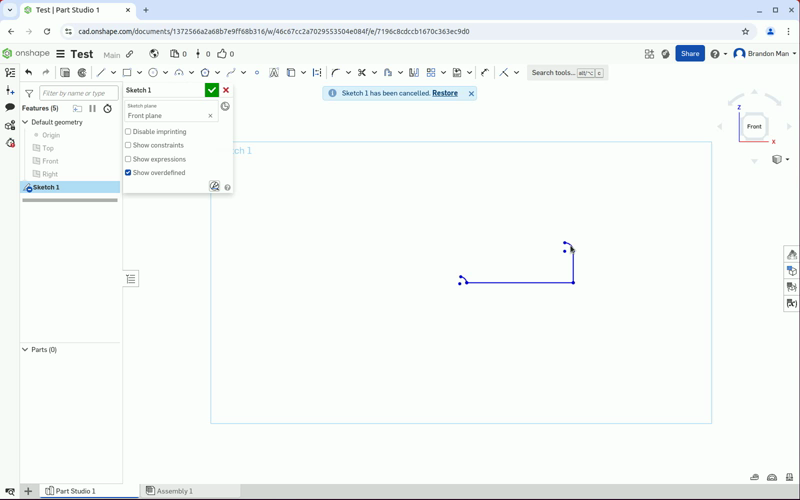
key(l)
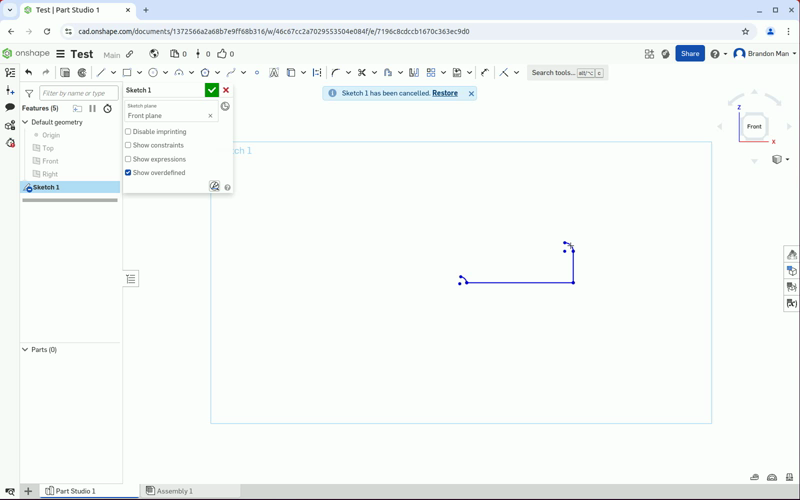
mouse_move(564, 242)
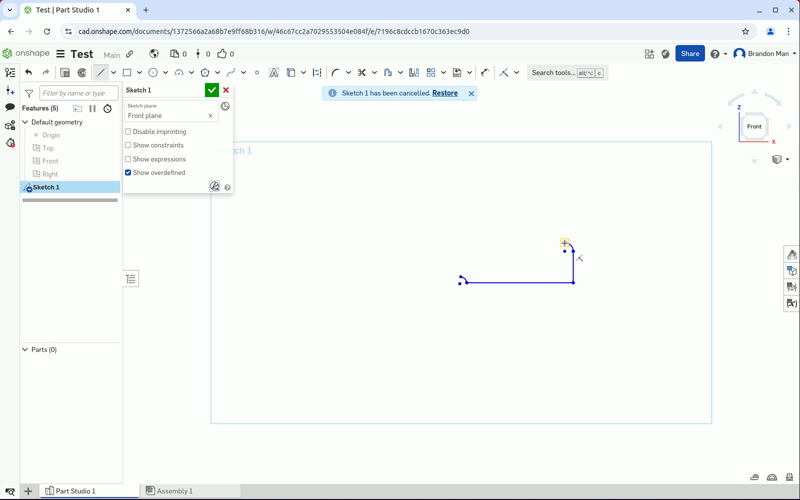
click(564, 242)
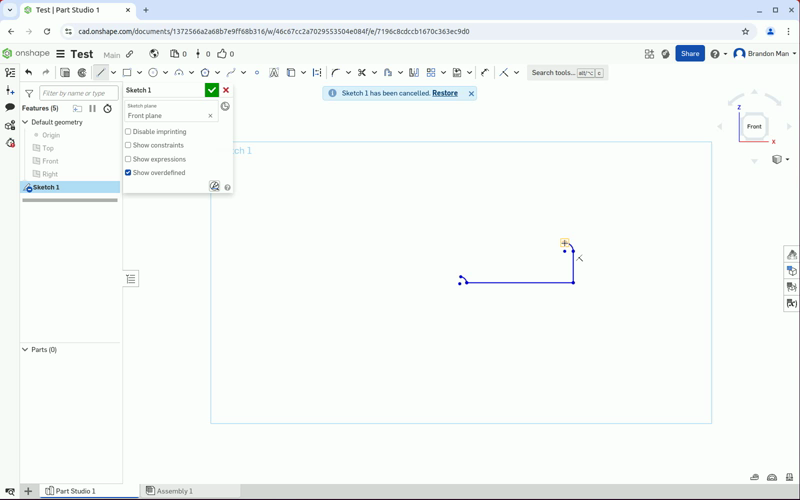
key_down(shift)
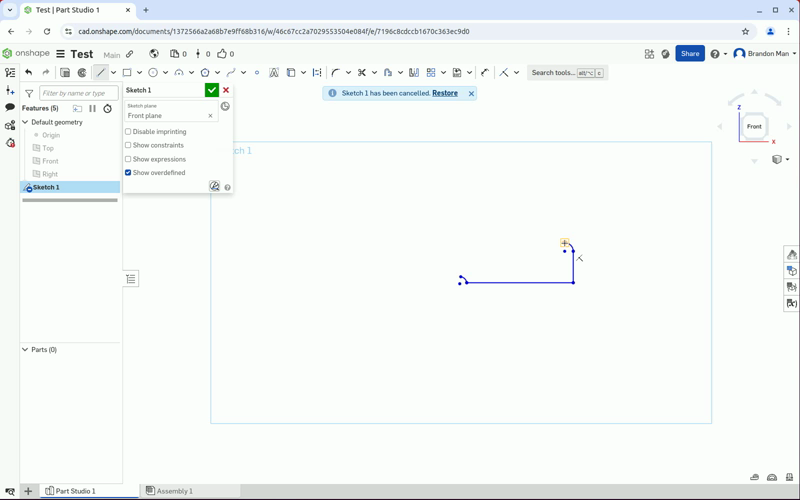
mouse_move(460, 242)
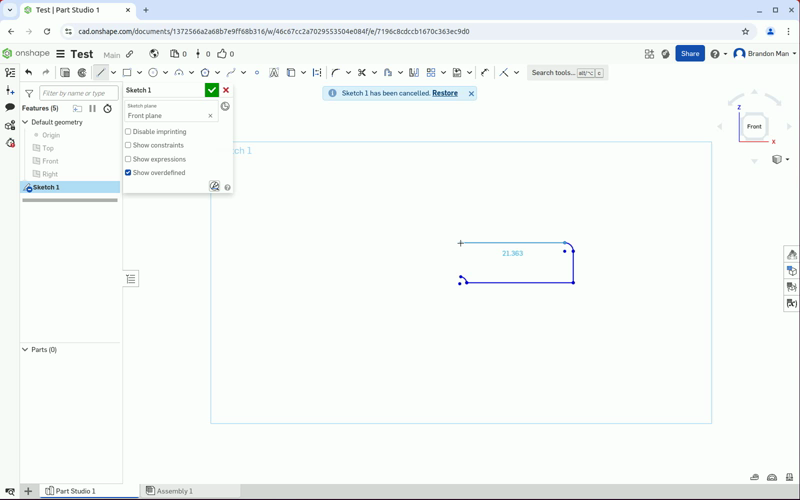
click(460, 242)
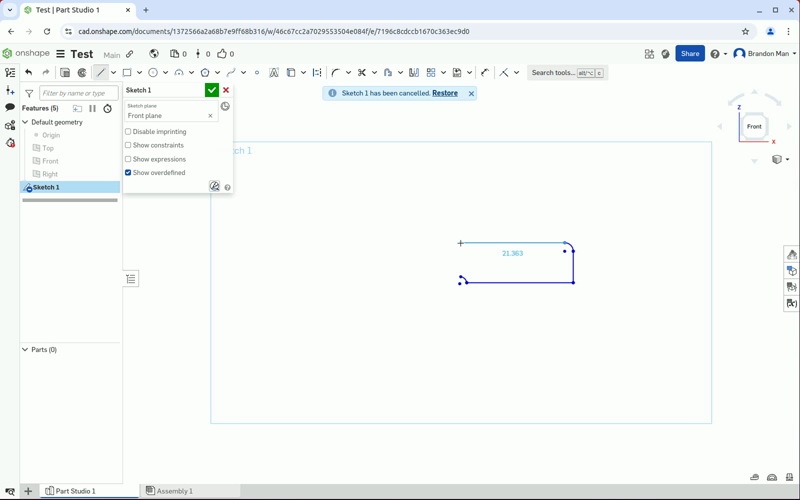
key_up(shift)
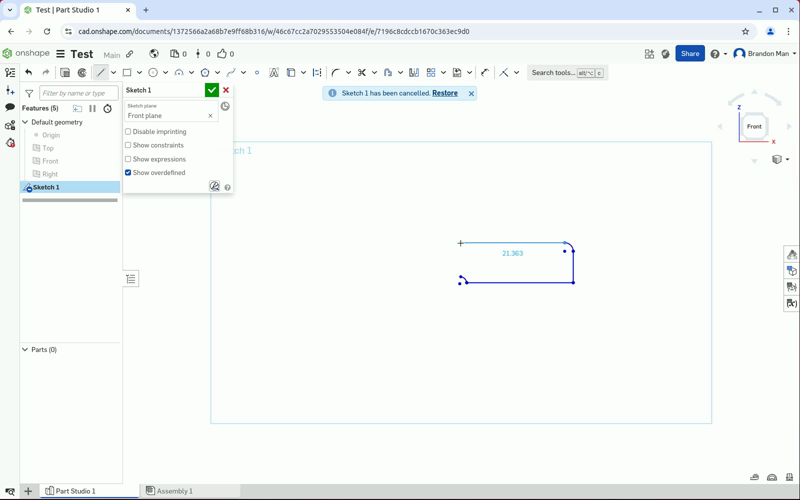
mouse_move(490, 242)
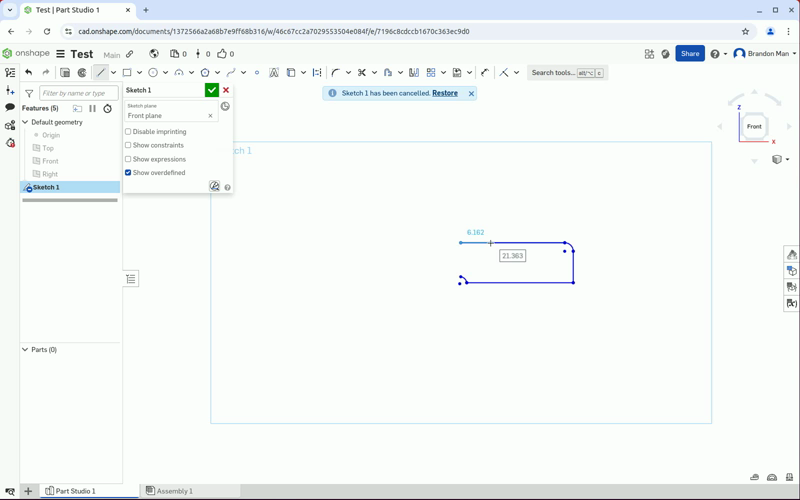
key_down(shift)
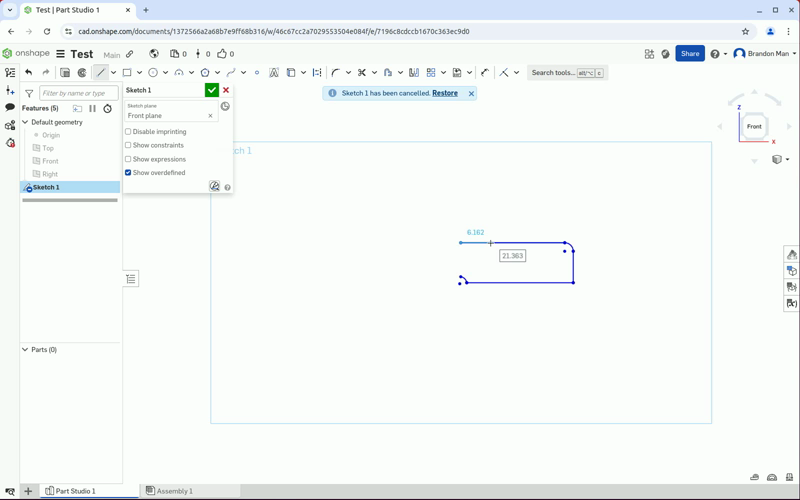
mouse_move(460, 276)
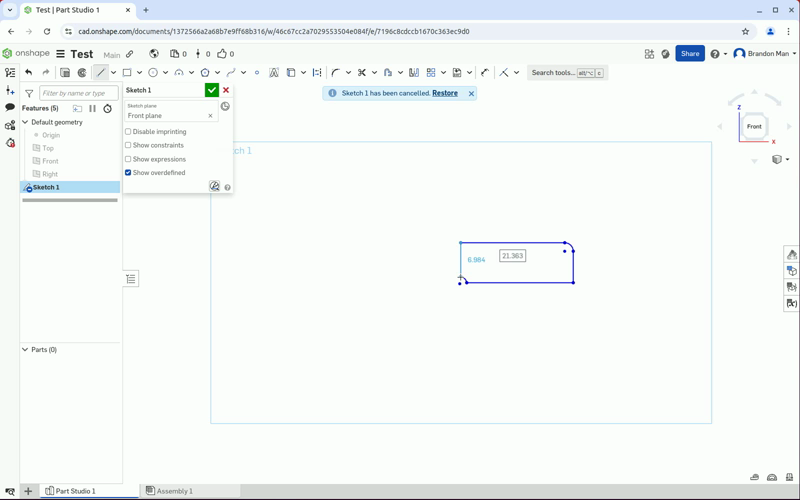
key_up(shift)
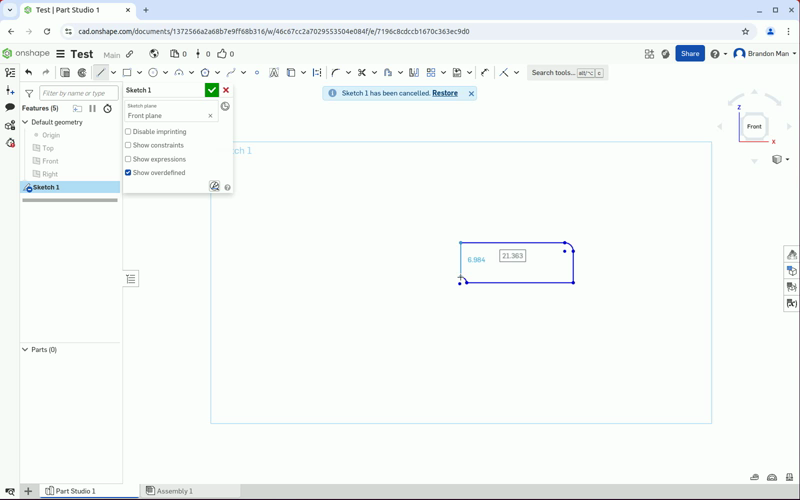
click(460, 276)
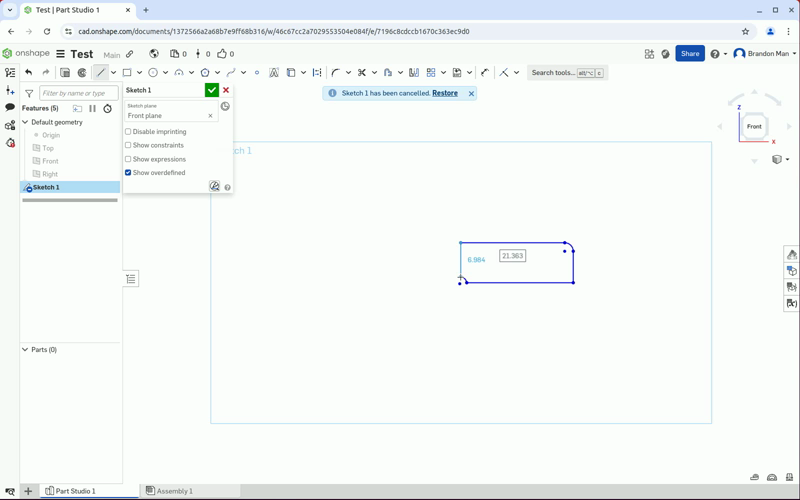
key(esc)
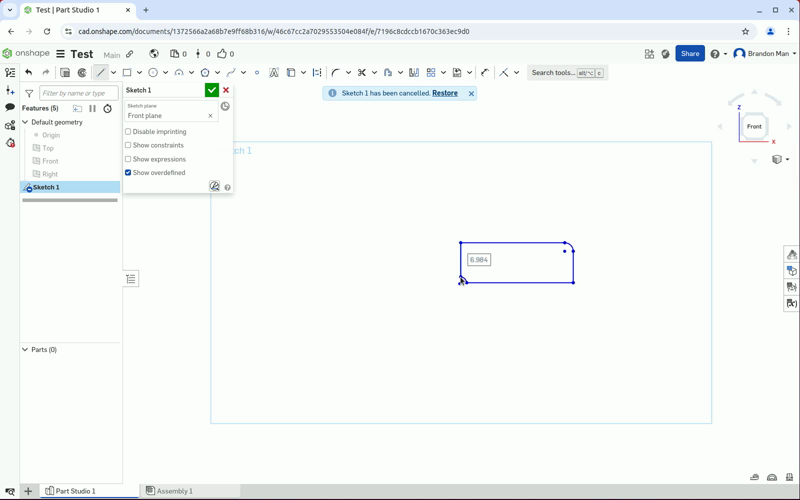
key(c)
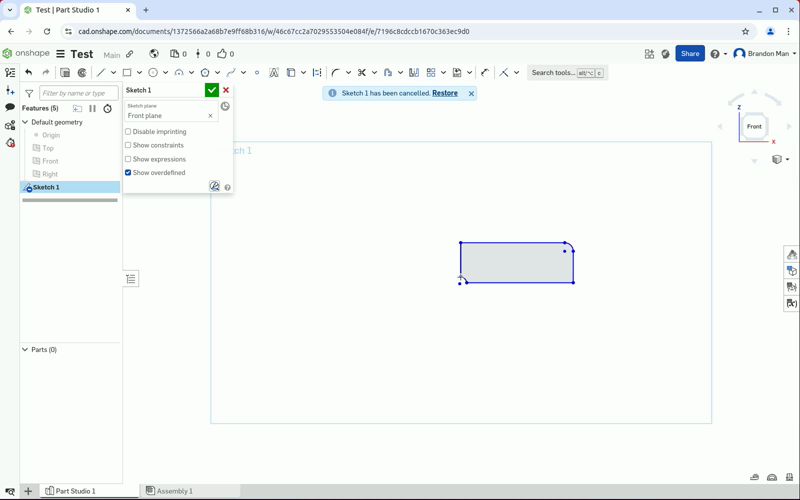
key_down(shift)
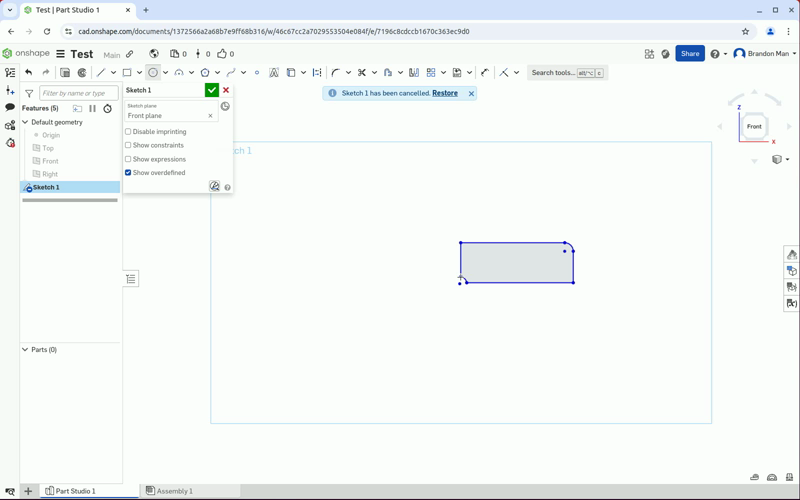
mouse_move(564, 251)
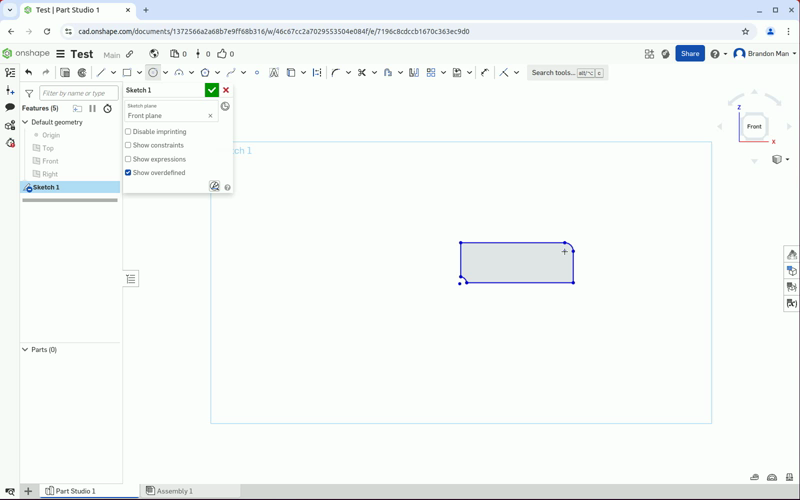
click(564, 251)
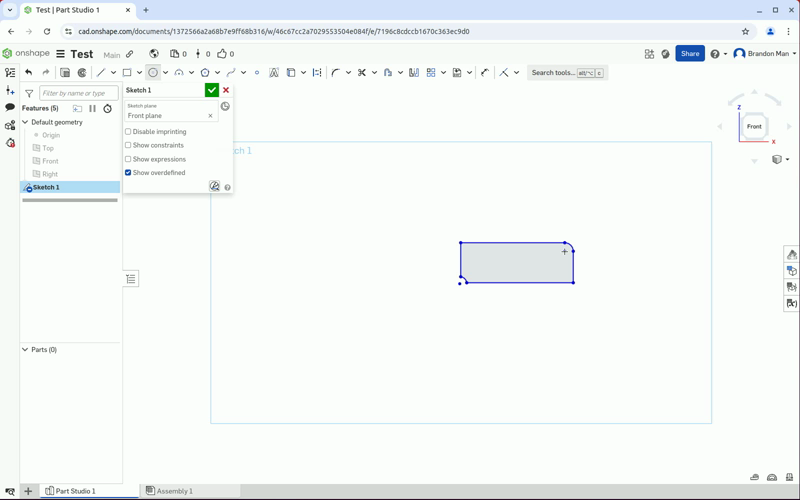
key_up(shift)
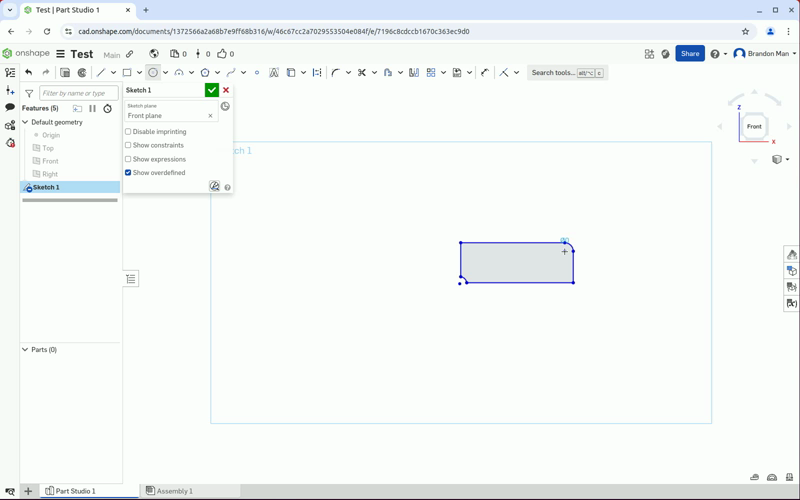
mouse_move(568, 251)
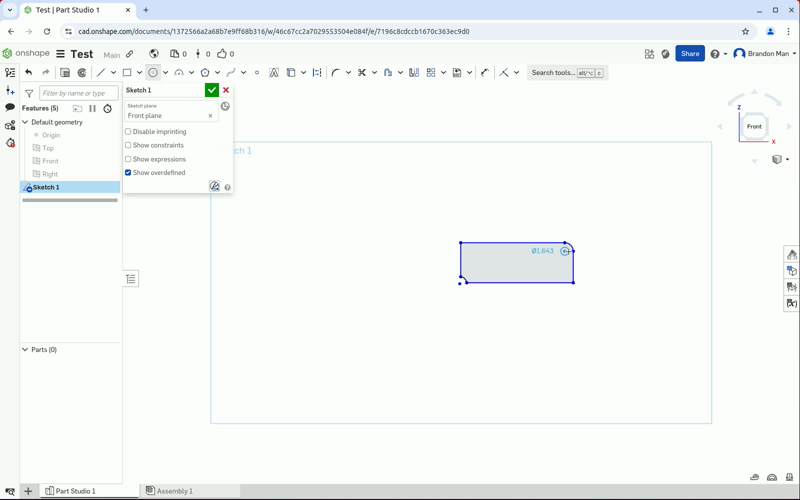
scroll(6)
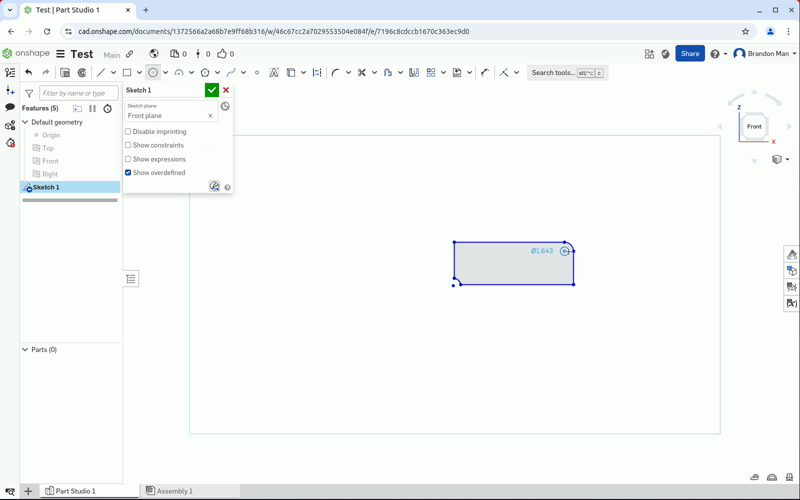
scroll(6)
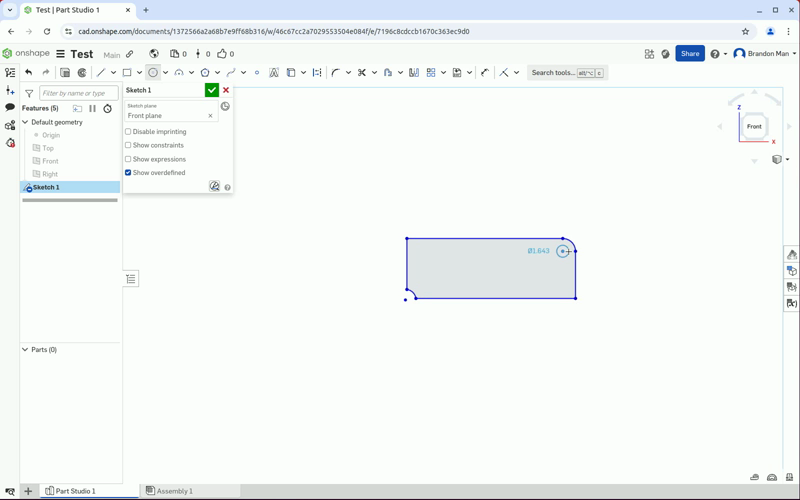
scroll(6)
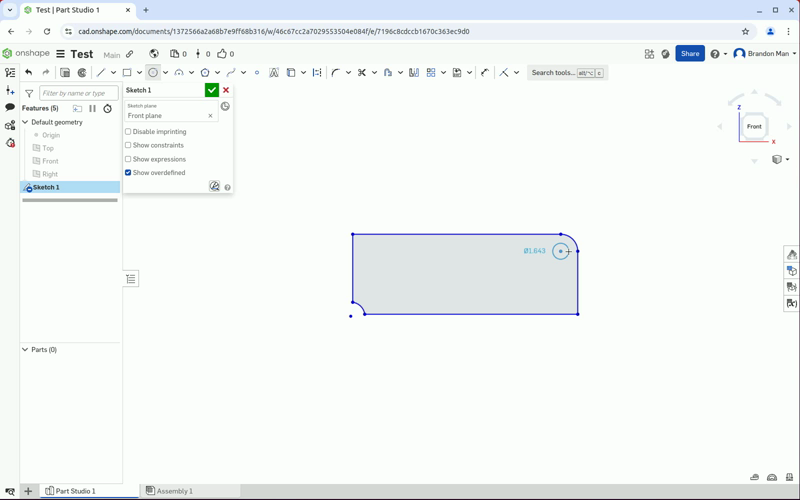
scroll(6)
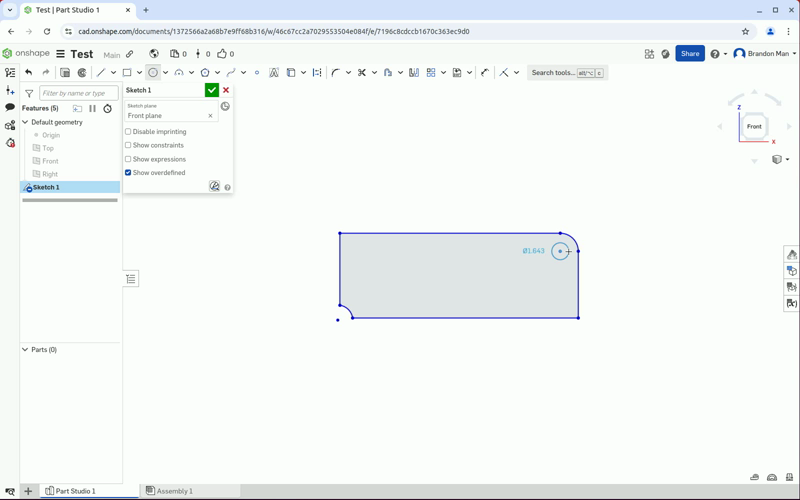
scroll(6)
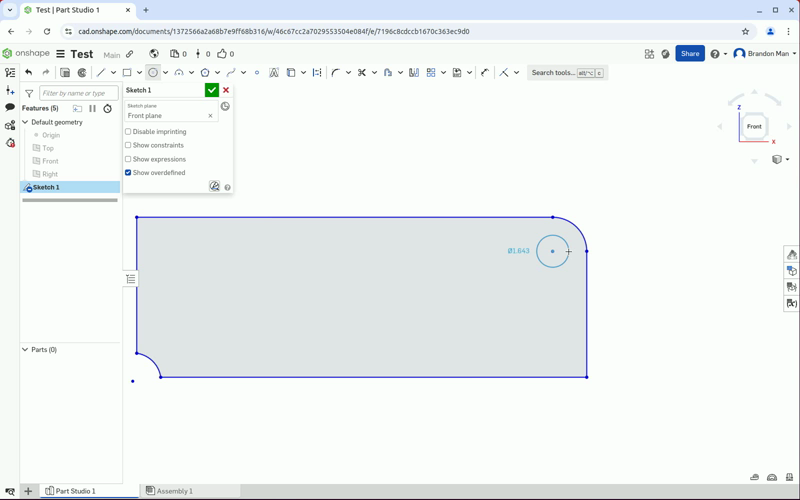
scroll(6)
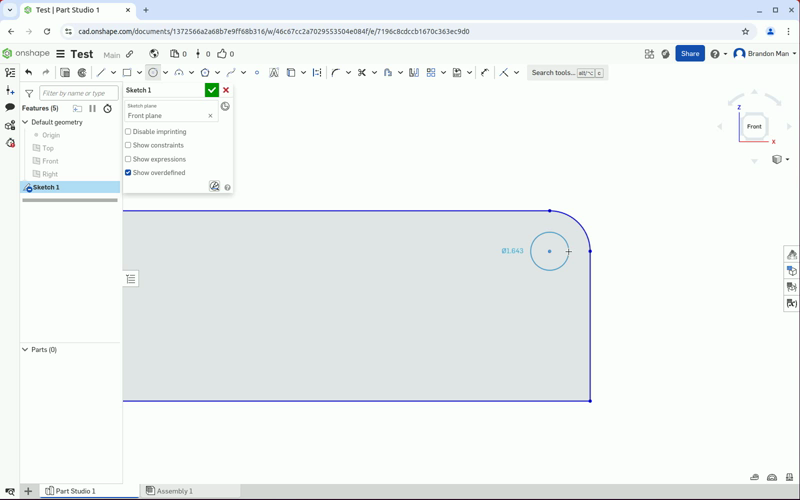
scroll(6)
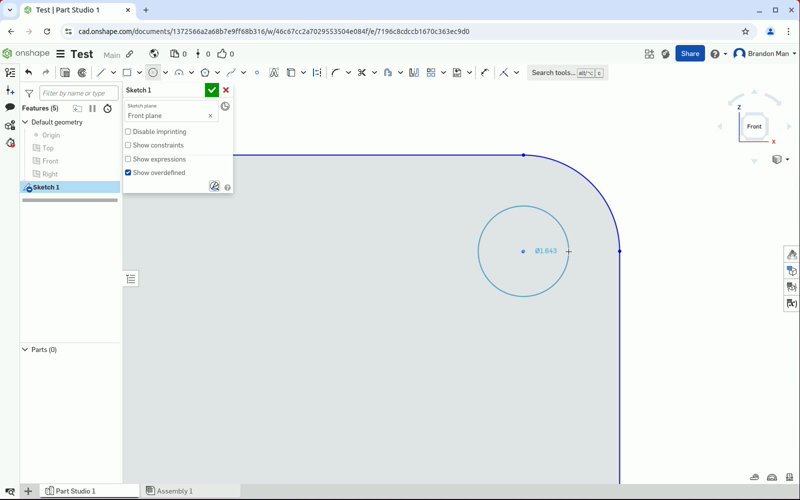
click(568, 251)
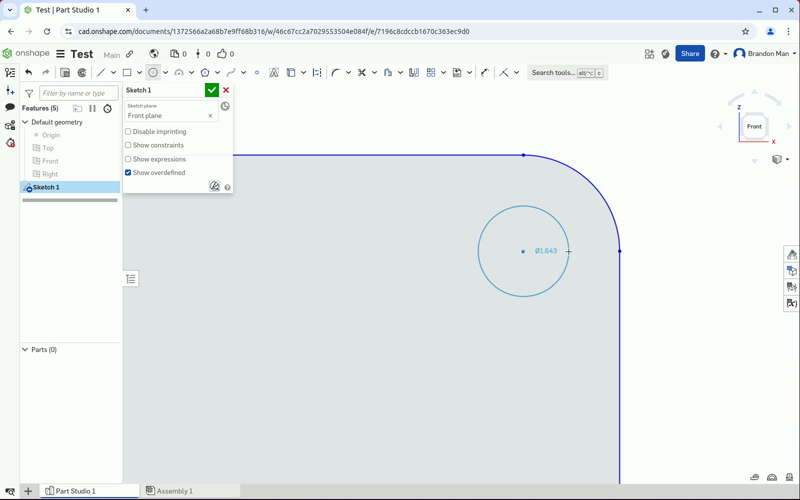
scroll(-6)
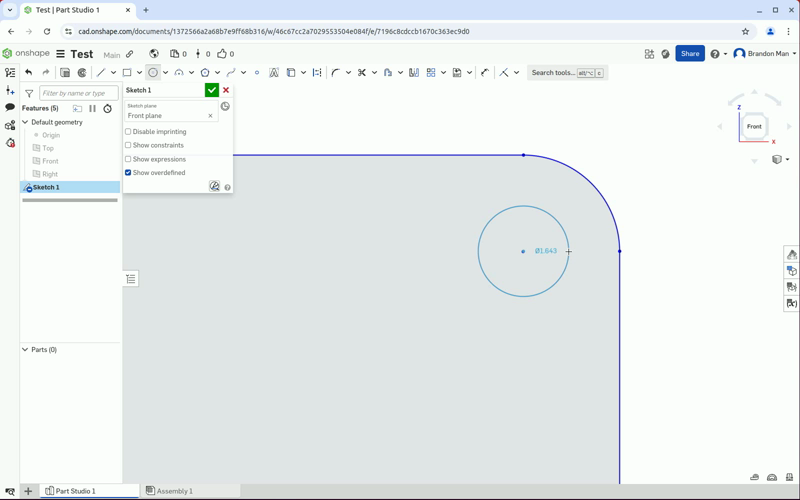
scroll(-6)
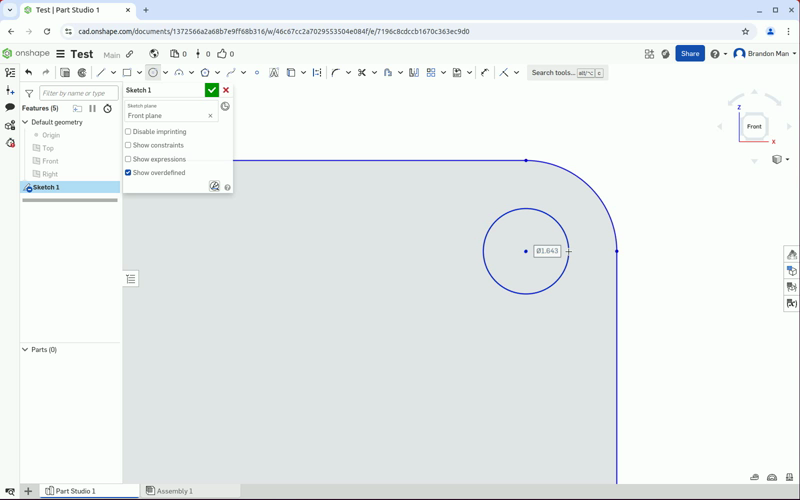
scroll(-6)
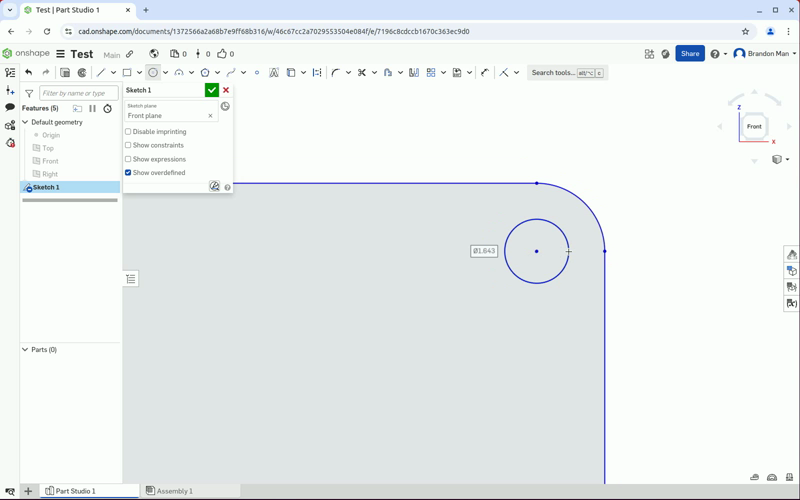
scroll(-6)
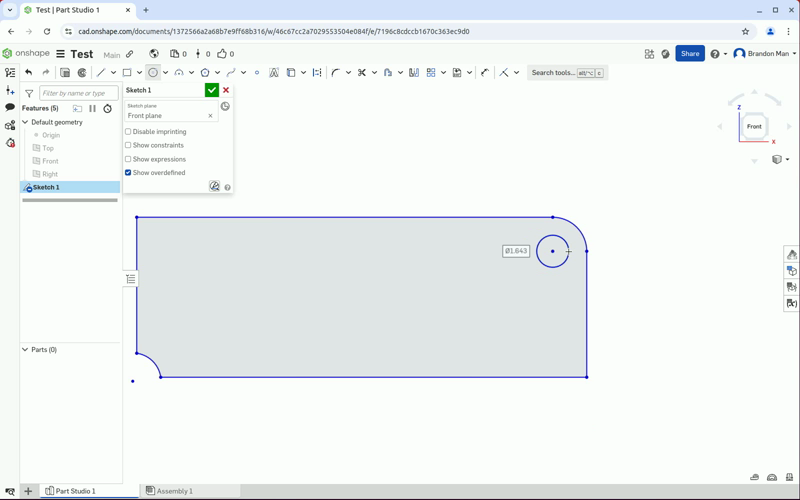
scroll(-6)
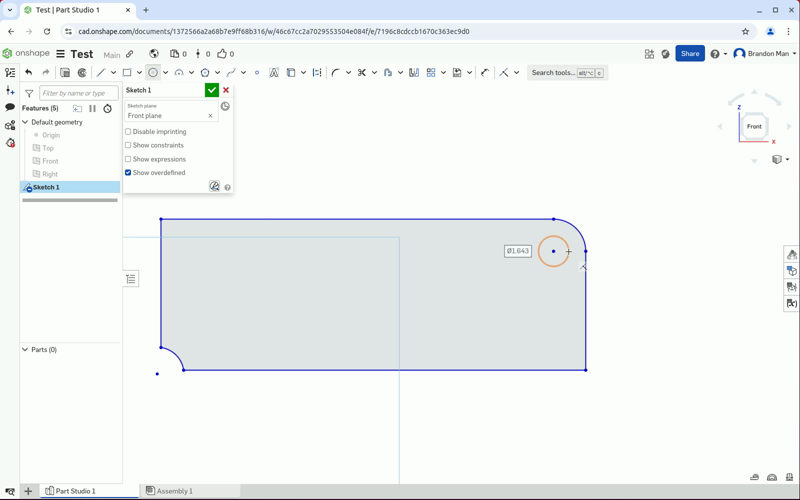
scroll(-6)
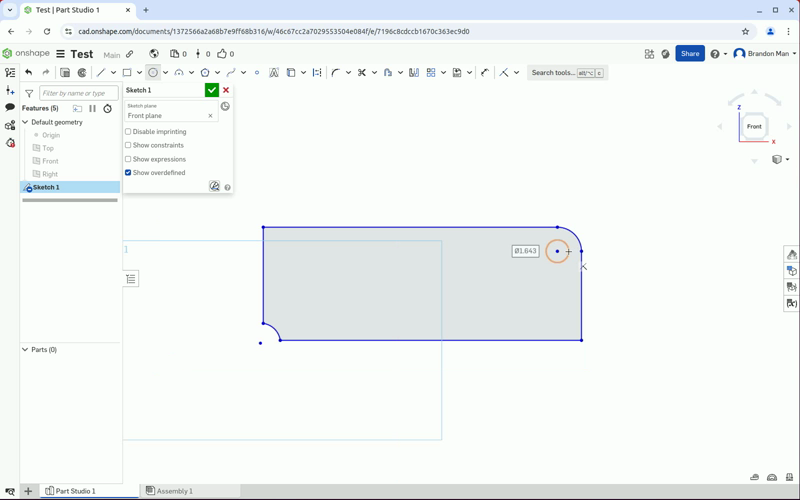
scroll(-6)
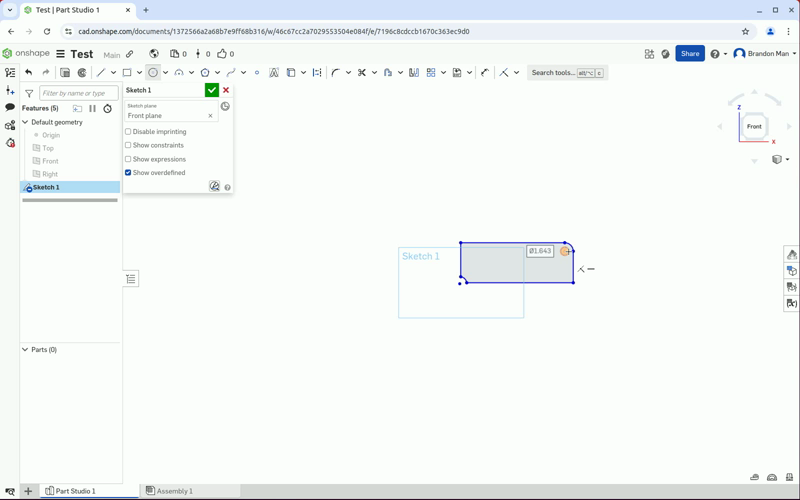
key(esc)
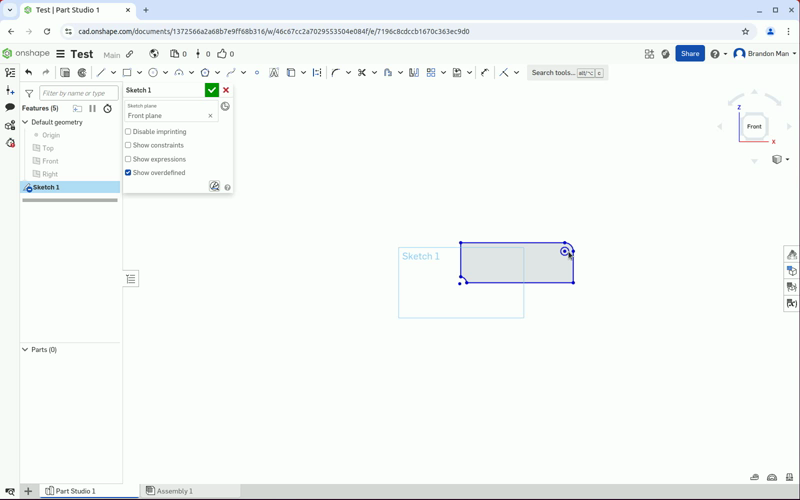
mouse_move(472, 261)
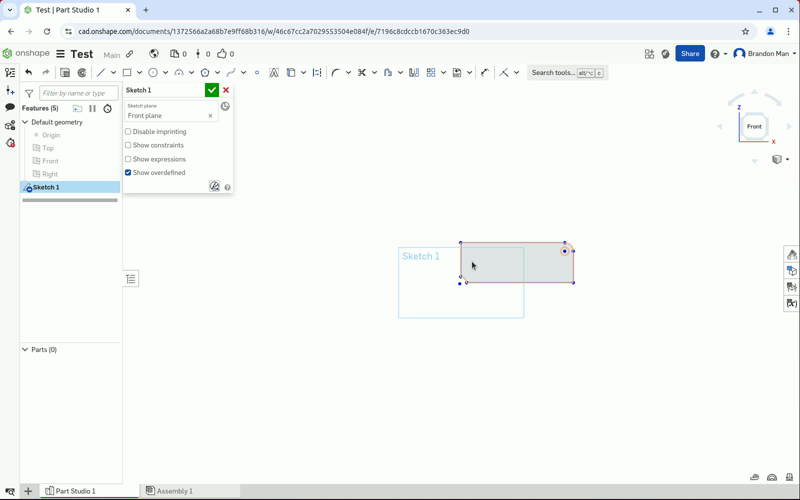
click(472, 261)
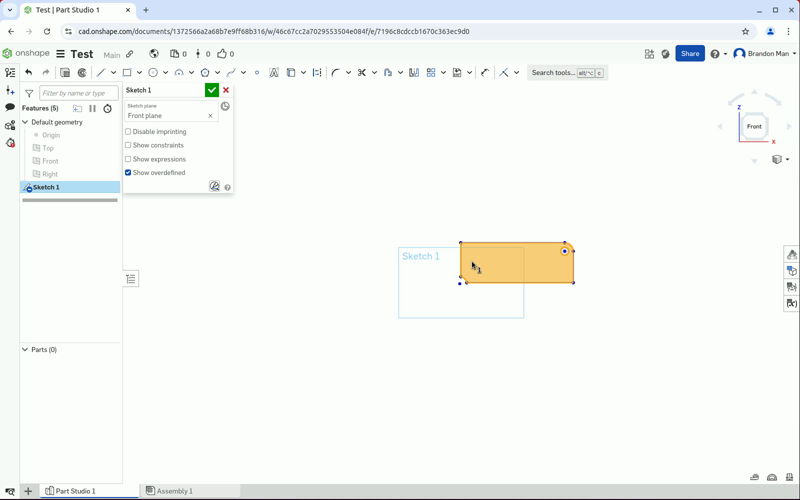
mouse_move(73, 352)
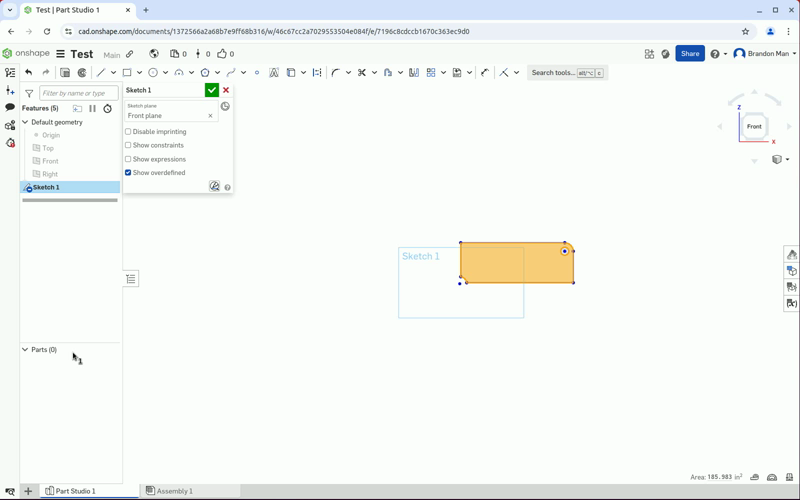
key(shift+y)
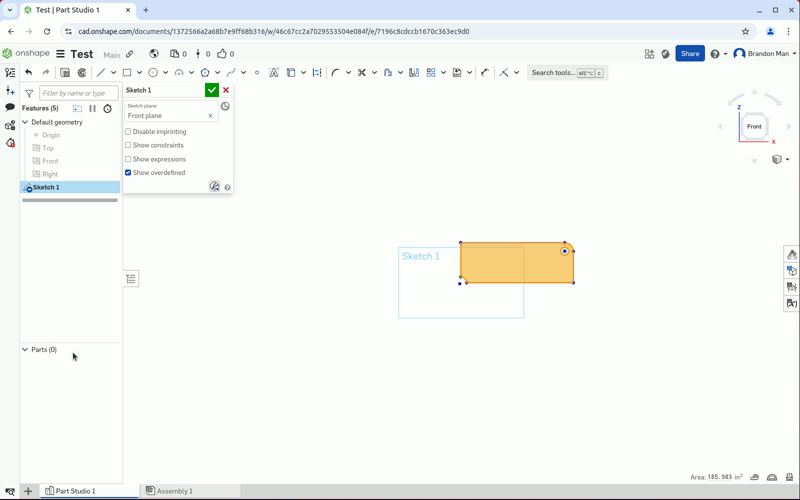
key(shift+e)
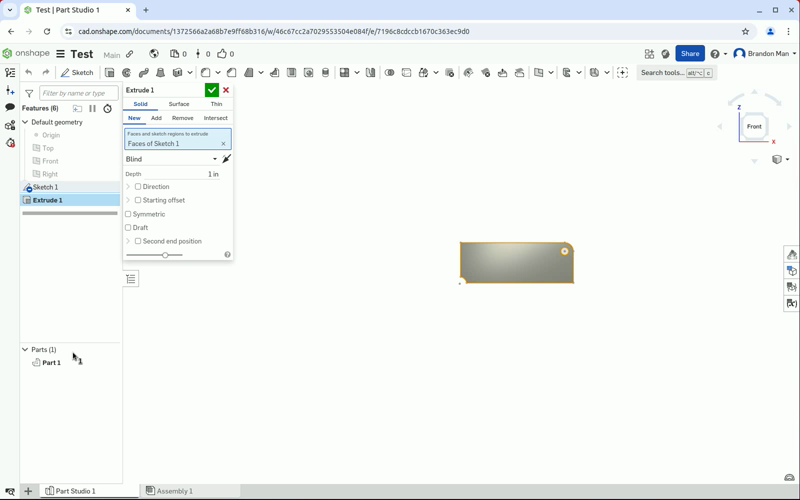
mouse_move(143, 106)
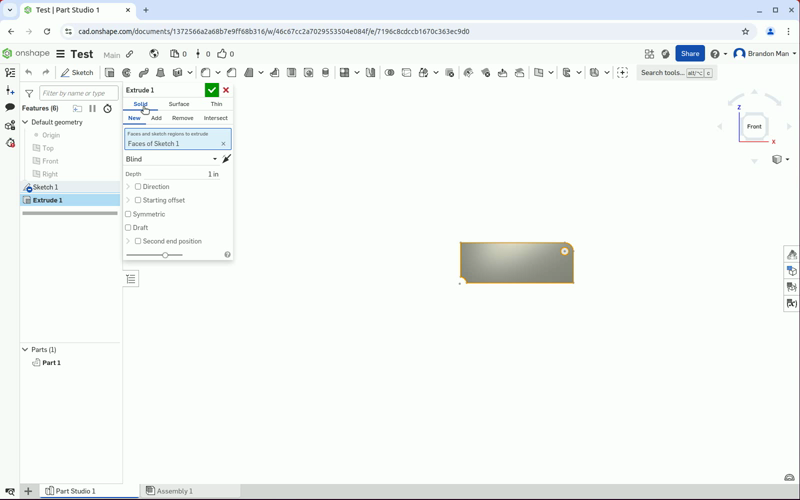
click(143, 106)
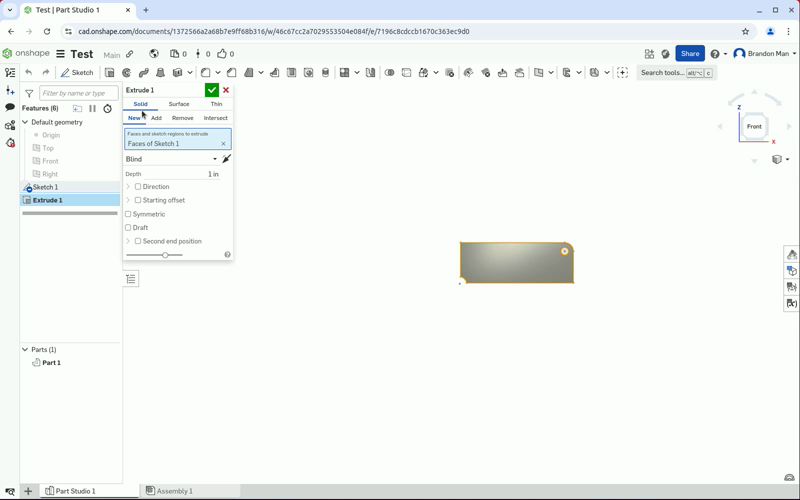
mouse_move(137, 120)
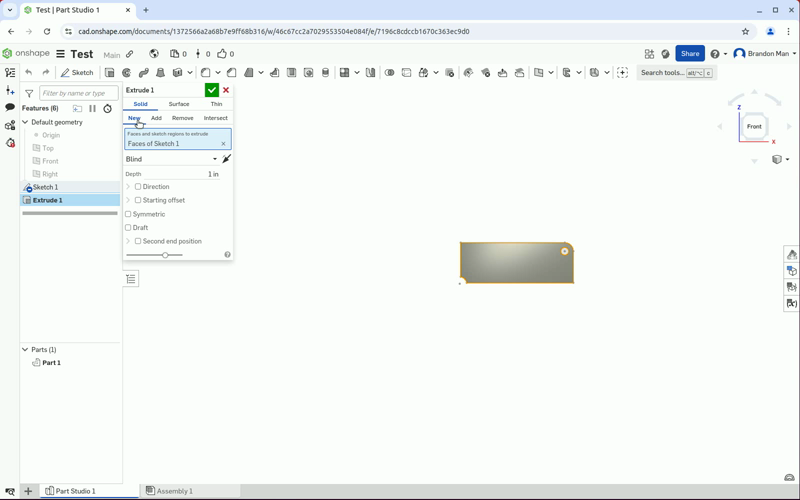
click(137, 120)
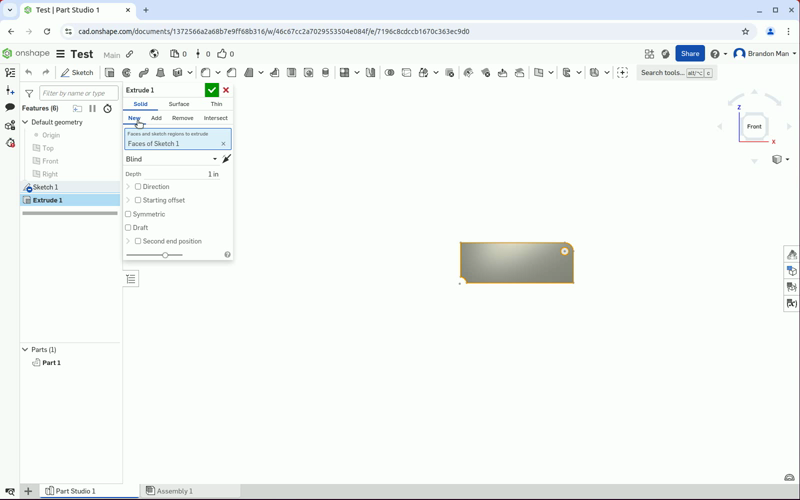
key(tab, 4)
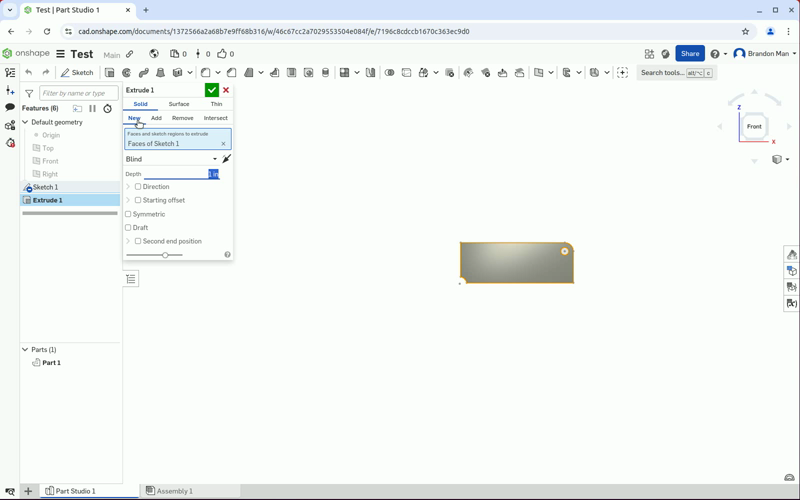
text(1.444)
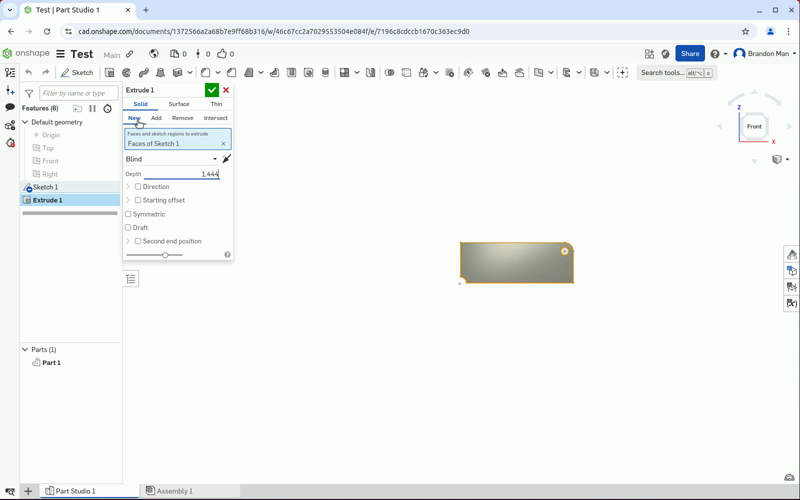
key(tab, 3)
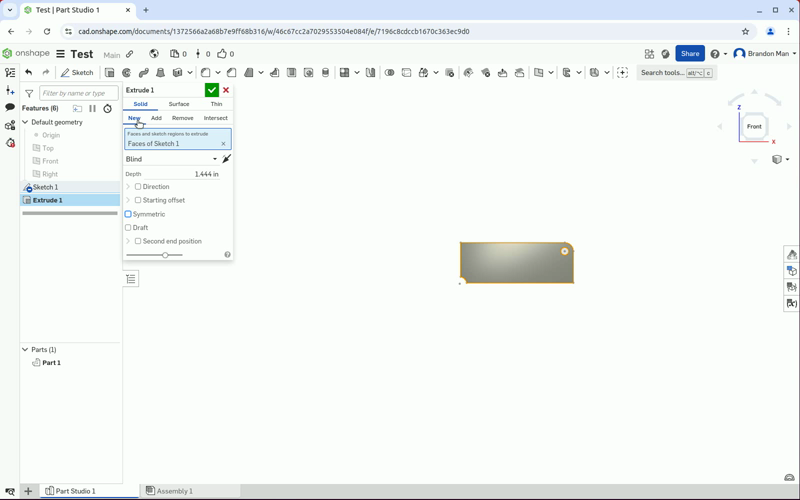
key(space)
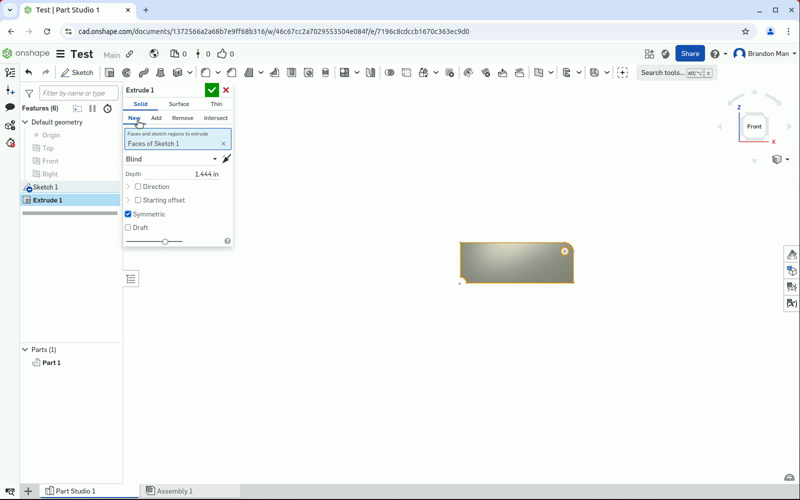
key(enter)
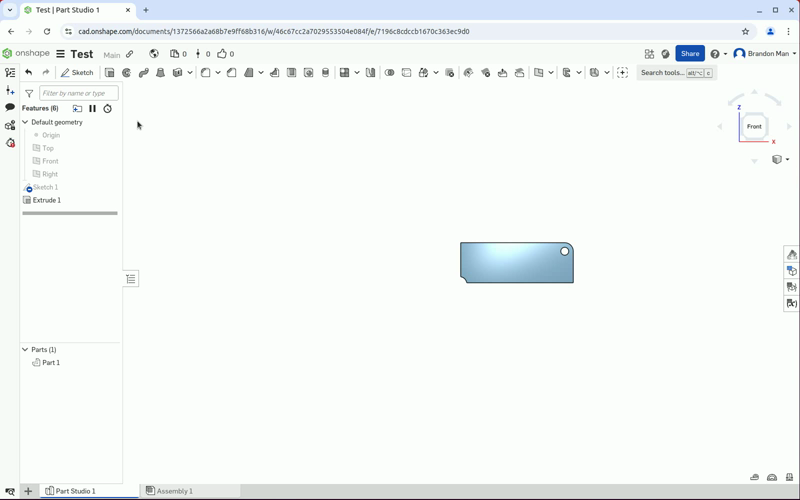
key(shift+h)
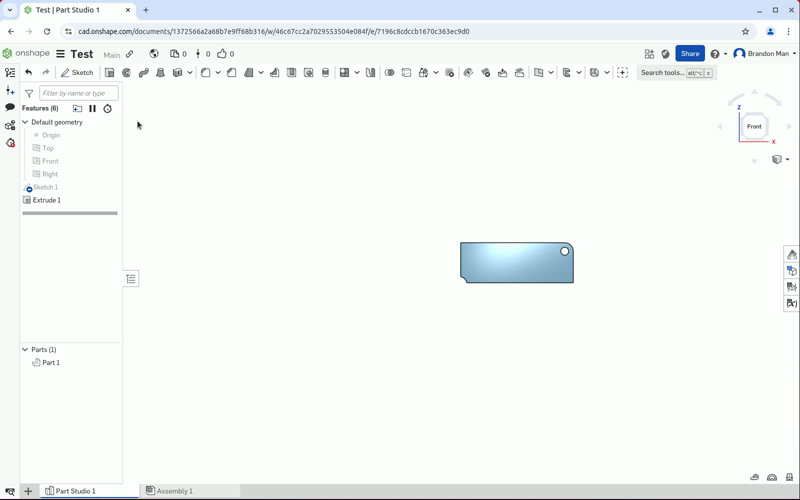
key(shift+h)
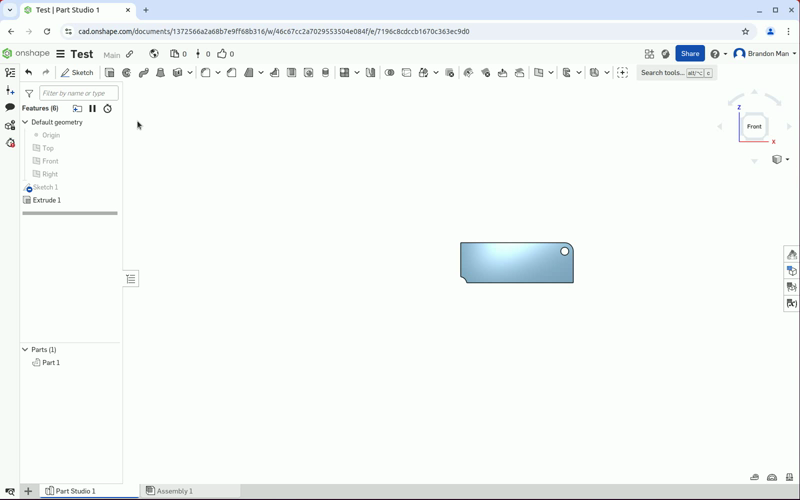
mouse_move(73, 189)
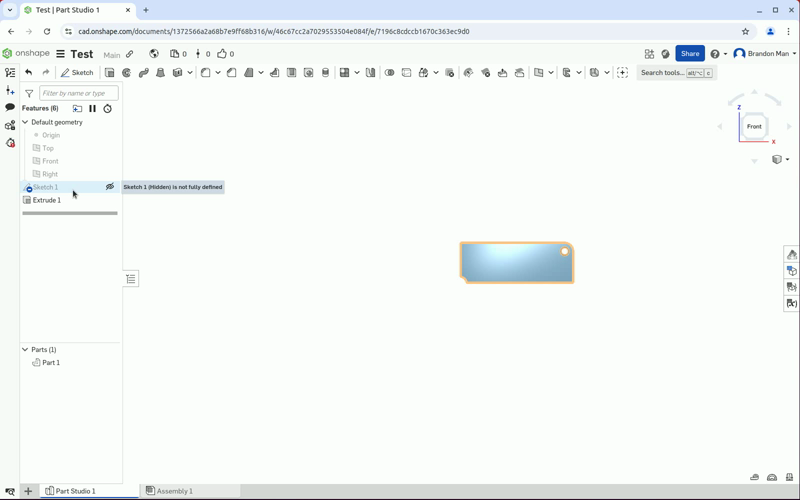
click(73, 189)
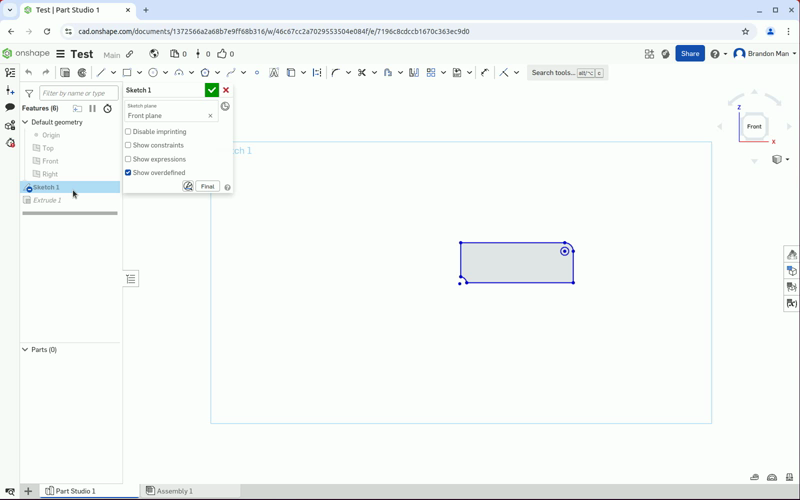
mouse_move(229, 92)
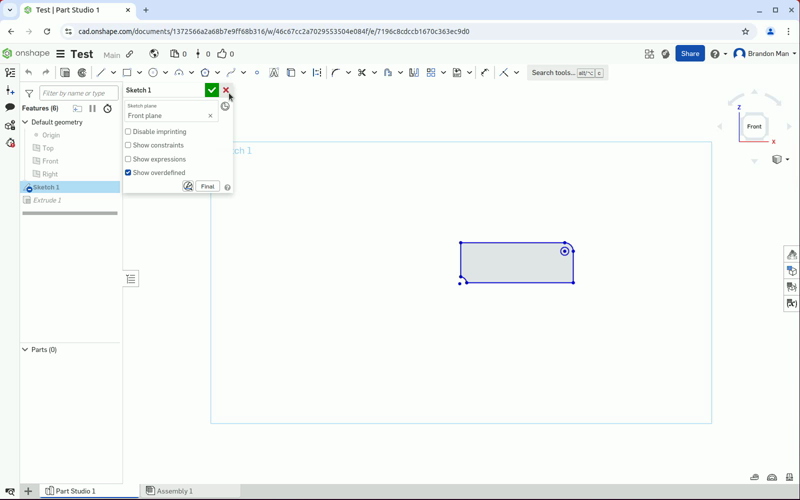
click(229, 92)
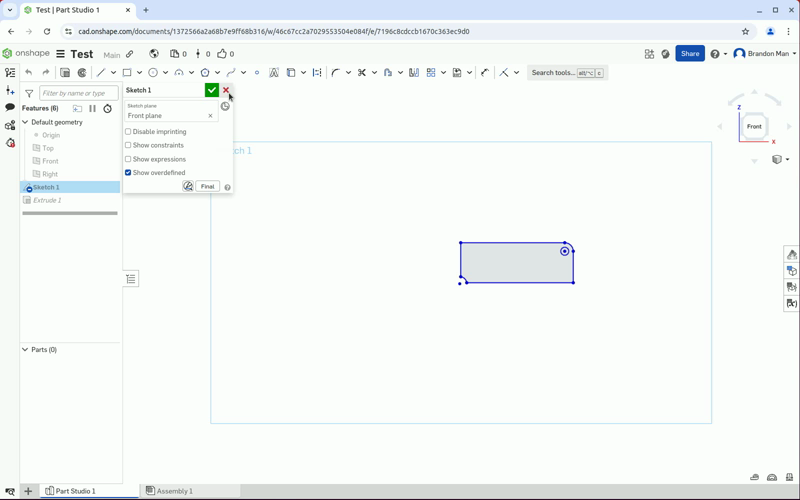
key(shift+s)
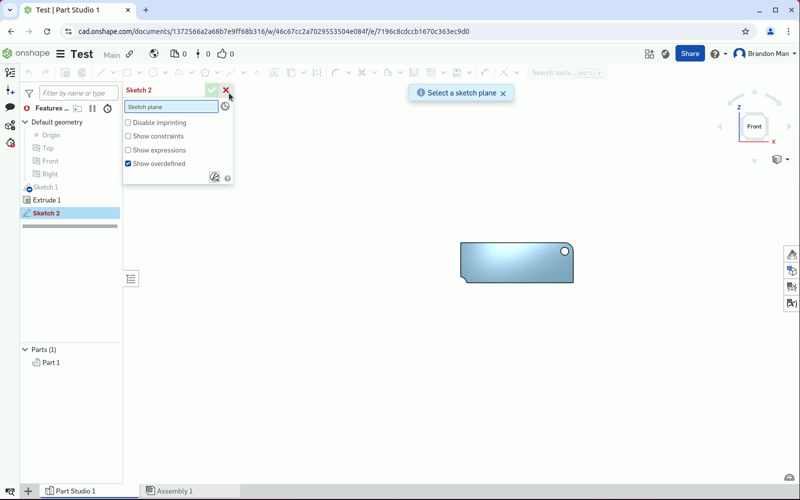
mouse_move(73, 163)
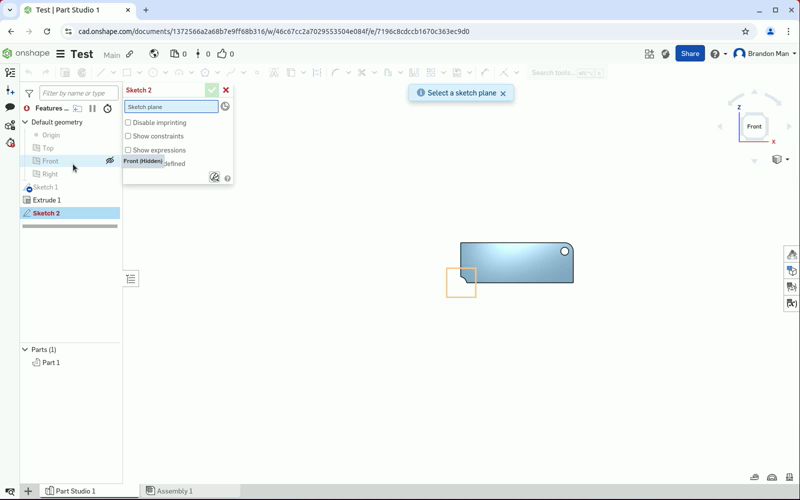
click(73, 163)
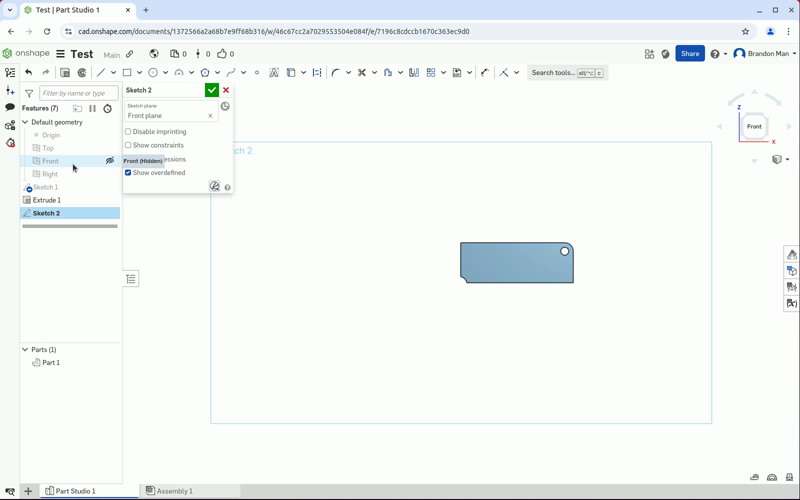
mouse_move(73, 352)
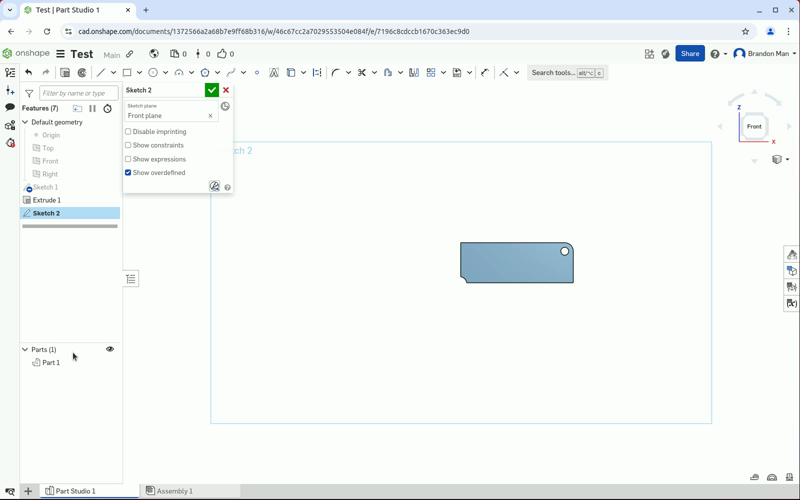
key(y)
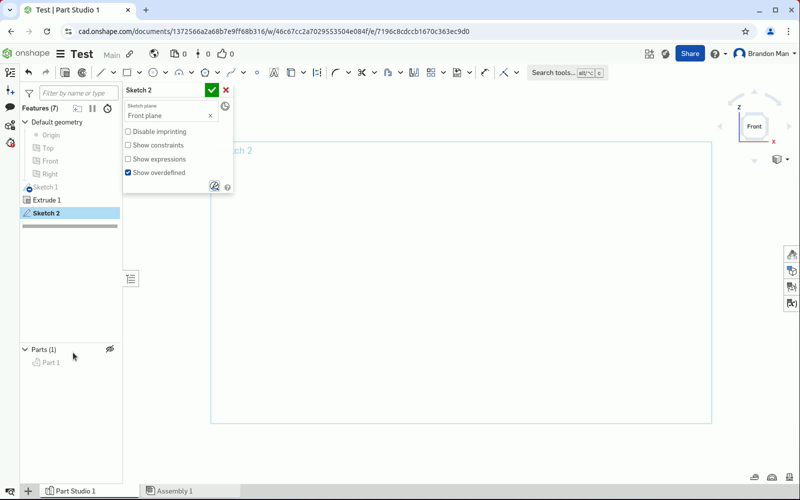
key(l)
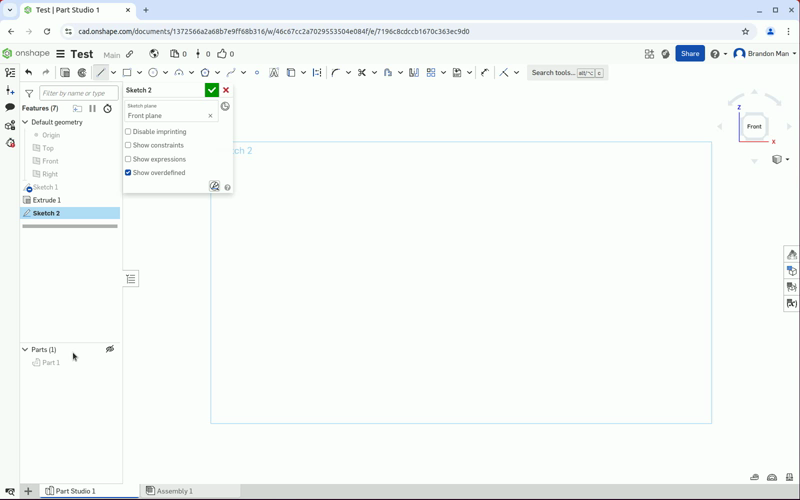
key_down(shift)
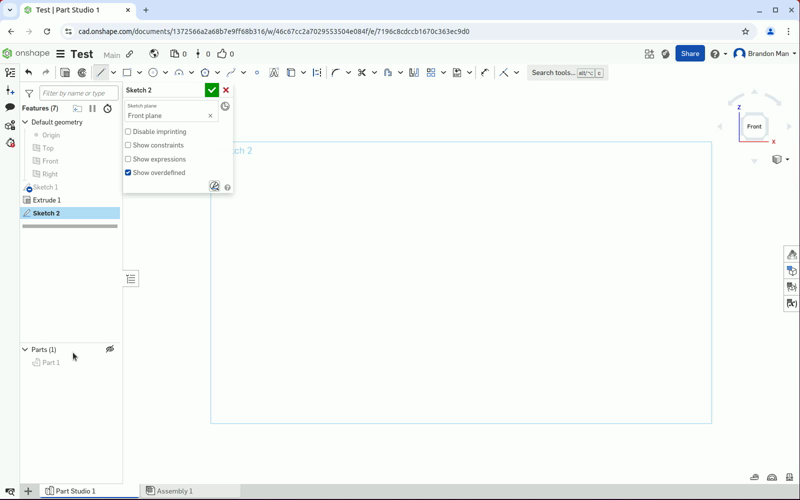
mouse_move(348, 282)
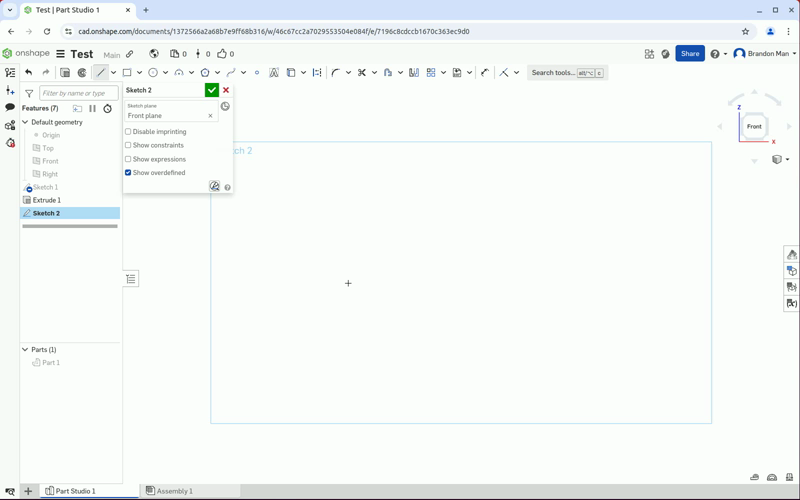
click(348, 282)
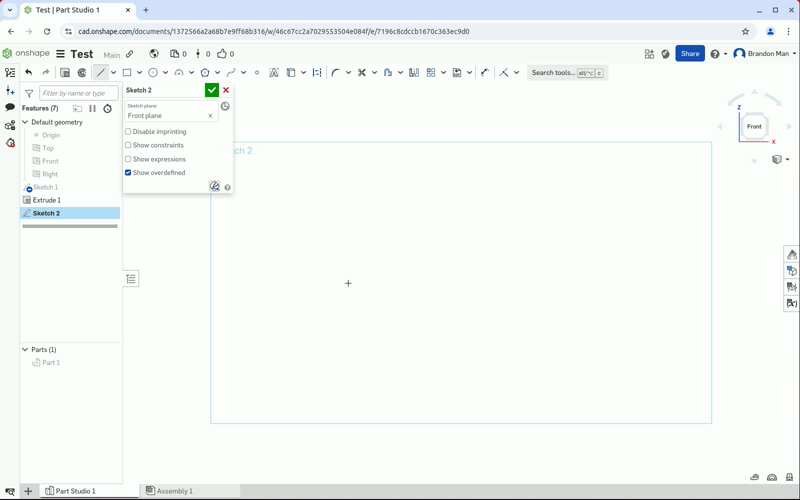
key_up(shift)
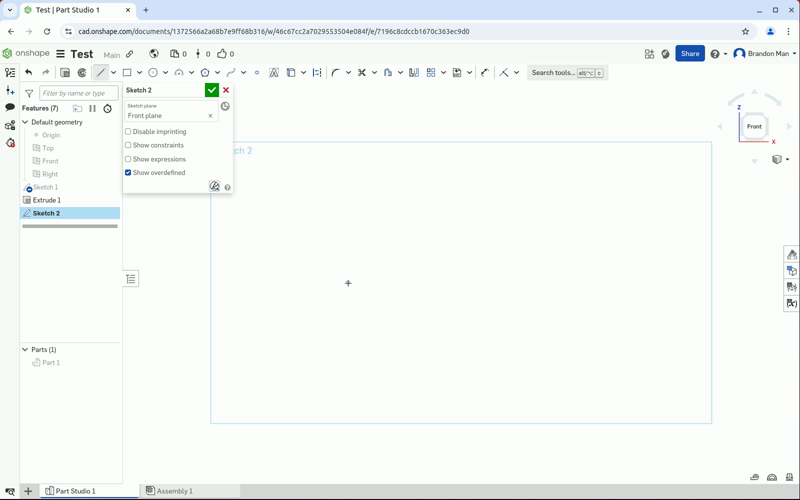
key_down(shift)
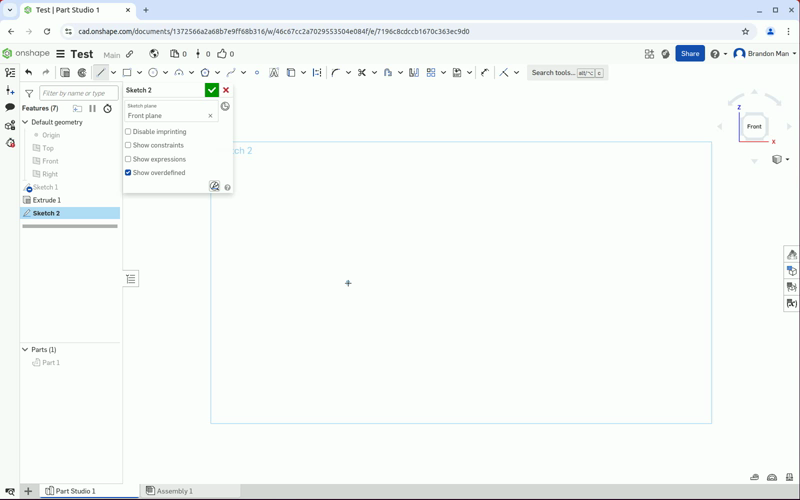
mouse_move(454, 282)
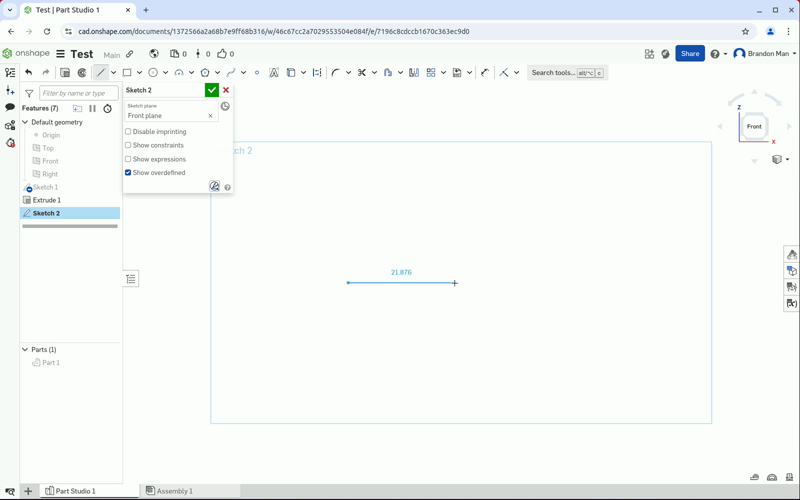
click(454, 282)
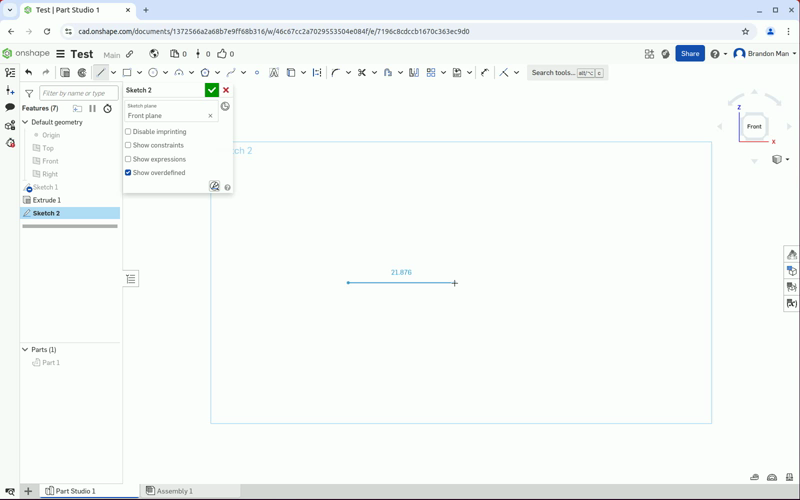
key_up(shift)
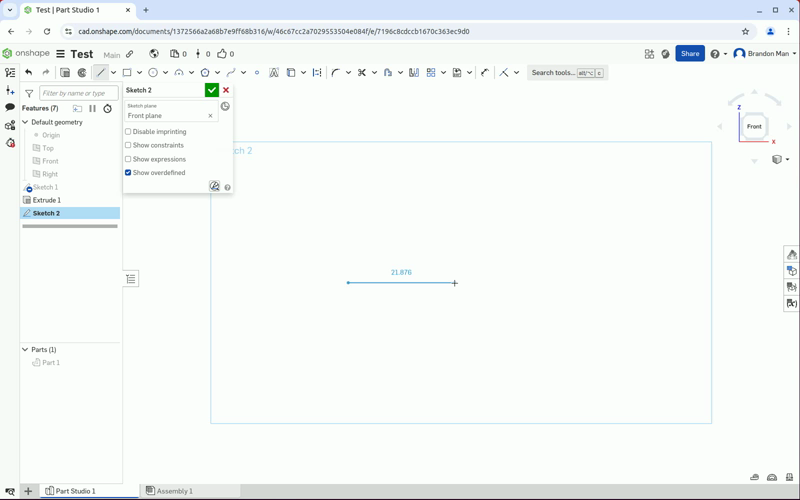
key(esc)
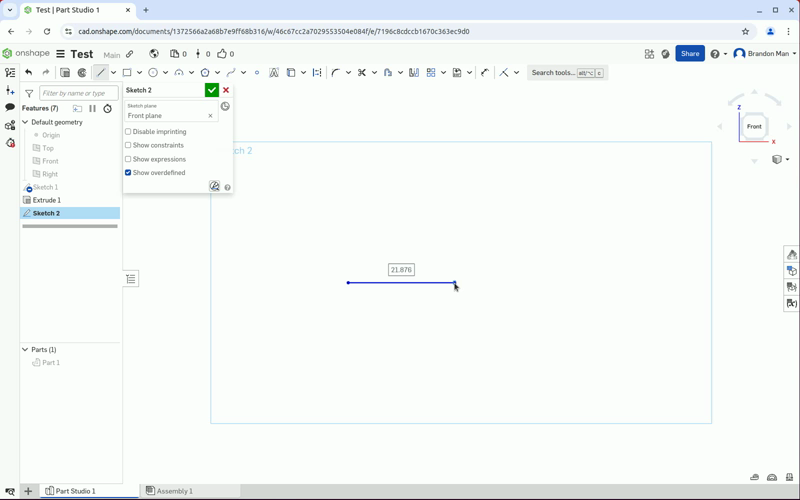
key(a)
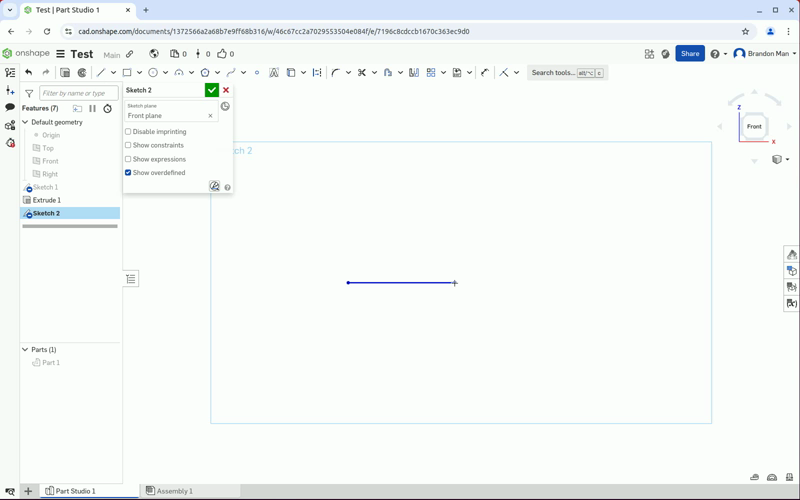
mouse_move(454, 282)
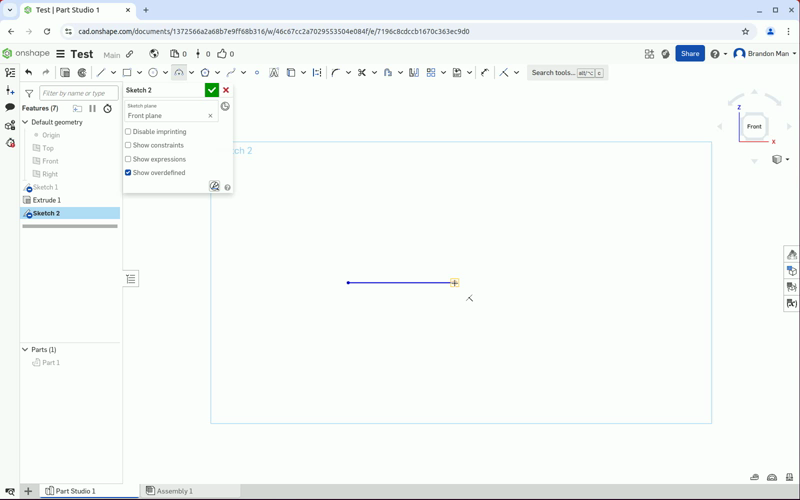
click(454, 282)
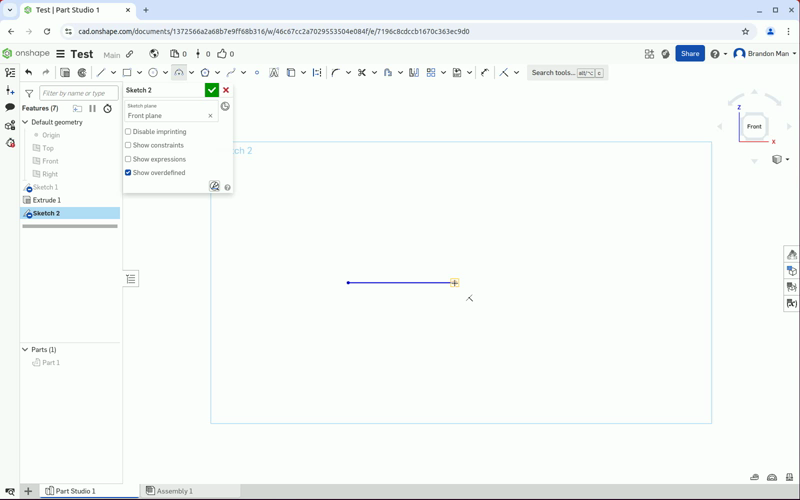
key_down(shift)
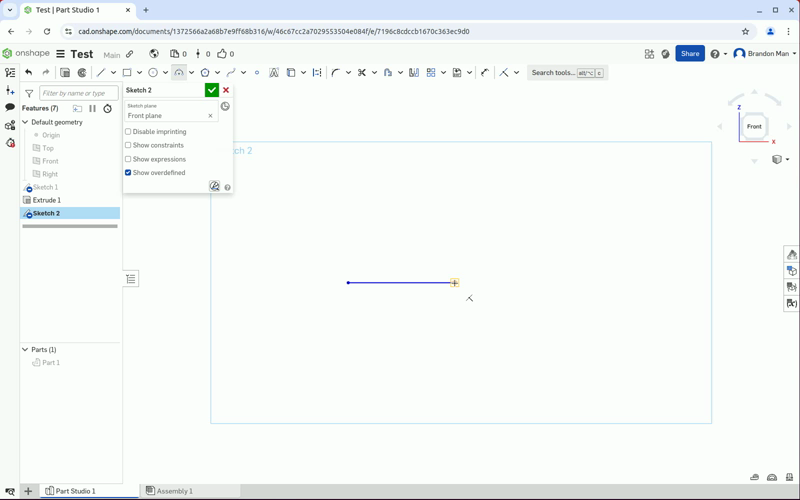
mouse_move(460, 276)
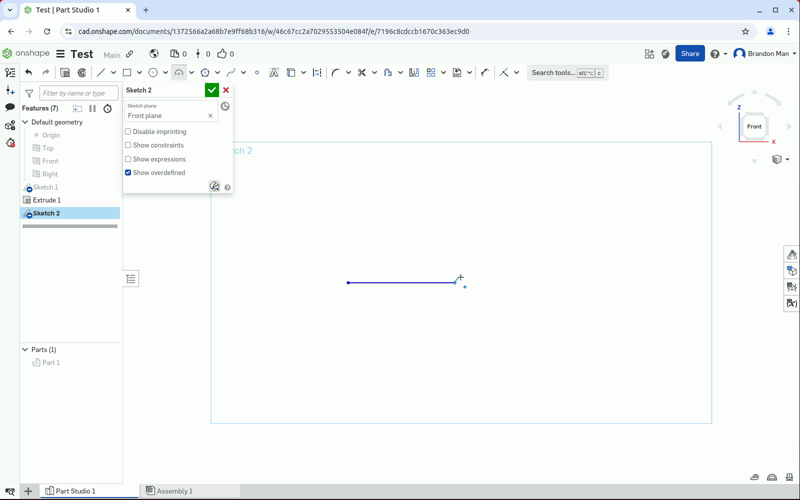
click(460, 276)
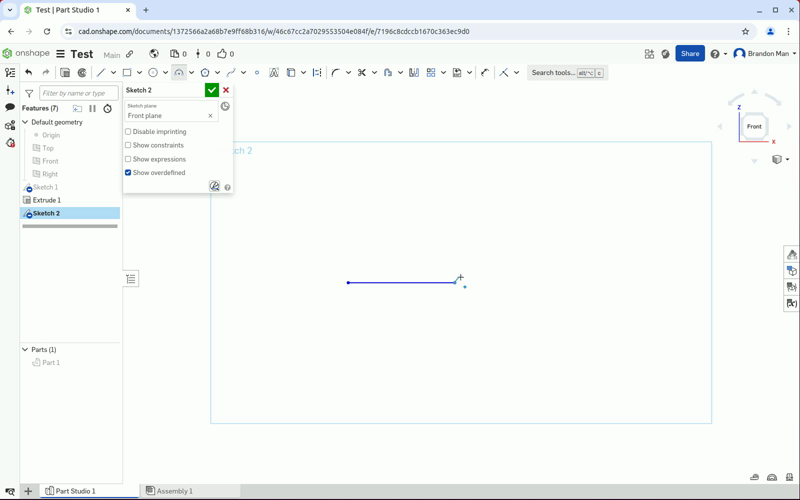
mouse_move(456, 278)
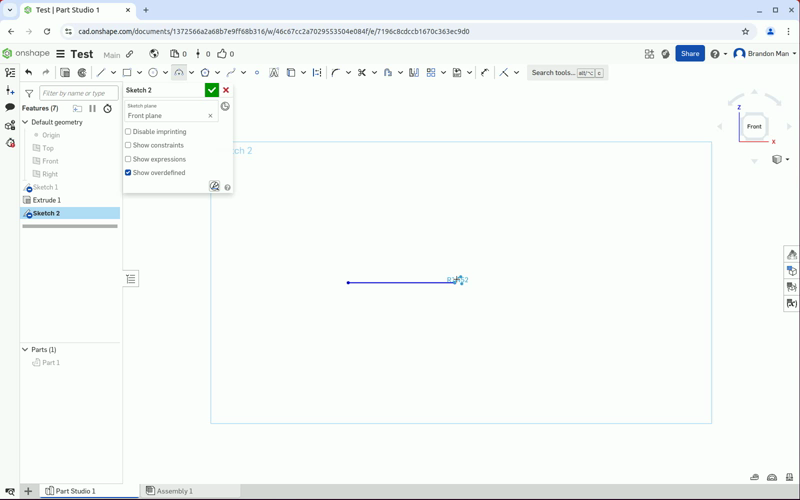
click(456, 278)
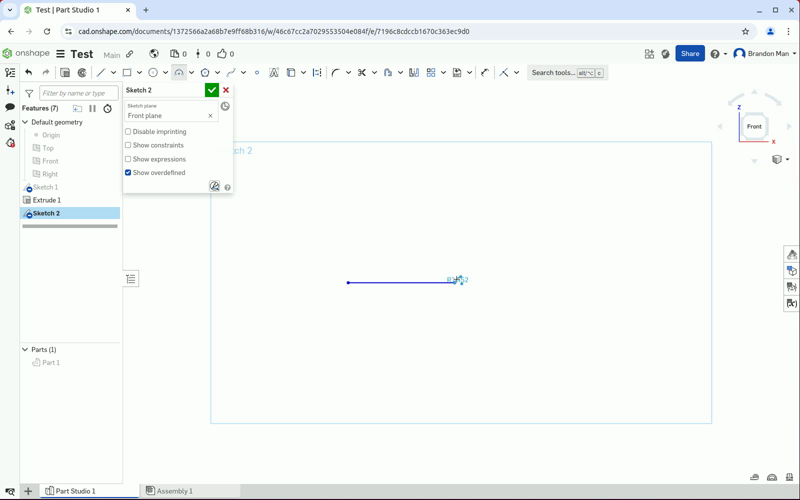
key_up(shift)
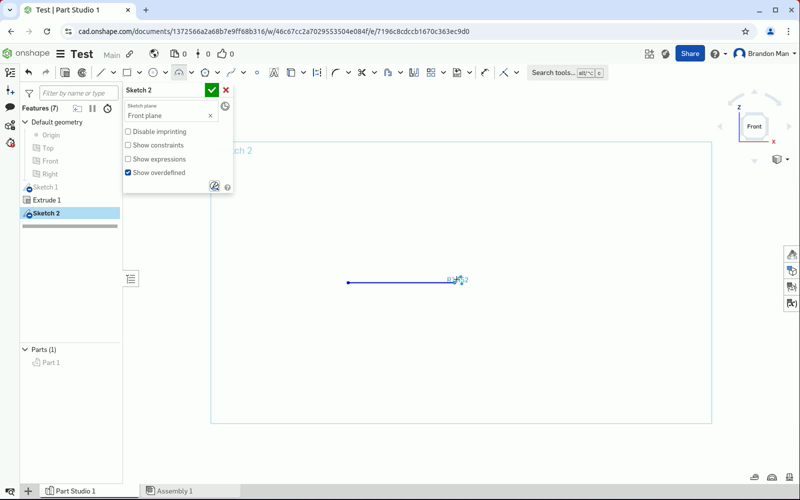
key(esc)
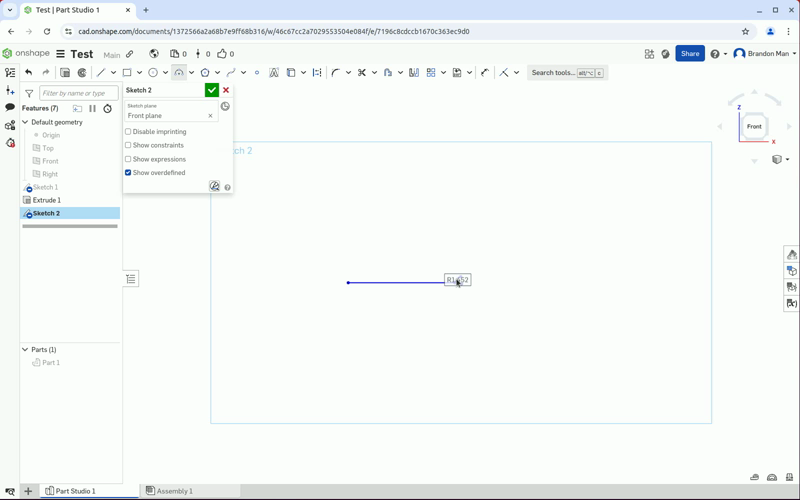
key(l)
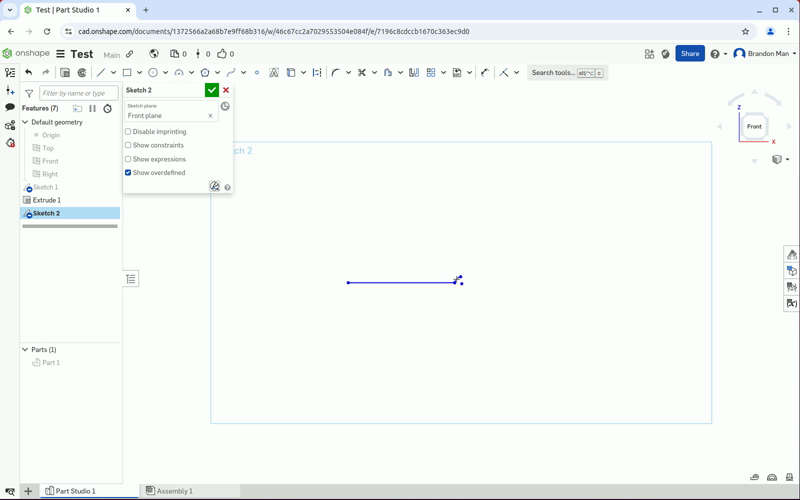
mouse_move(460, 276)
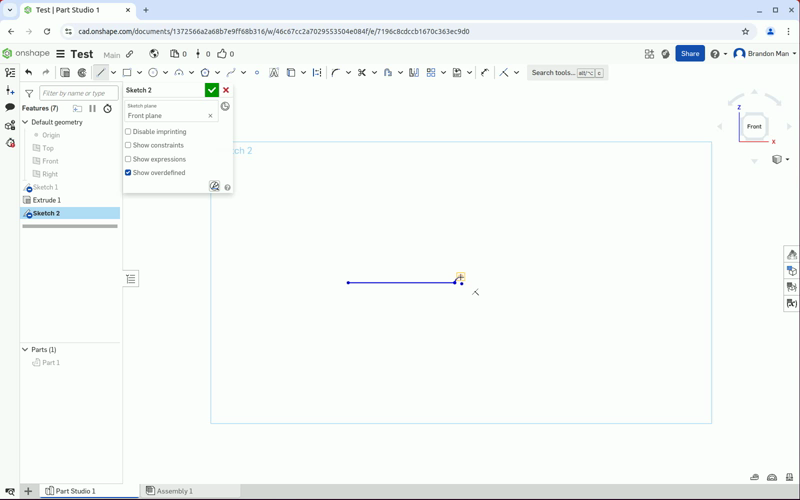
click(460, 276)
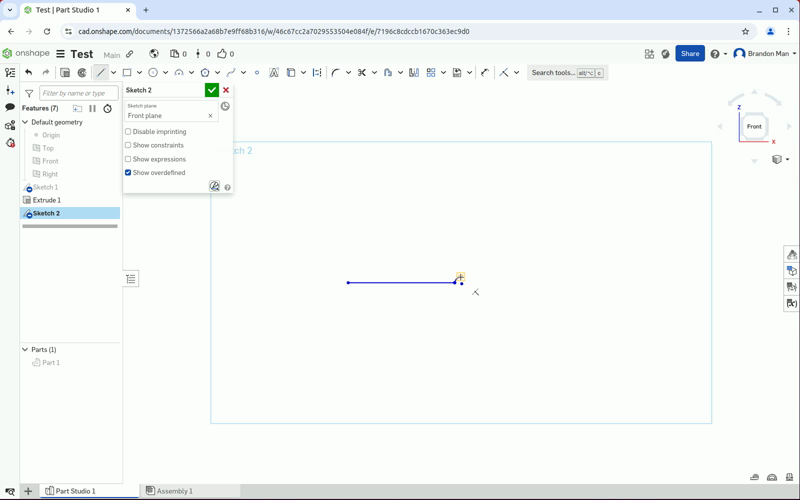
key_down(shift)
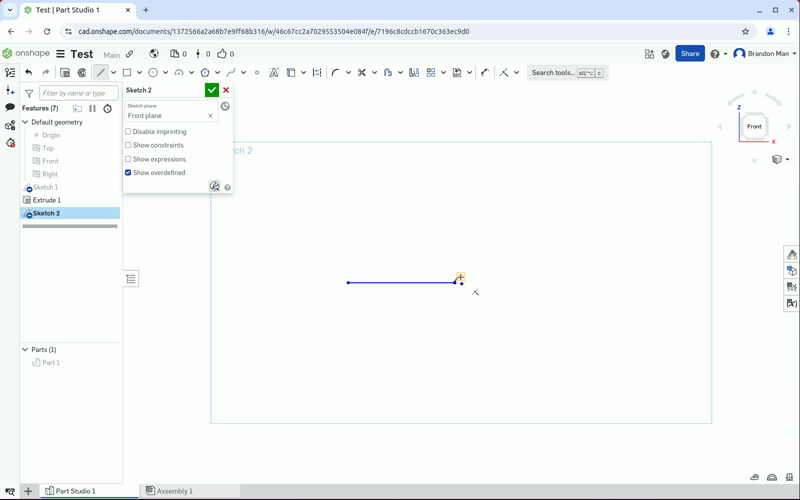
mouse_move(490, 276)
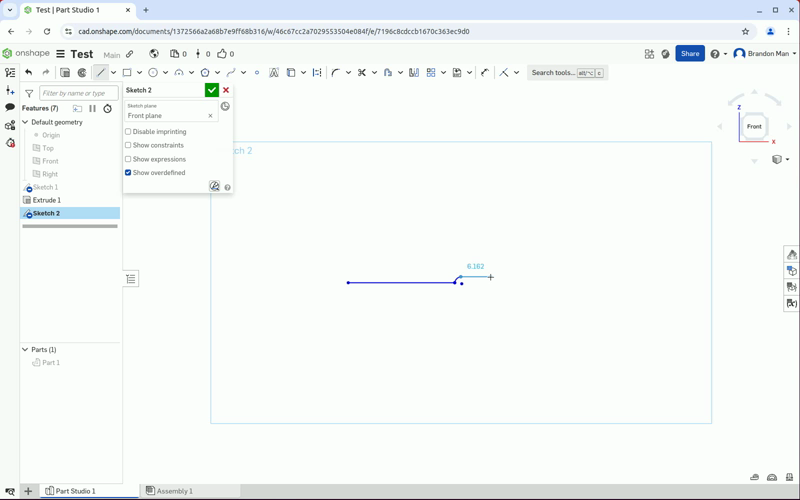
mouse_move(460, 241)
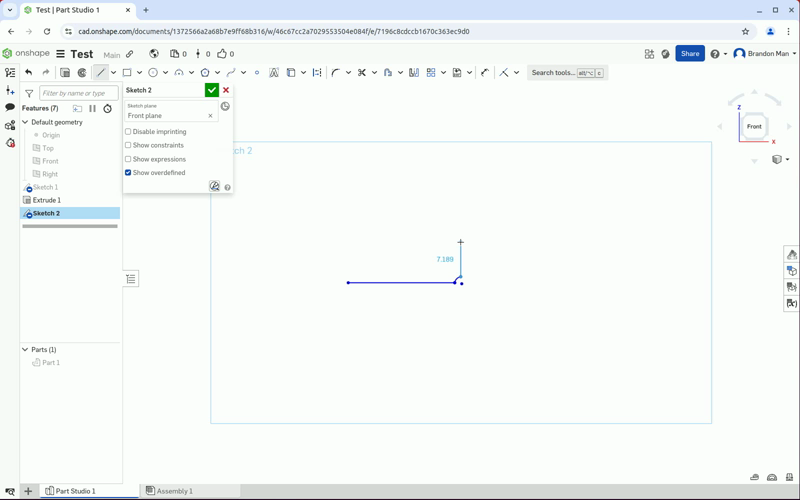
click(460, 241)
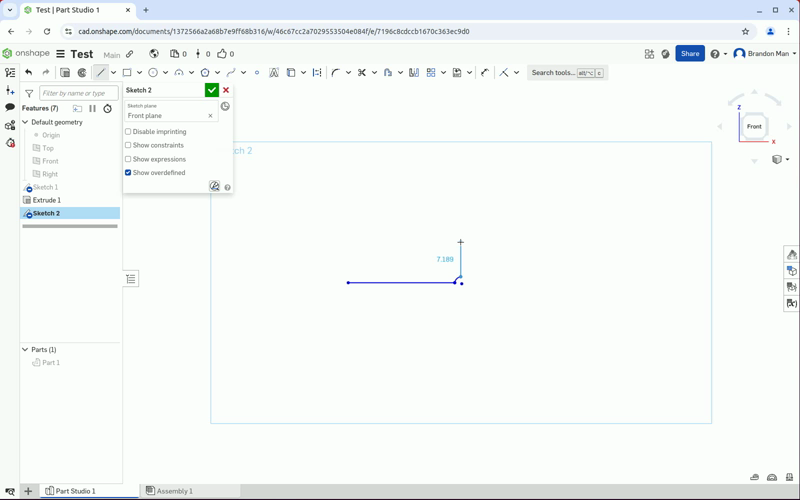
key_up(shift)
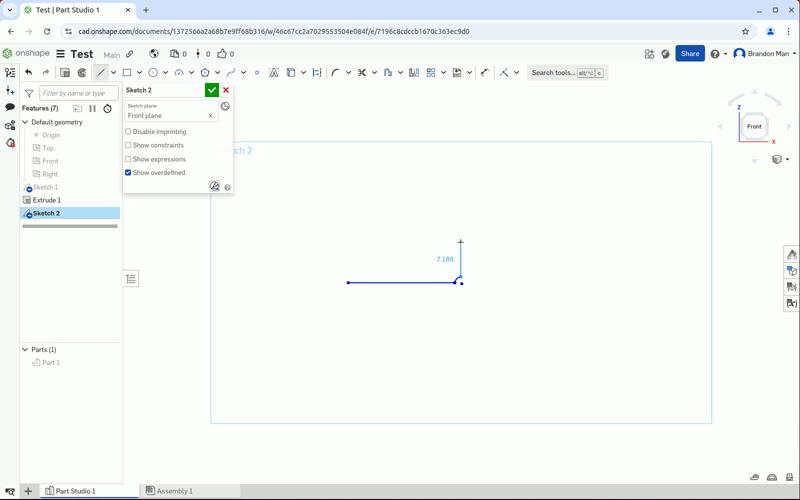
key_down(shift)
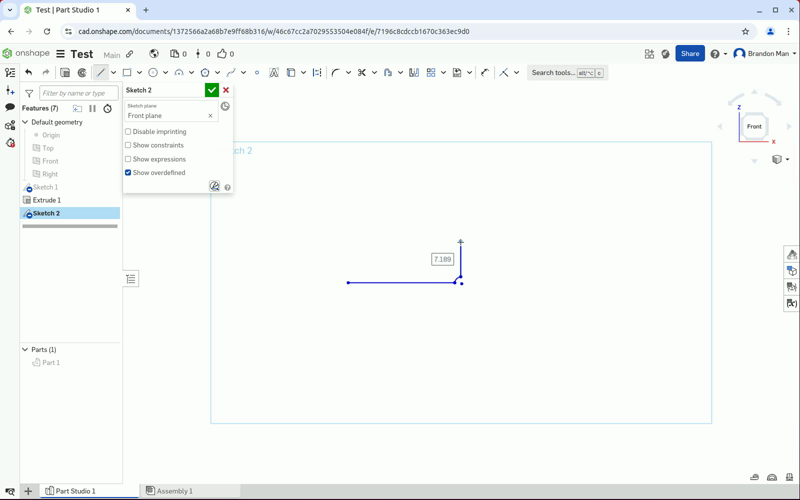
mouse_move(356, 241)
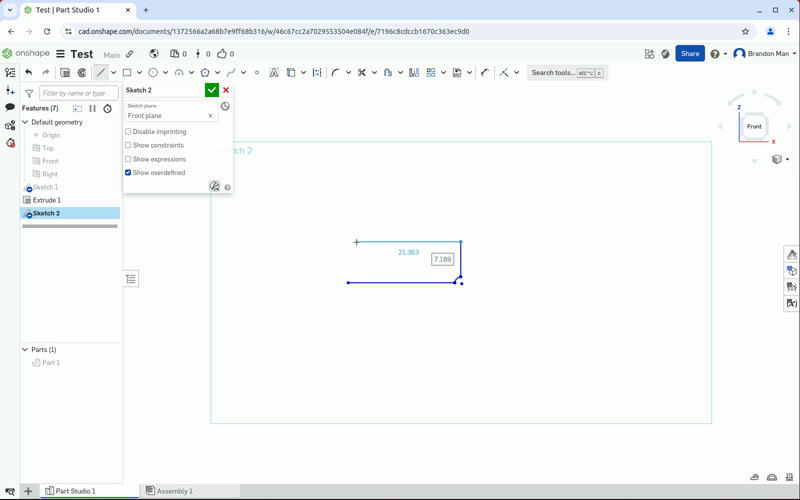
click(356, 241)
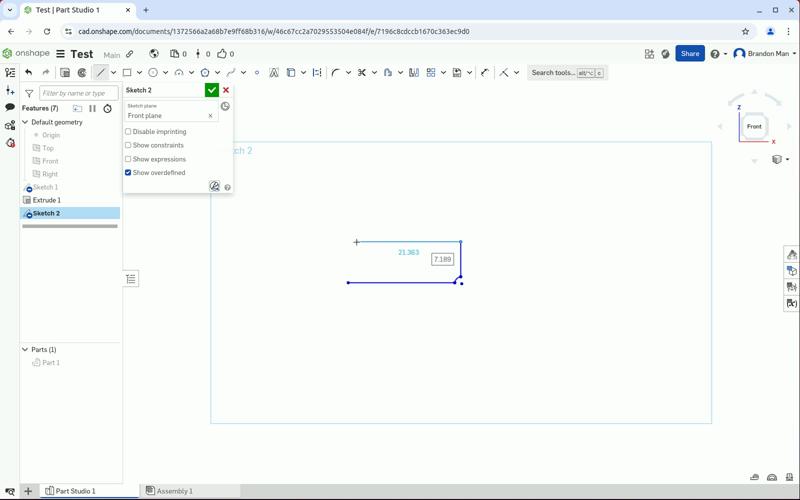
key_up(shift)
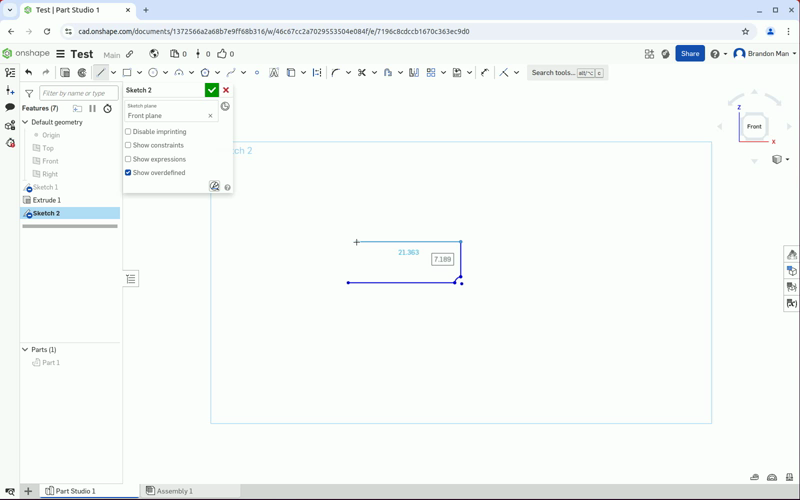
key(esc)
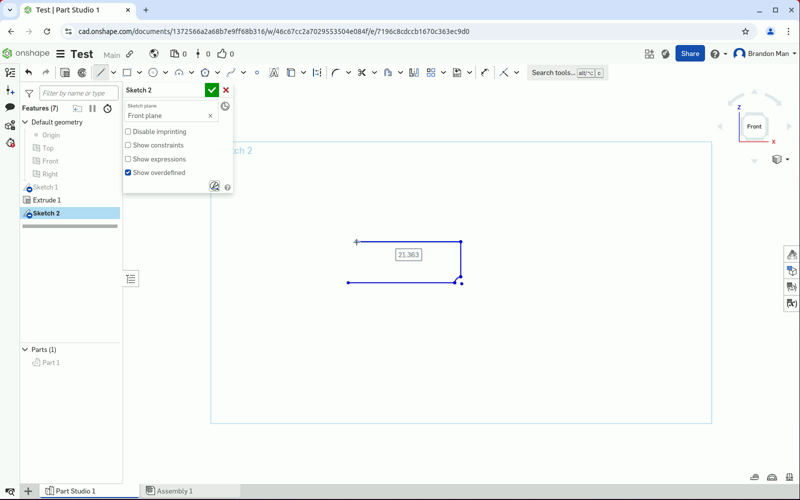
key(a)
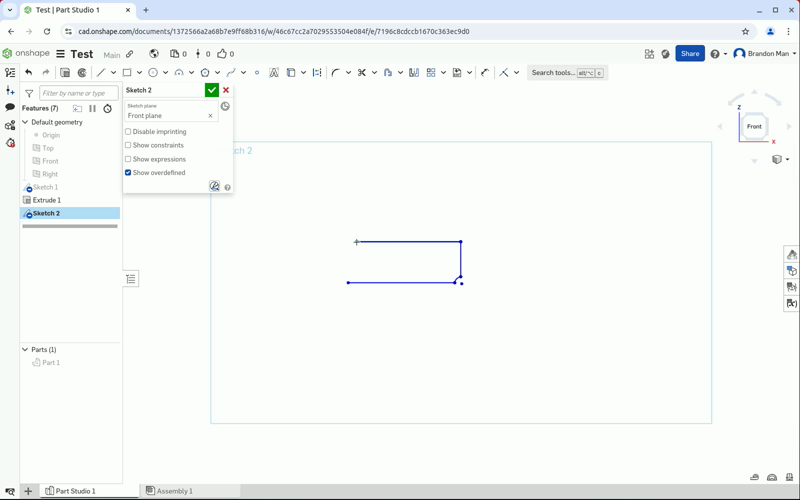
mouse_move(356, 241)
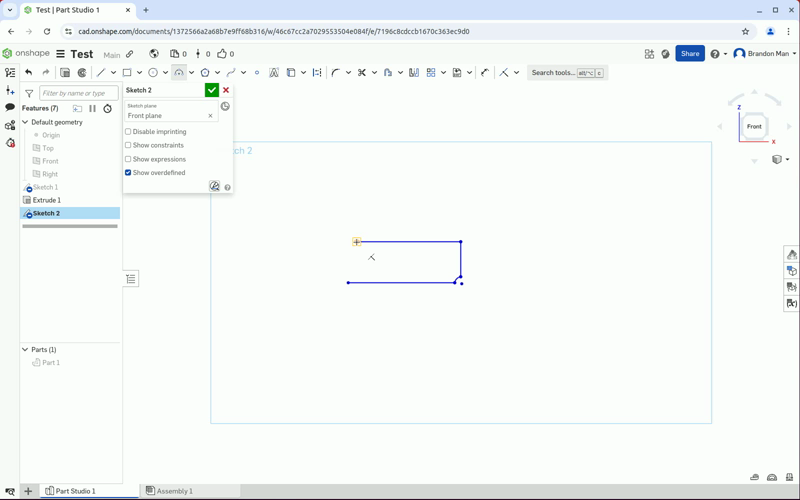
click(356, 241)
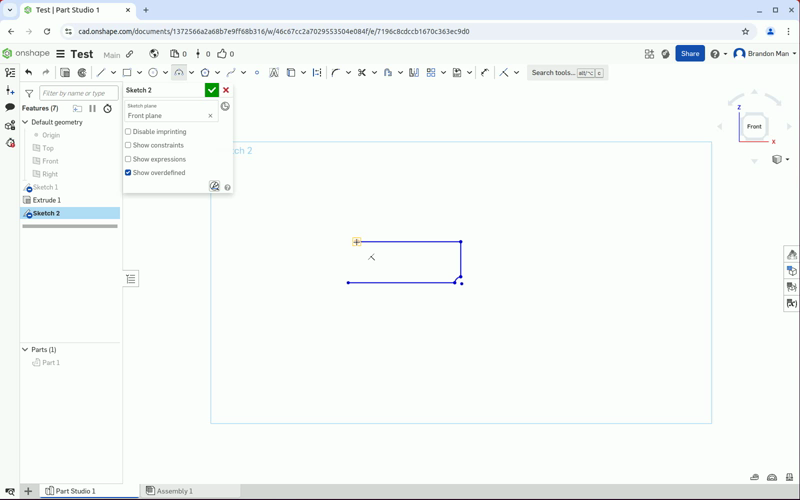
key_down(shift)
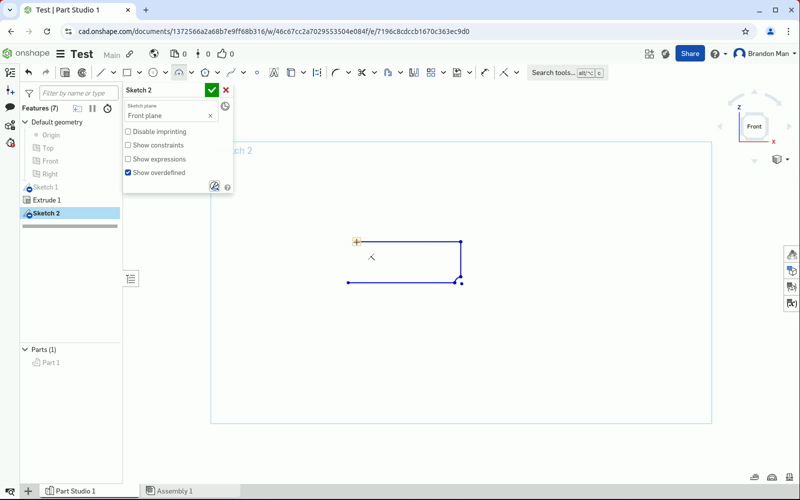
mouse_move(348, 249)
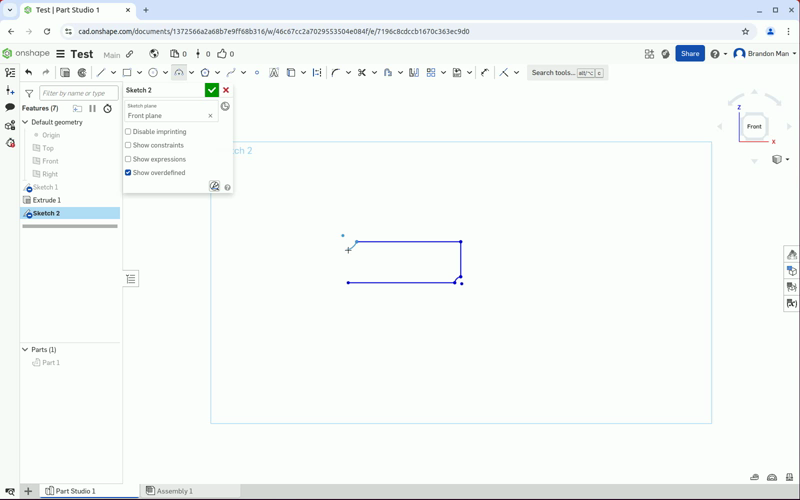
click(348, 249)
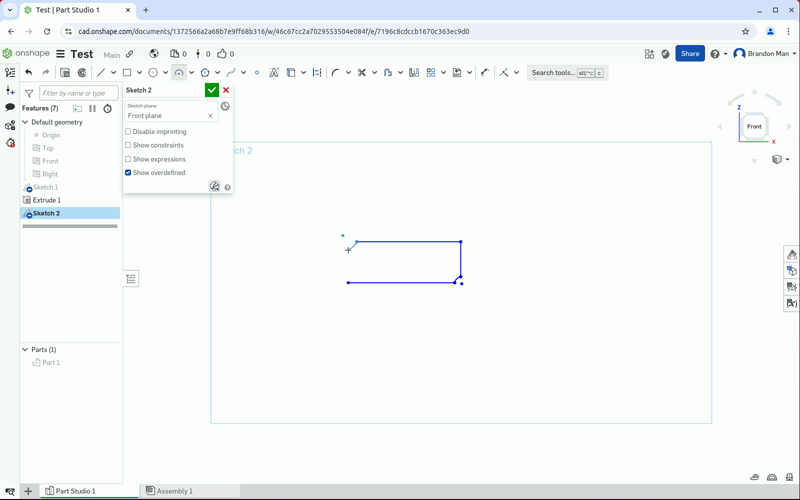
mouse_move(350, 243)
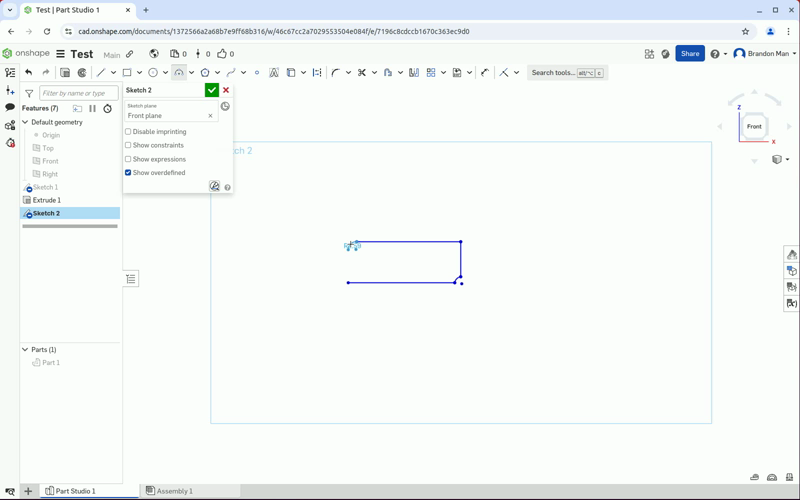
click(350, 243)
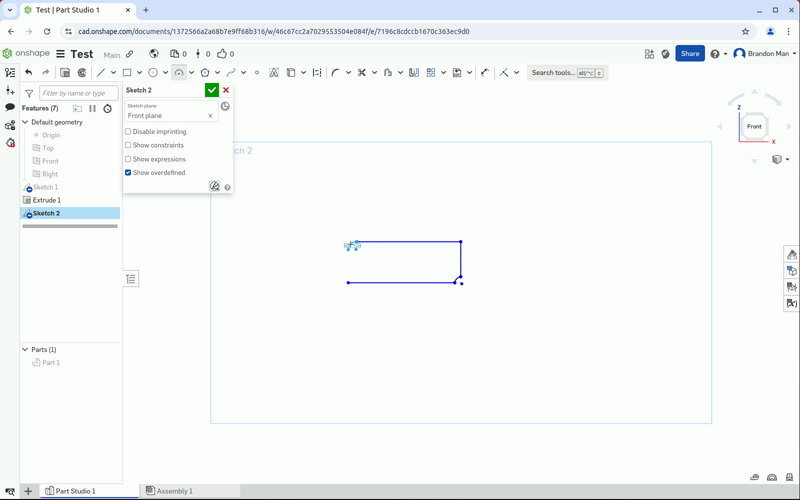
key_up(shift)
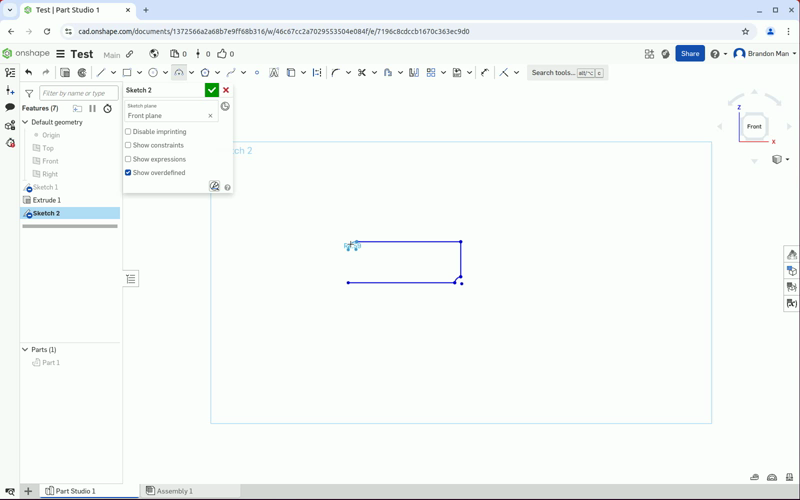
key(esc)
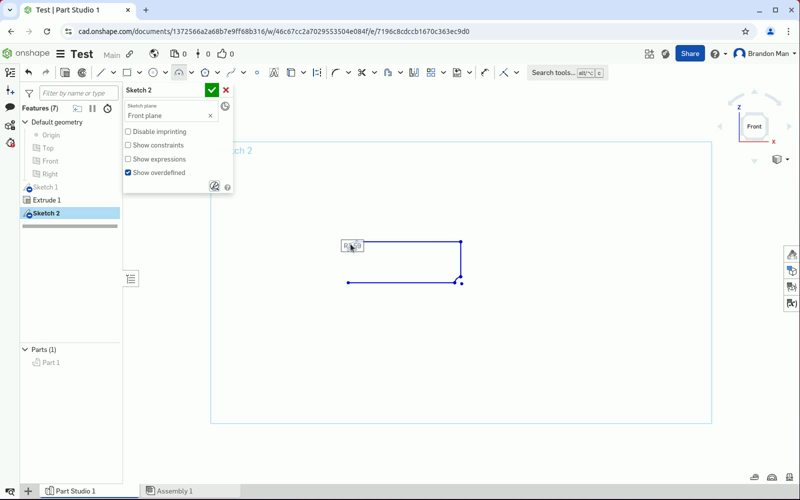
key(l)
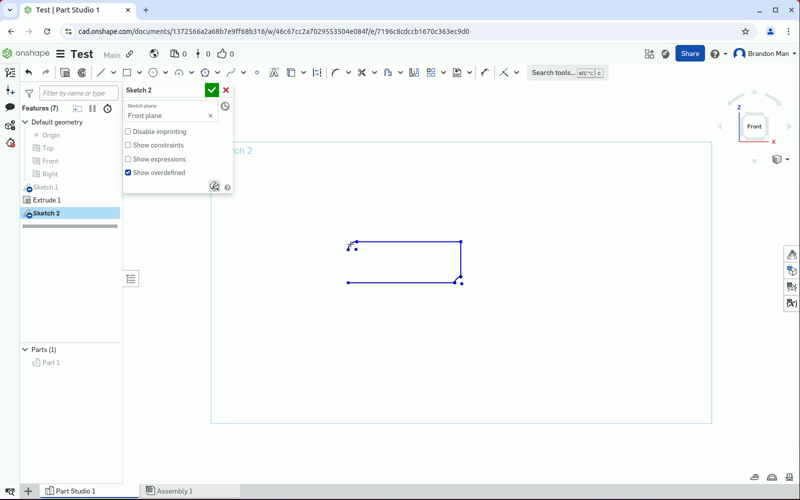
mouse_move(348, 249)
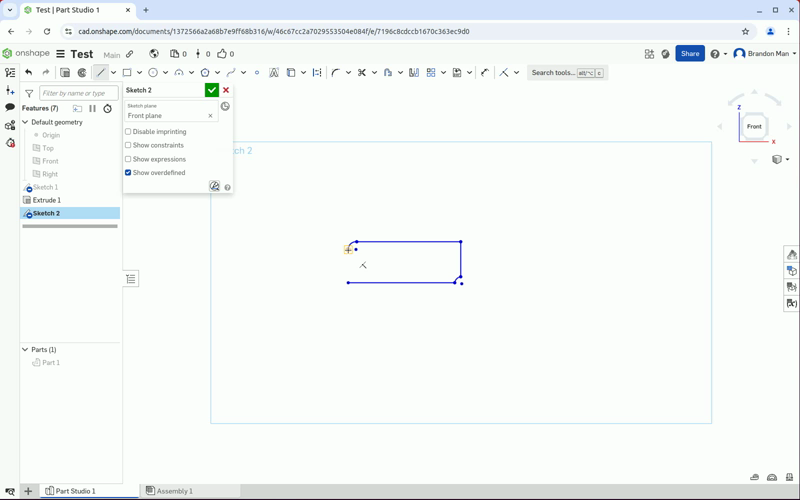
click(348, 249)
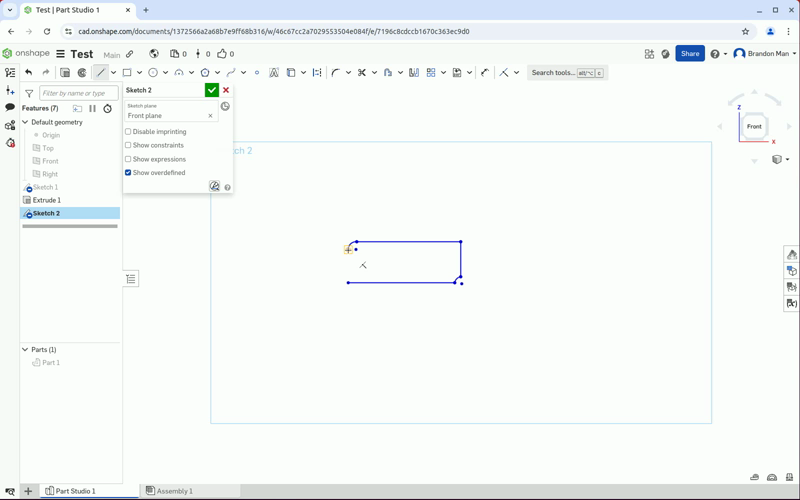
mouse_move(378, 249)
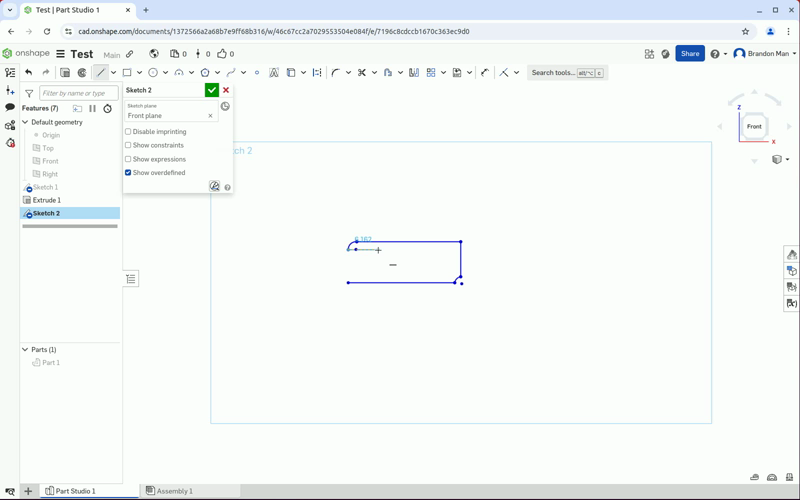
key_down(shift)
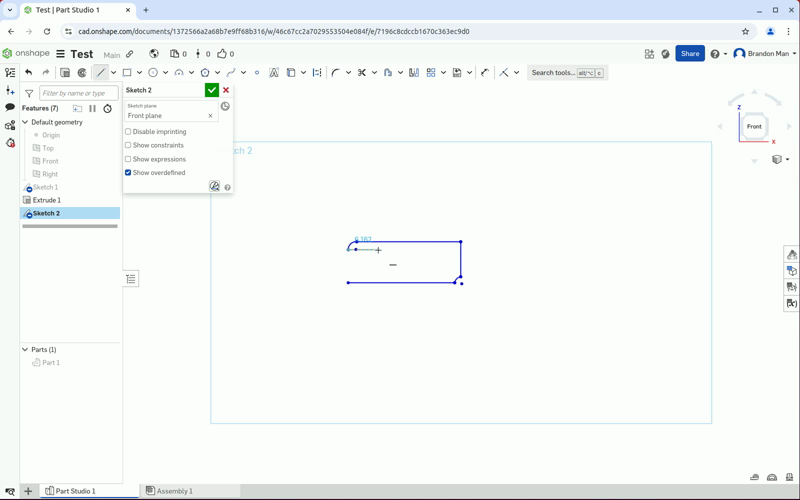
mouse_move(348, 282)
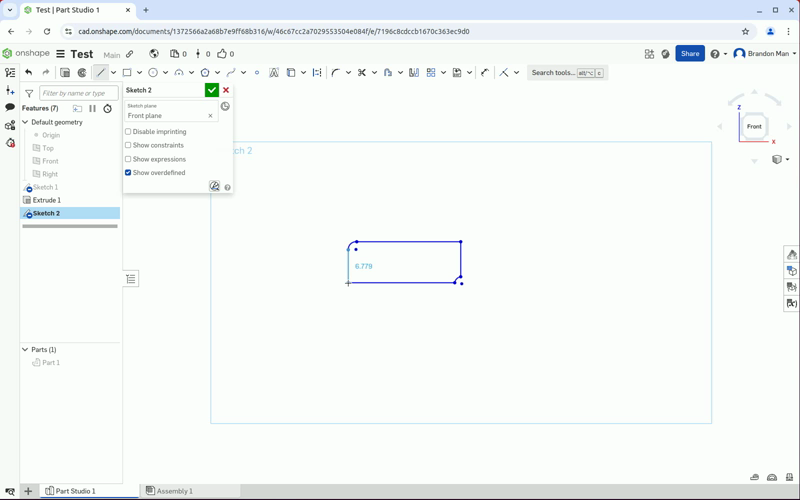
key_up(shift)
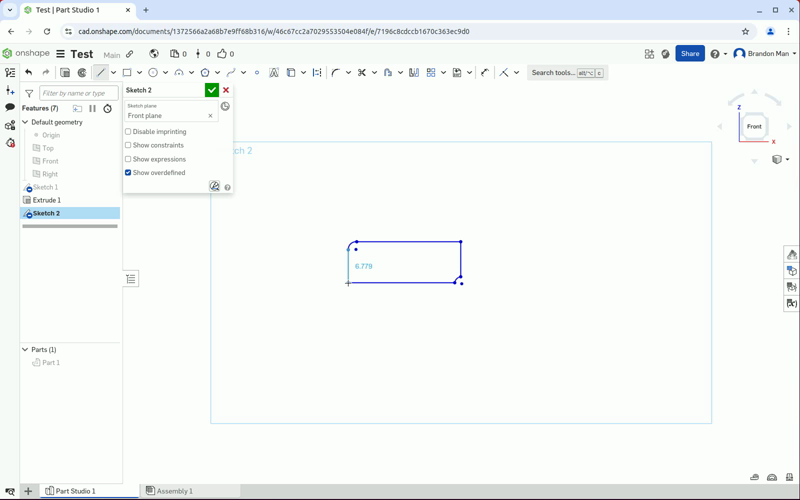
click(348, 282)
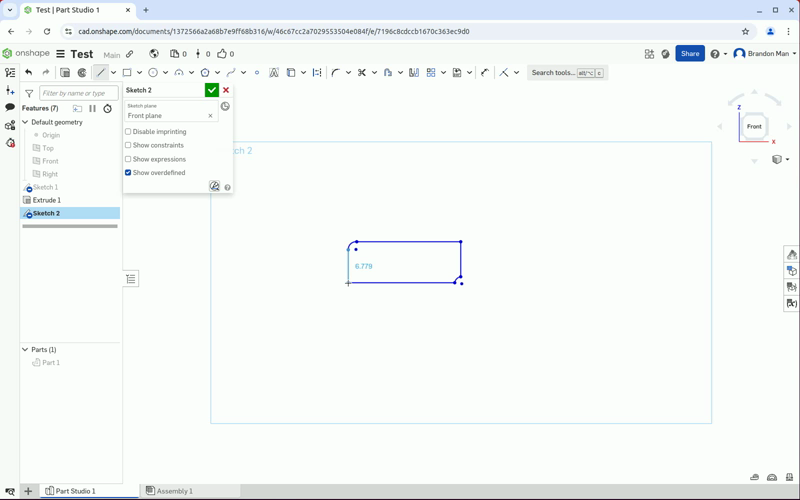
key(esc)
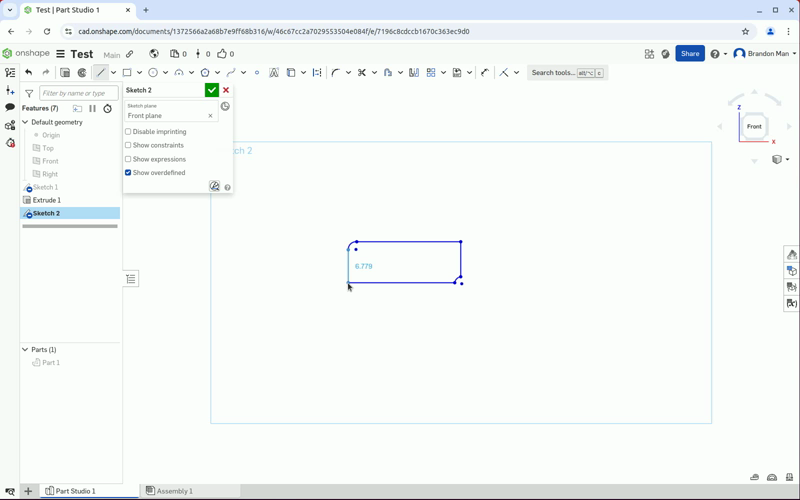
key(c)
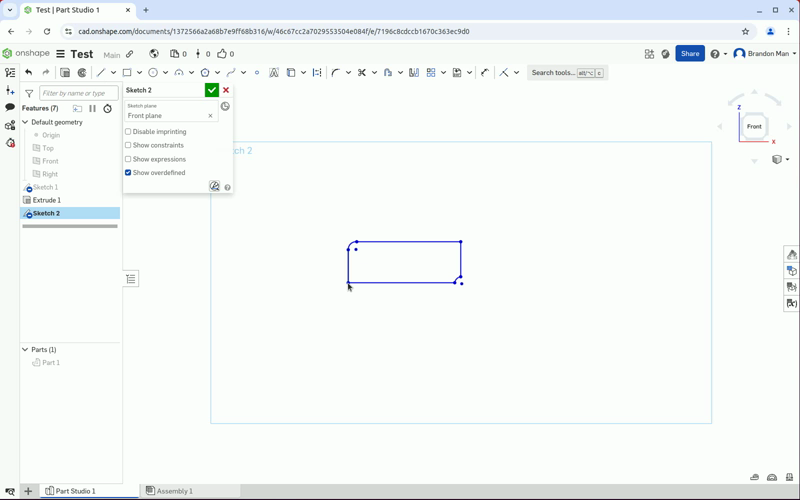
key_down(shift)
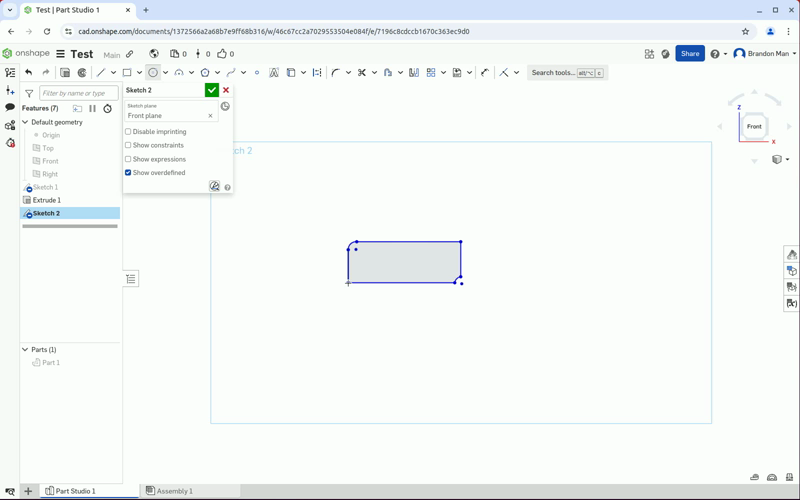
mouse_move(356, 249)
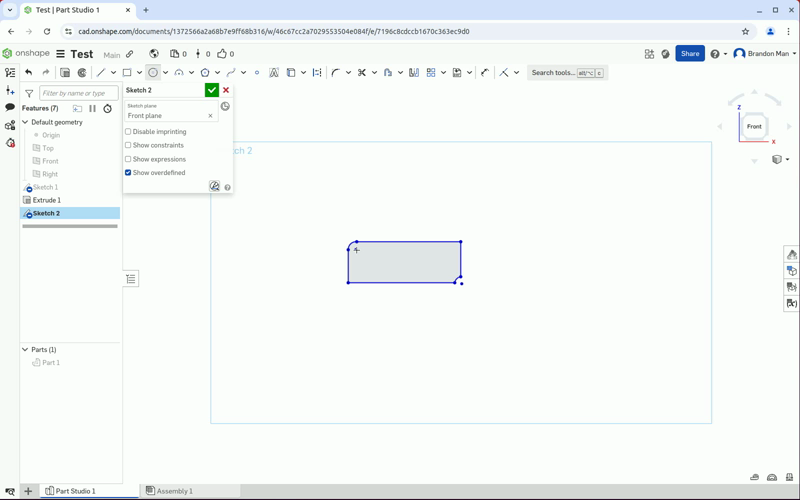
click(356, 249)
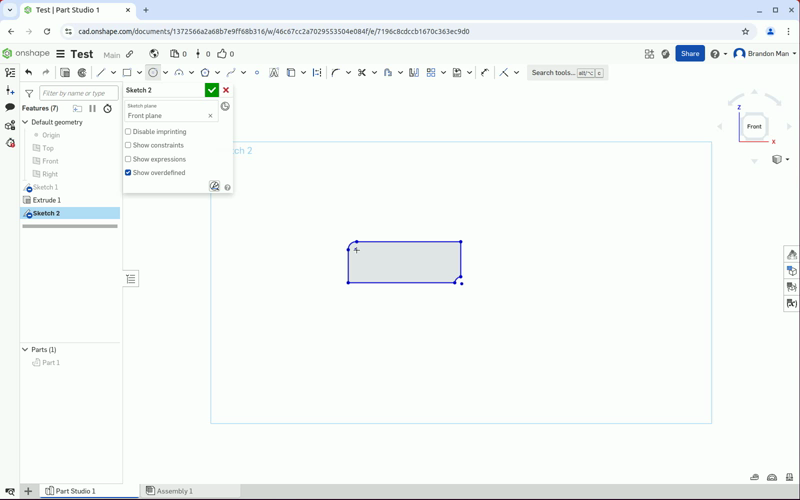
key_up(shift)
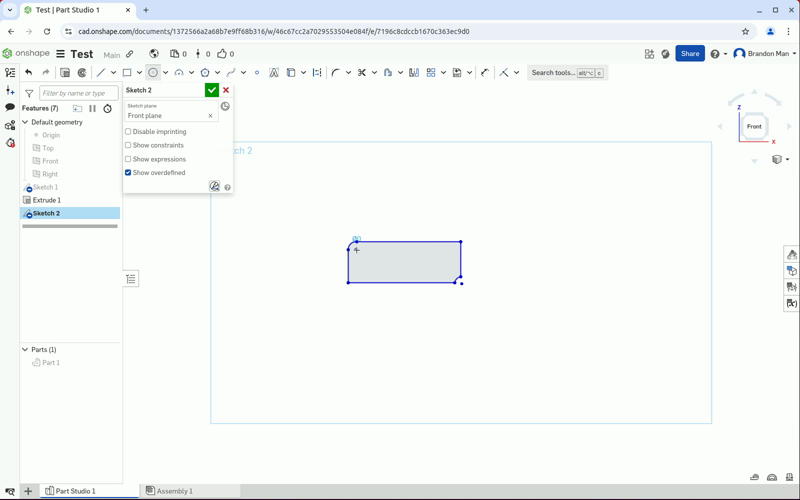
mouse_move(360, 249)
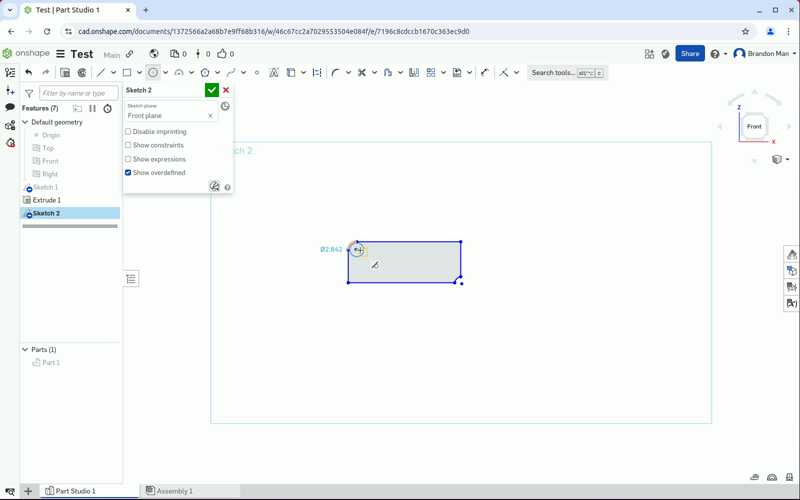
scroll(6)
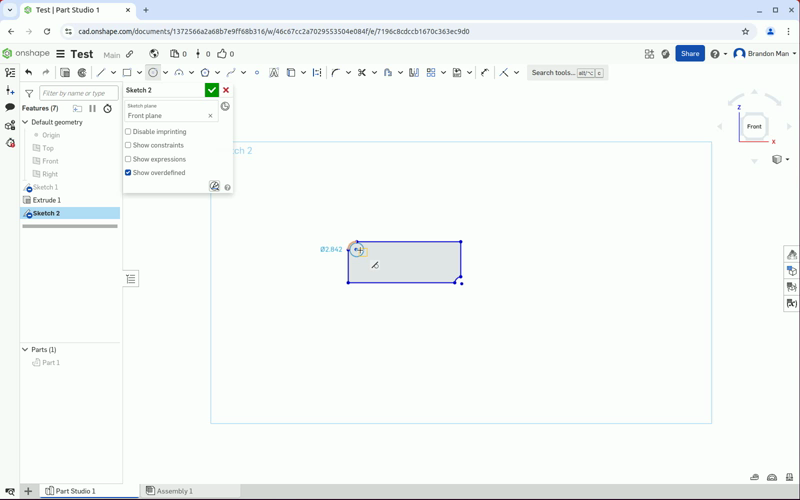
scroll(6)
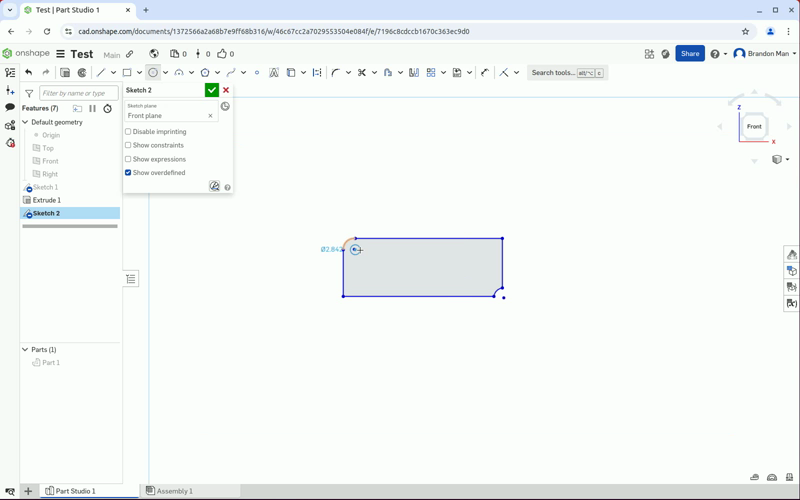
scroll(6)
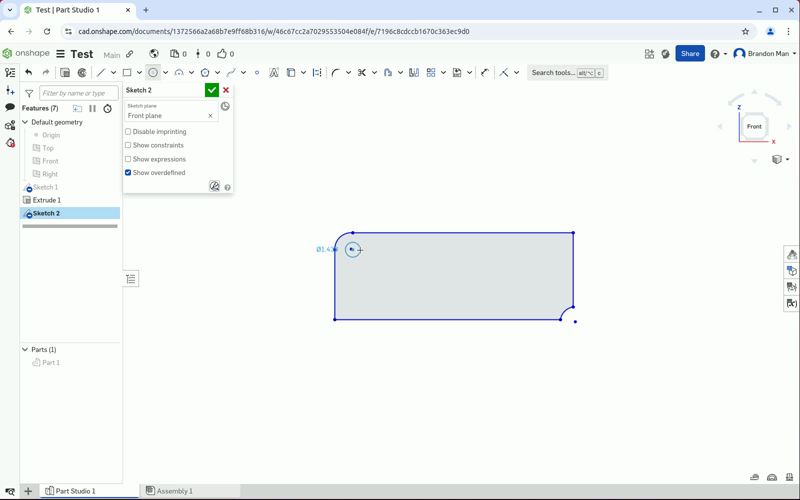
scroll(6)
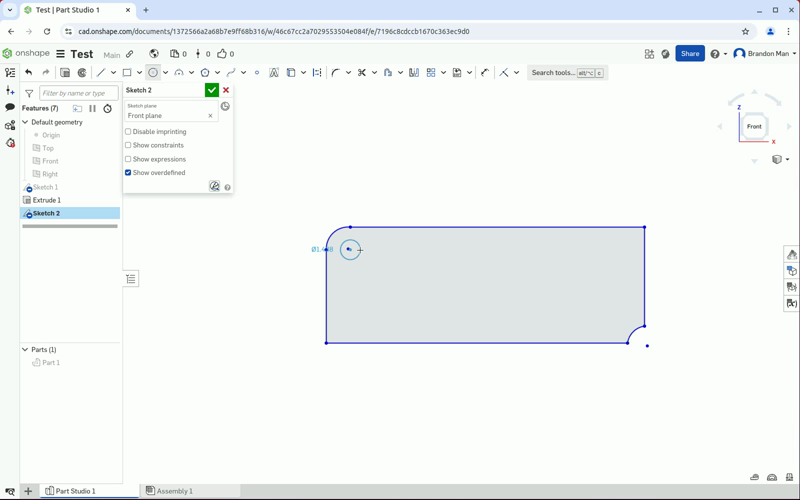
scroll(6)
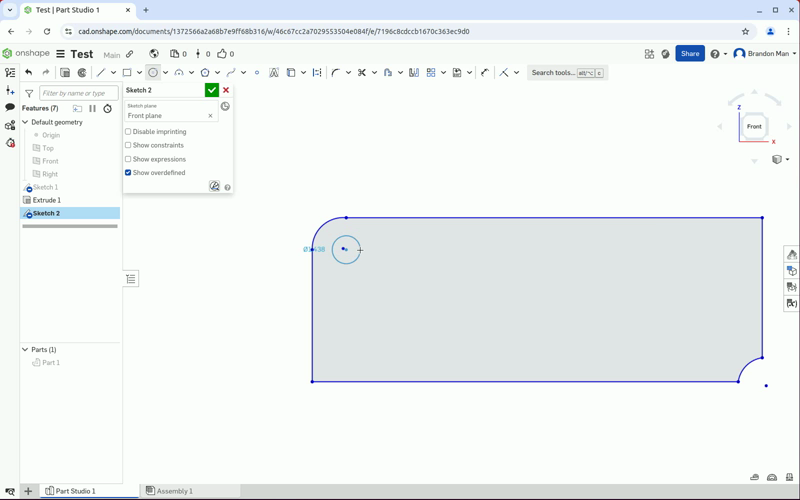
scroll(6)
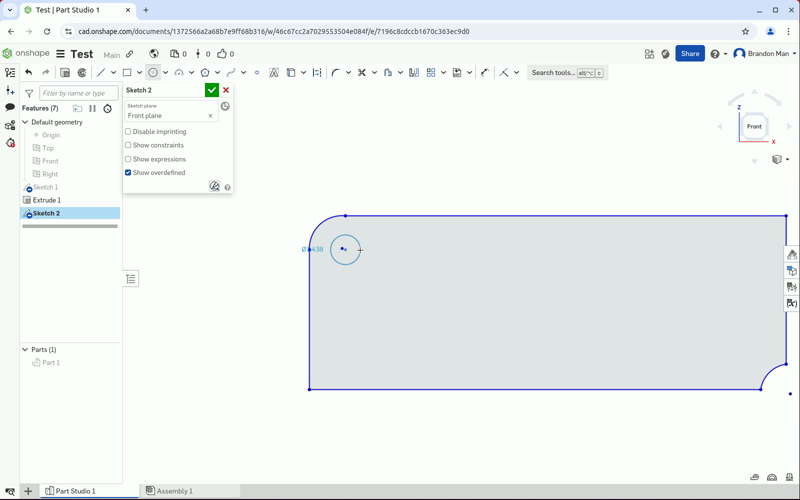
scroll(6)
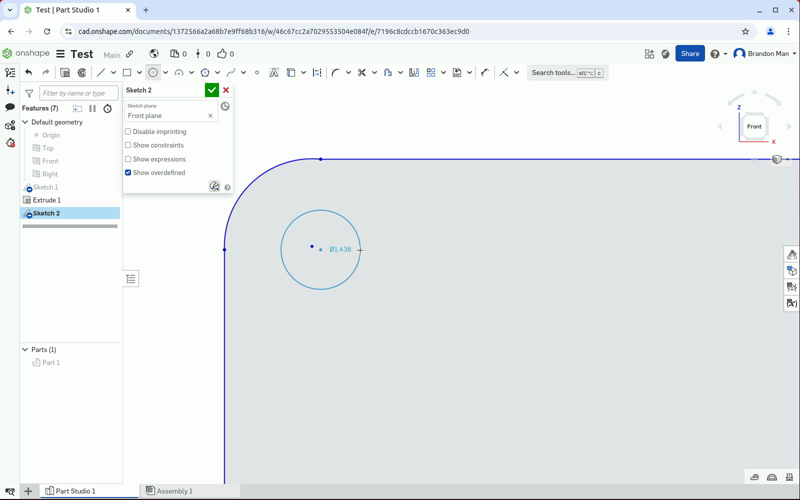
click(360, 249)
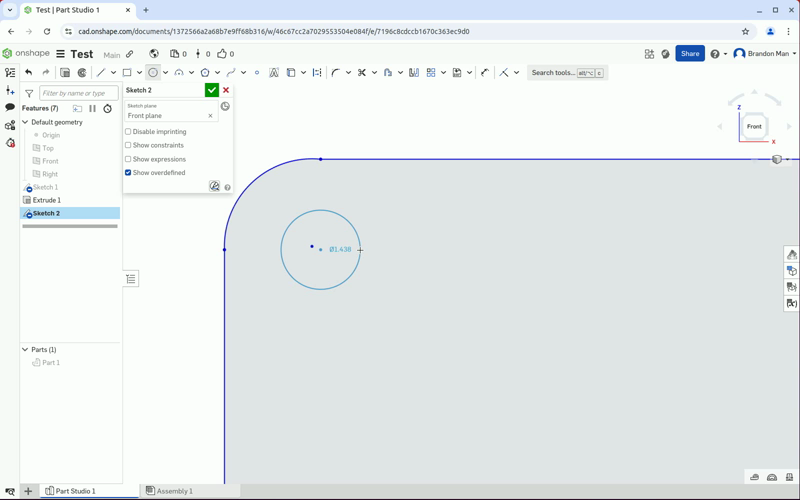
scroll(-6)
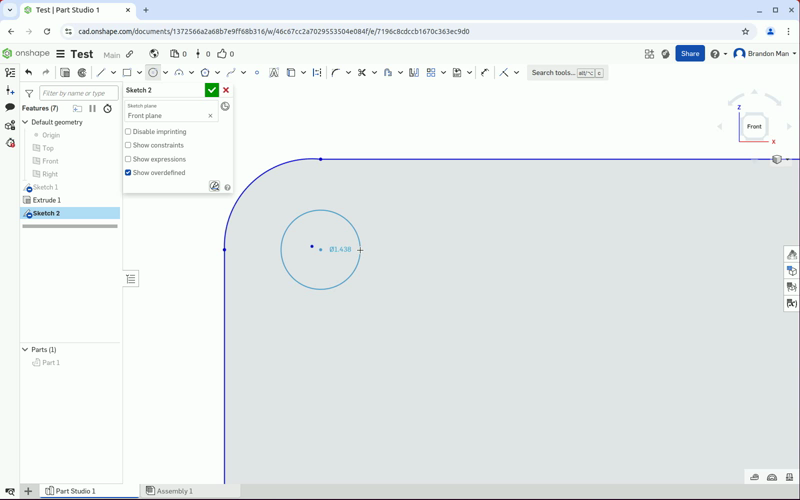
scroll(-6)
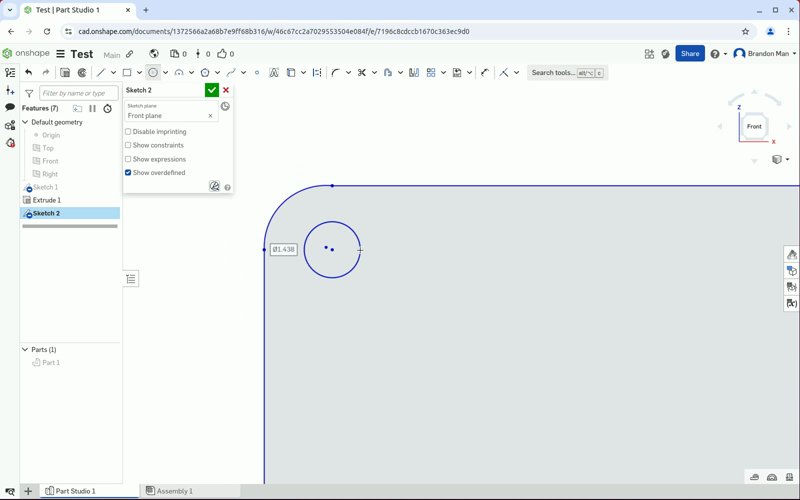
scroll(-6)
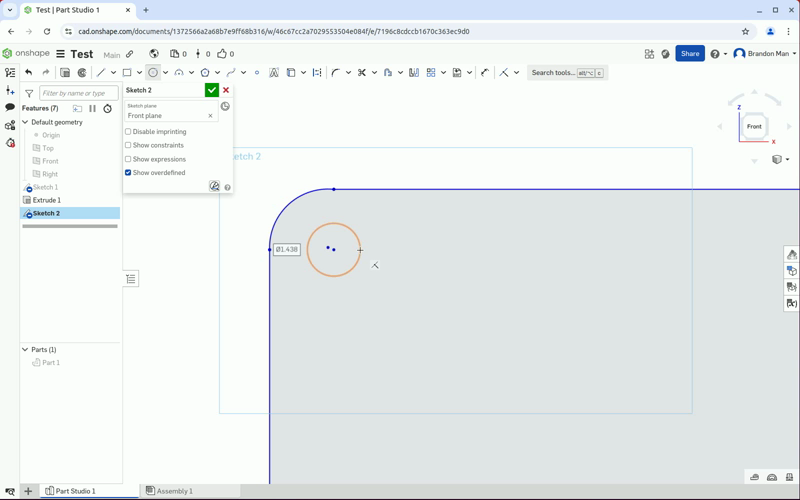
scroll(-6)
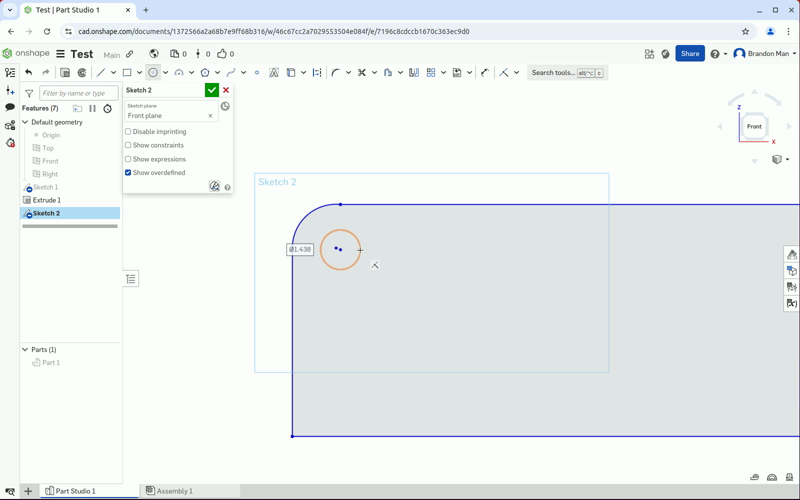
scroll(-6)
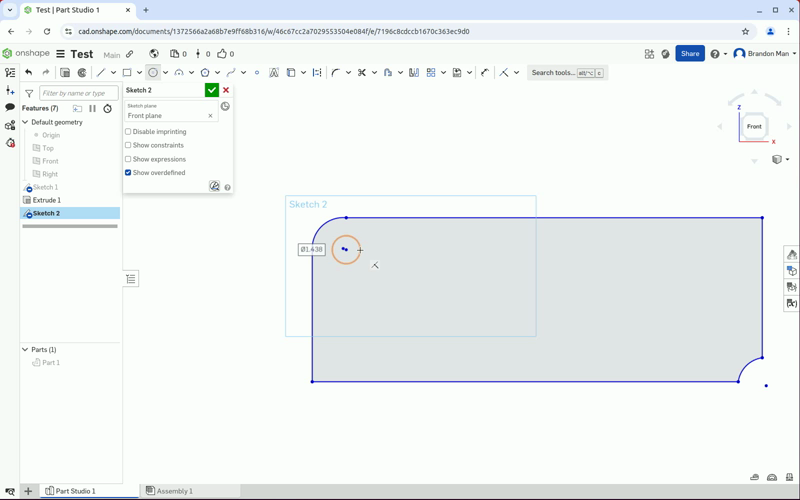
scroll(-6)
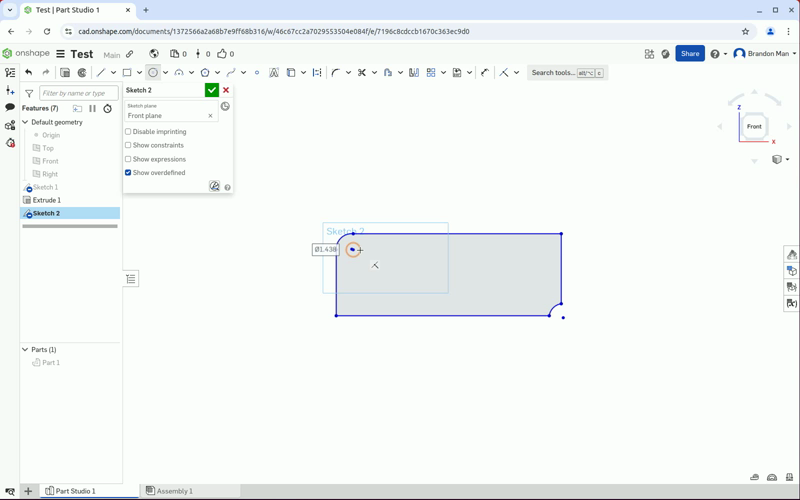
scroll(-6)
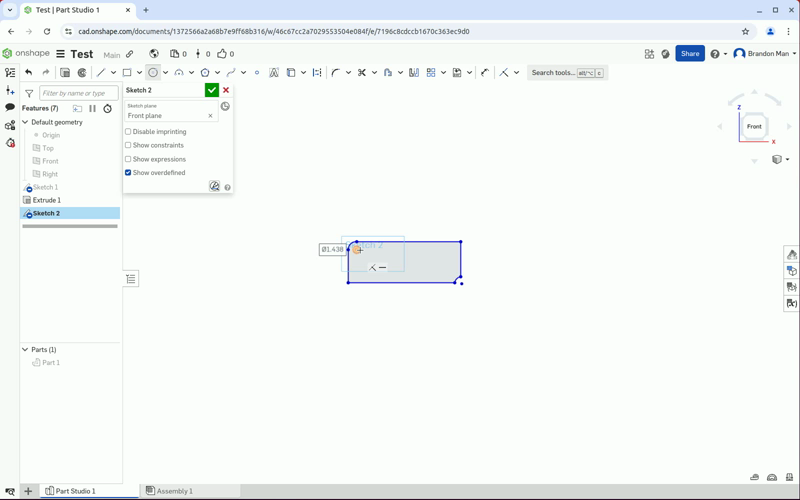
key(esc)
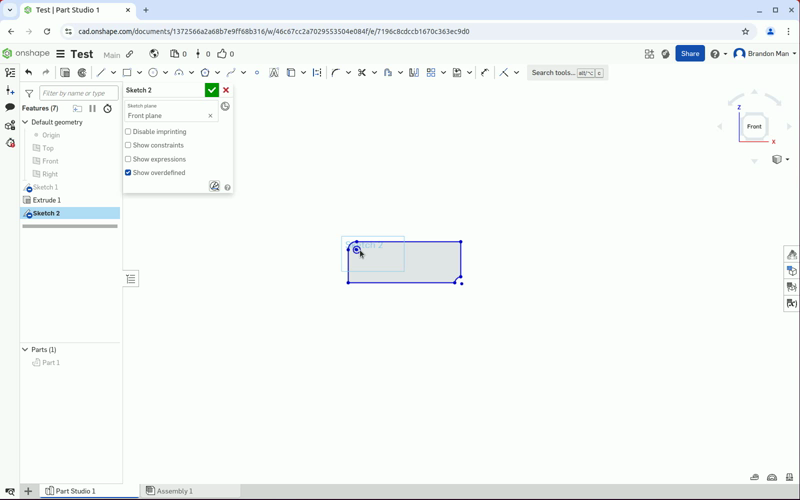
mouse_move(411, 276)
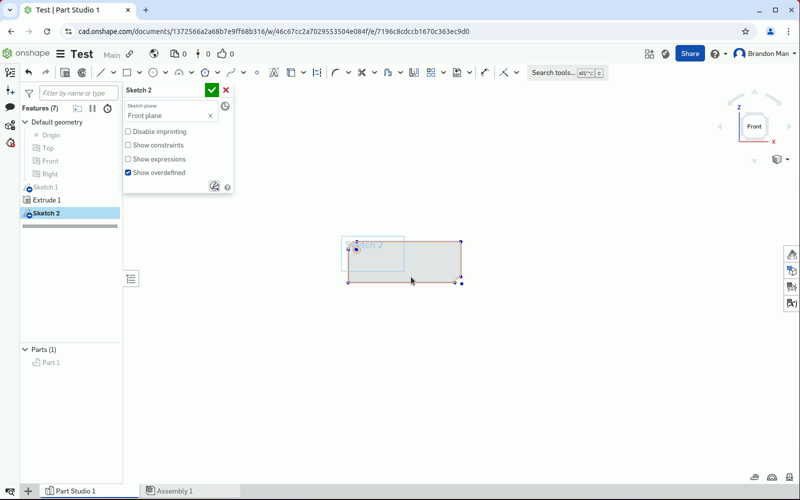
click(411, 276)
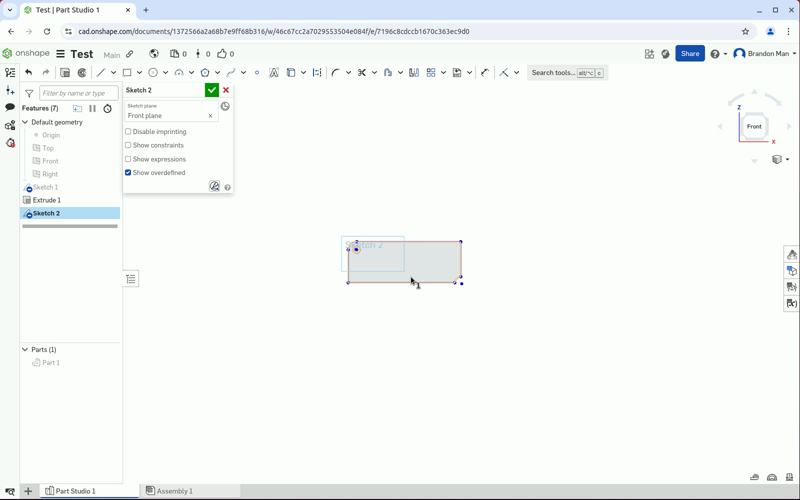
mouse_move(73, 352)
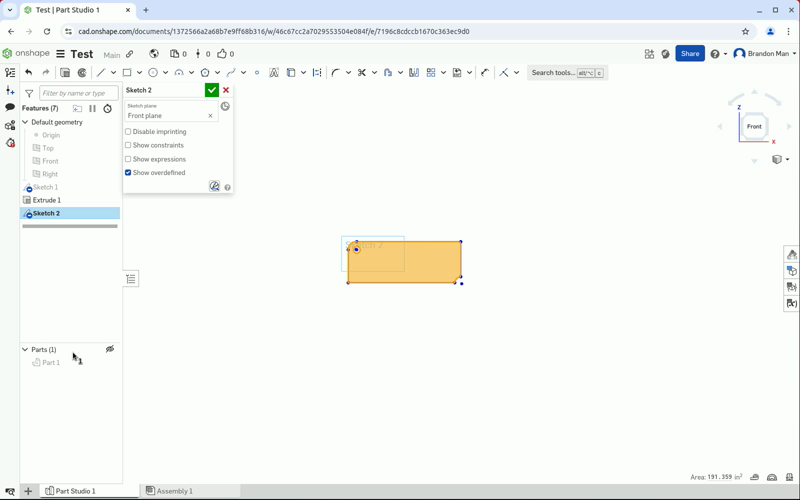
key(shift+y)
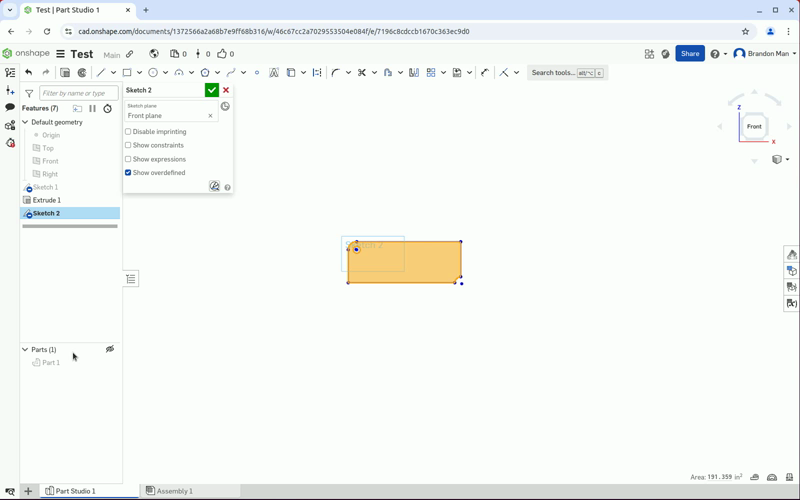
key(shift+e)
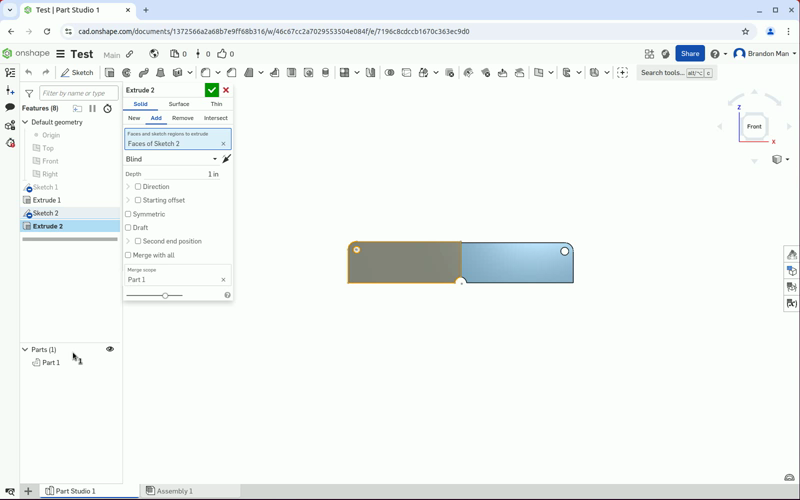
mouse_move(143, 106)
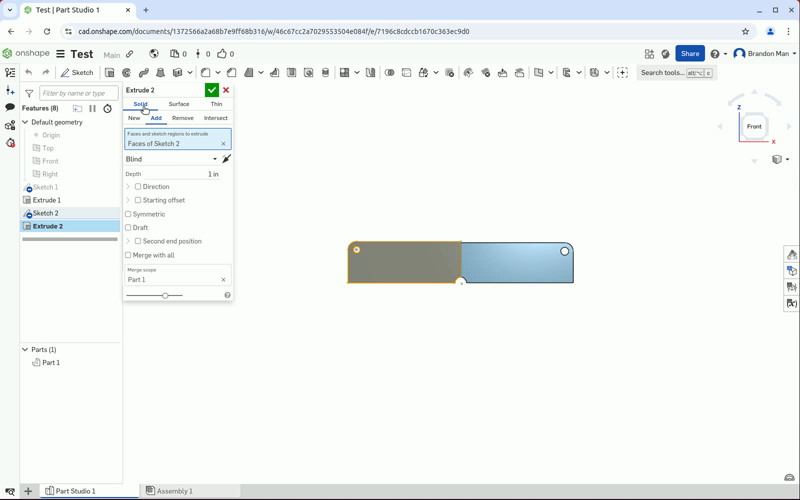
click(143, 106)
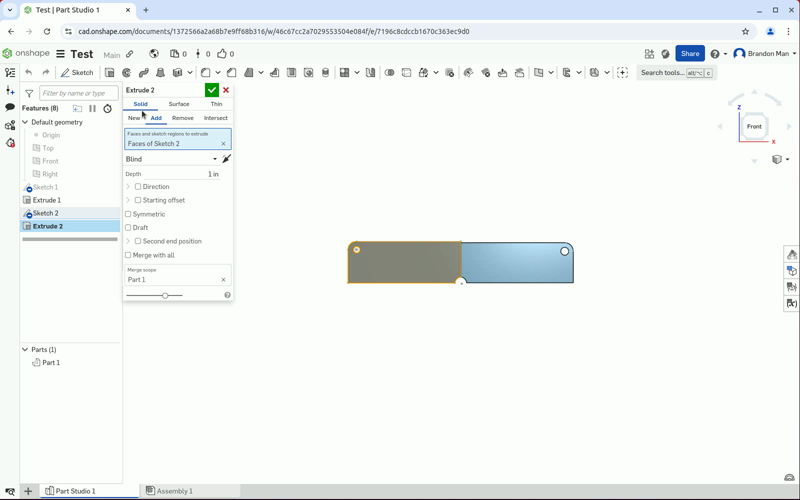
mouse_move(137, 120)
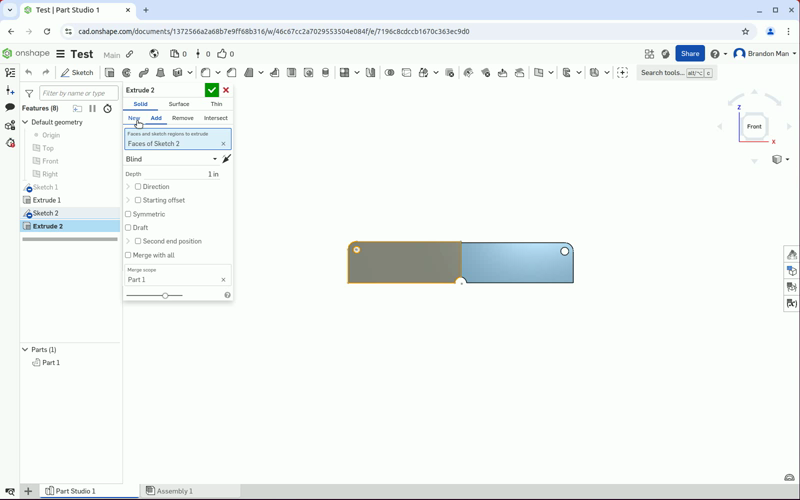
click(137, 120)
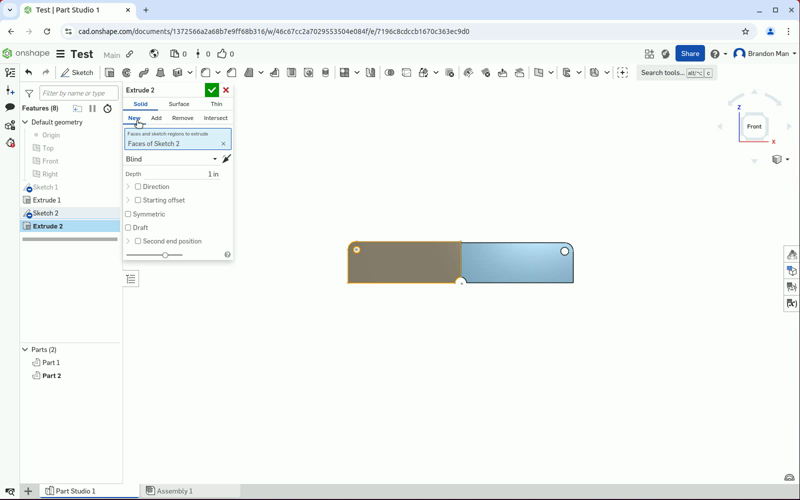
key(tab, 4)
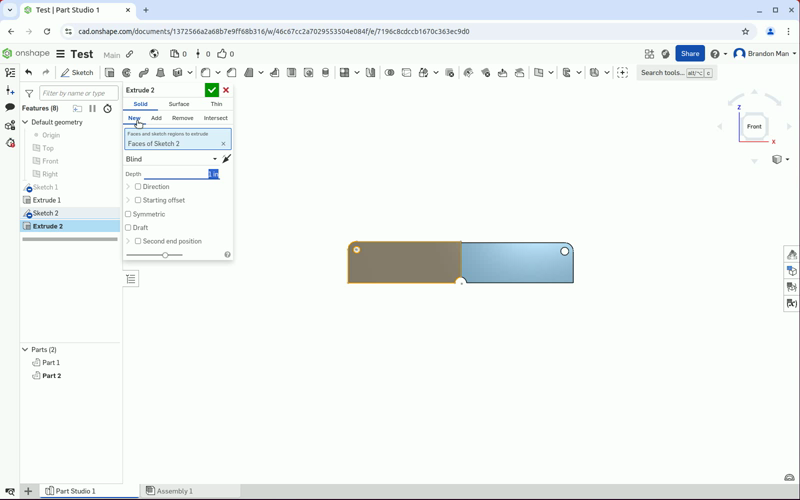
text(1.444)
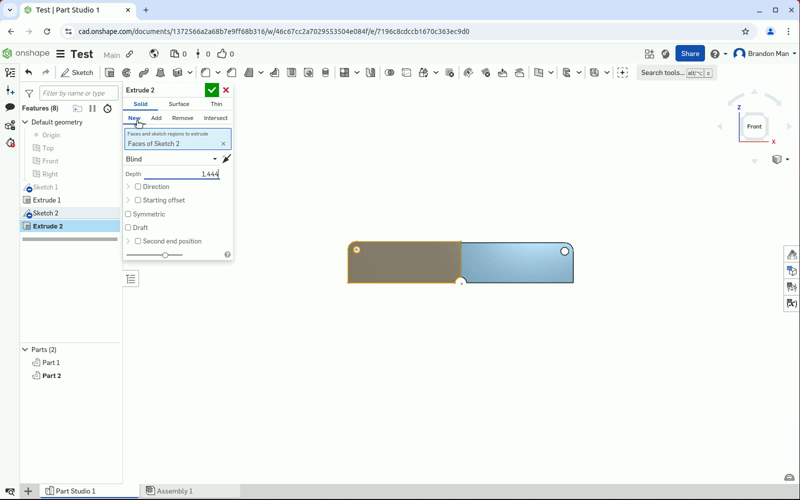
key(tab, 3)
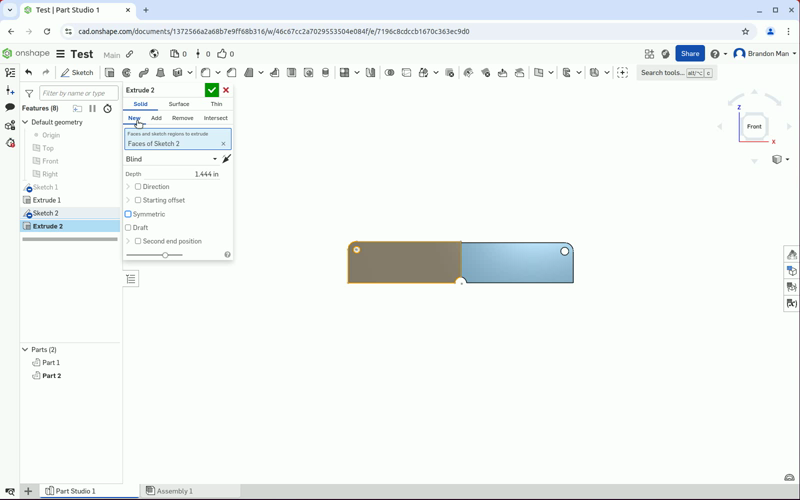
key(space)
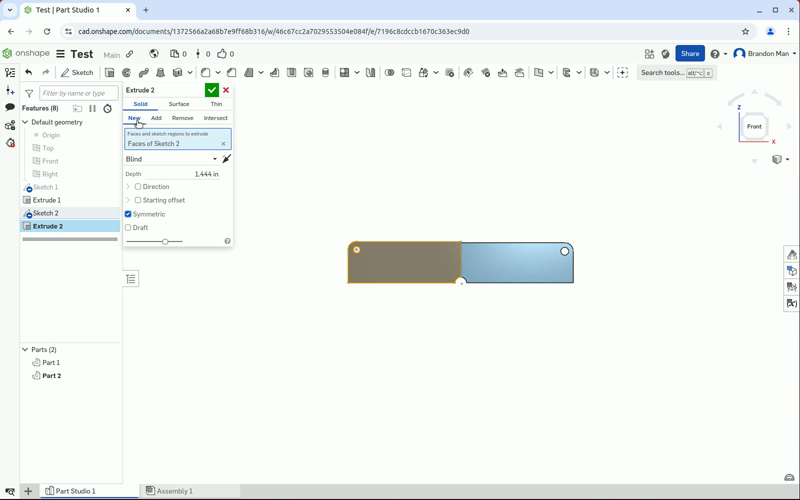
key(enter)
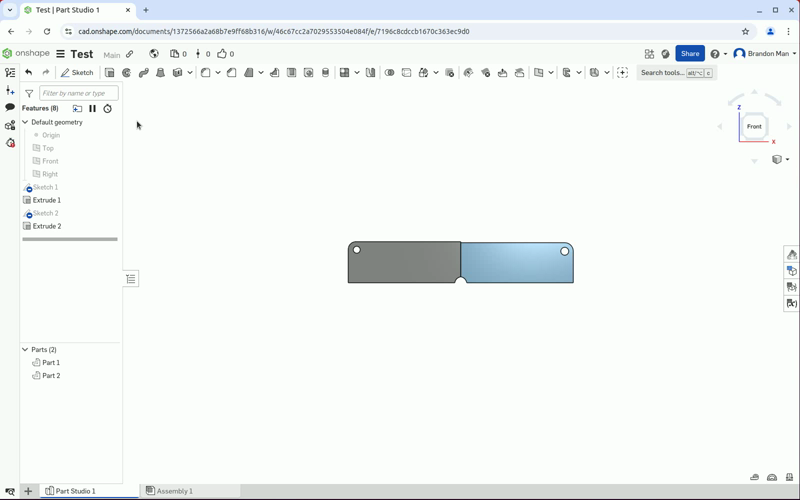
key(shift+h)
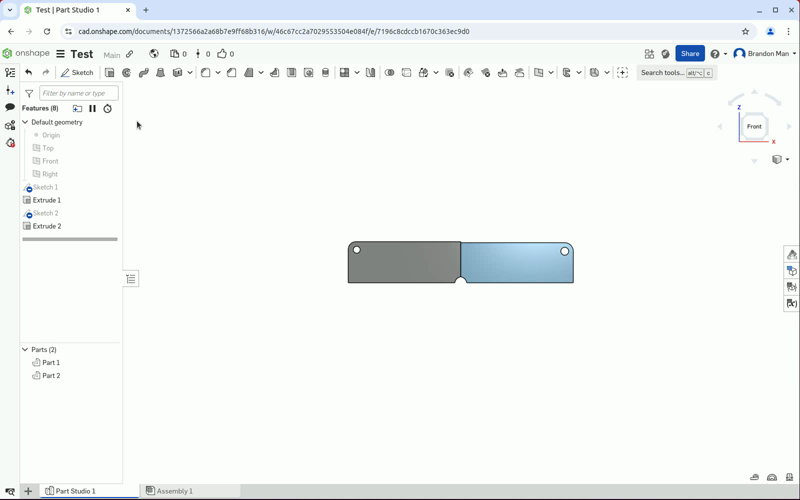
key(shift+h)
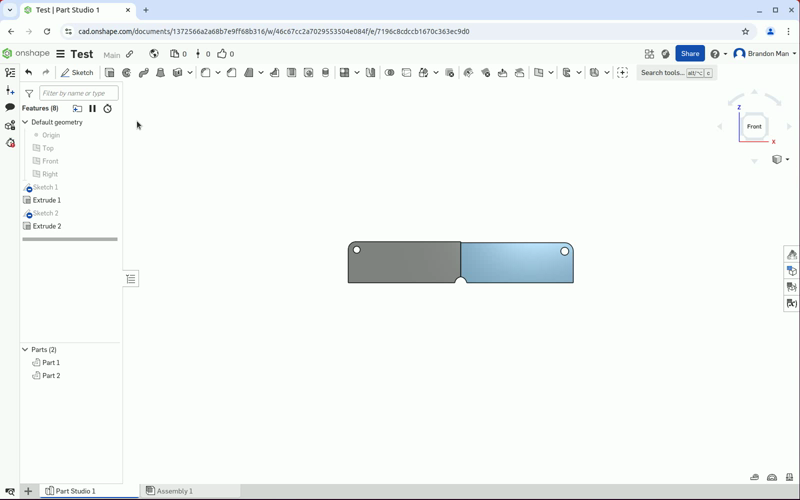
mouse_move(73, 189)
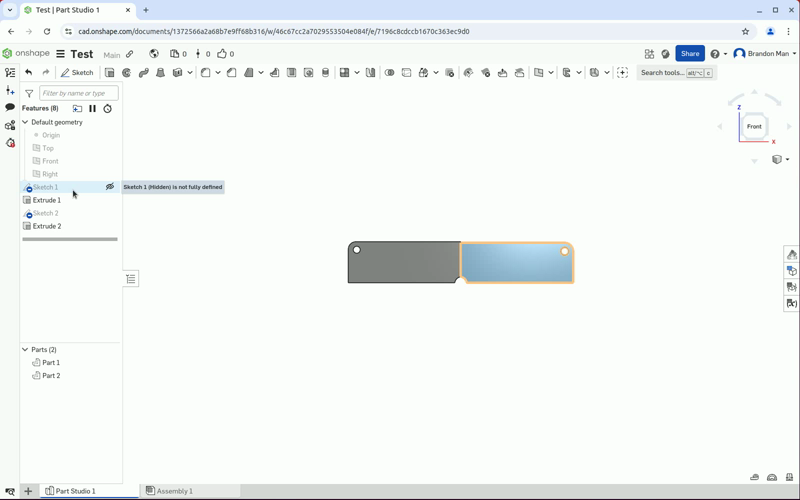
click(73, 189)
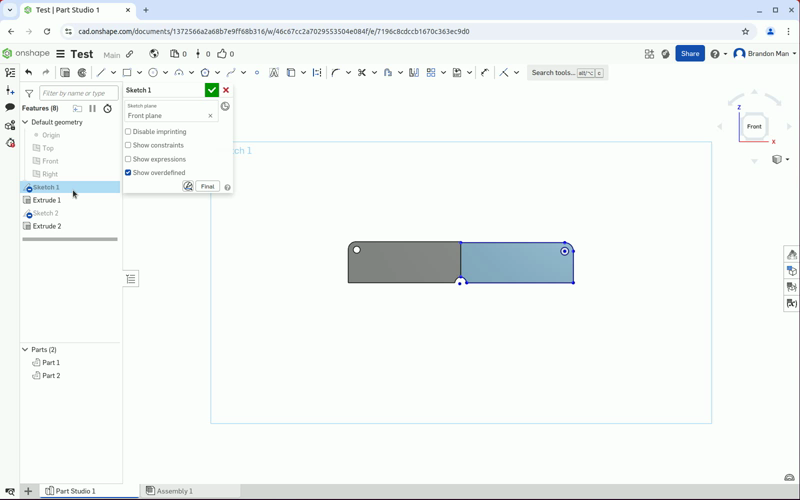
mouse_move(229, 92)
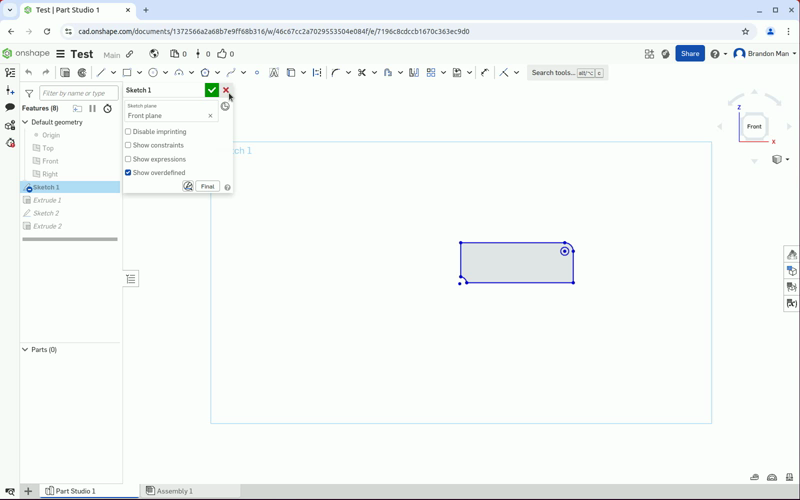
click(229, 92)
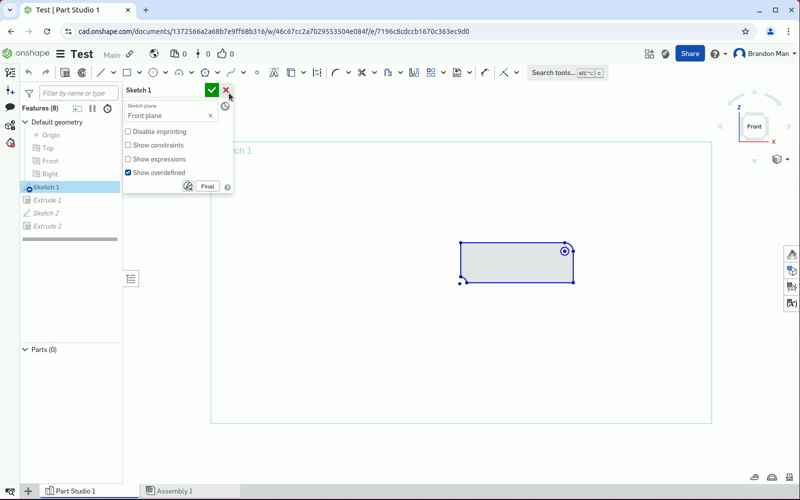
key(shift+s)
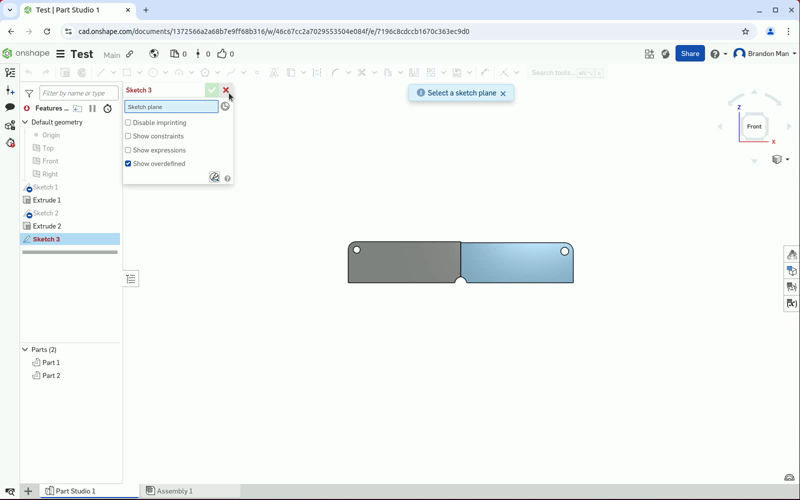
mouse_move(73, 163)
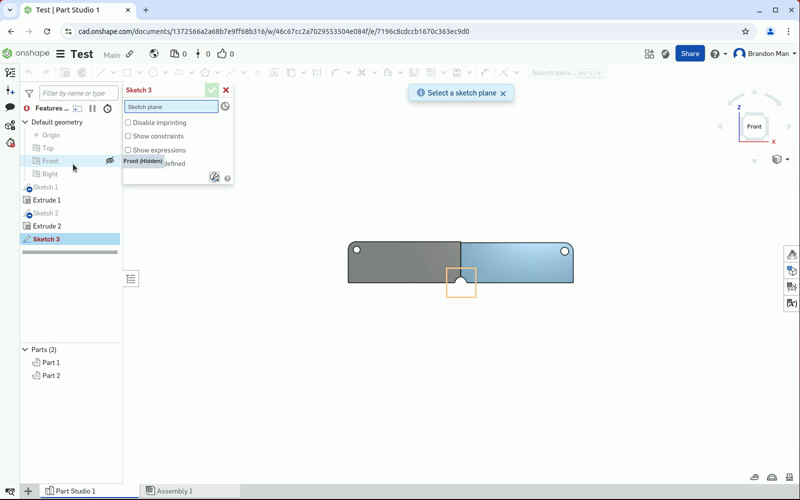
click(73, 163)
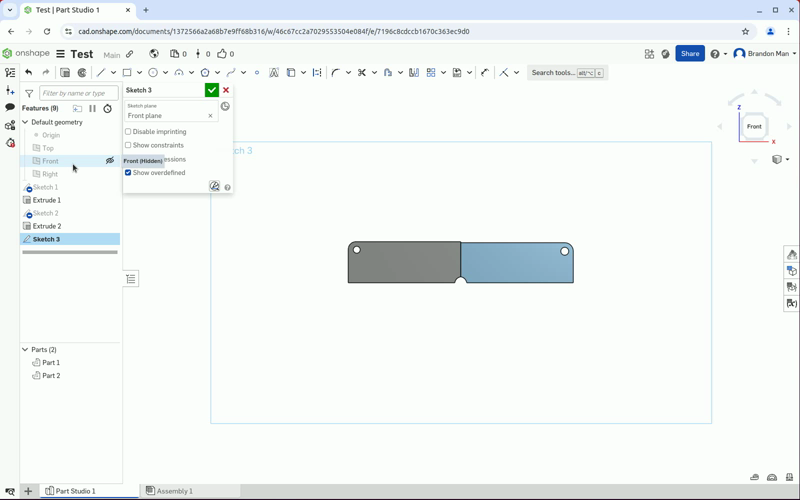
mouse_move(73, 352)
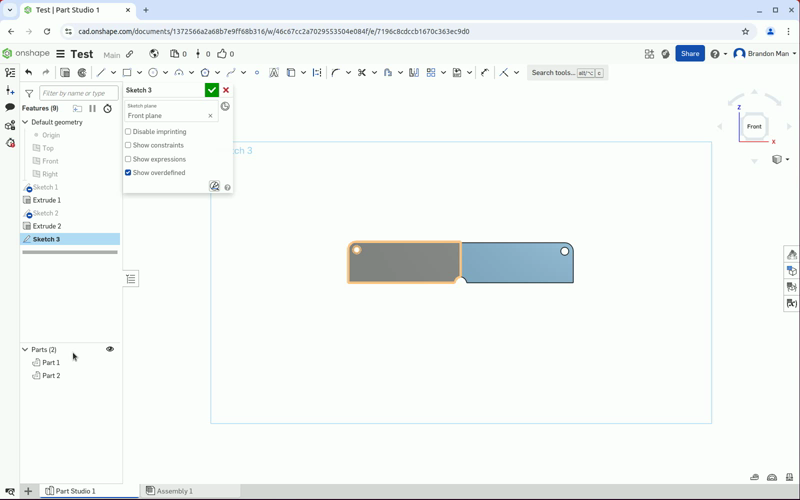
key(y)
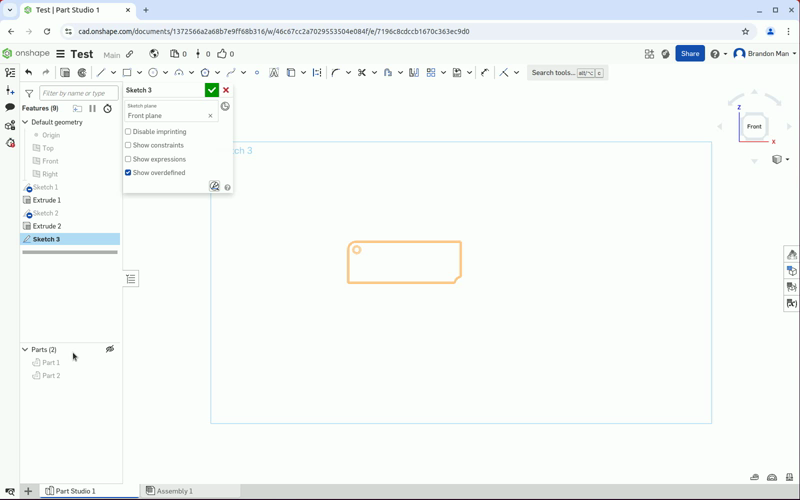
key(a)
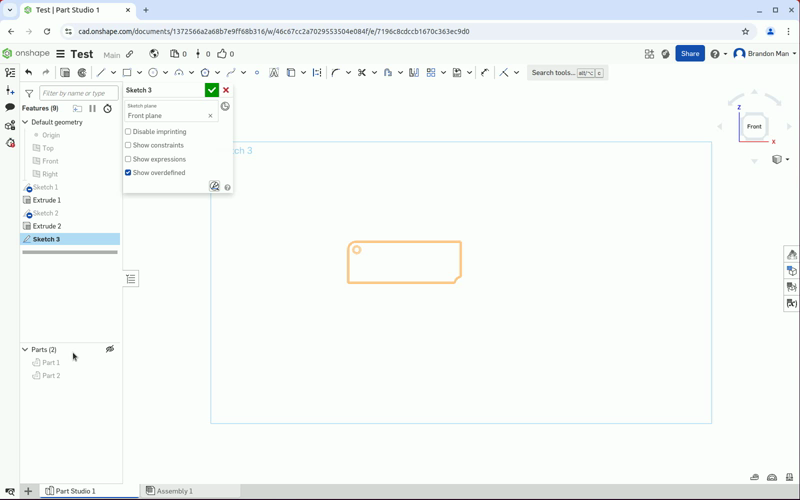
key_down(shift)
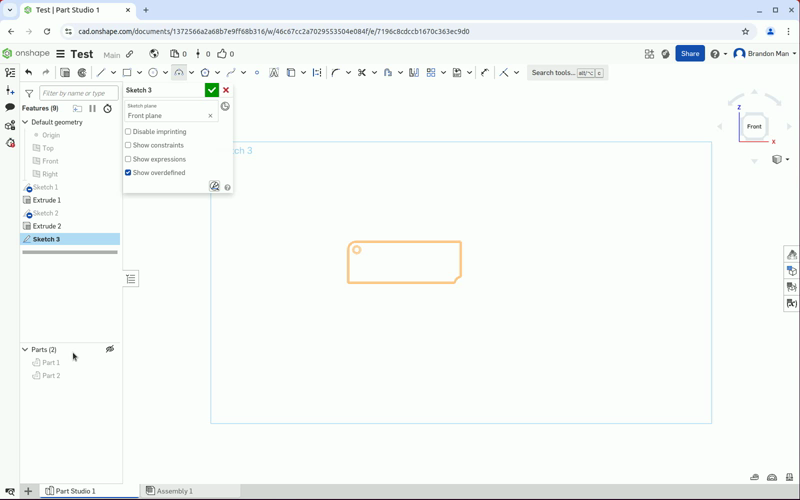
mouse_move(348, 315)
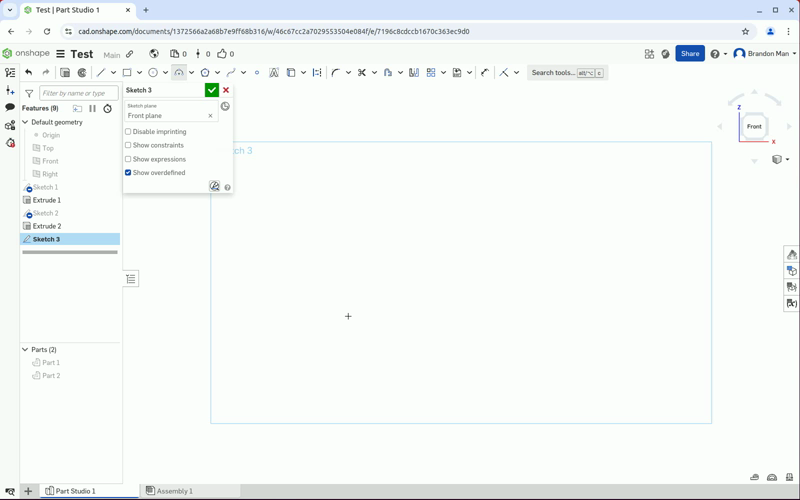
click(348, 315)
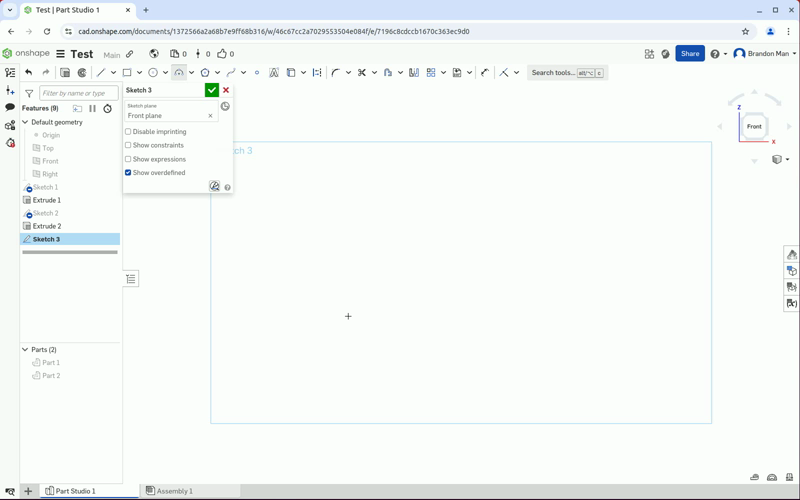
key_up(shift)
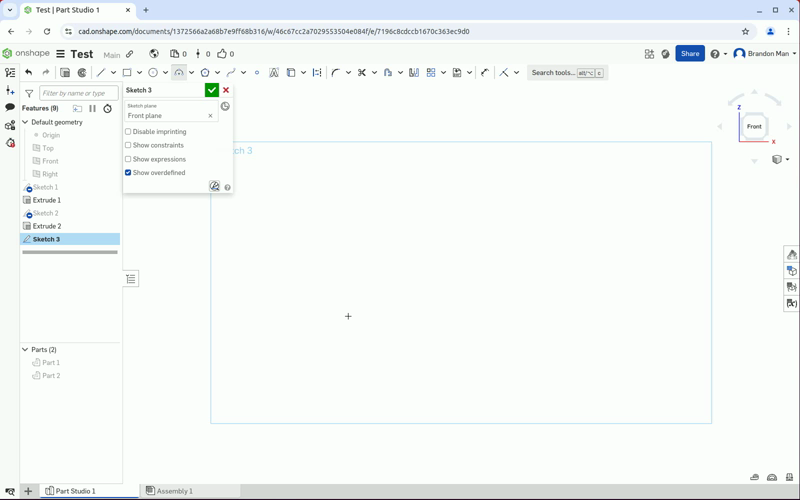
key_down(shift)
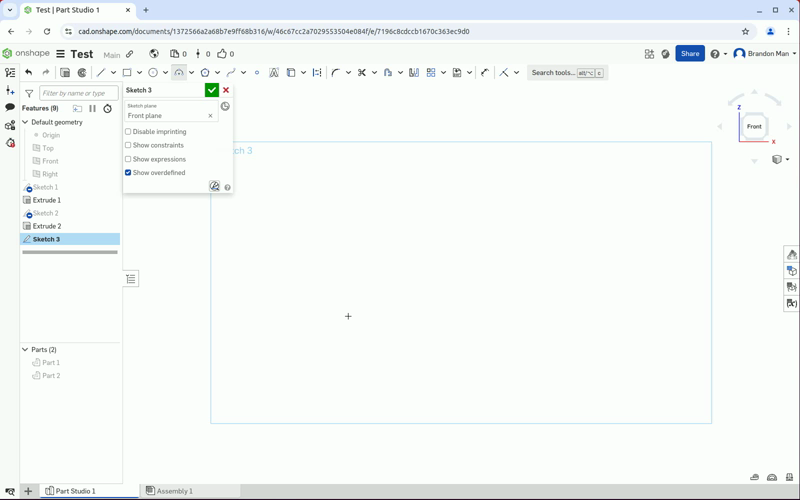
mouse_move(356, 324)
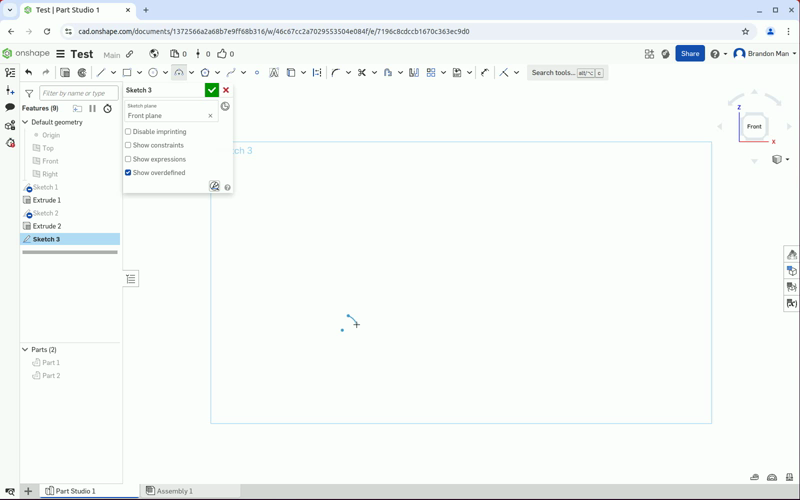
click(356, 324)
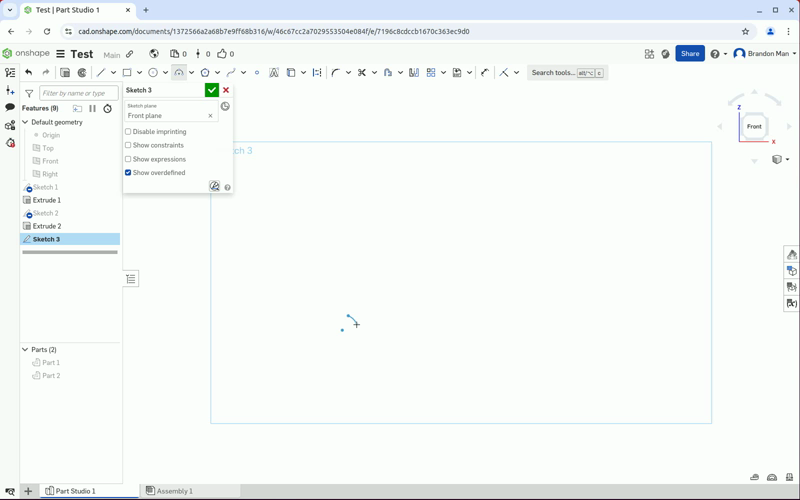
mouse_move(350, 321)
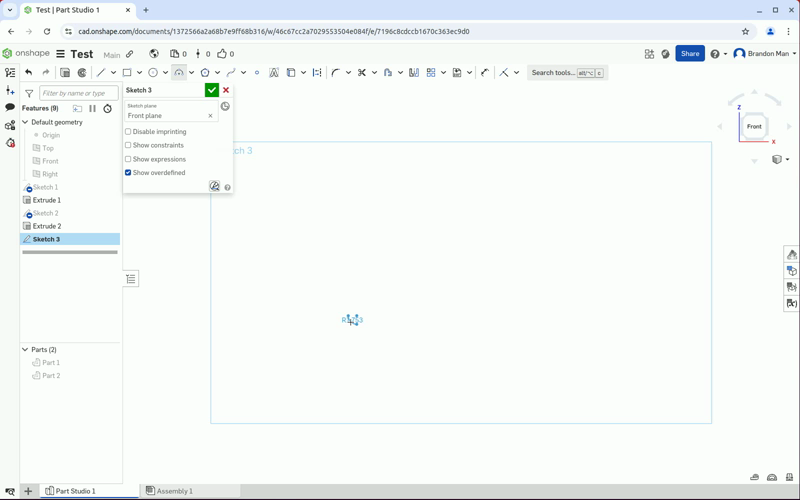
click(350, 321)
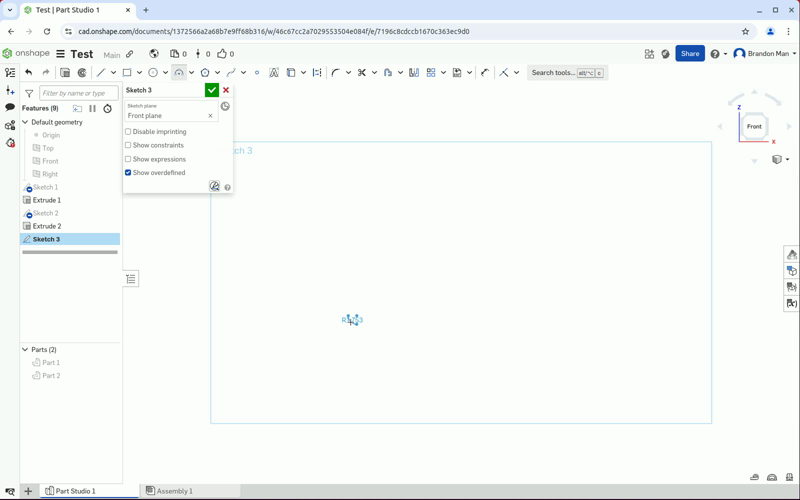
key_up(shift)
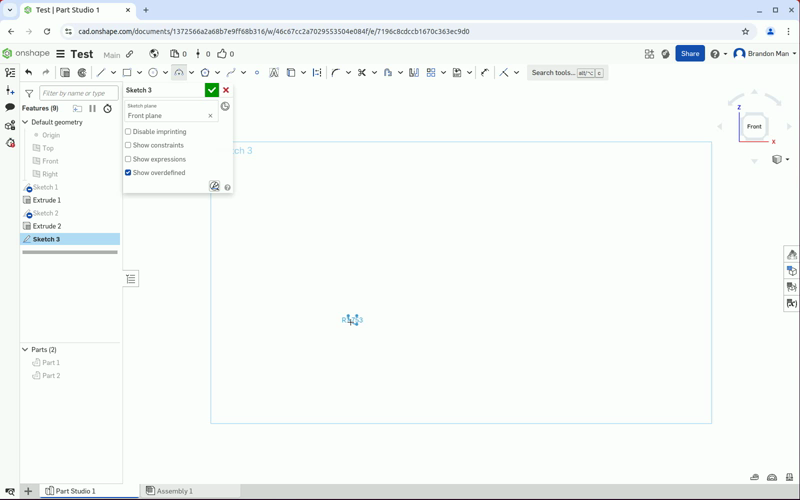
key(esc)
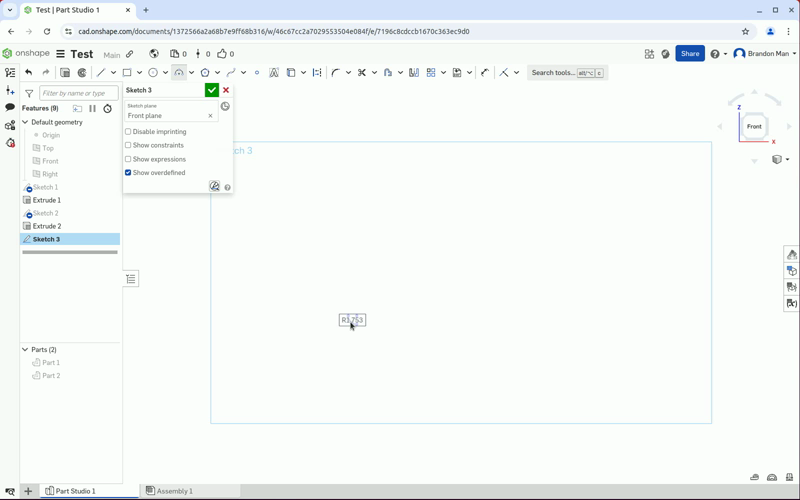
key(l)
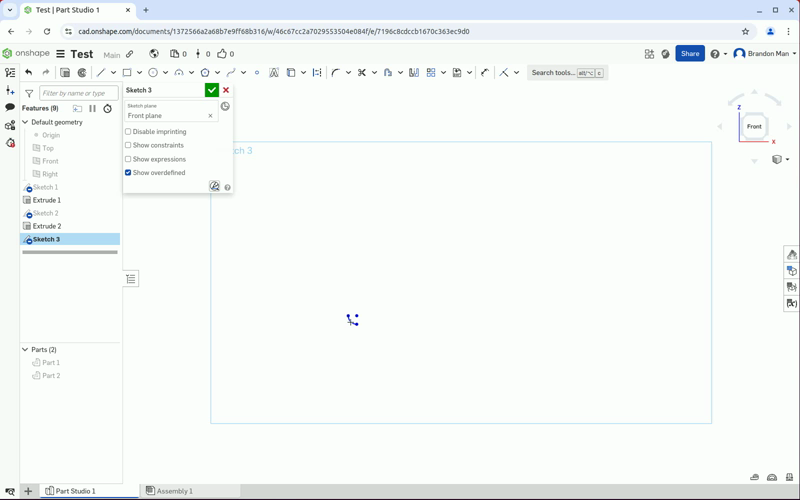
mouse_move(356, 324)
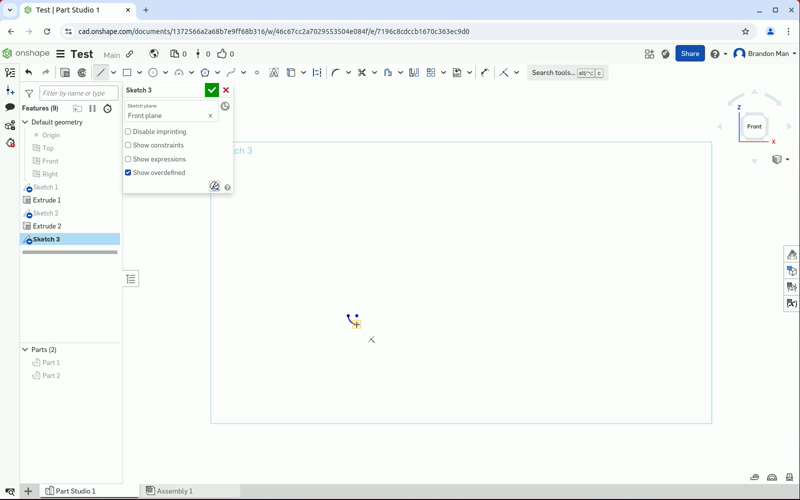
click(356, 324)
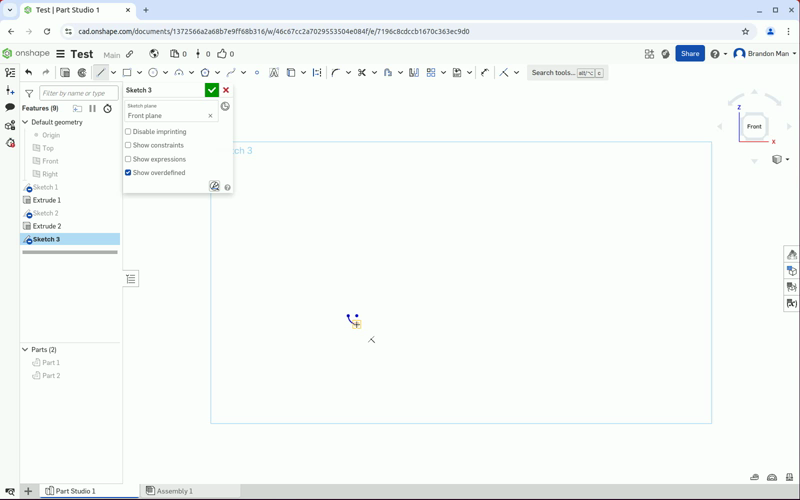
key_down(shift)
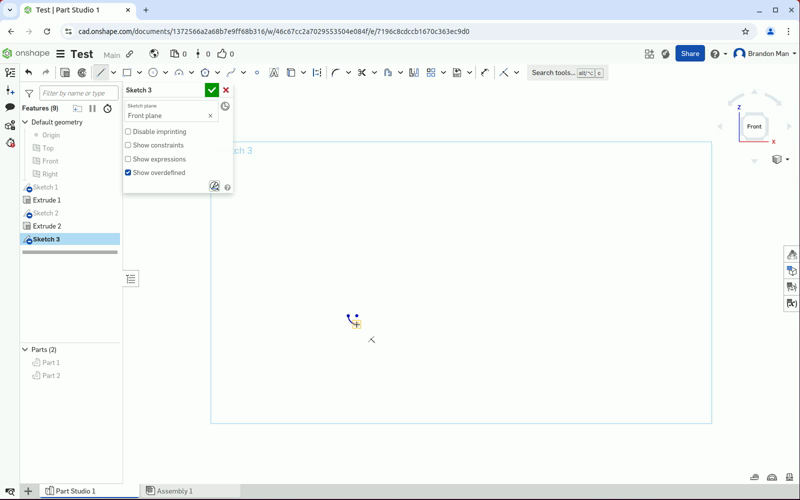
mouse_move(460, 324)
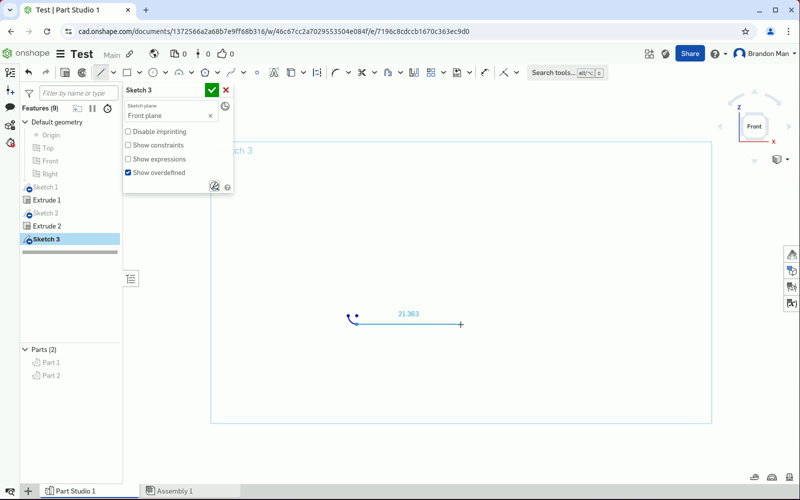
click(460, 324)
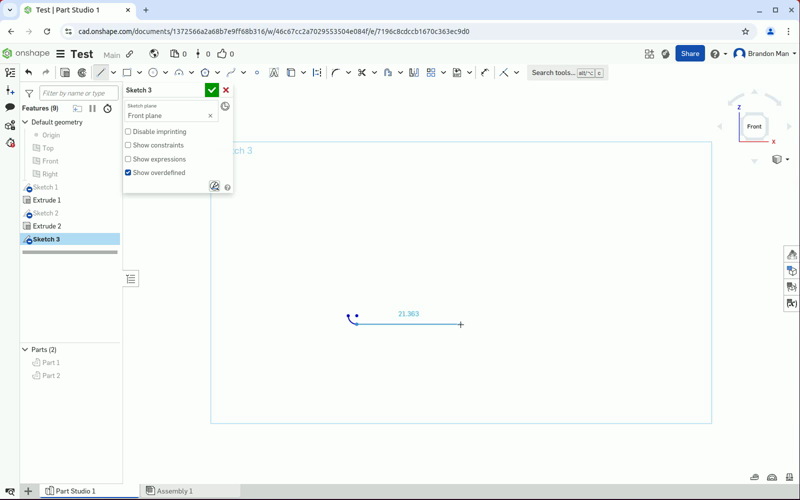
key_up(shift)
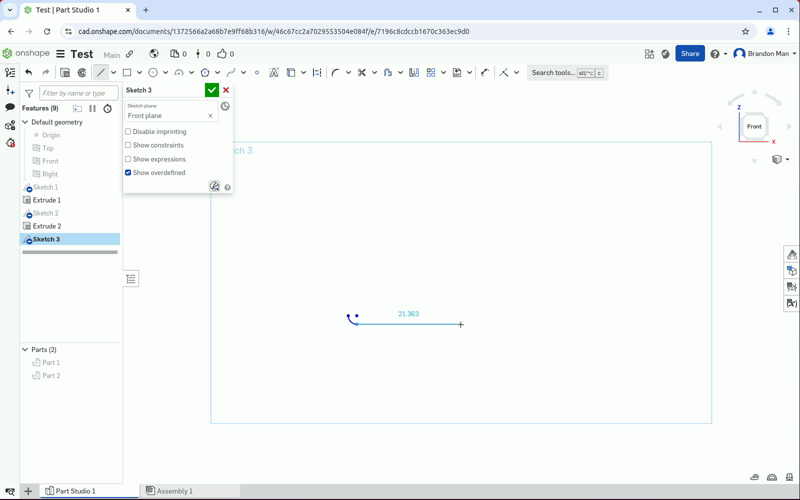
key_down(shift)
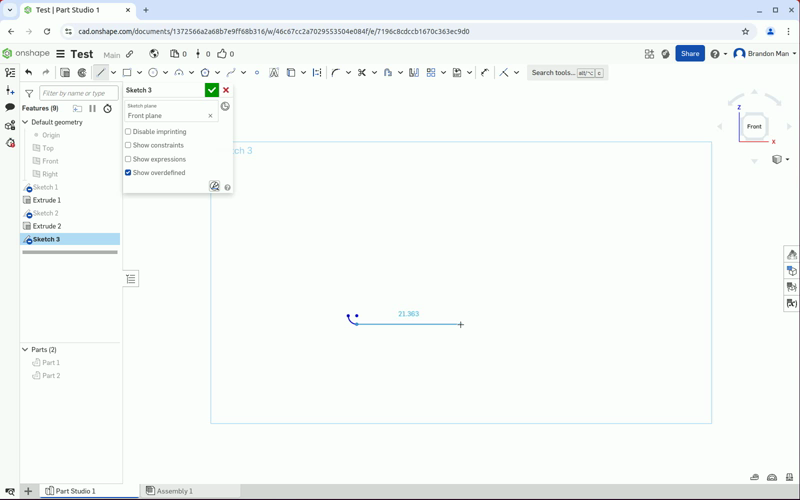
mouse_move(490, 324)
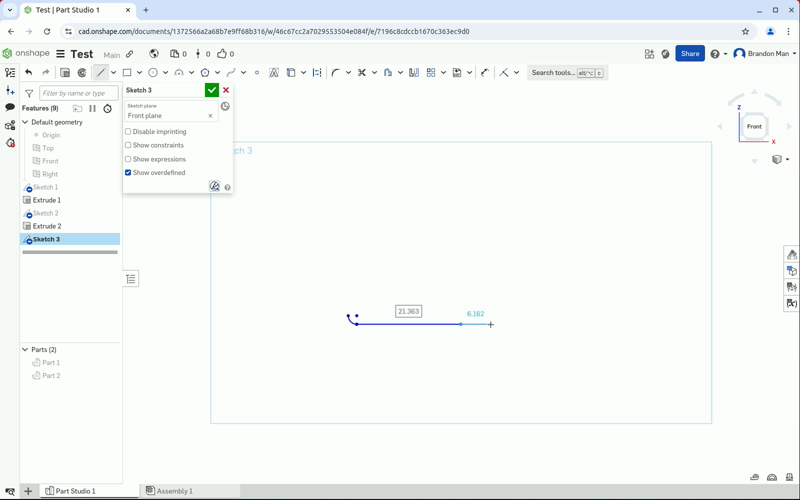
mouse_move(460, 289)
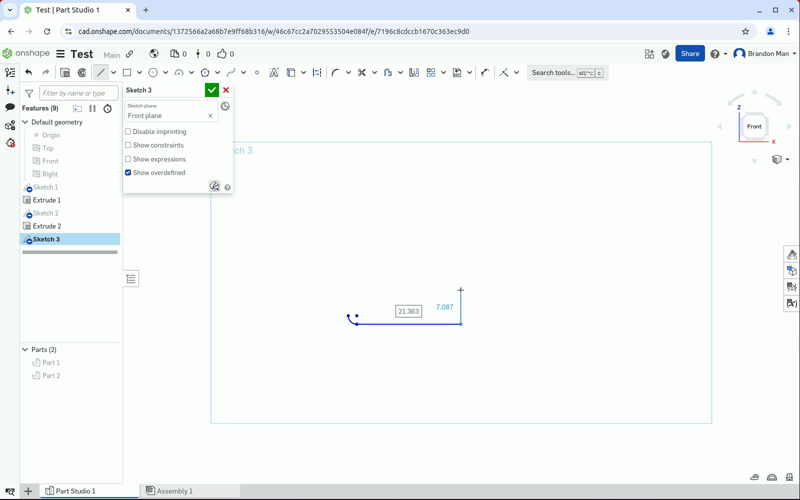
click(460, 289)
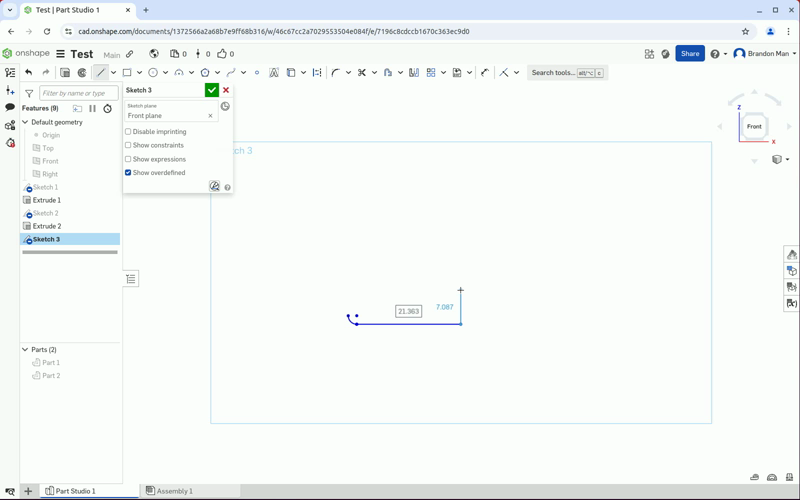
key_up(shift)
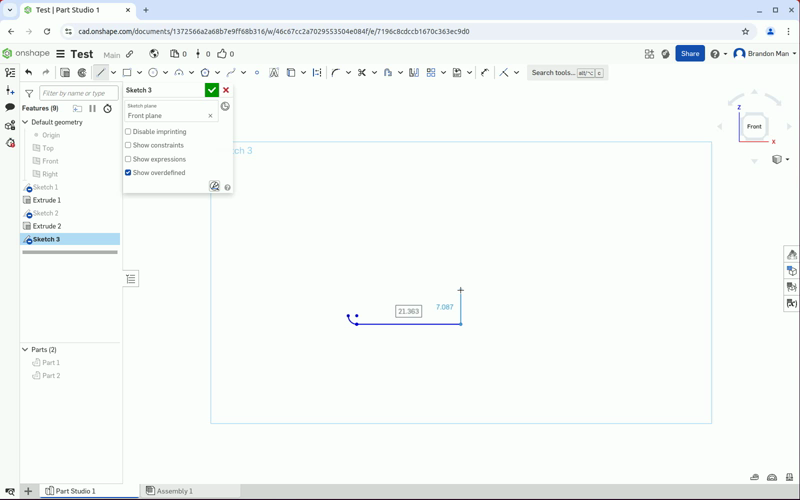
key(esc)
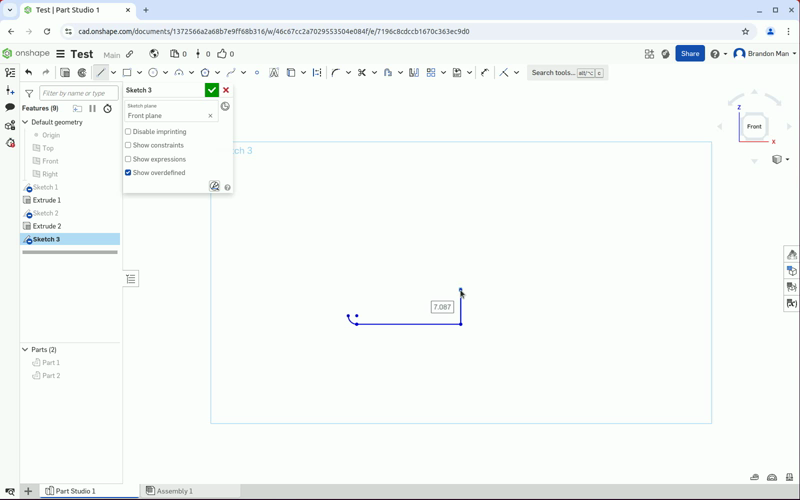
key(a)
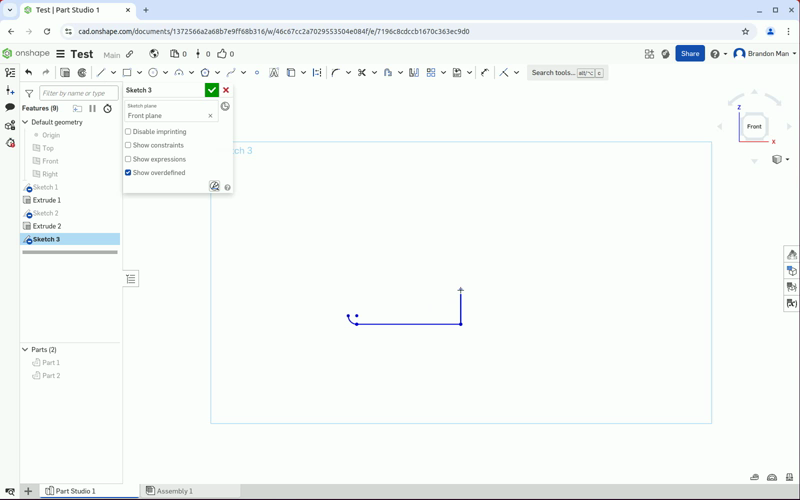
mouse_move(460, 289)
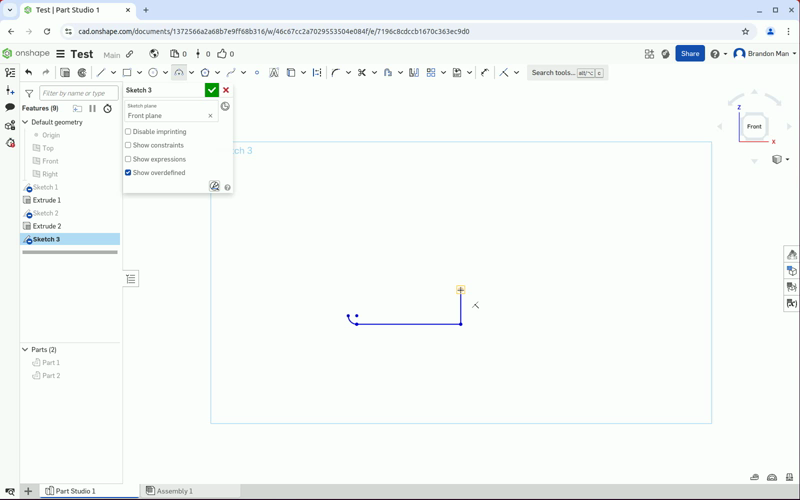
click(460, 289)
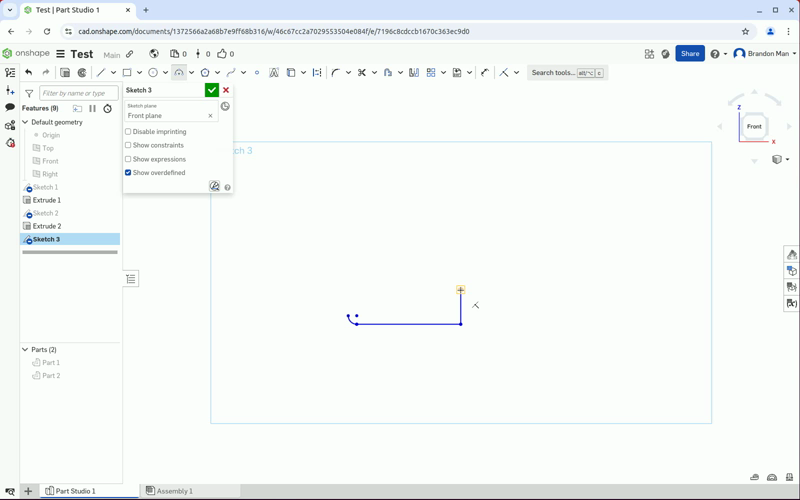
key_down(shift)
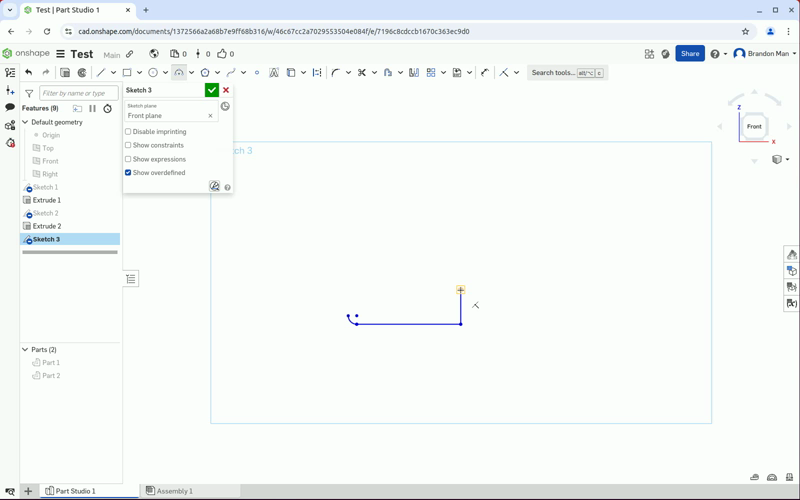
mouse_move(454, 282)
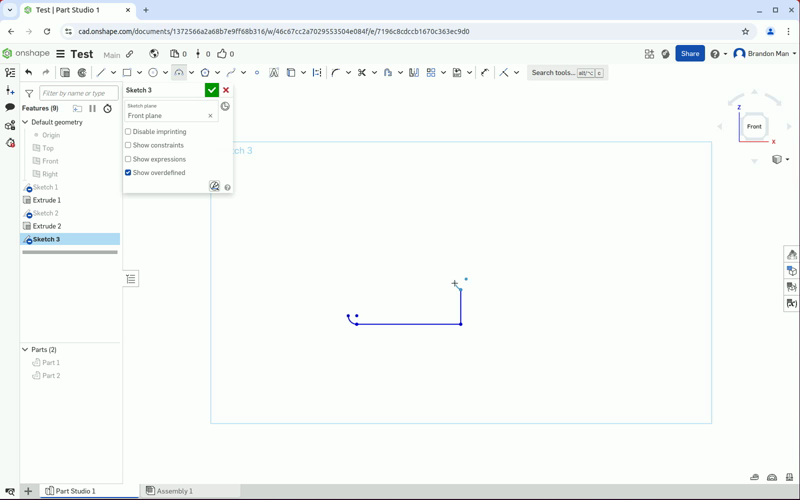
click(454, 282)
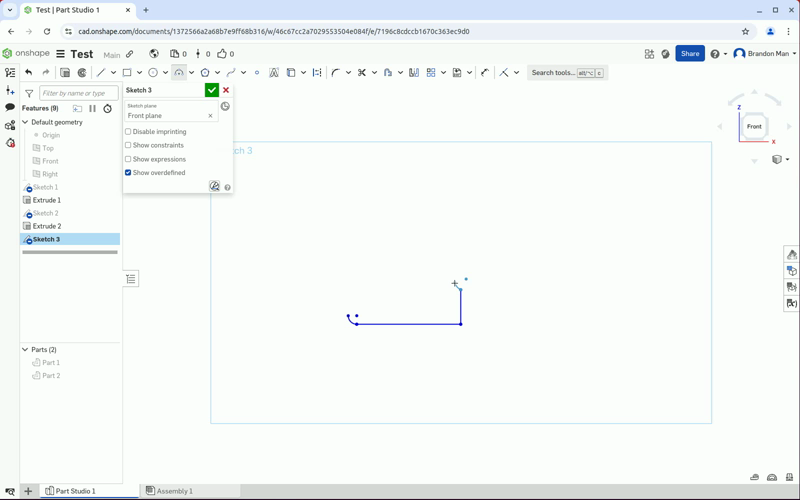
mouse_move(456, 287)
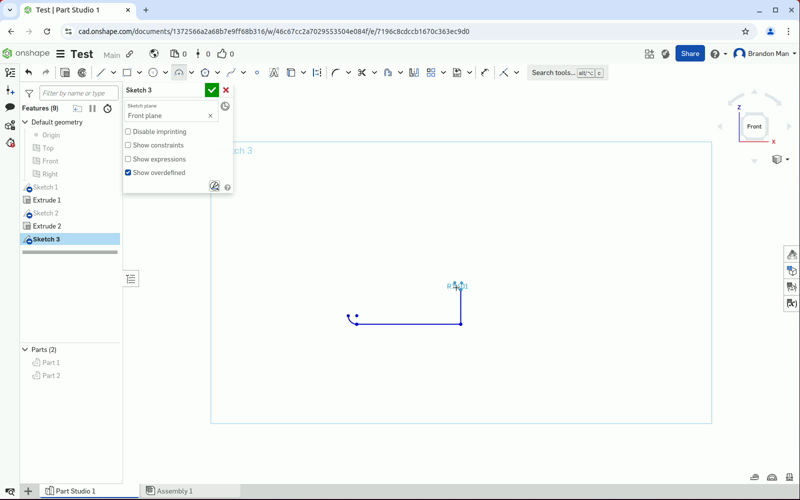
click(456, 287)
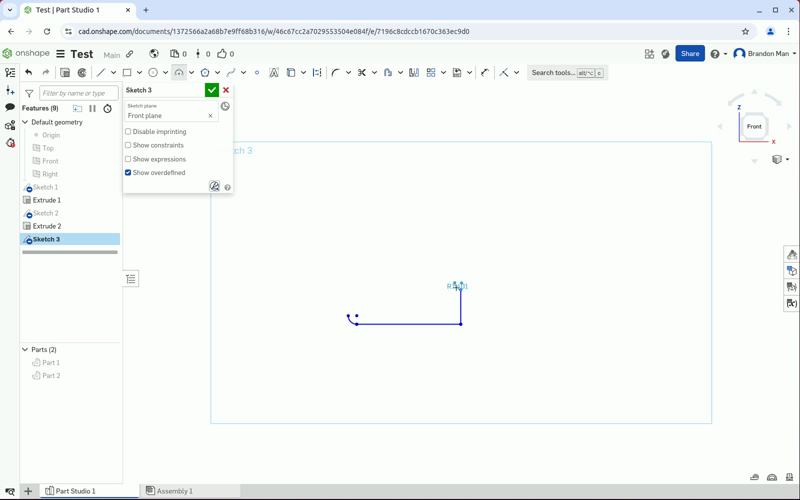
key_up(shift)
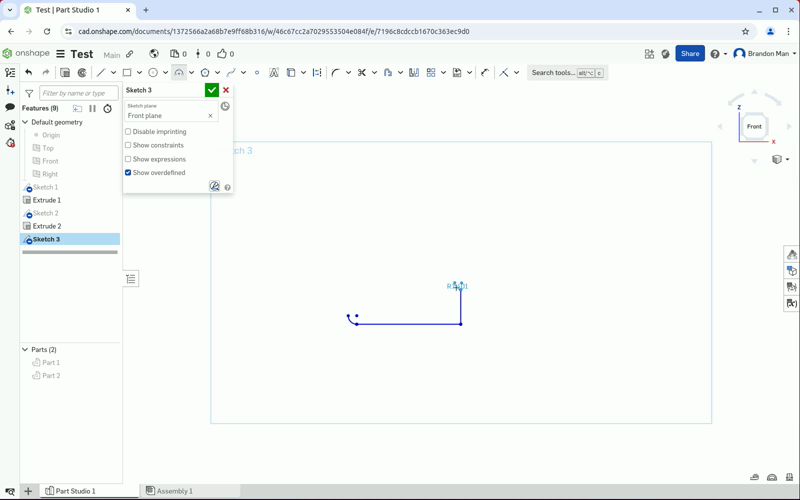
key(esc)
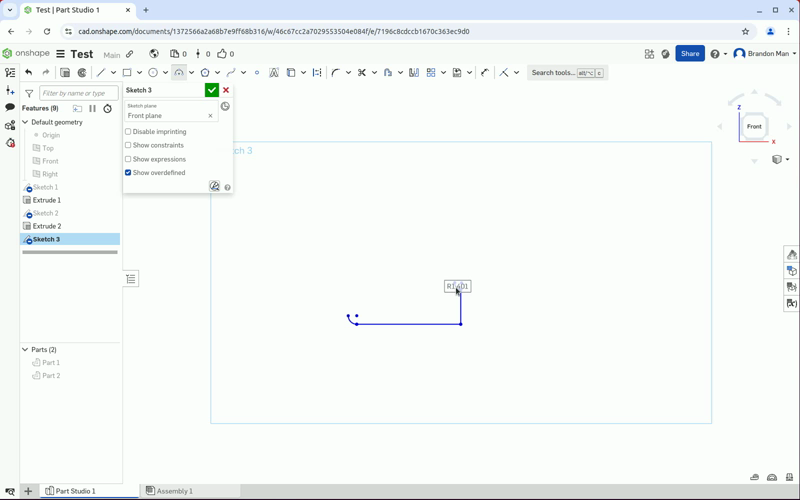
key(l)
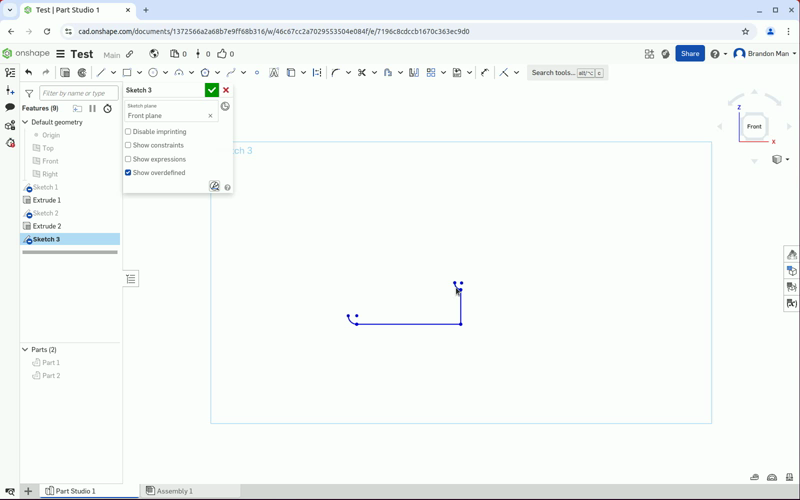
mouse_move(454, 282)
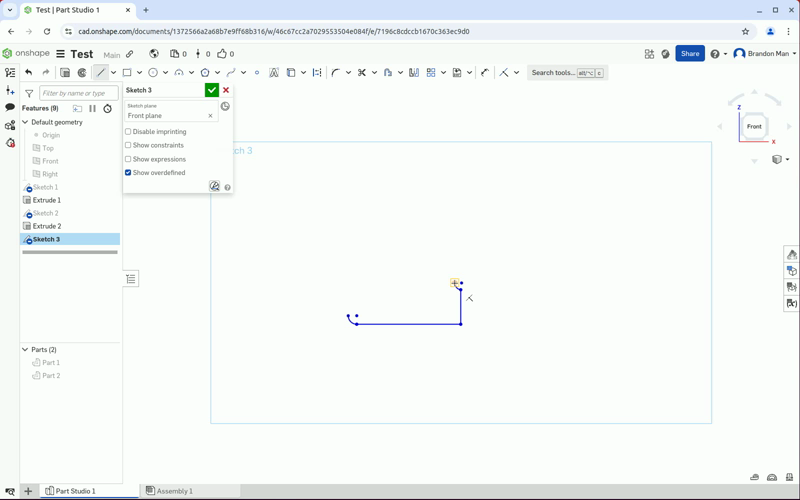
click(454, 282)
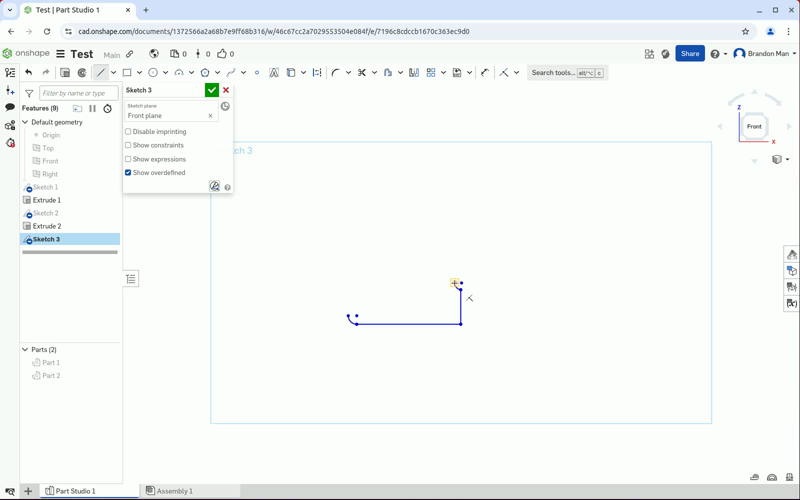
key_down(shift)
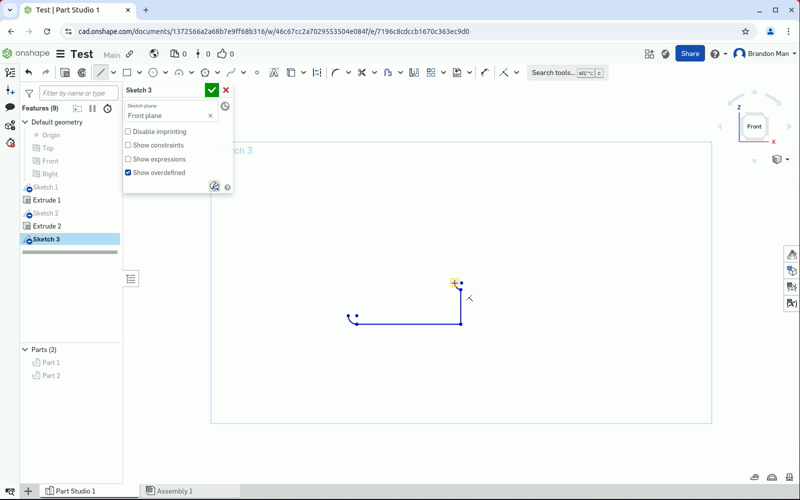
mouse_move(348, 282)
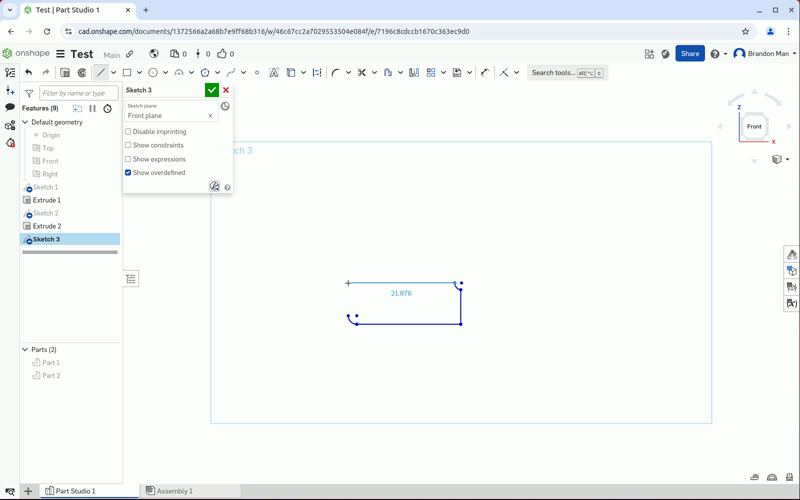
click(348, 282)
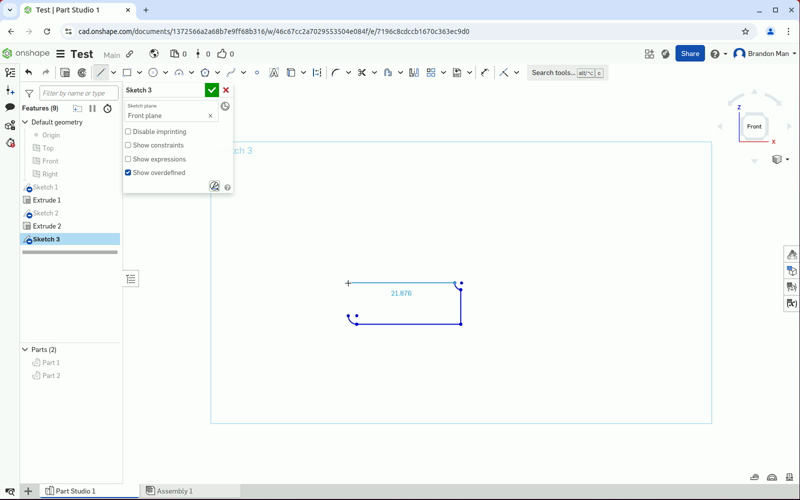
key_up(shift)
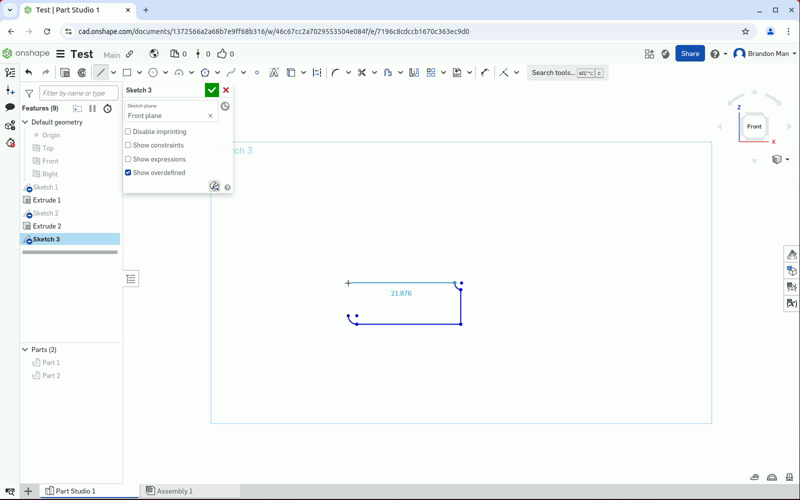
mouse_move(378, 282)
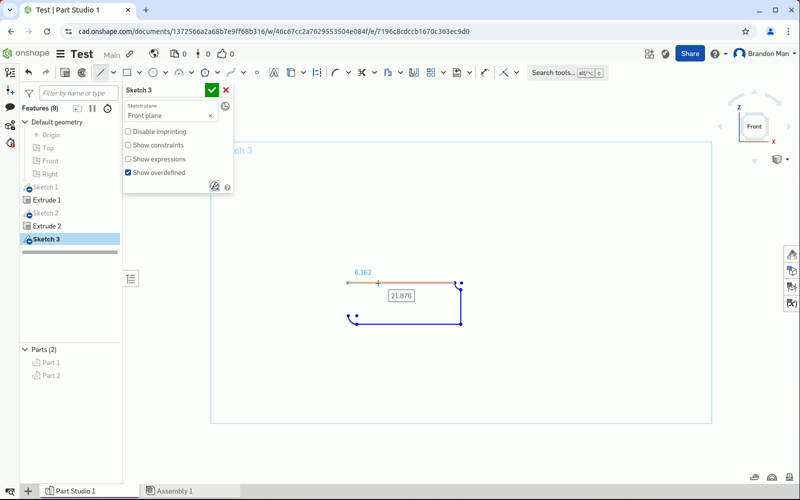
key_down(shift)
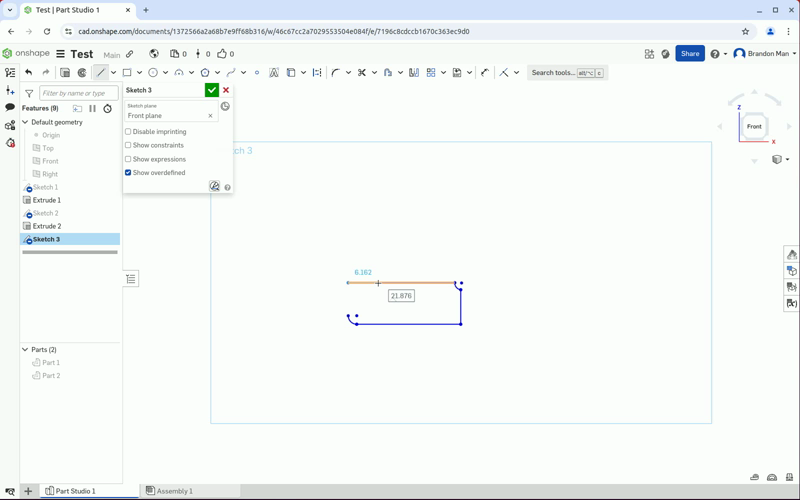
mouse_move(348, 315)
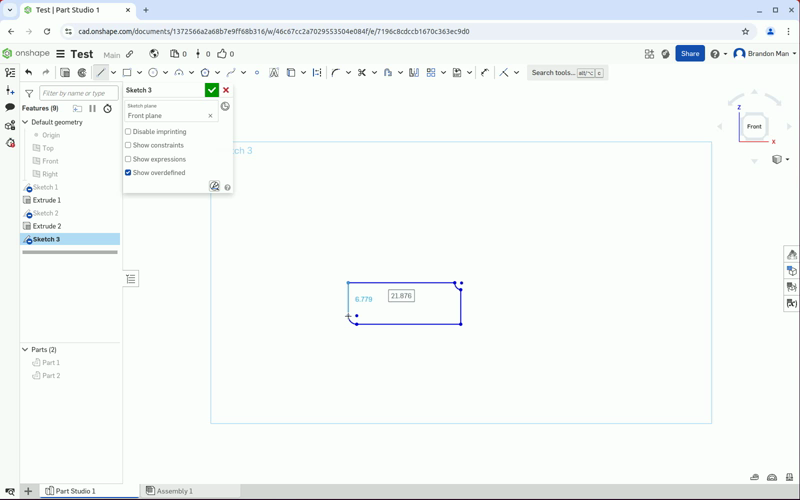
key_up(shift)
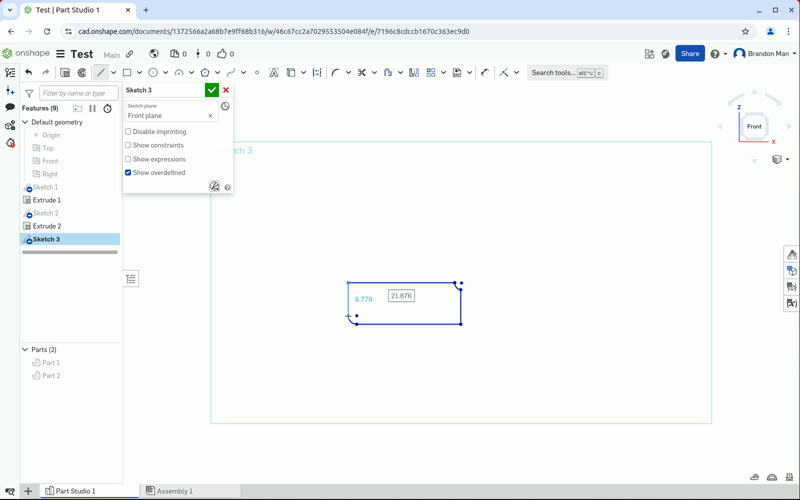
click(348, 315)
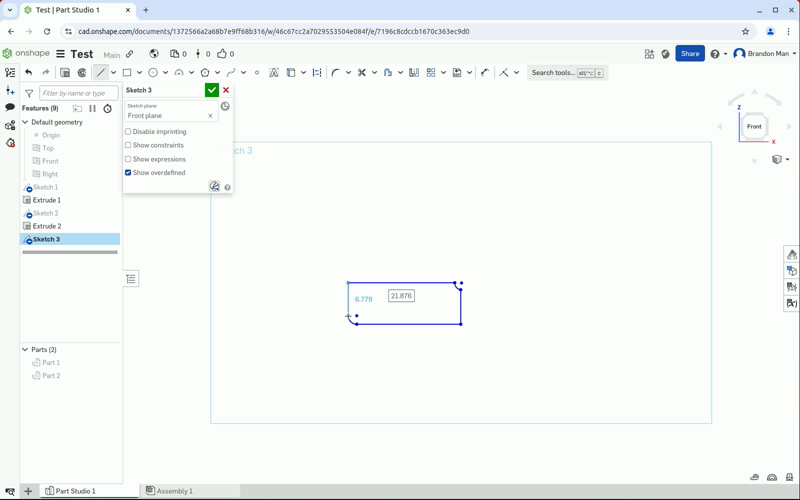
key(esc)
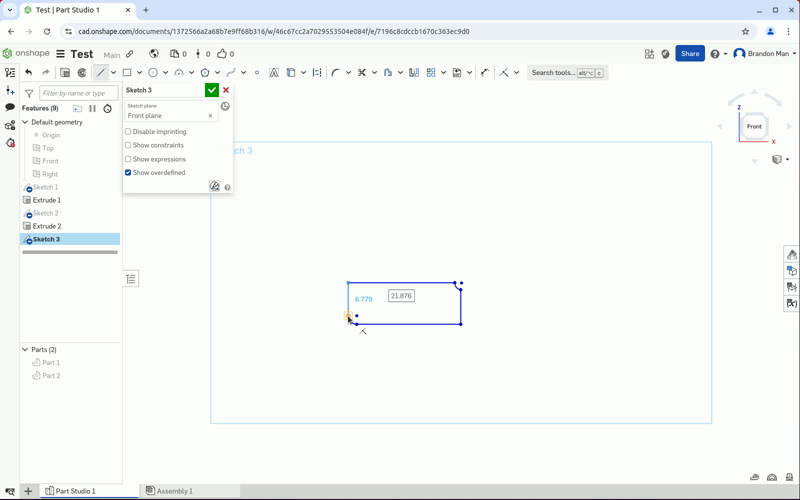
key(c)
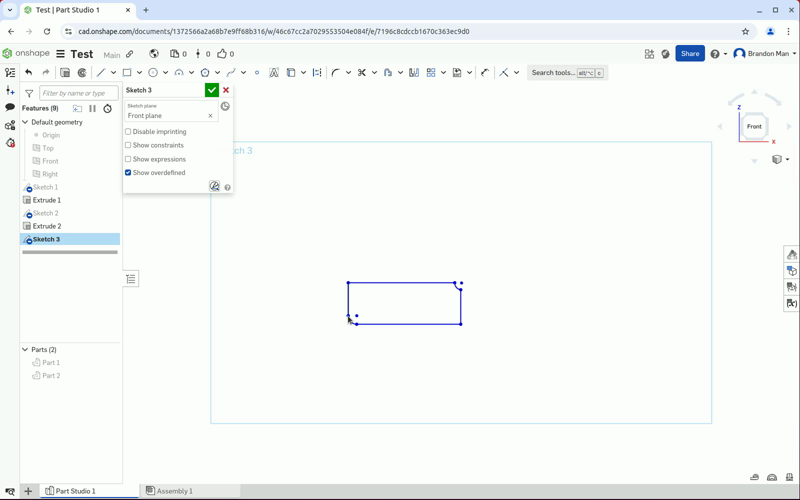
key_down(shift)
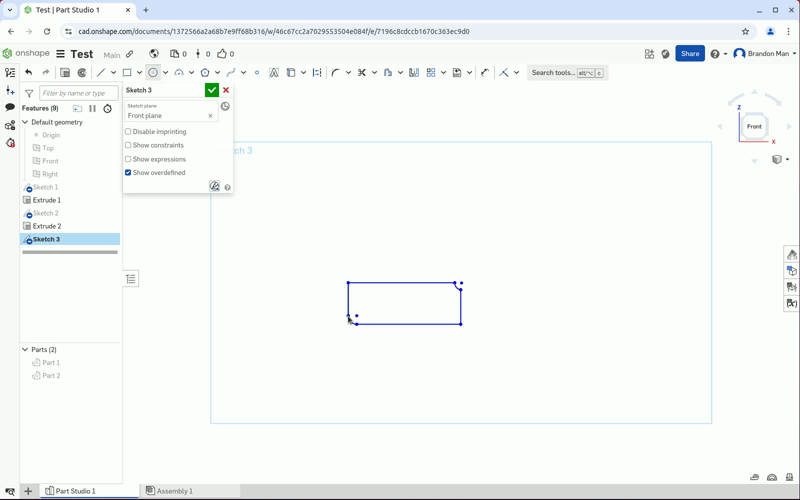
mouse_move(356, 315)
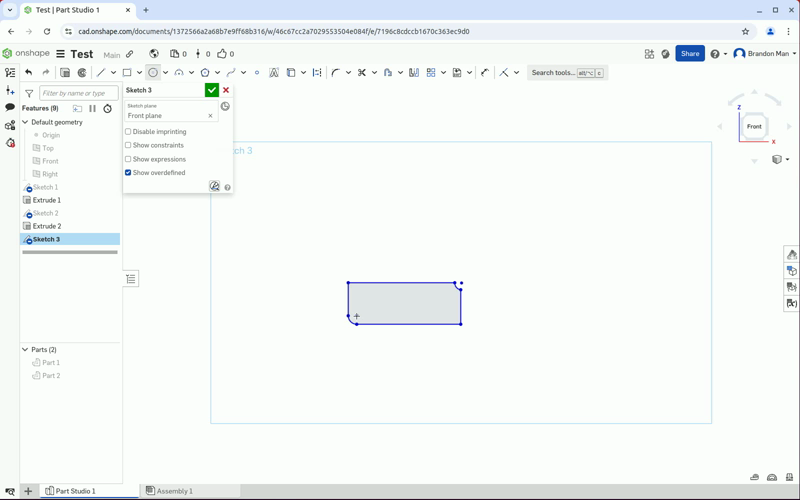
click(356, 315)
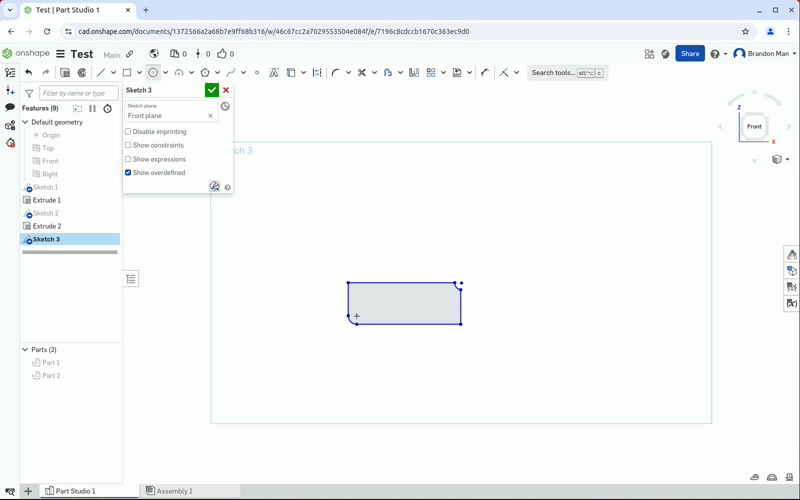
key_up(shift)
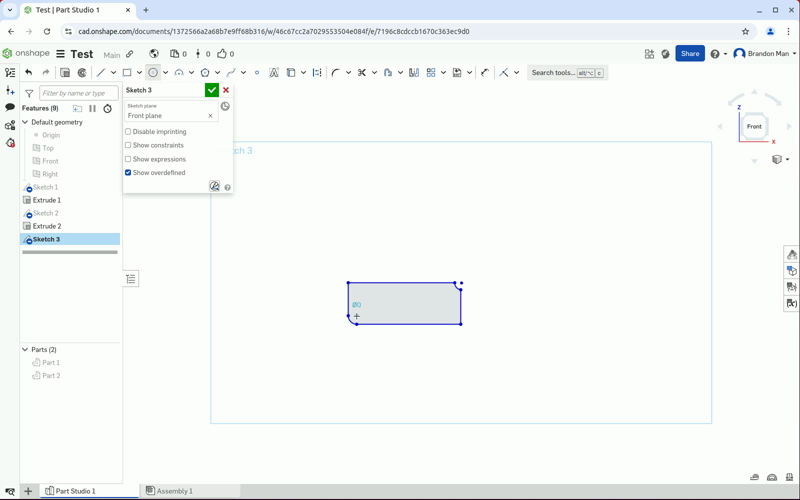
mouse_move(360, 315)
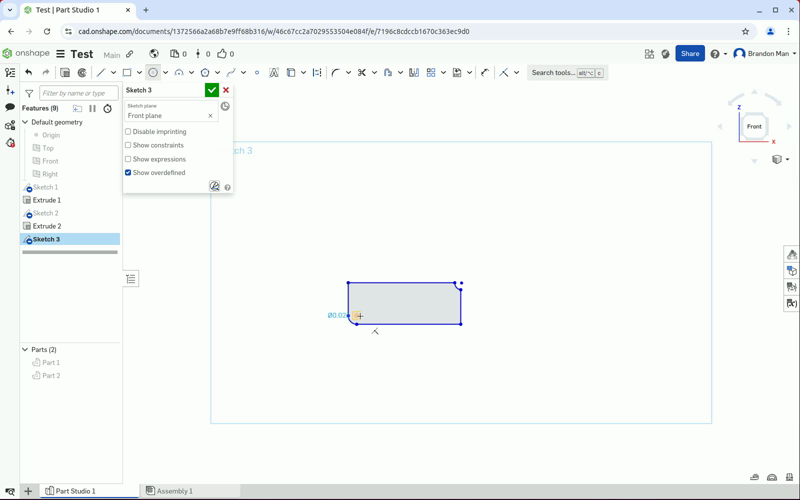
scroll(6)
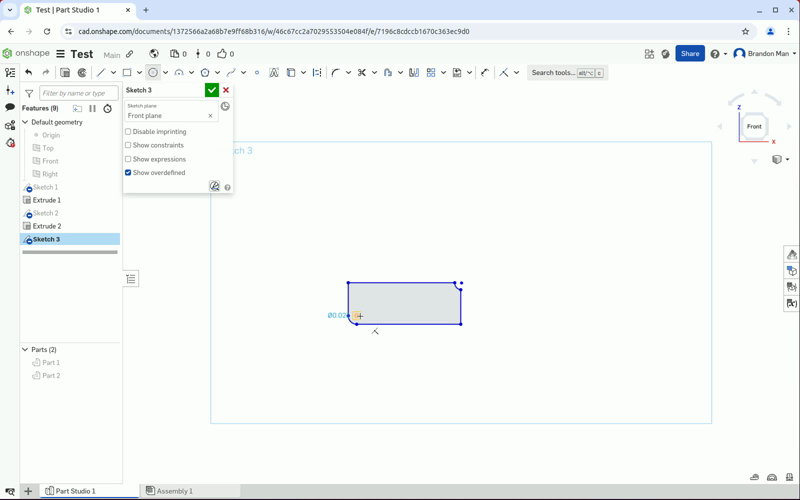
scroll(6)
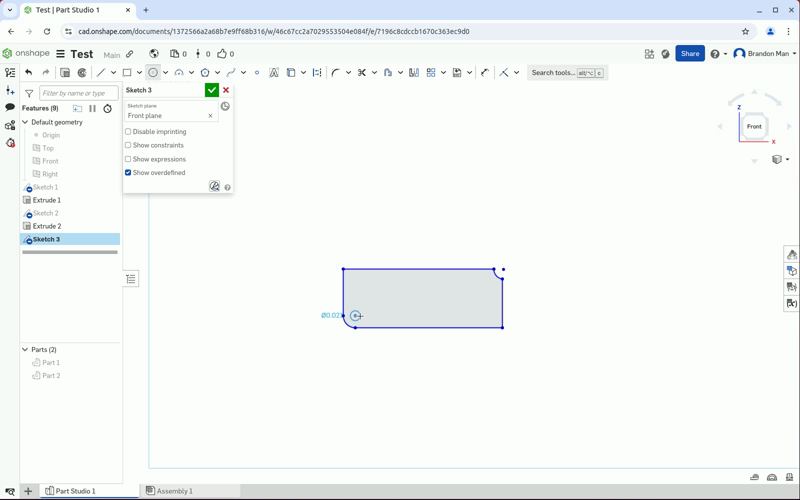
scroll(6)
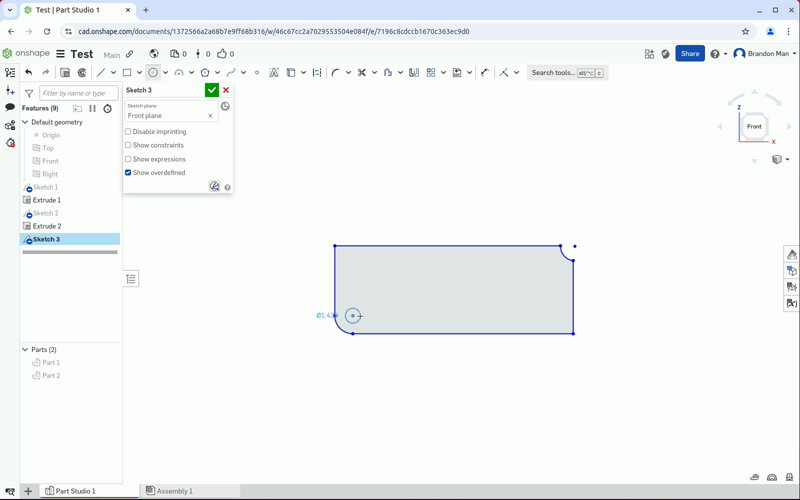
scroll(6)
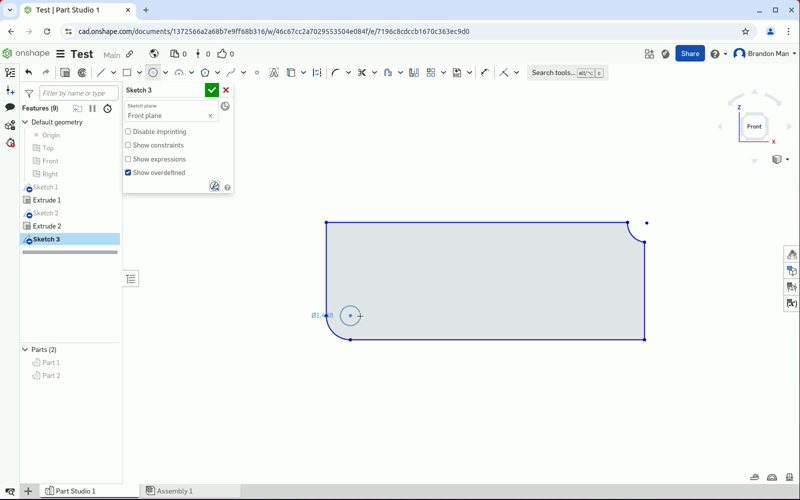
scroll(6)
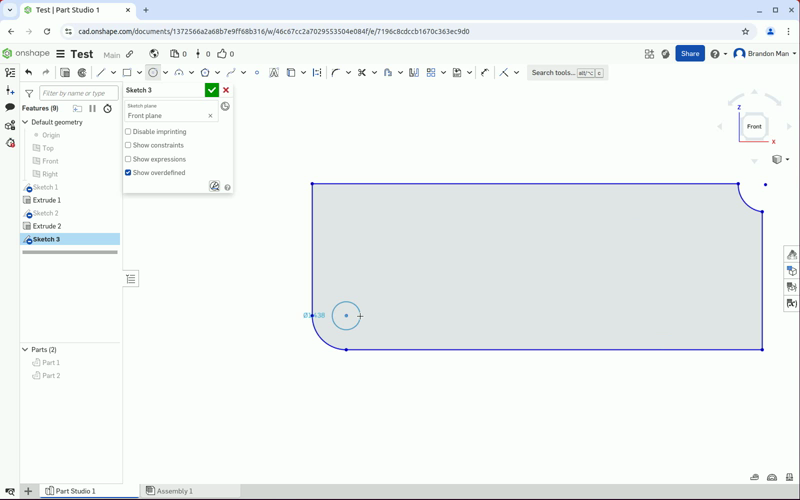
scroll(6)
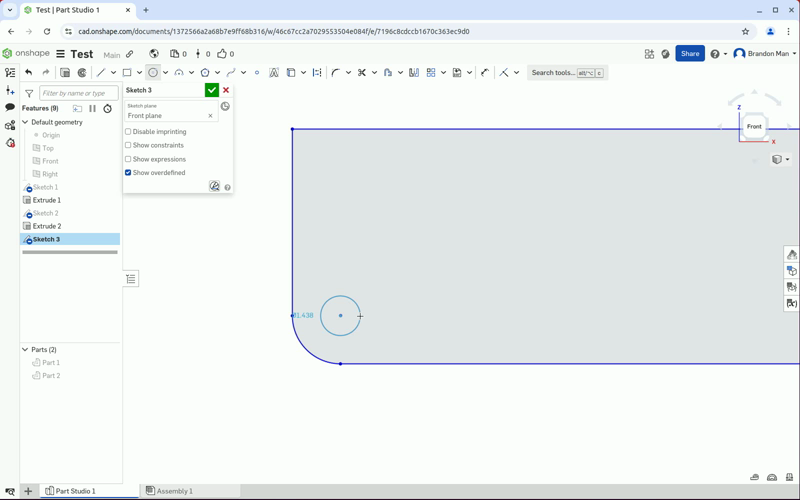
scroll(6)
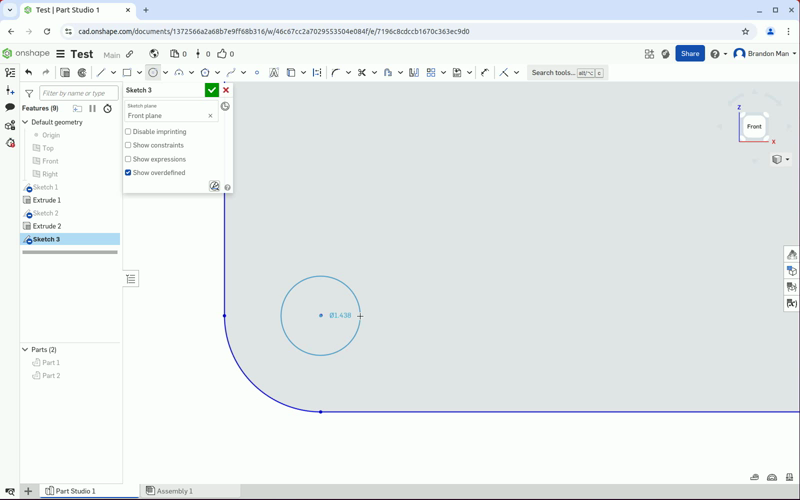
click(360, 315)
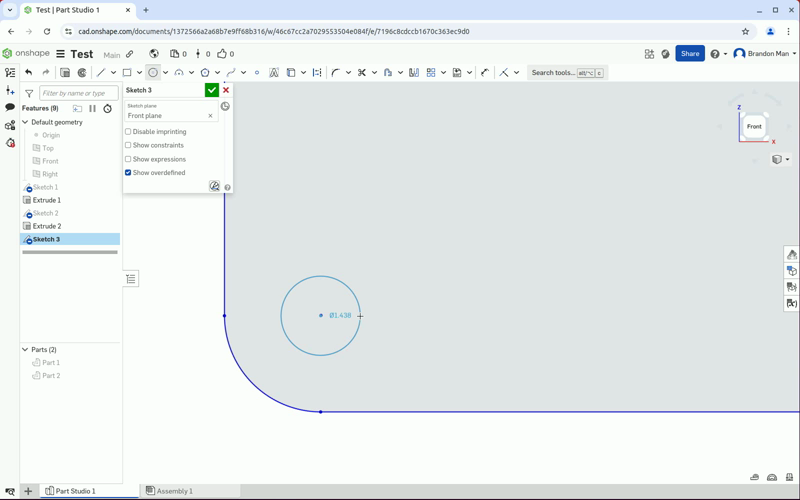
scroll(-6)
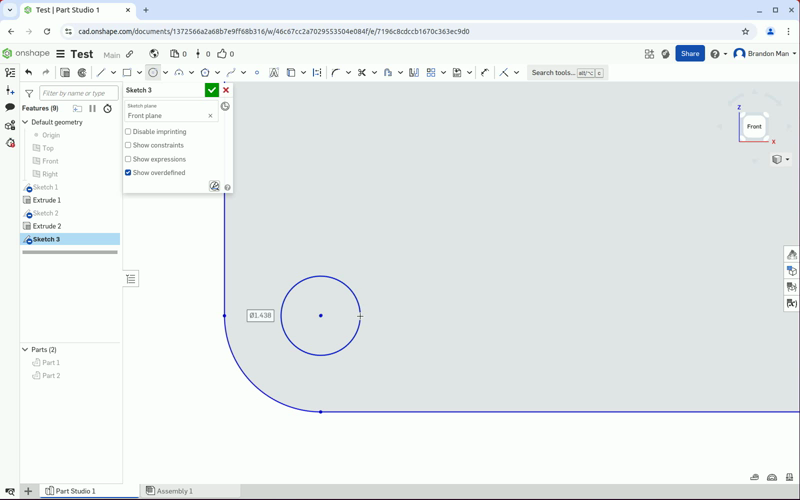
scroll(-6)
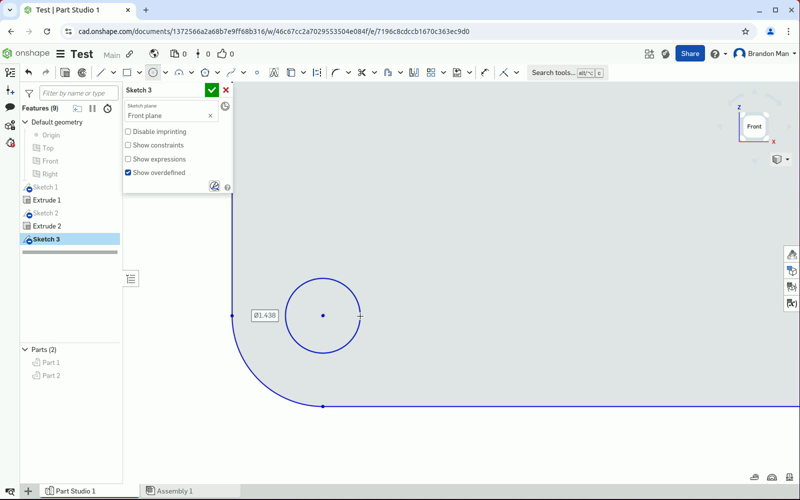
scroll(-6)
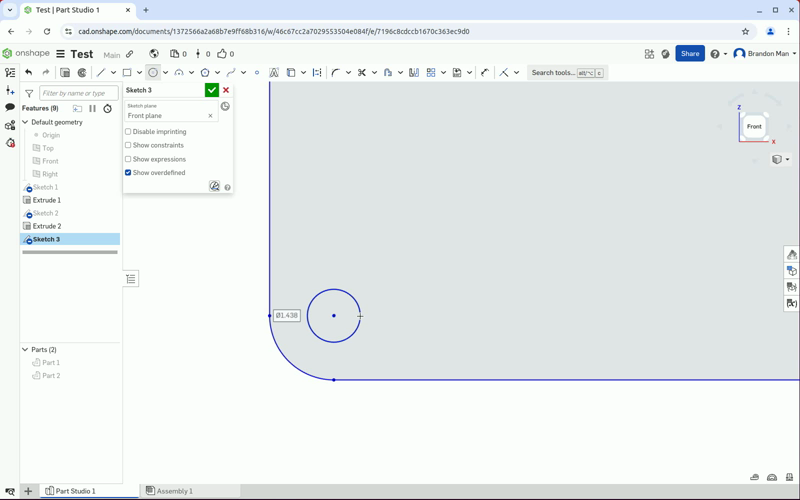
scroll(-6)
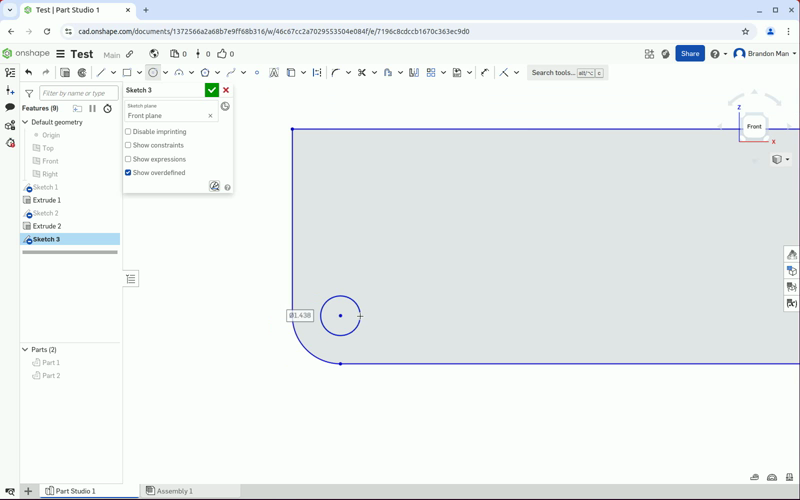
scroll(-6)
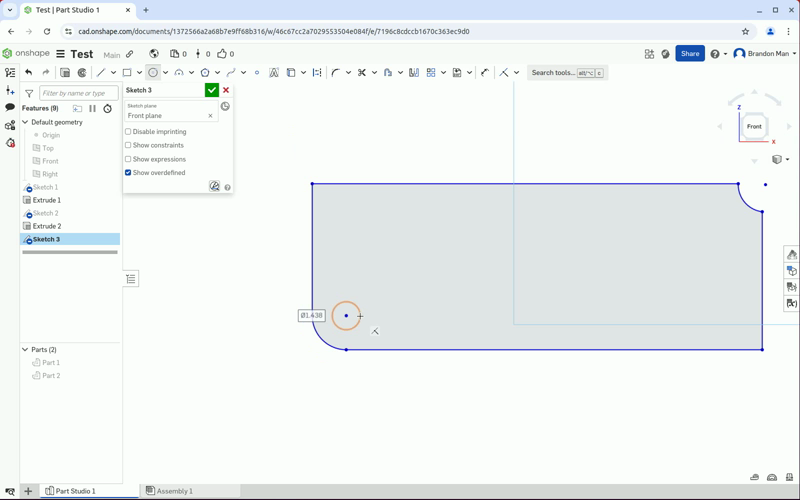
scroll(-6)
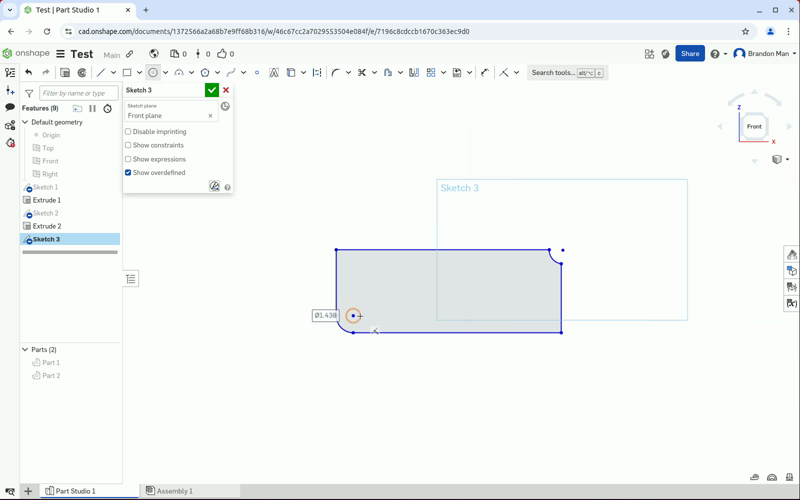
scroll(-6)
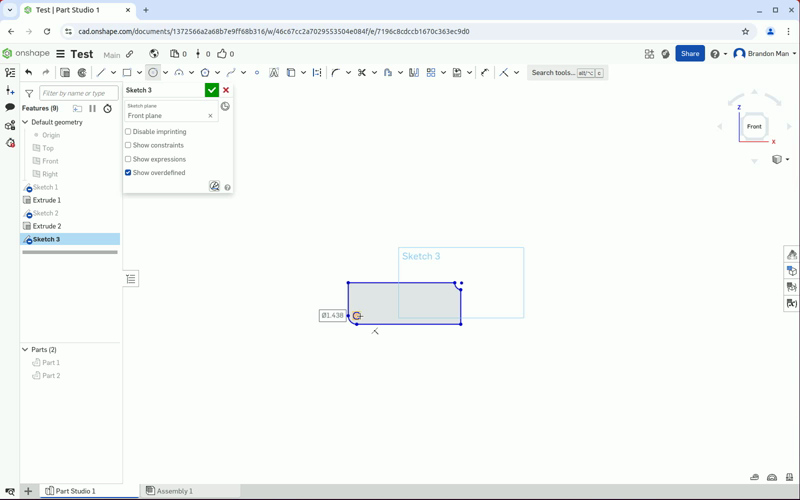
key(esc)
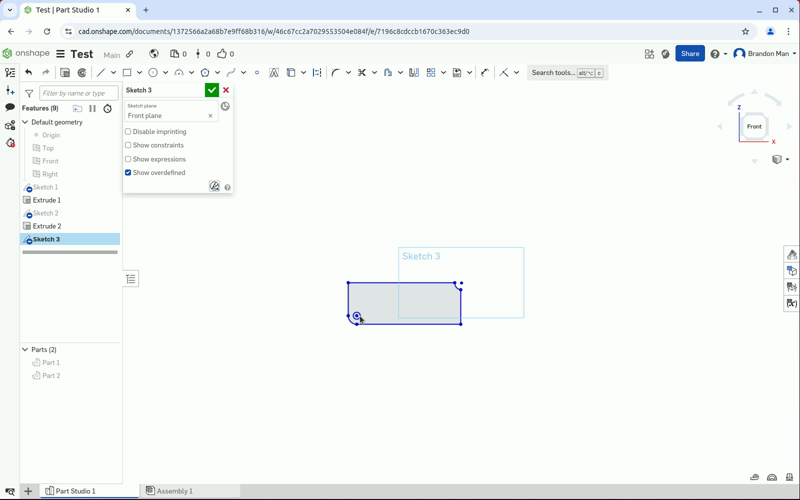
mouse_move(399, 316)
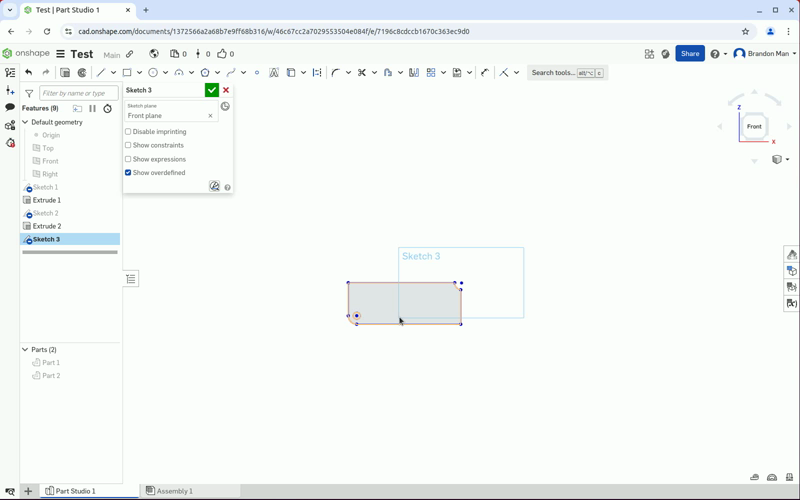
click(399, 316)
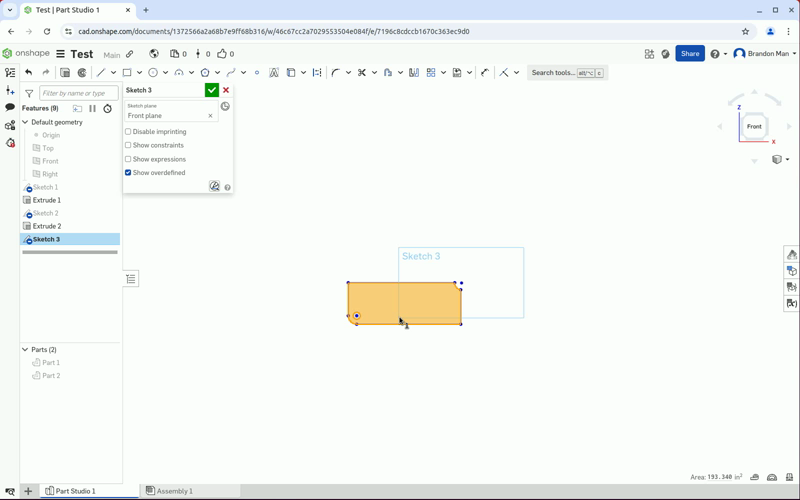
mouse_move(73, 352)
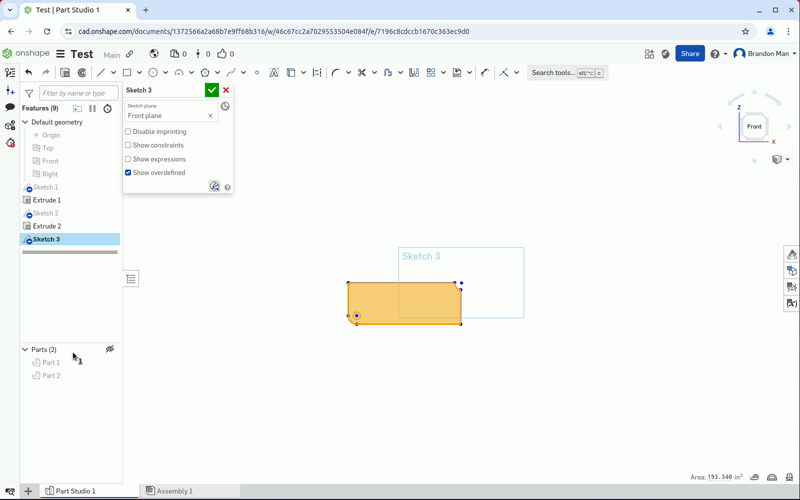
key(shift+y)
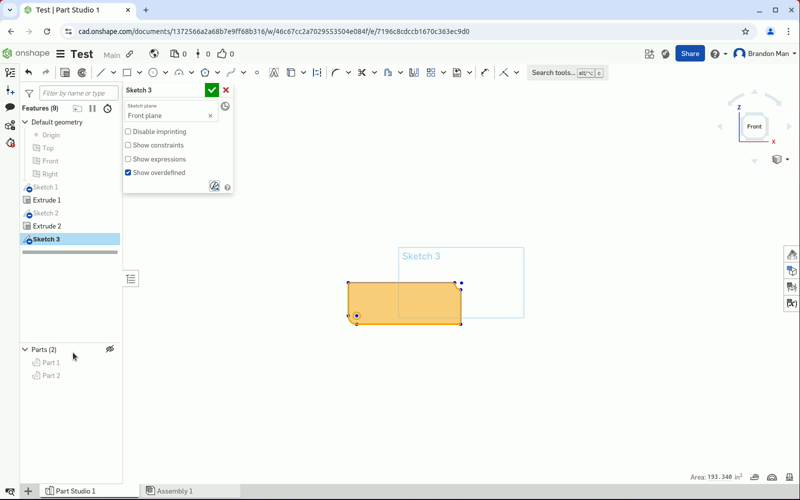
key(shift+e)
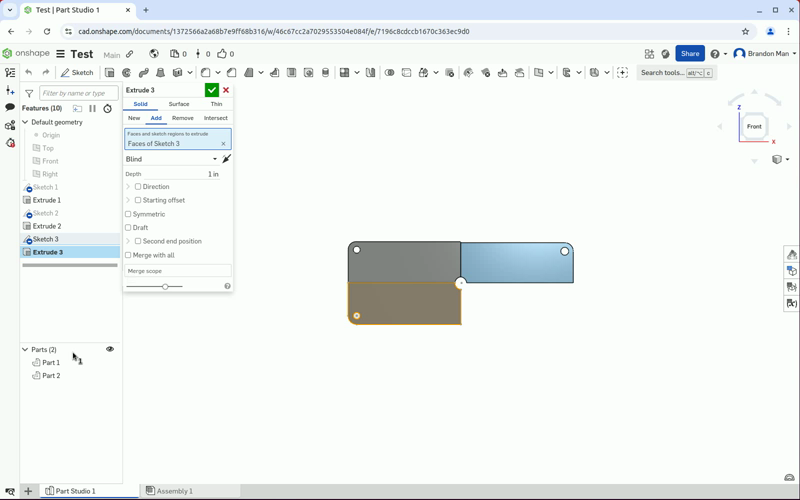
mouse_move(143, 106)
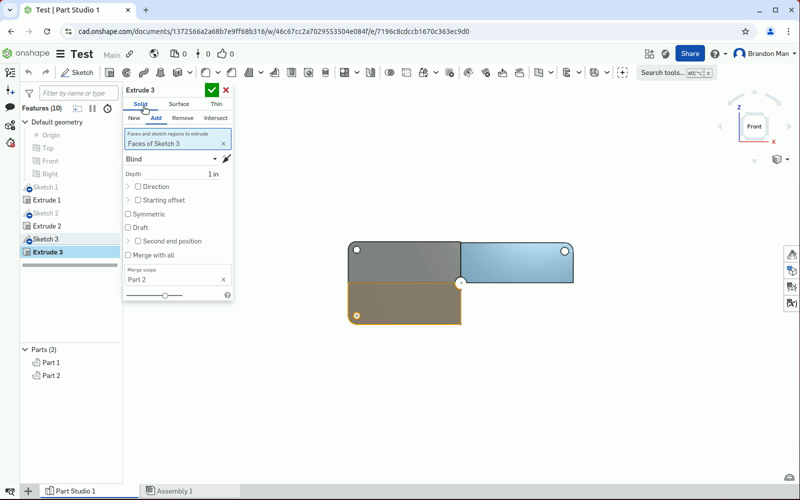
click(143, 106)
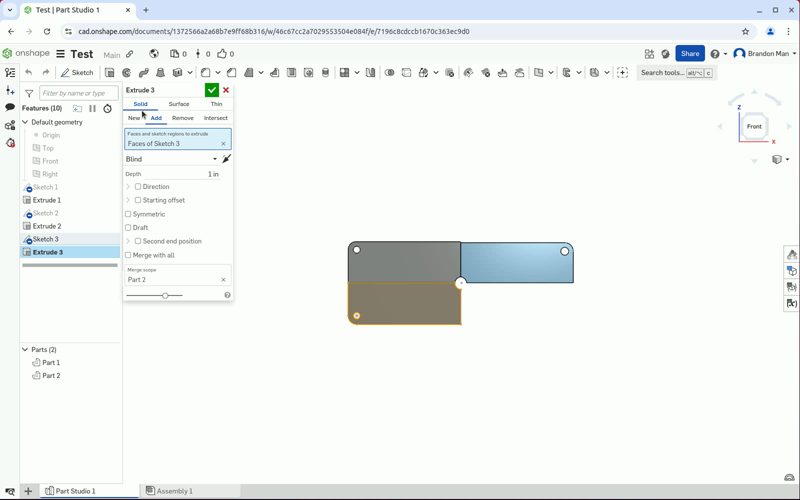
mouse_move(137, 120)
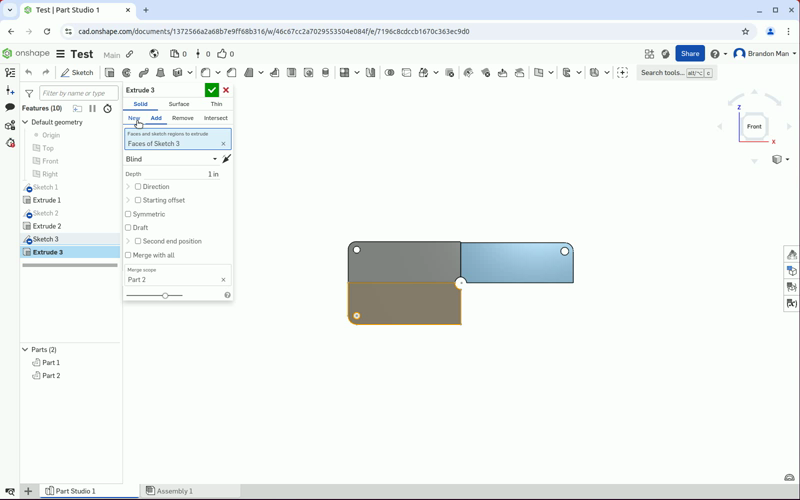
click(137, 120)
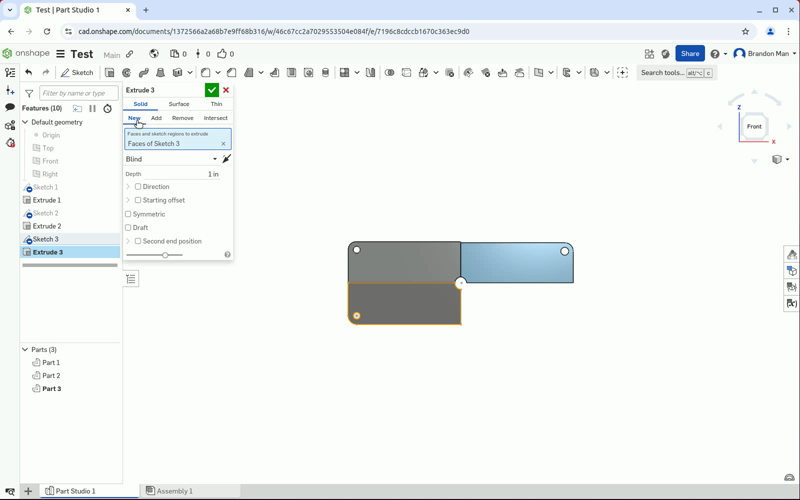
key(tab, 4)
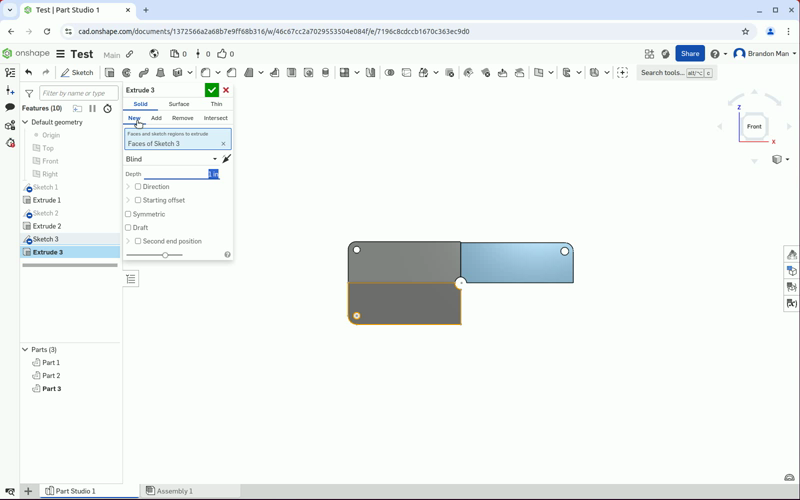
text(1.444)
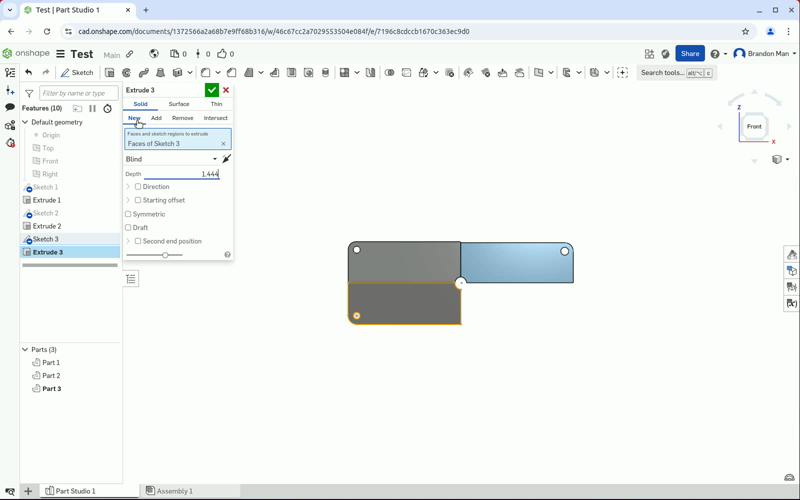
key(tab, 3)
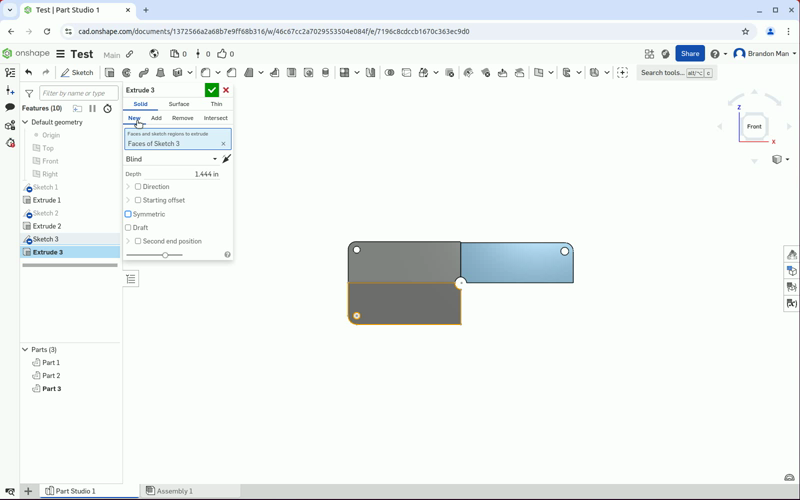
key(space)
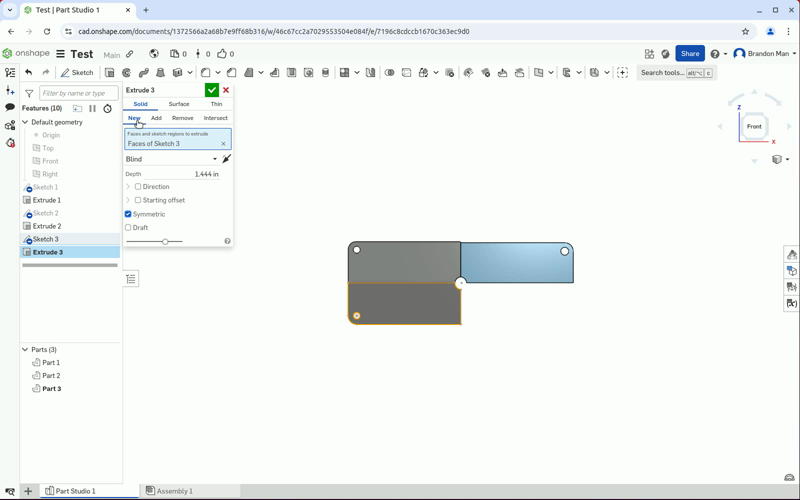
key(enter)
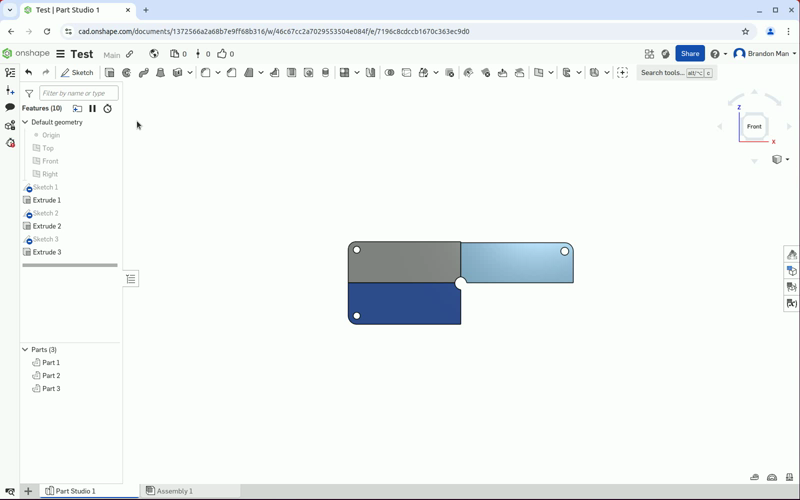
key(shift+h)
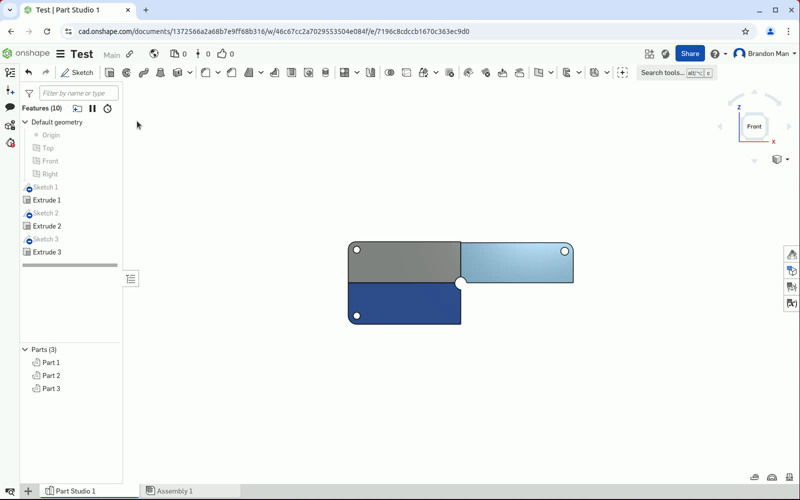
key(shift+h)
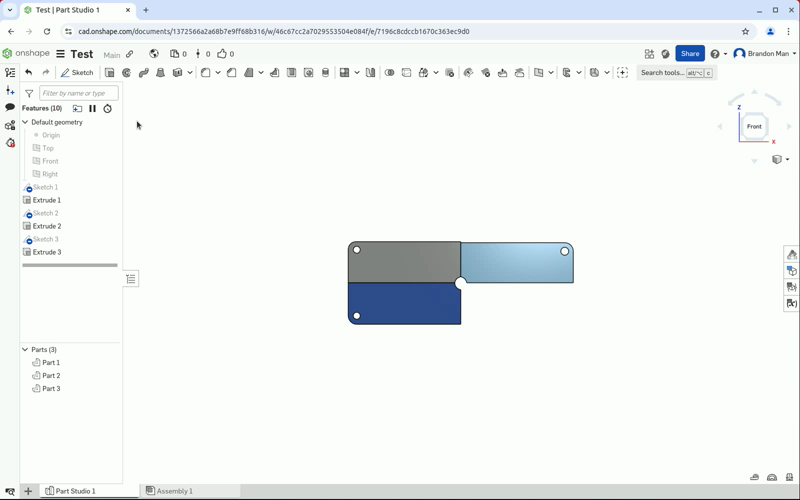
mouse_move(73, 189)
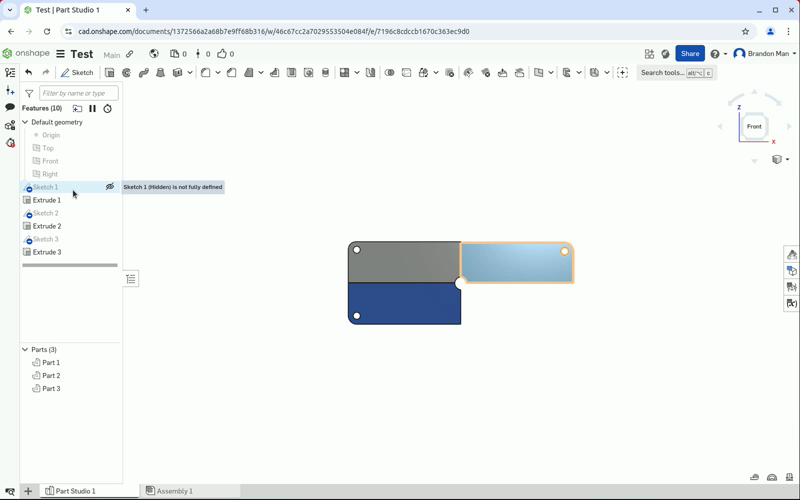
click(73, 189)
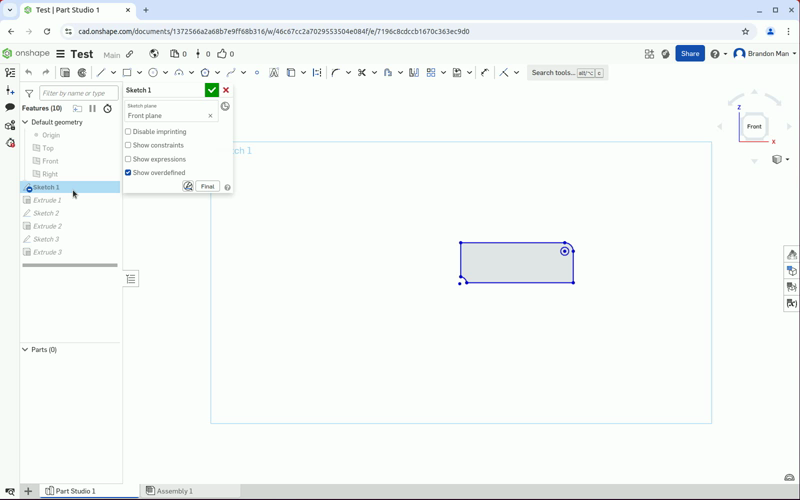
mouse_move(229, 92)
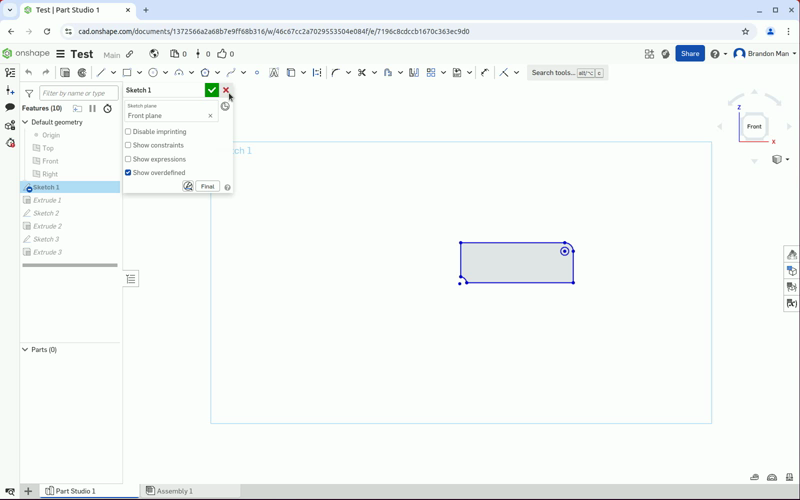
click(229, 92)
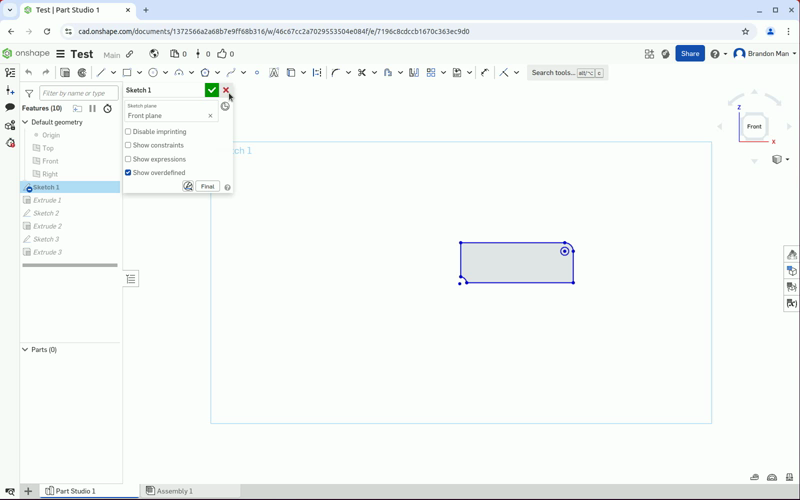
key(shift+s)
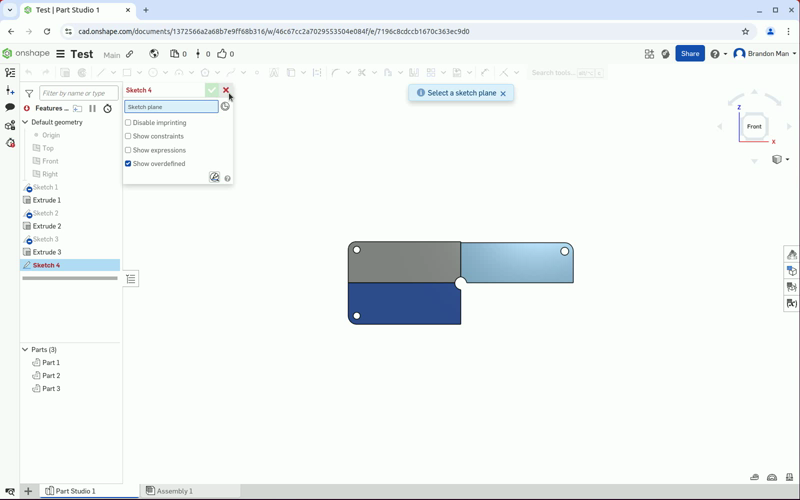
mouse_move(73, 163)
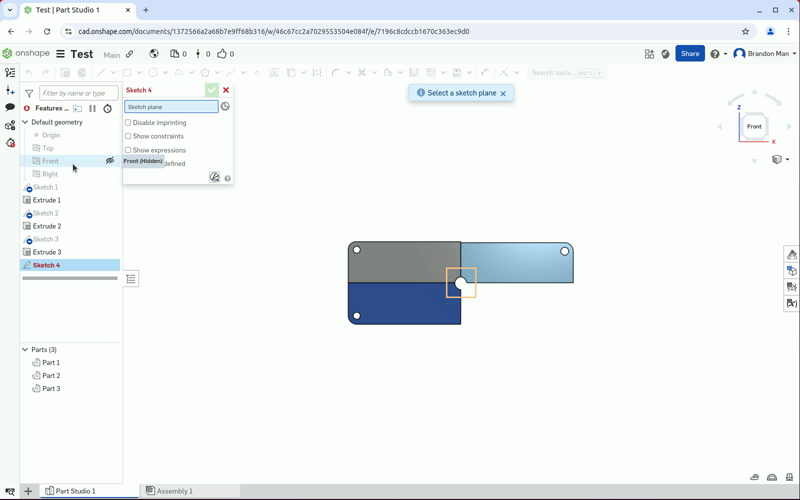
click(73, 163)
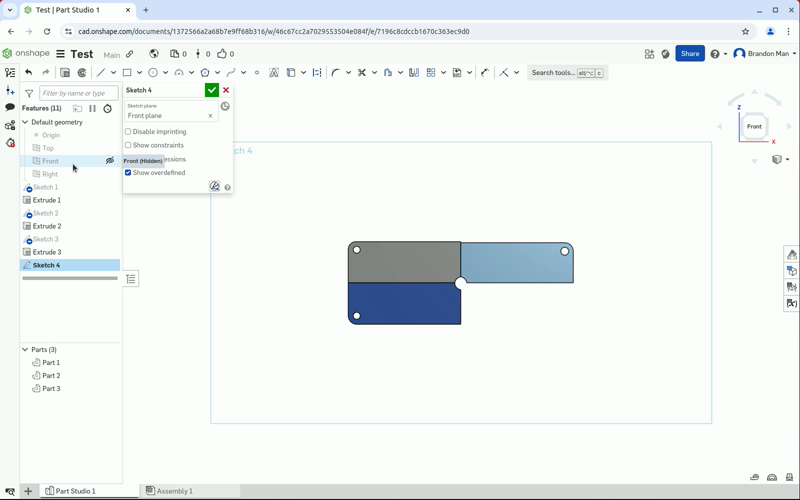
mouse_move(73, 352)
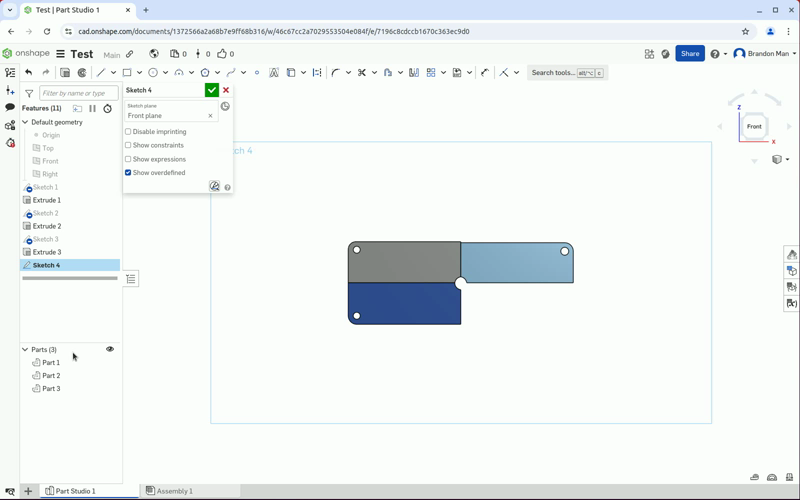
key(y)
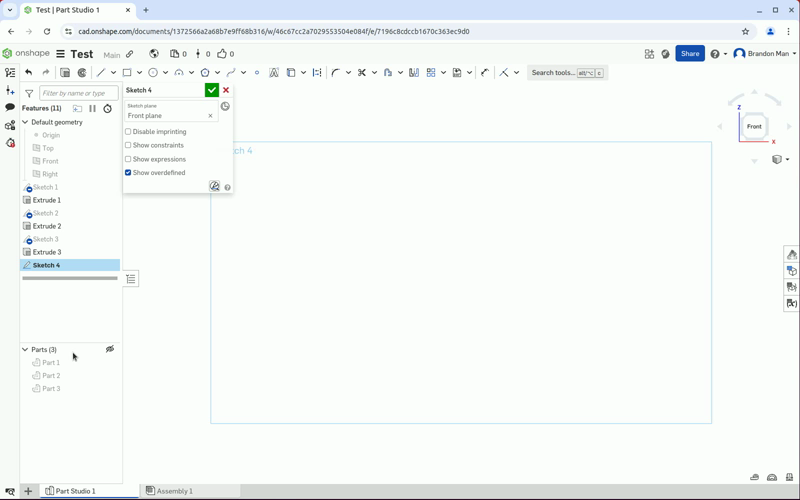
key(l)
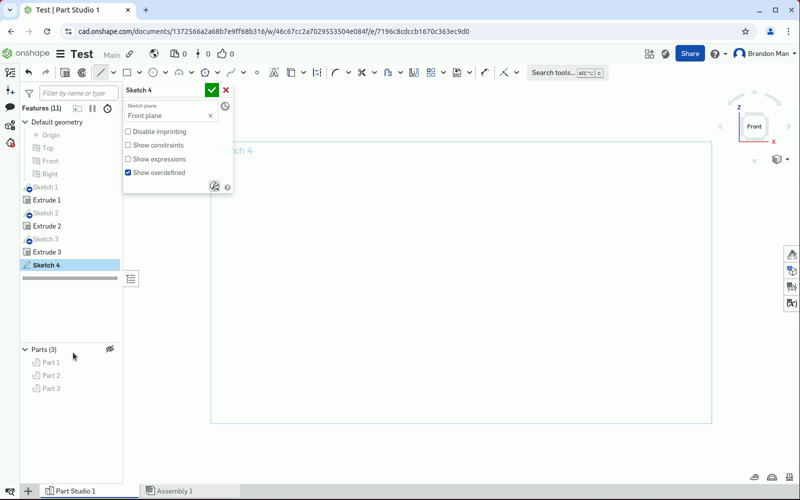
key_down(shift)
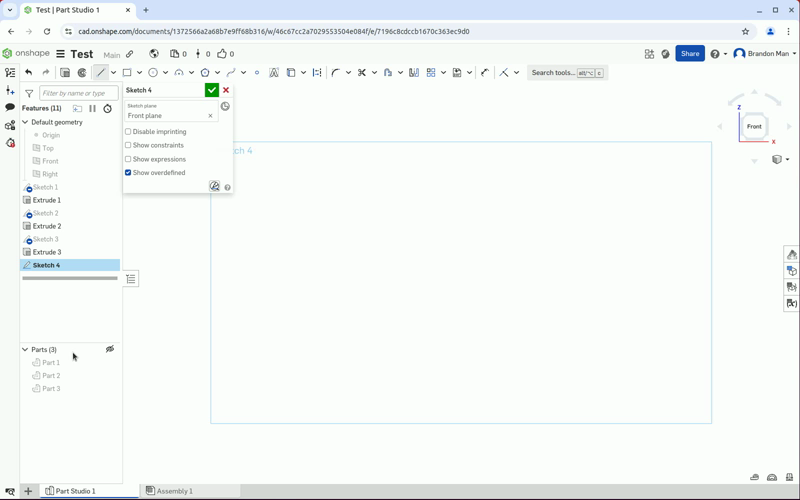
mouse_move(460, 324)
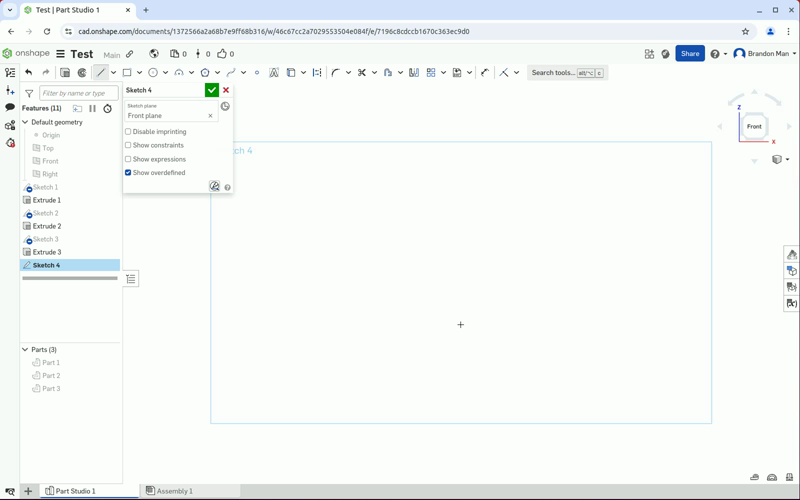
click(460, 324)
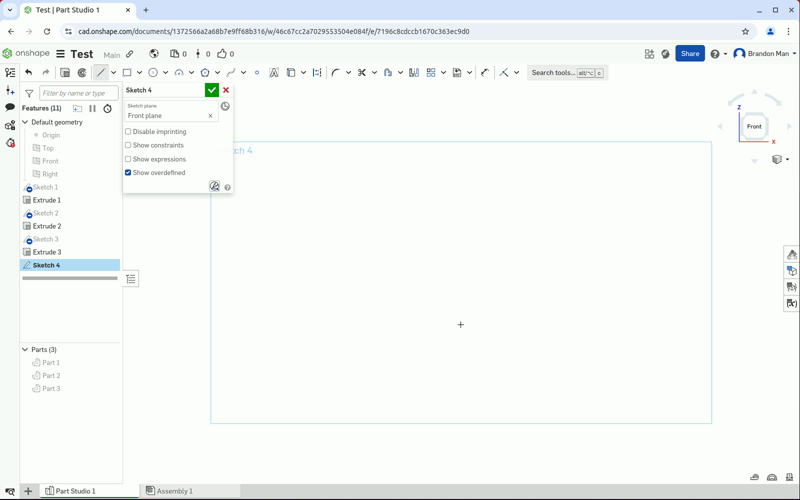
key_up(shift)
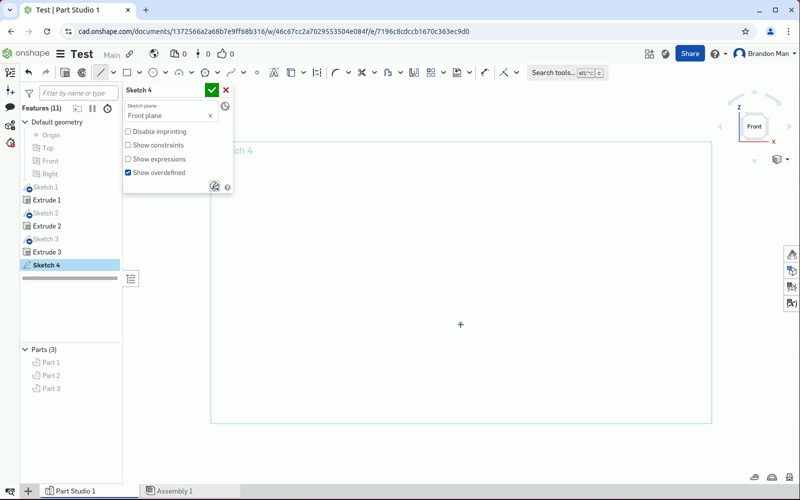
key_down(shift)
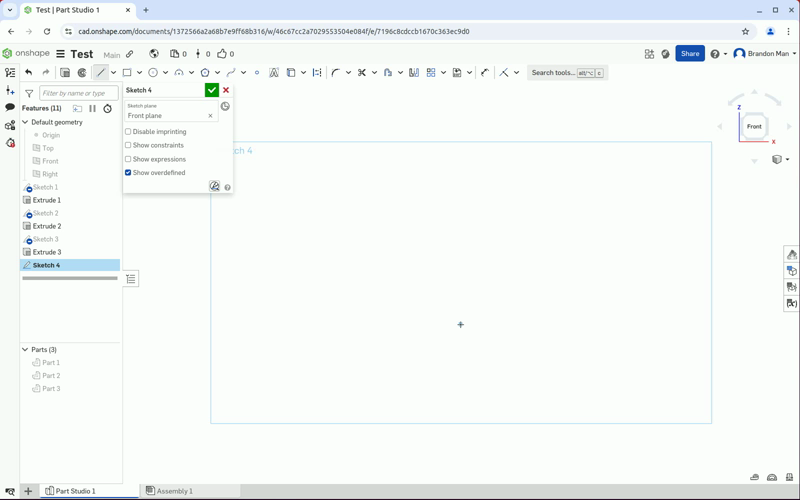
mouse_move(564, 324)
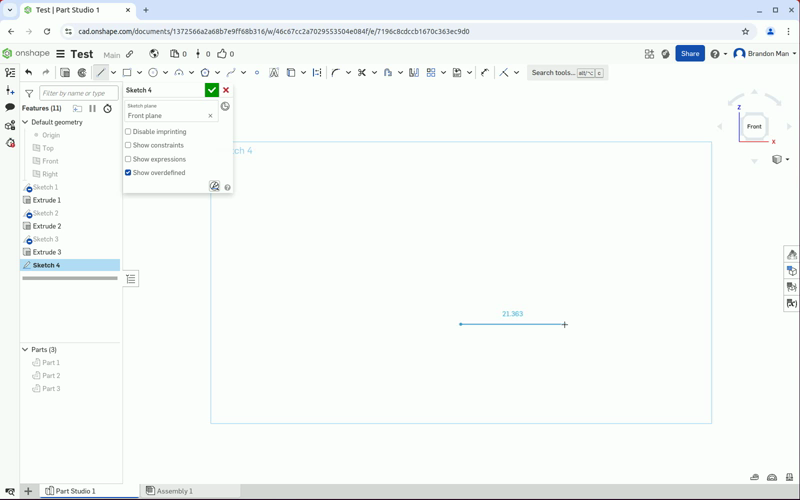
click(564, 324)
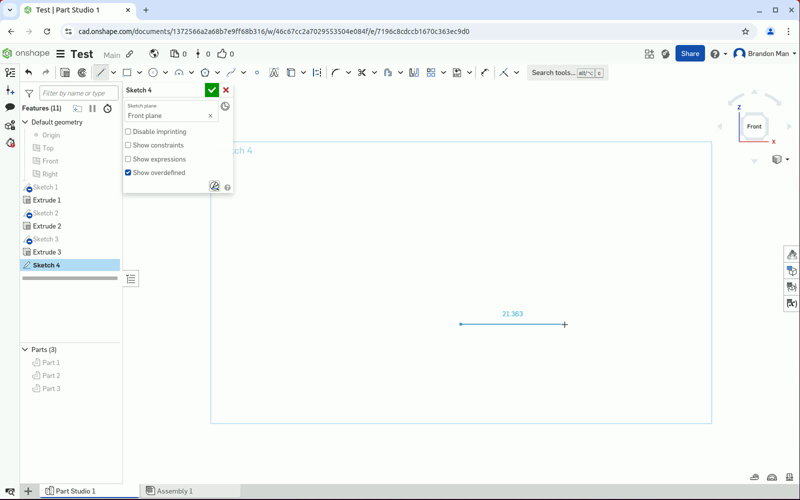
key_up(shift)
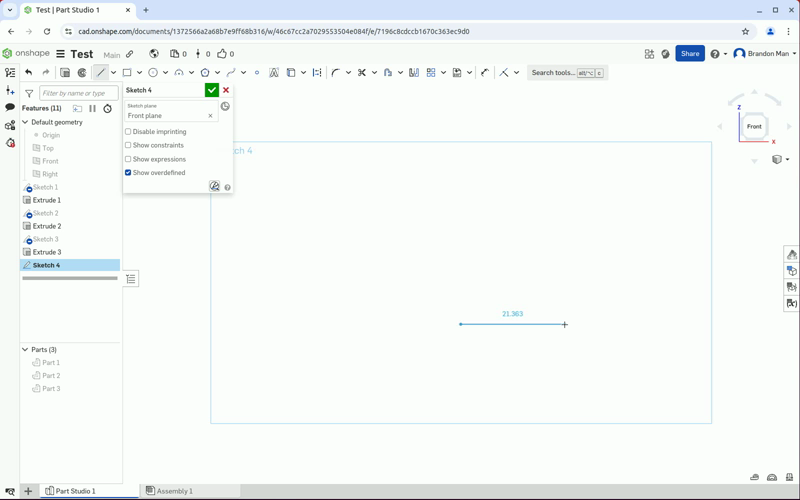
key(esc)
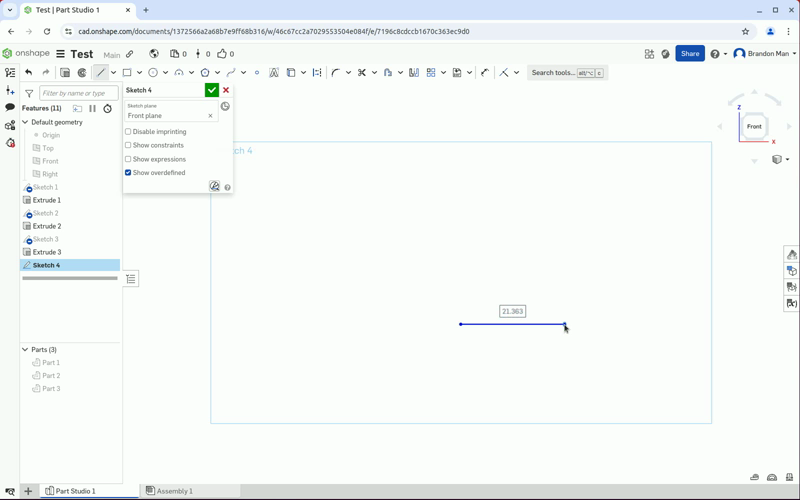
key(a)
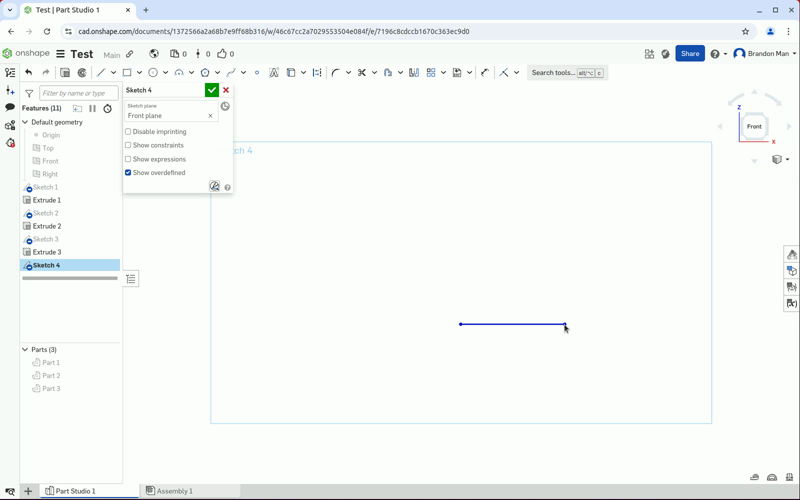
mouse_move(564, 324)
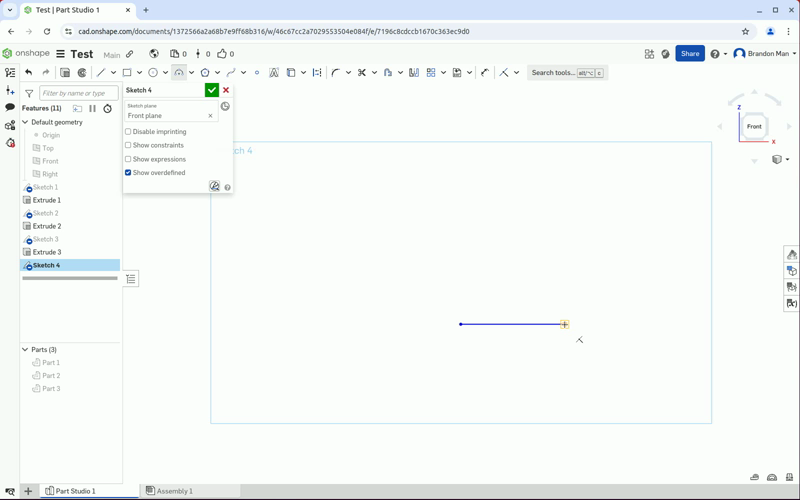
click(564, 324)
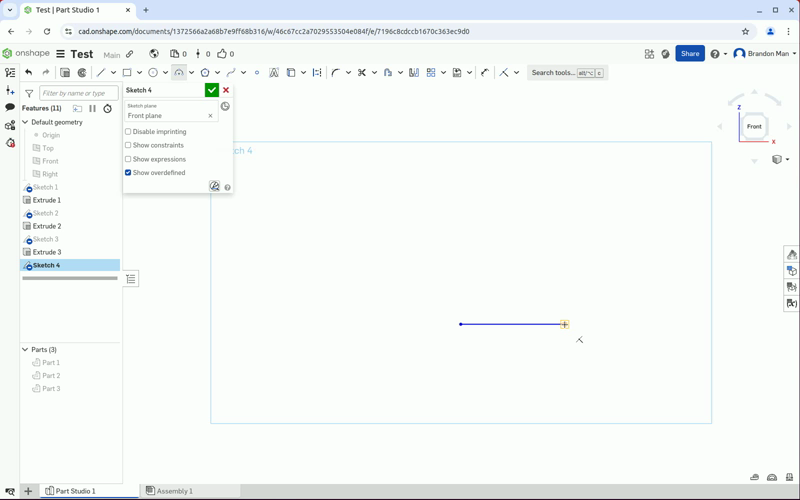
key_down(shift)
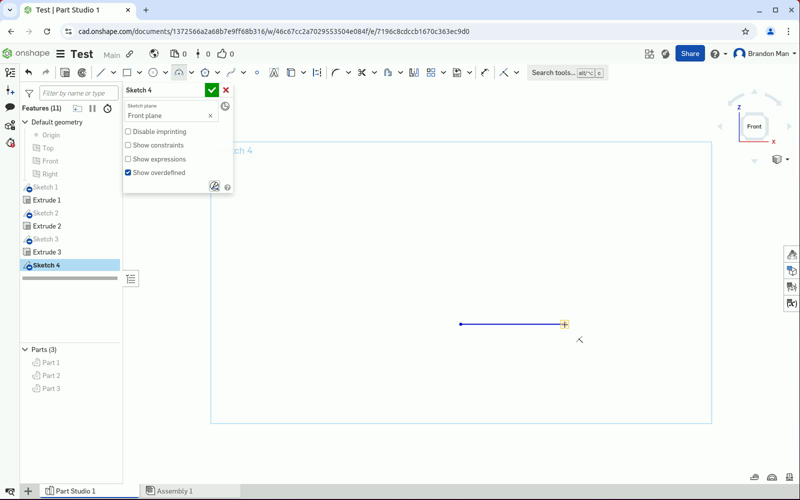
mouse_move(573, 315)
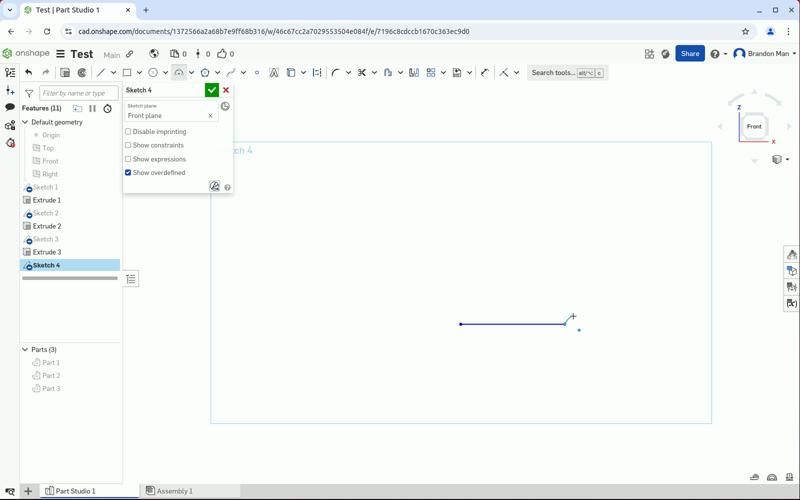
click(573, 315)
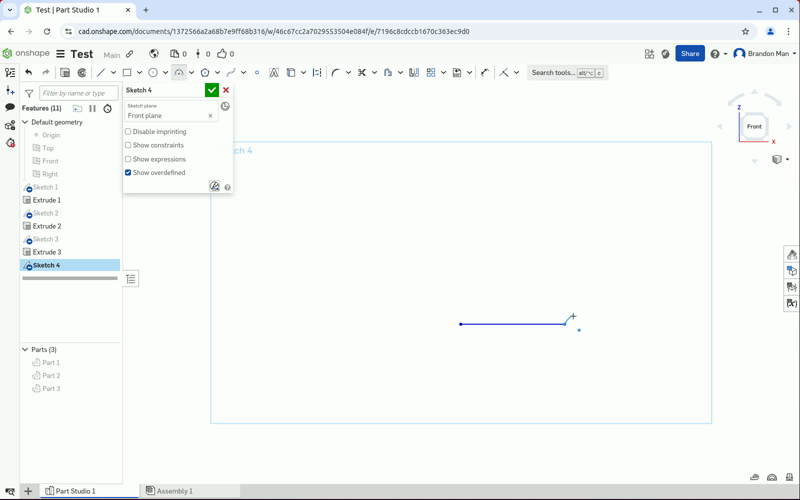
mouse_move(570, 321)
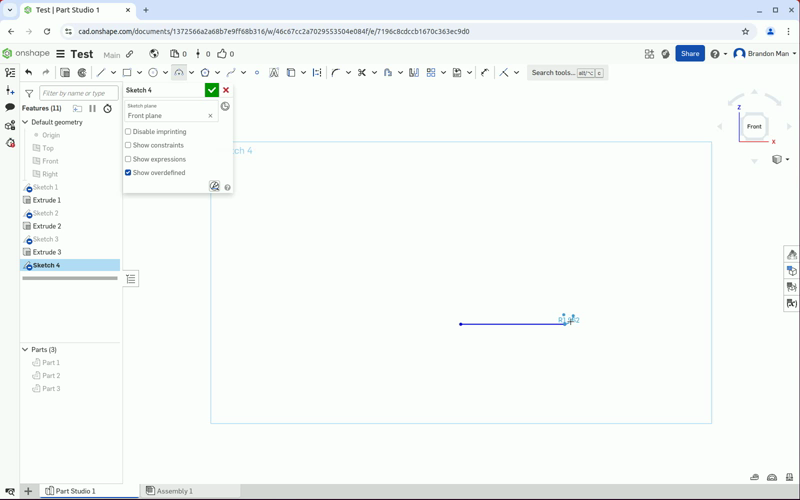
click(570, 321)
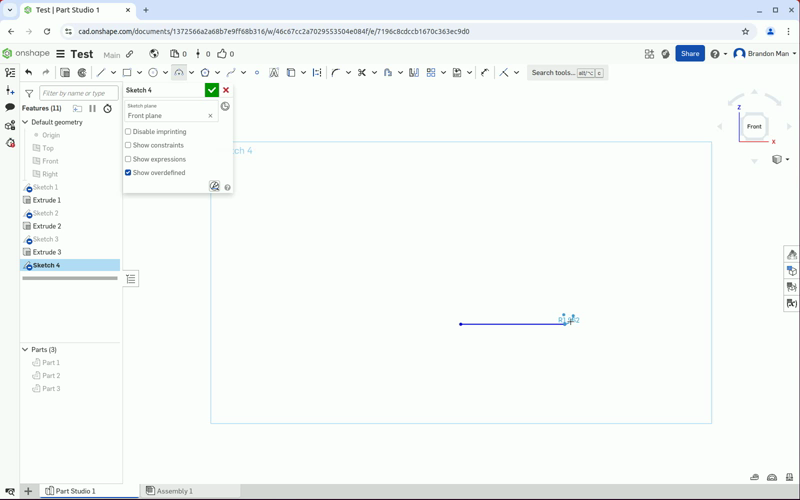
key_up(shift)
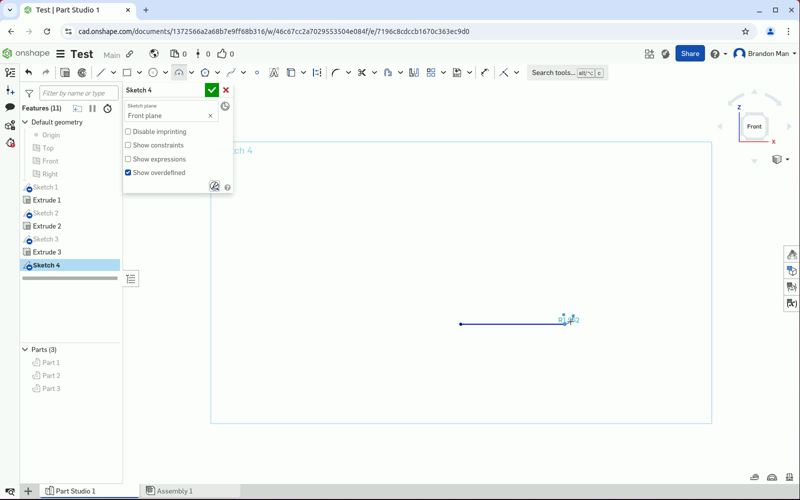
key(esc)
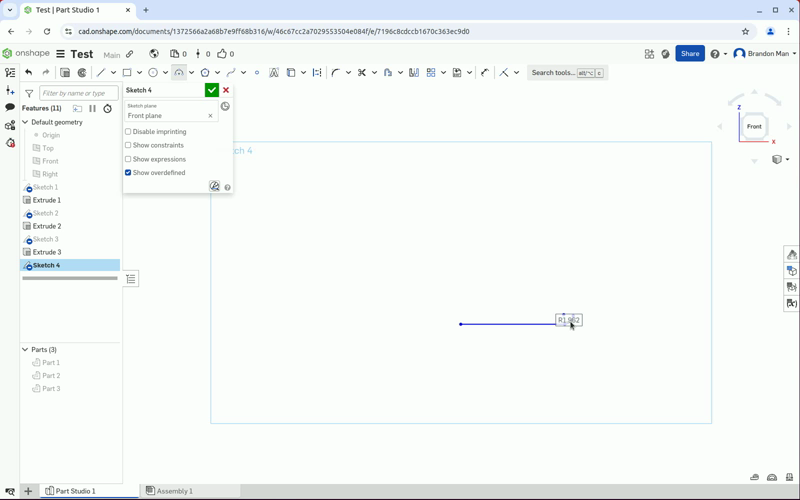
key(l)
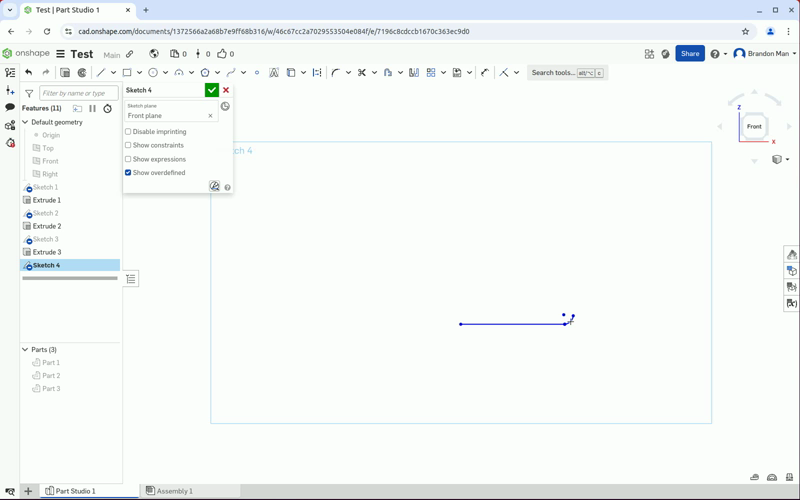
mouse_move(573, 315)
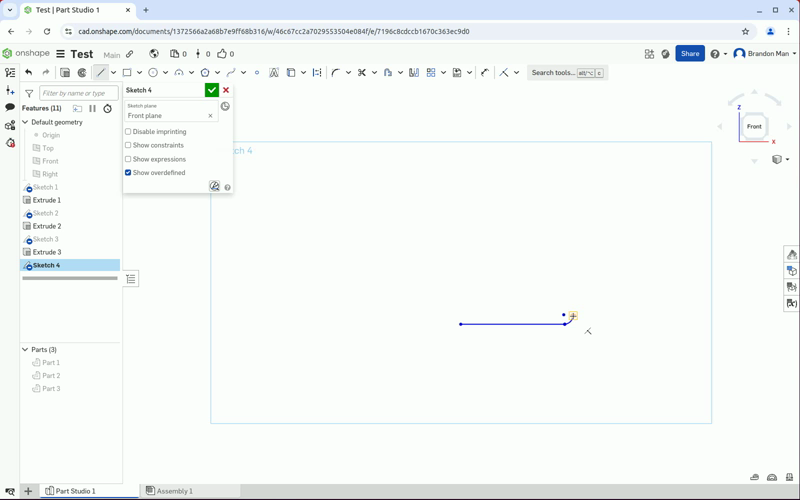
click(573, 315)
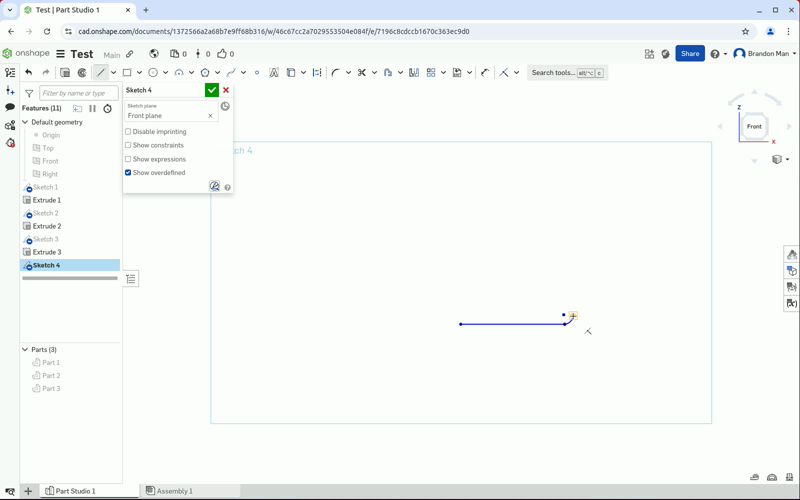
key_down(shift)
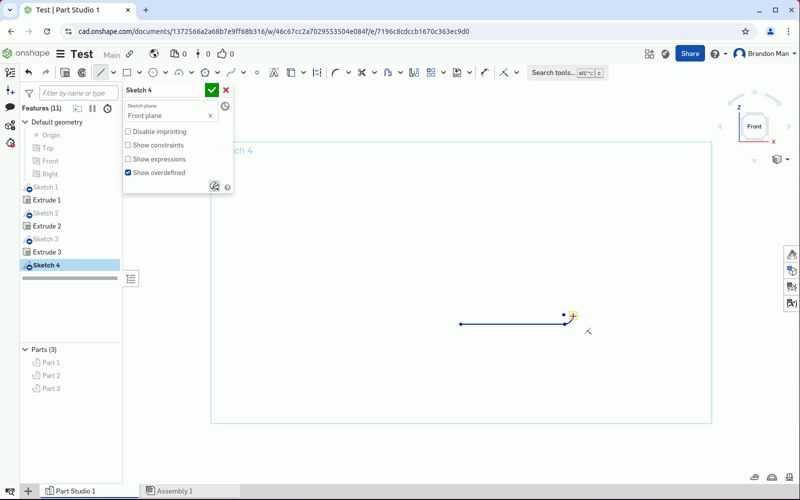
mouse_move(589, 315)
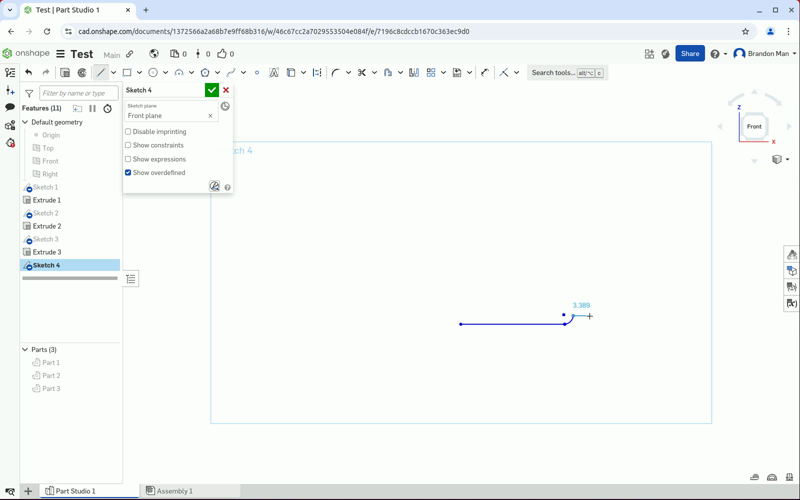
mouse_move(573, 282)
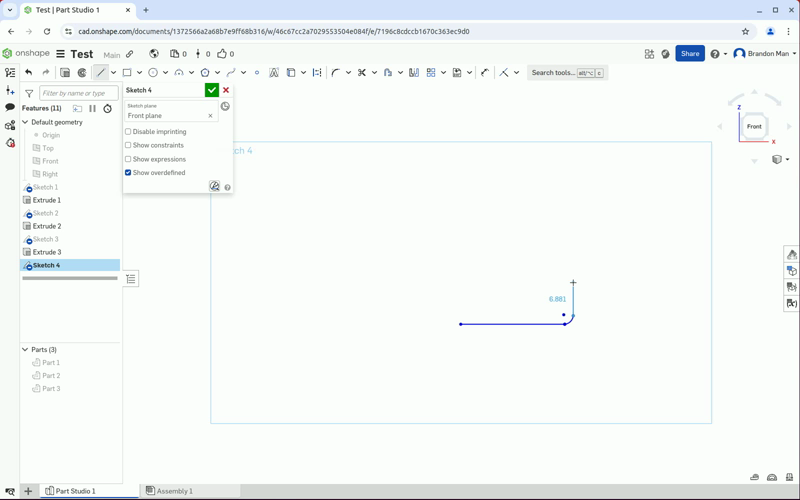
click(573, 282)
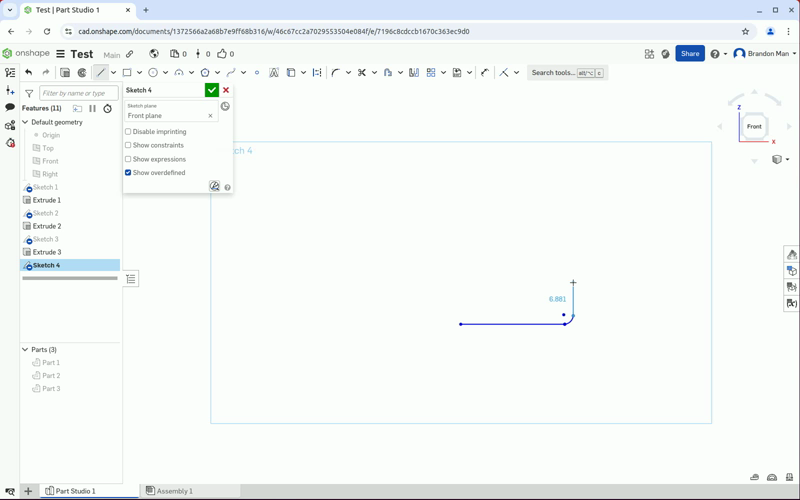
key_up(shift)
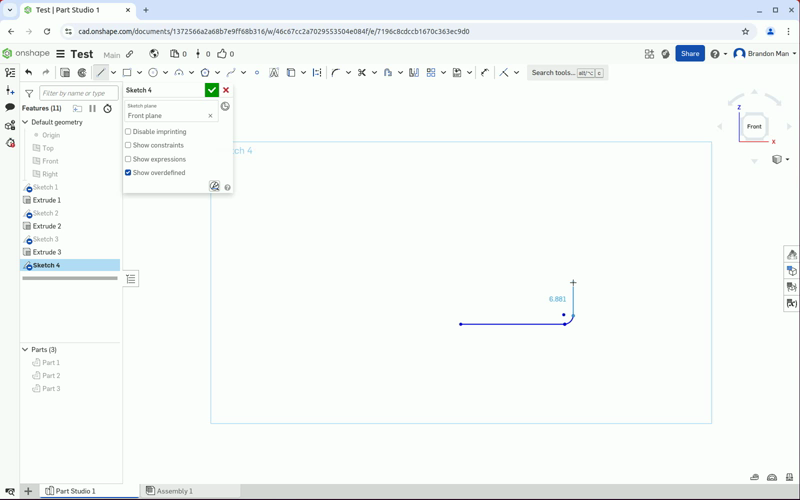
key_down(shift)
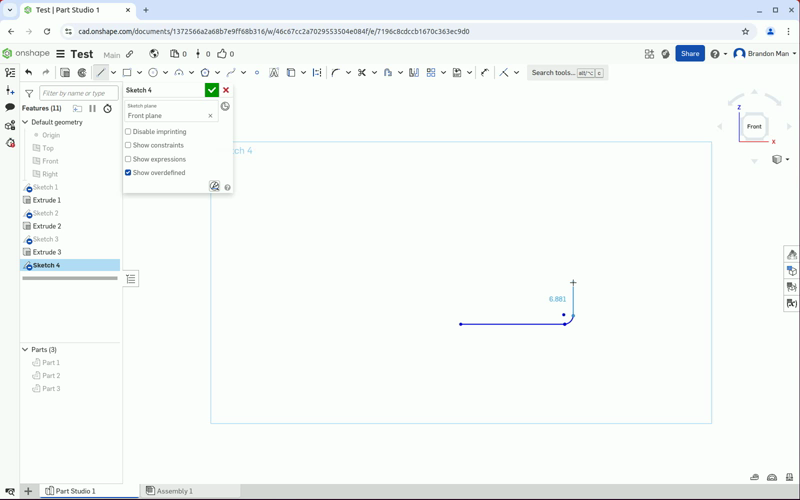
mouse_move(466, 282)
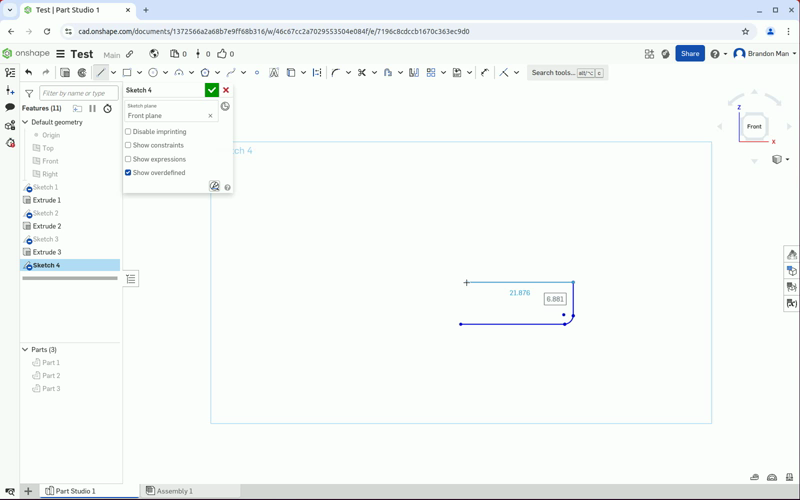
click(466, 282)
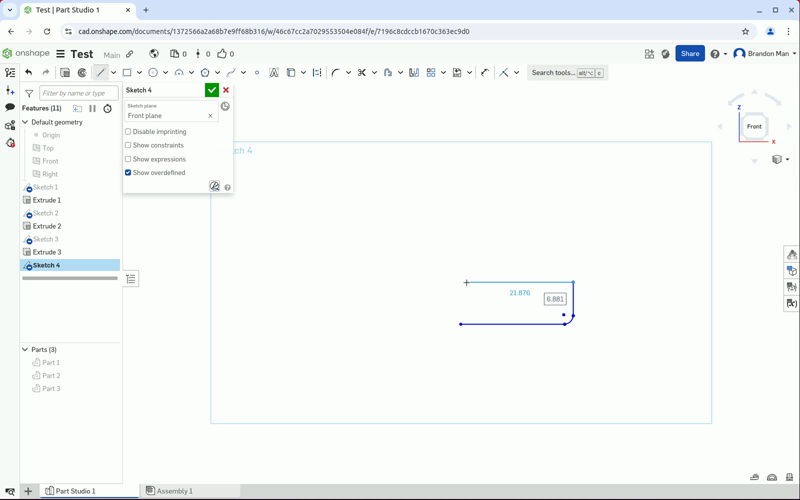
key_up(shift)
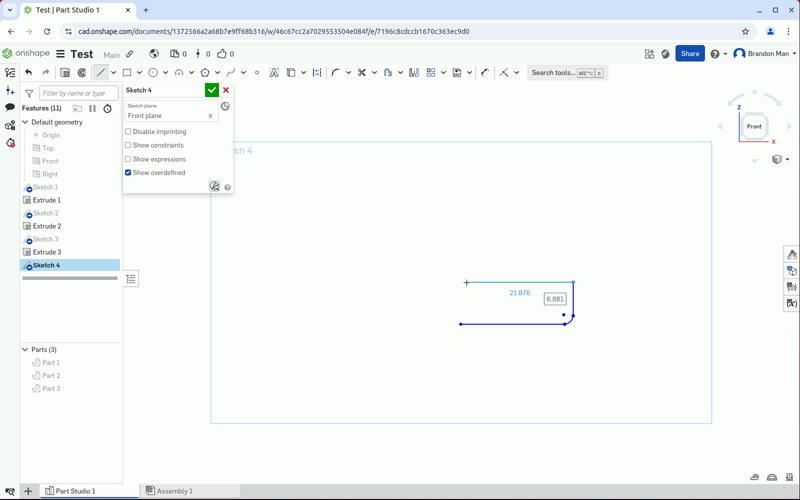
key(esc)
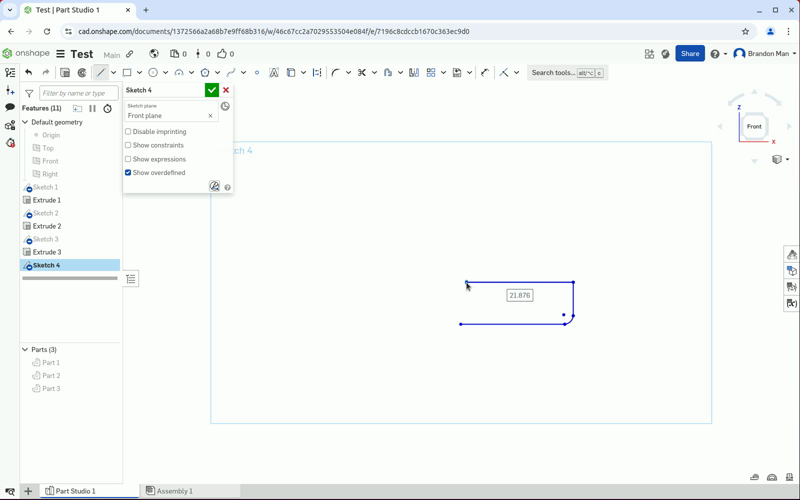
key(a)
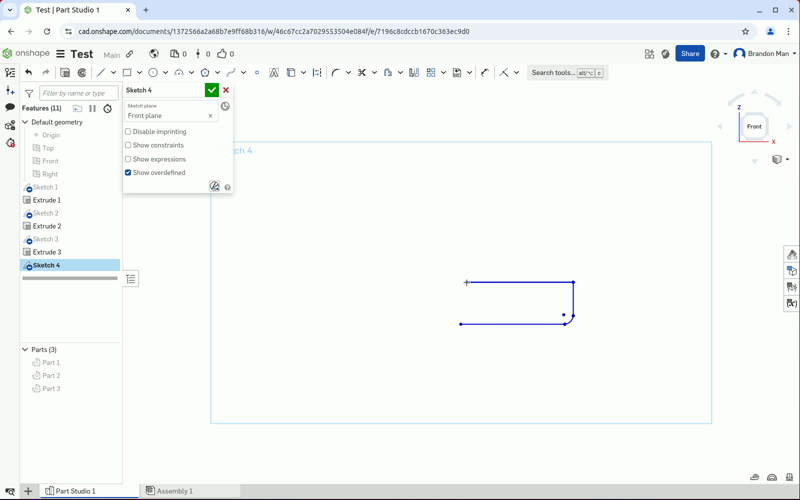
mouse_move(466, 282)
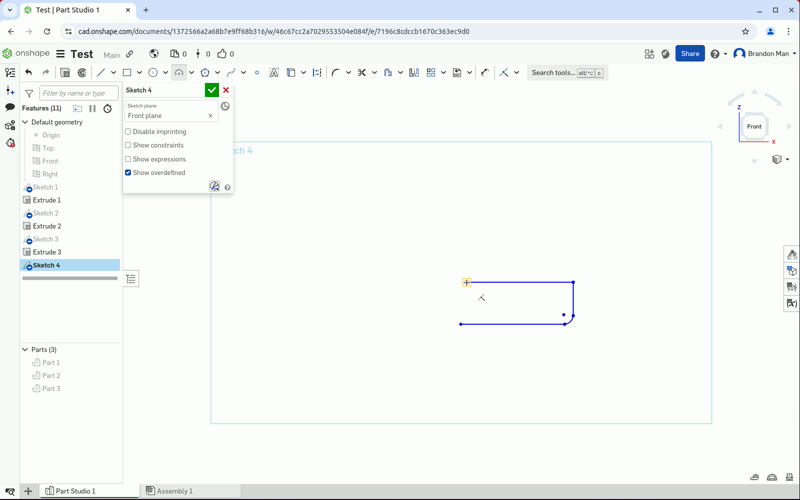
click(466, 282)
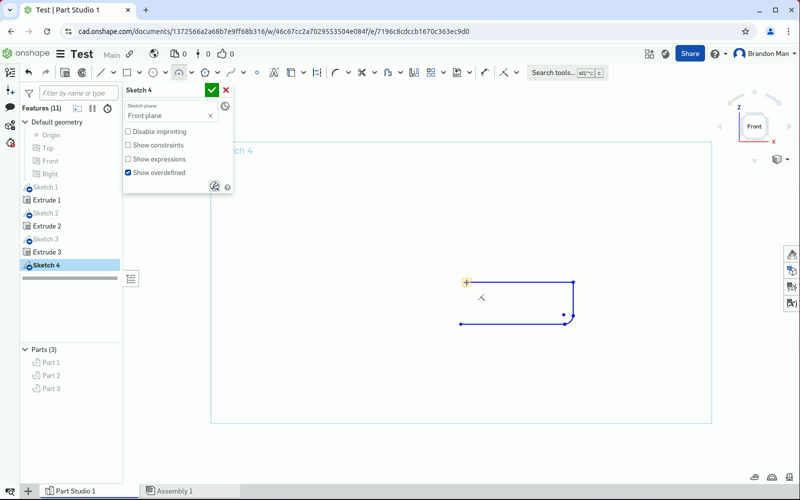
key_down(shift)
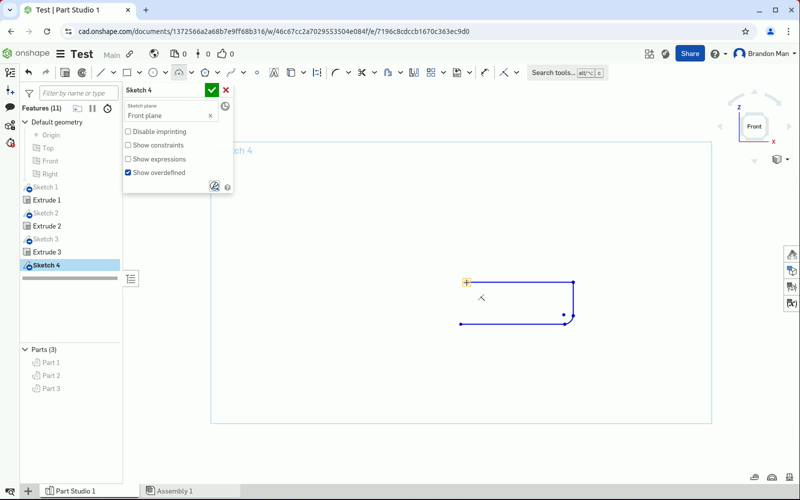
mouse_move(460, 289)
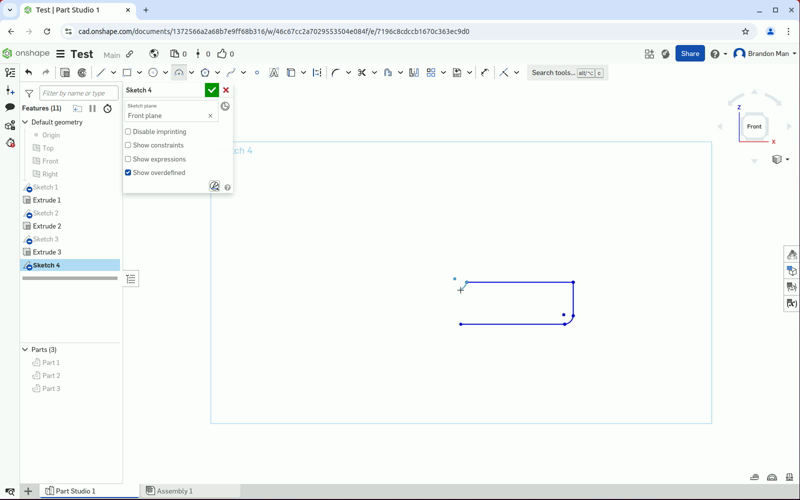
click(460, 289)
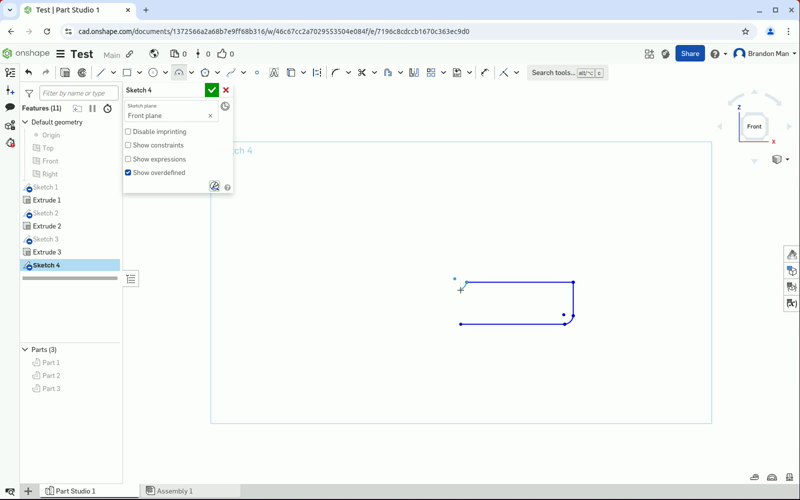
mouse_move(465, 287)
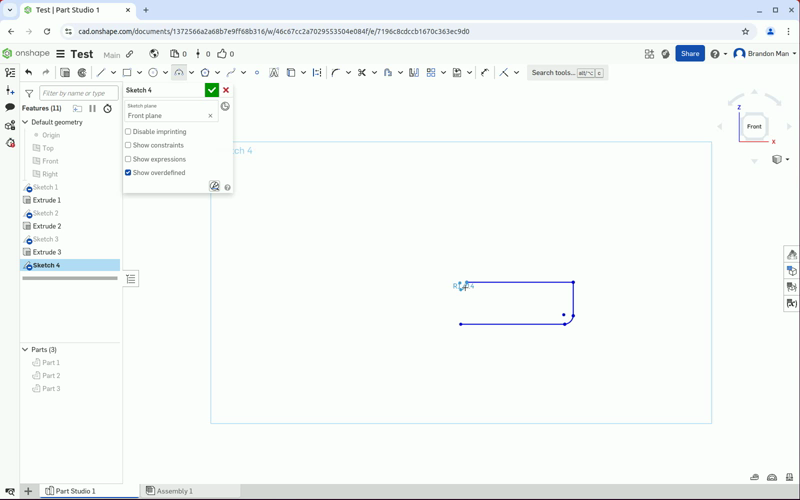
click(465, 287)
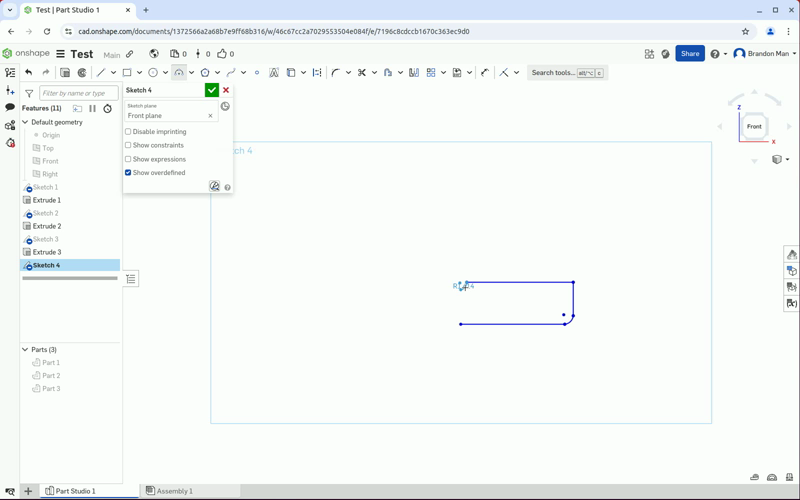
key_up(shift)
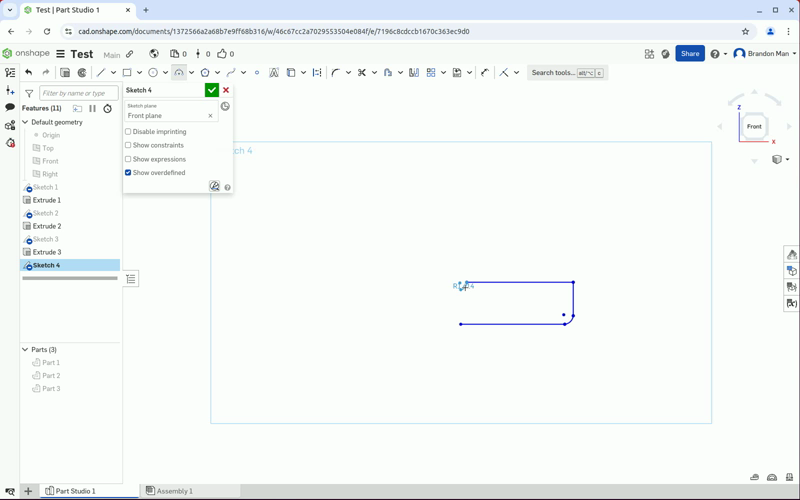
key(esc)
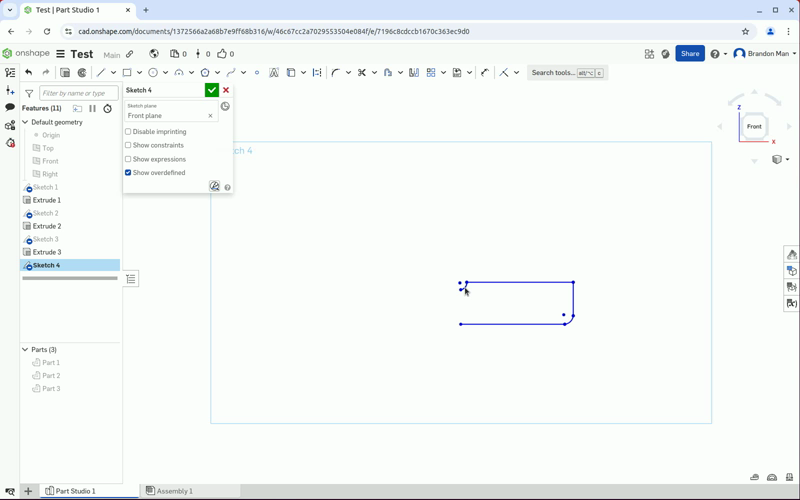
key(l)
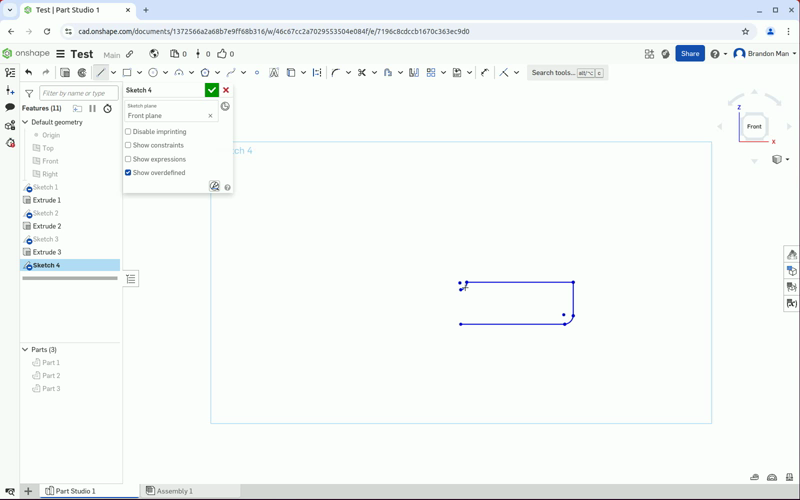
mouse_move(460, 289)
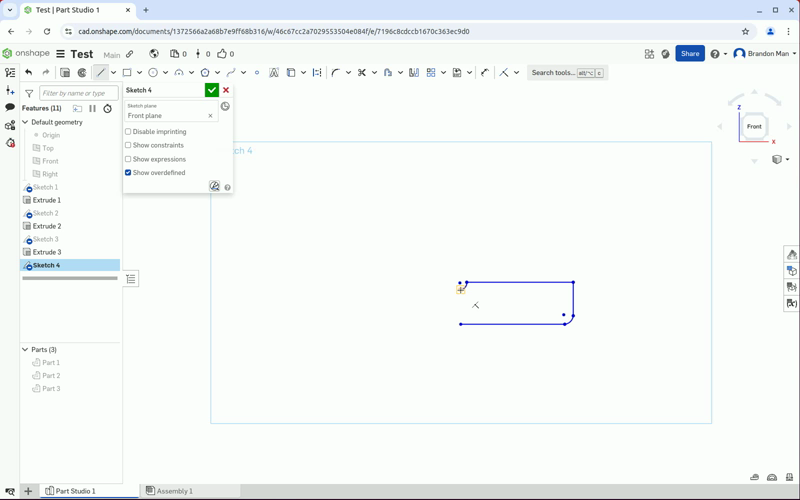
click(460, 289)
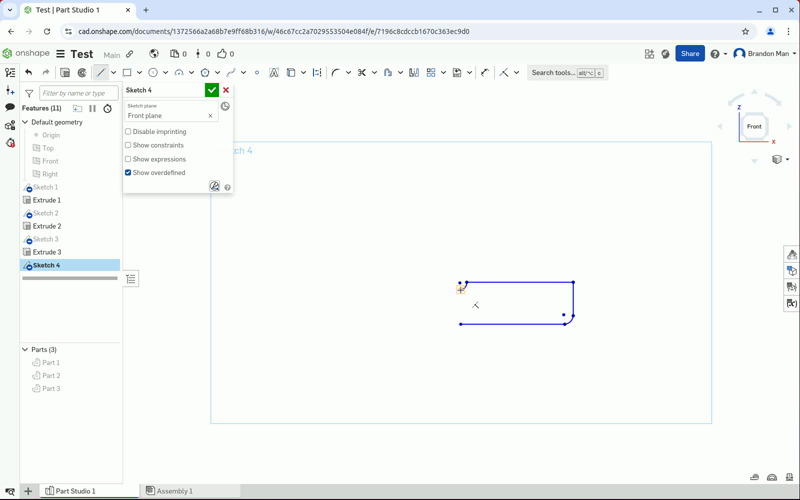
mouse_move(490, 289)
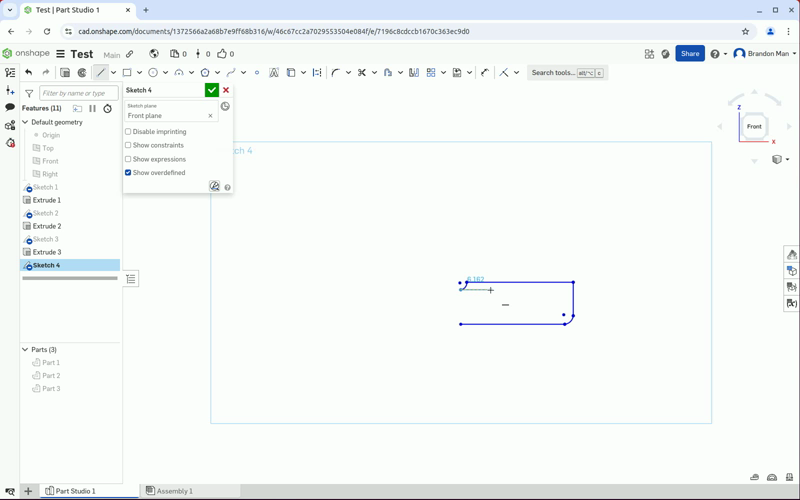
key_down(shift)
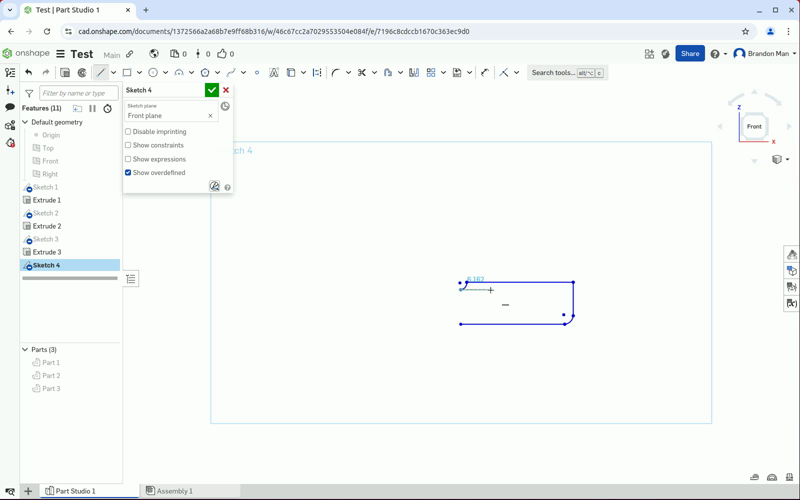
mouse_move(460, 324)
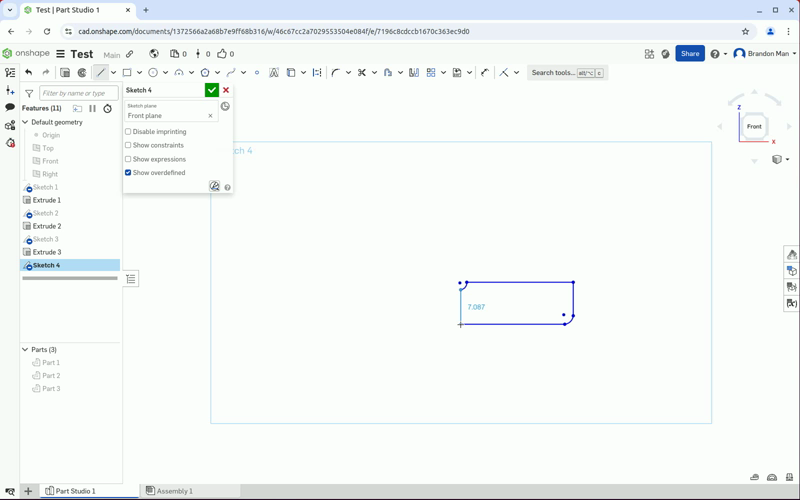
key_up(shift)
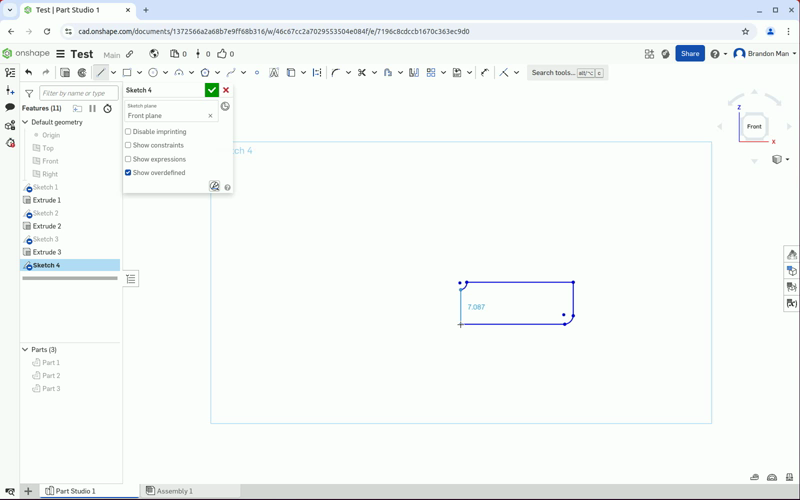
click(460, 324)
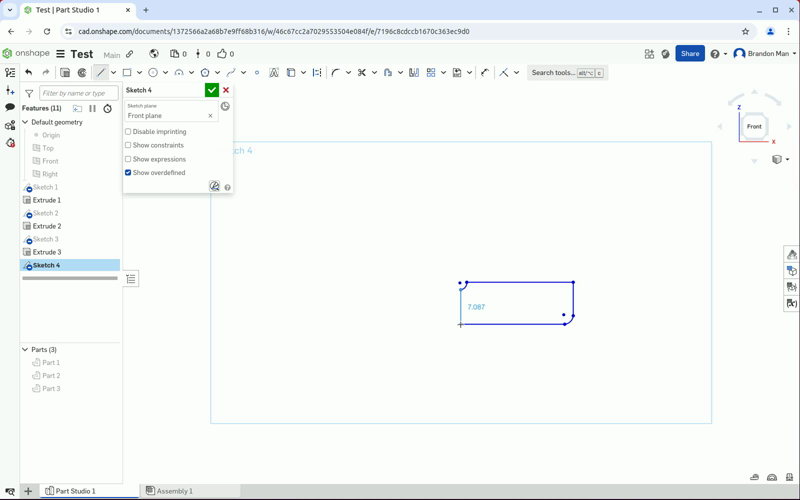
key(esc)
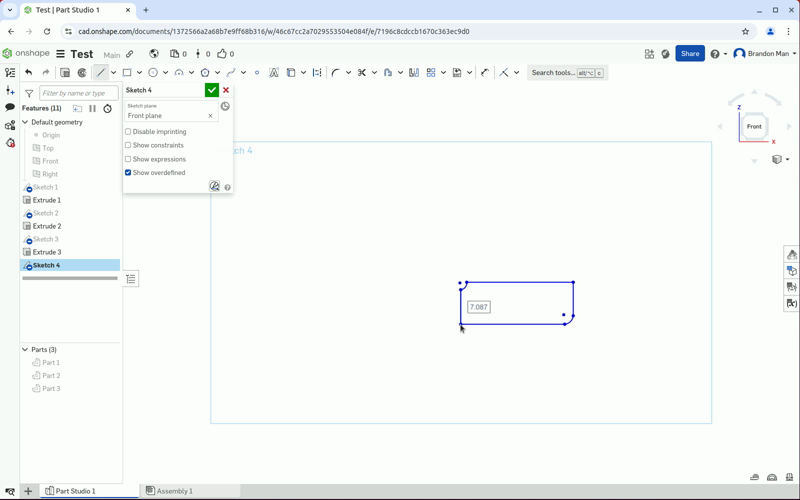
key(c)
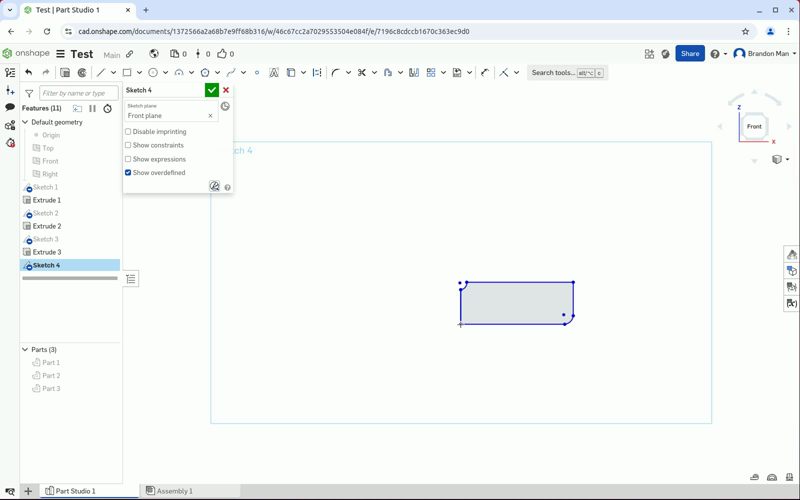
key_down(shift)
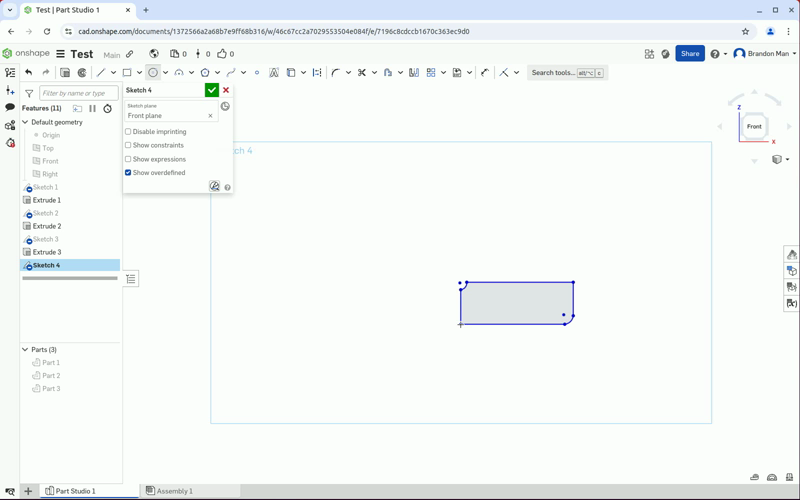
mouse_move(564, 315)
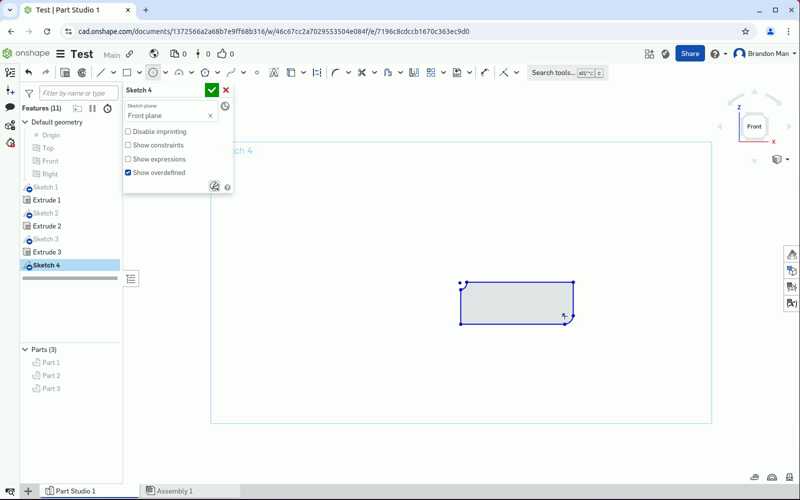
click(564, 315)
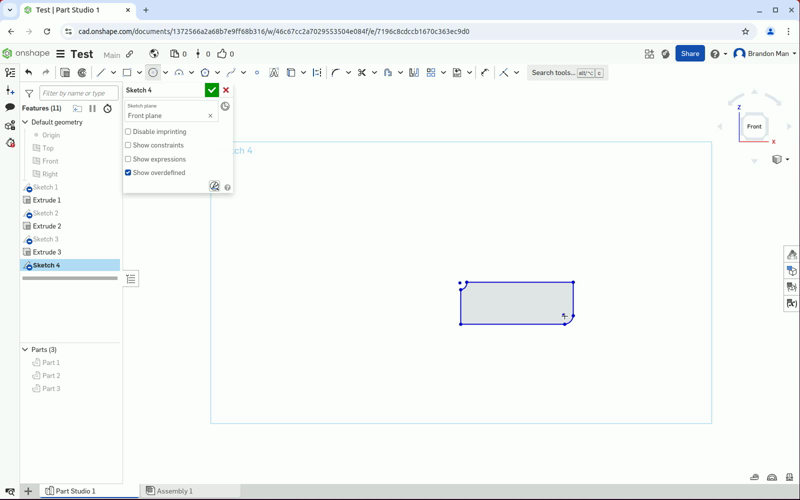
key_up(shift)
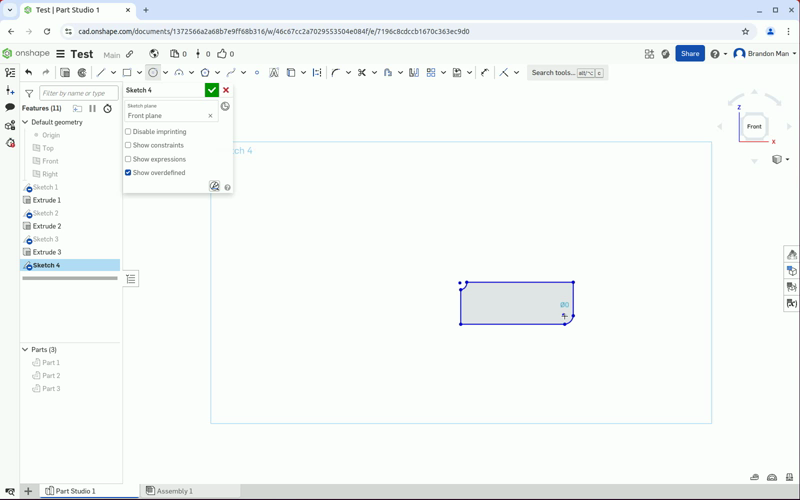
mouse_move(568, 315)
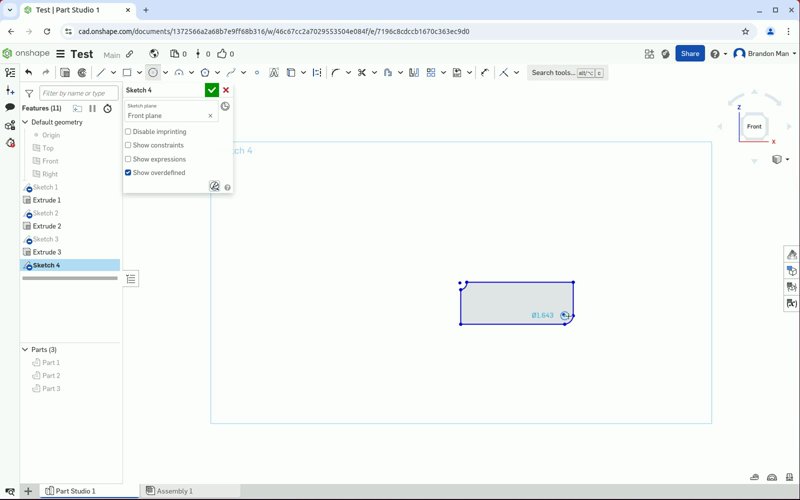
scroll(6)
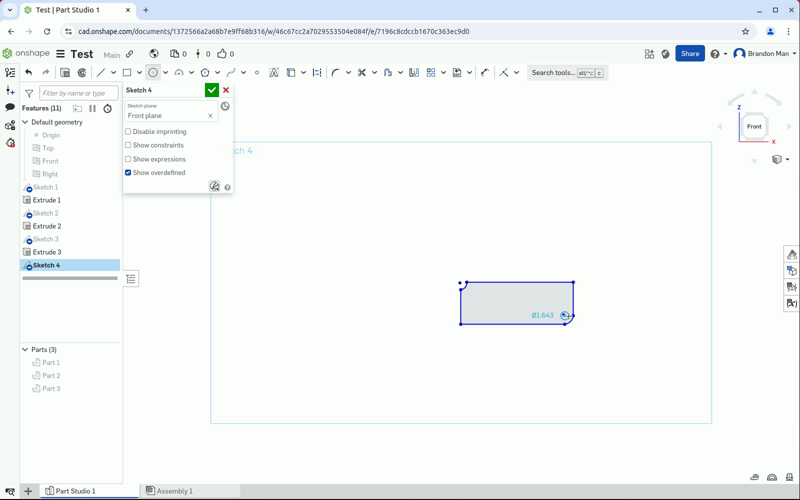
scroll(6)
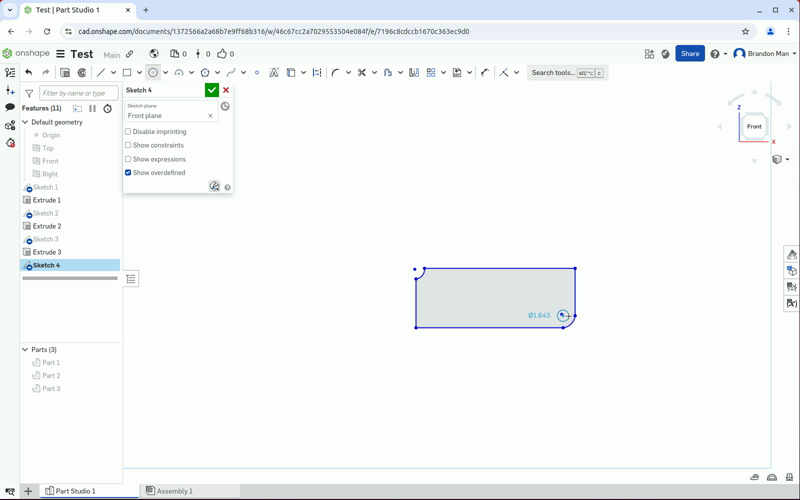
scroll(6)
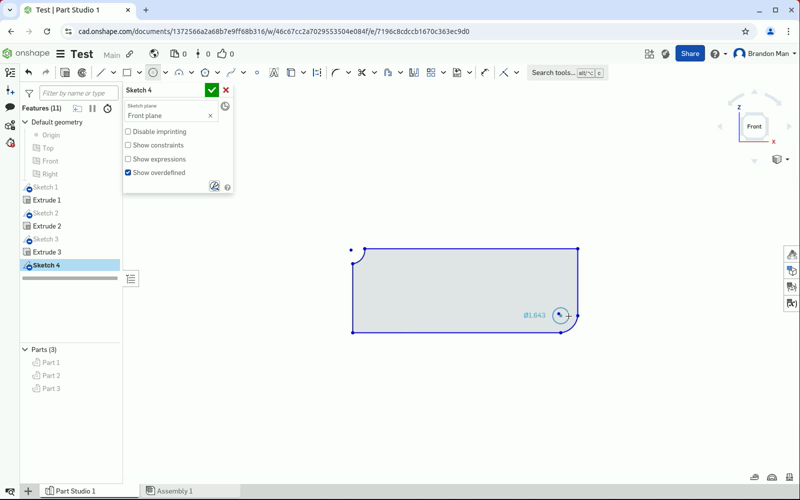
scroll(6)
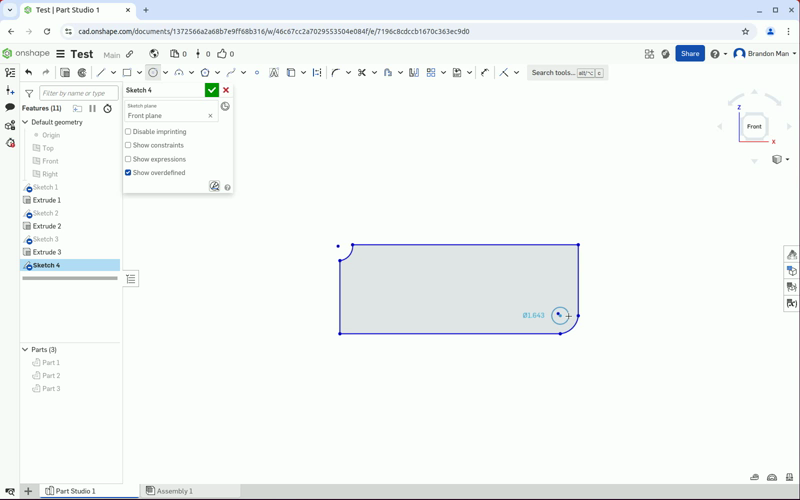
scroll(6)
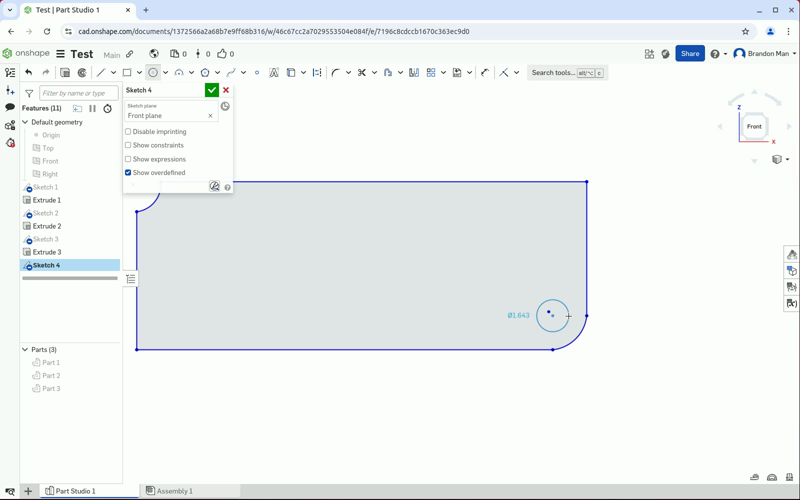
scroll(6)
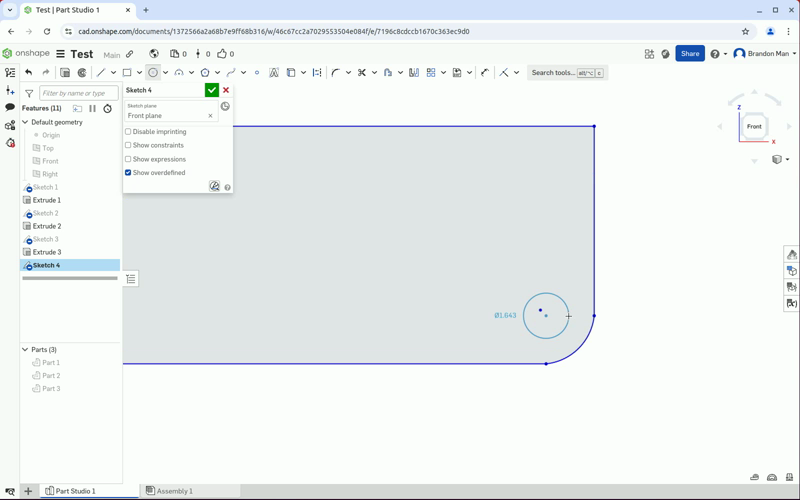
scroll(6)
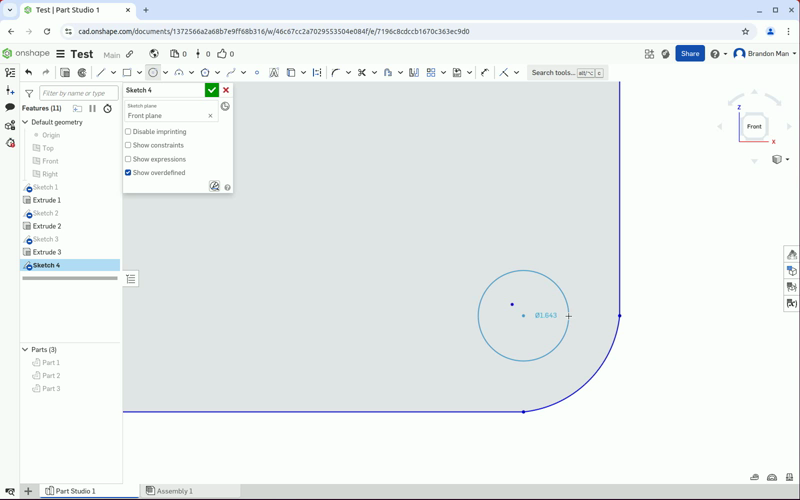
click(568, 315)
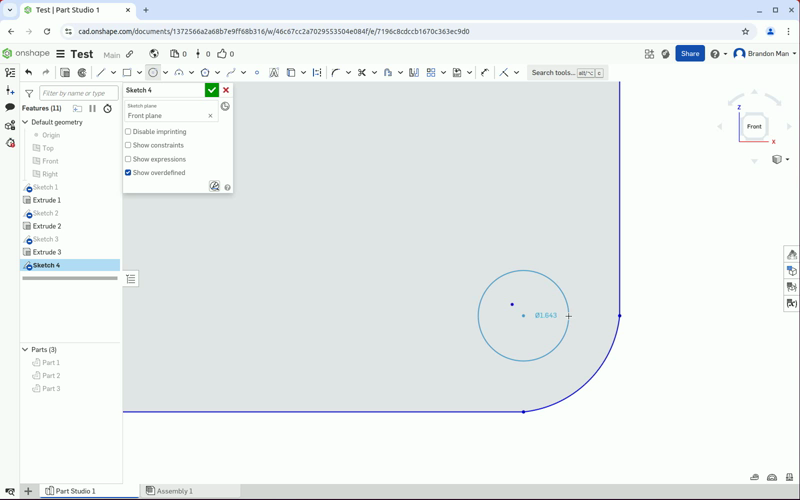
scroll(-6)
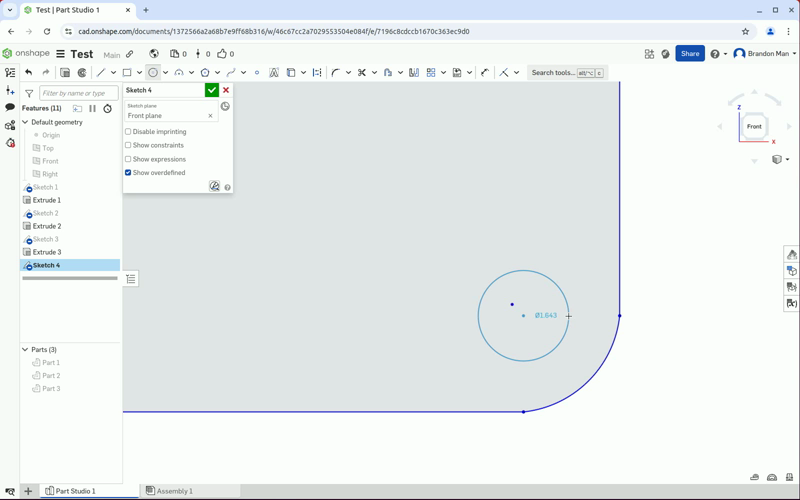
scroll(-6)
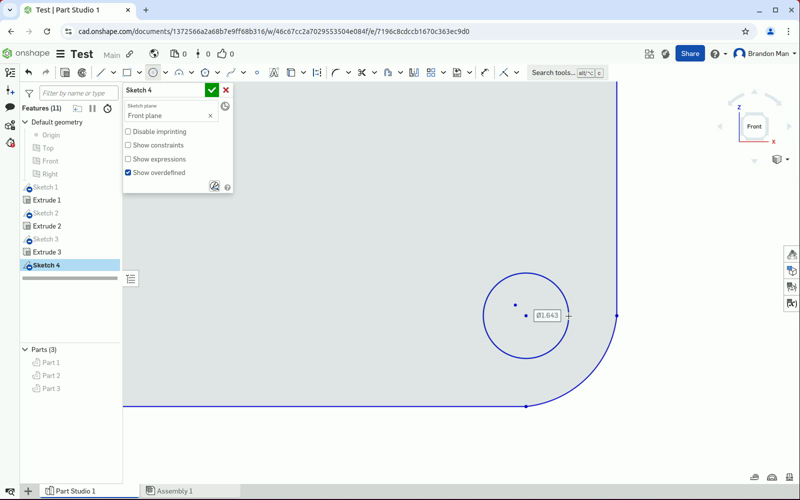
scroll(-6)
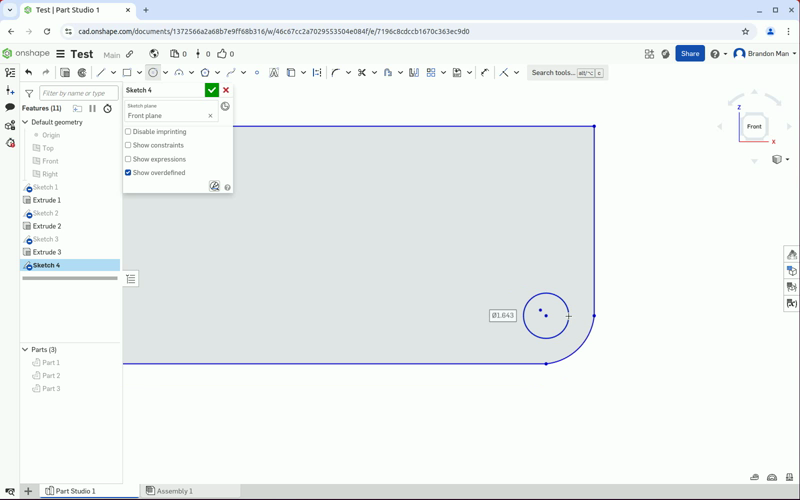
scroll(-6)
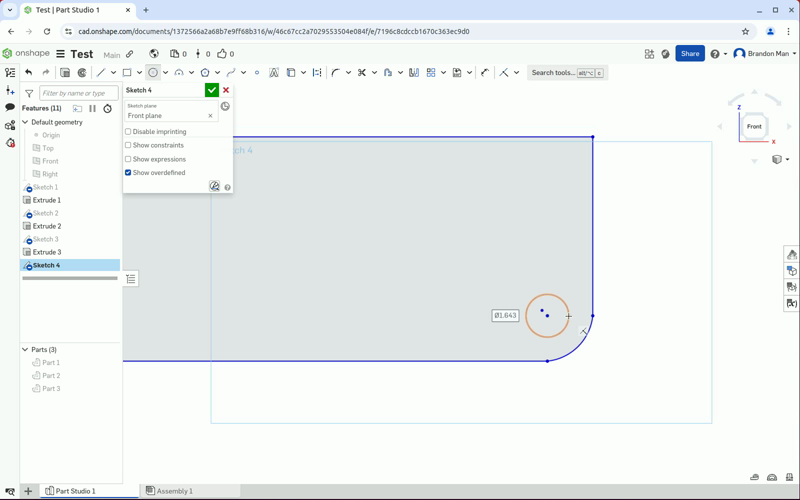
scroll(-6)
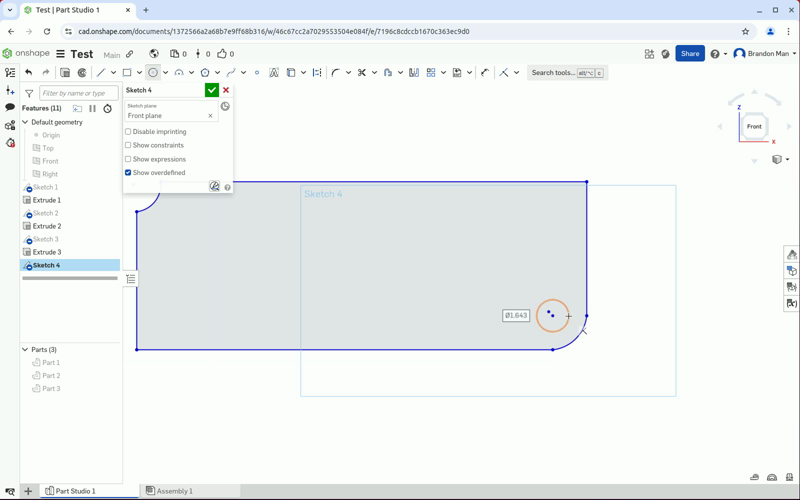
scroll(-6)
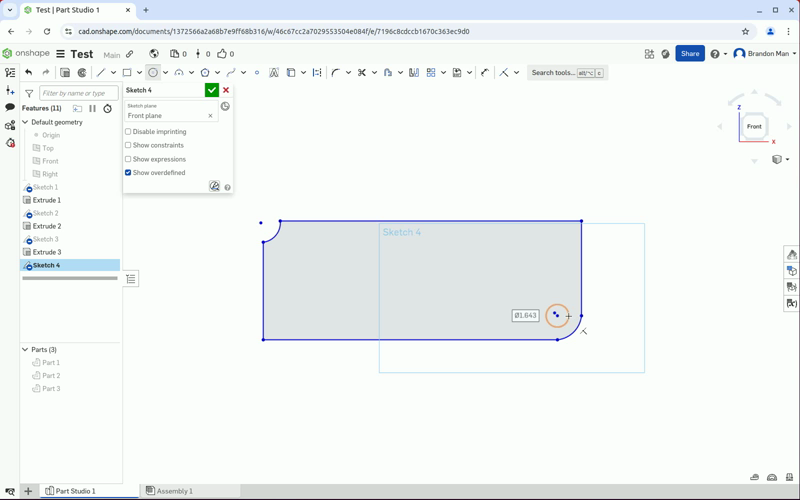
scroll(-6)
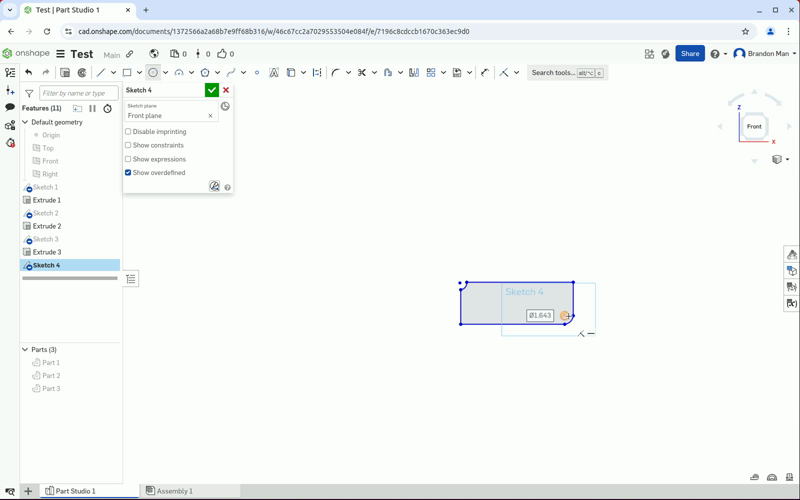
key(esc)
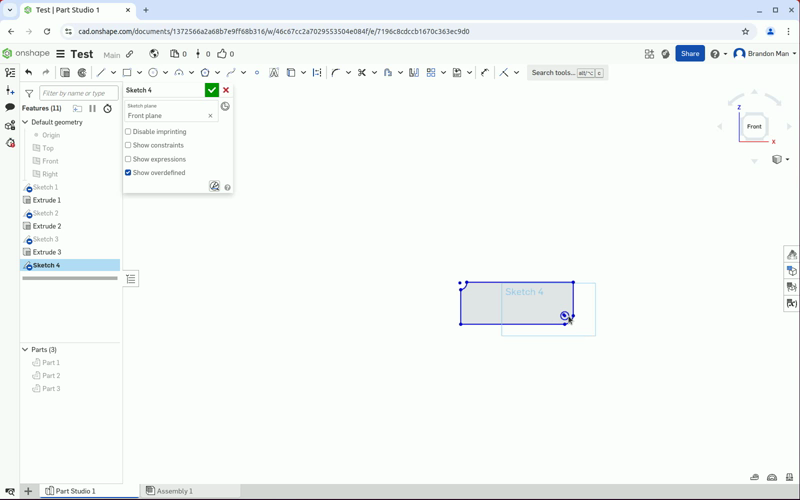
mouse_move(467, 289)
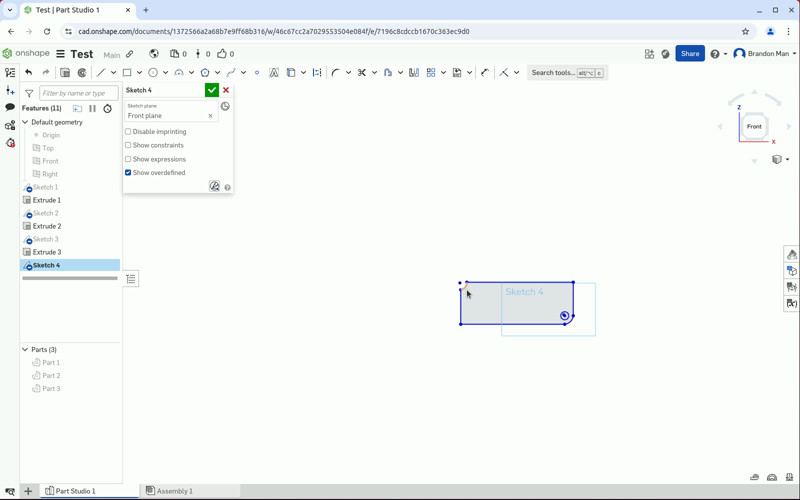
click(467, 289)
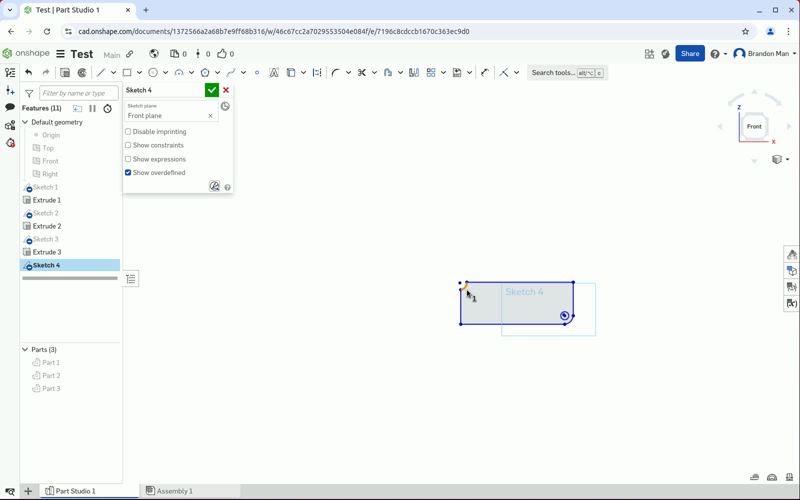
mouse_move(73, 352)
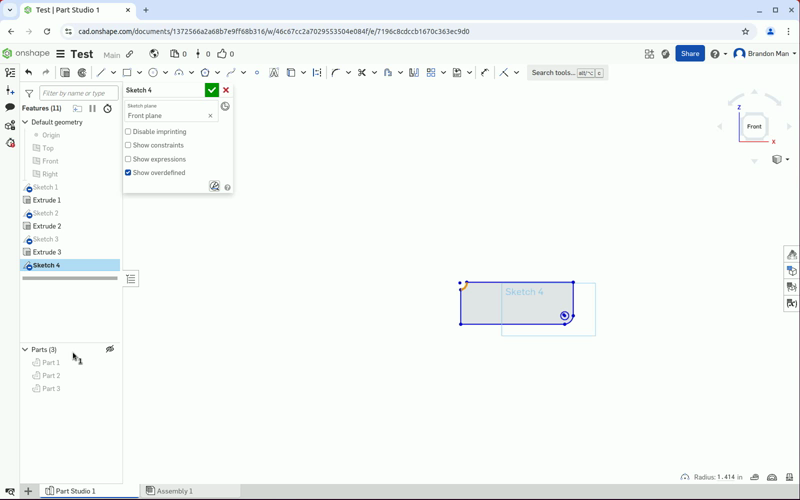
key(shift+y)
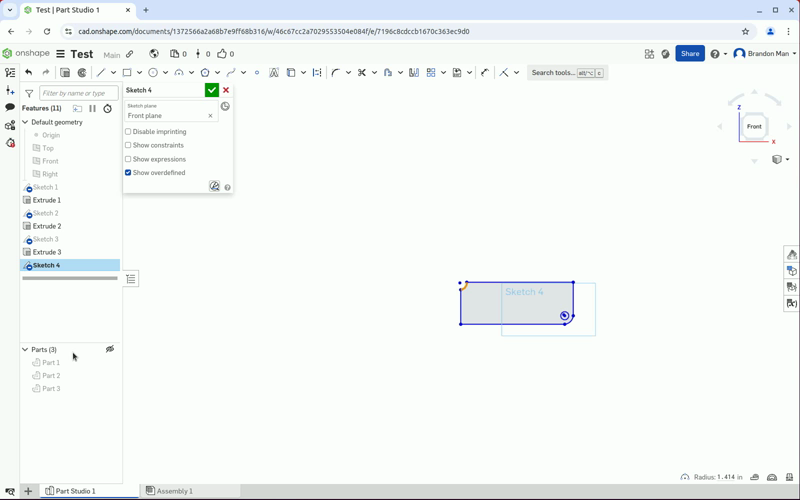
key(shift+e)
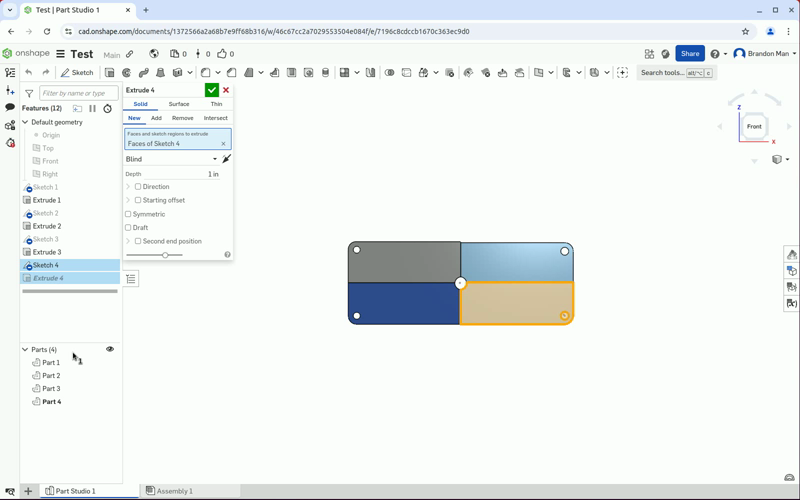
mouse_move(143, 106)
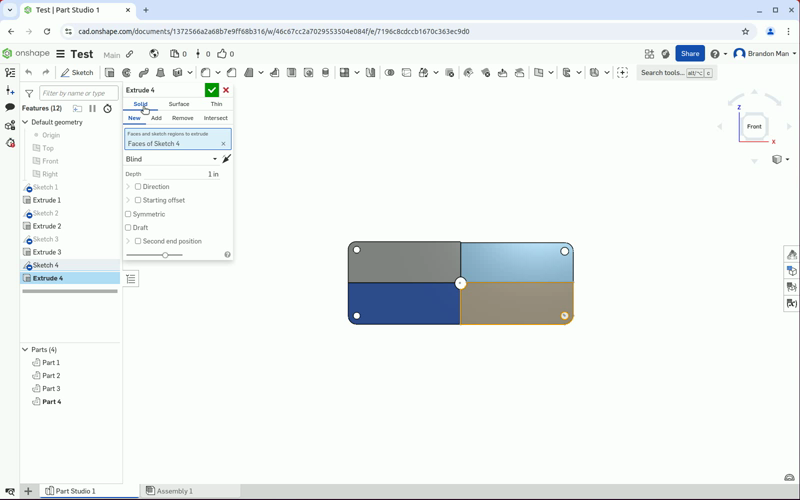
click(143, 106)
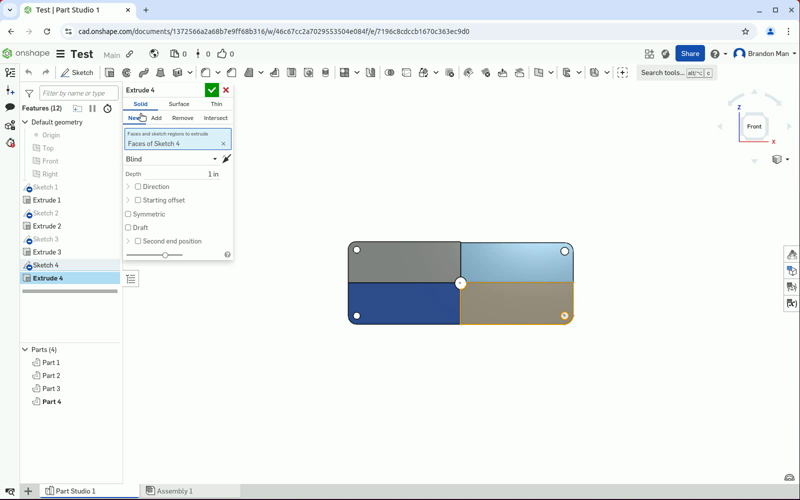
mouse_move(137, 120)
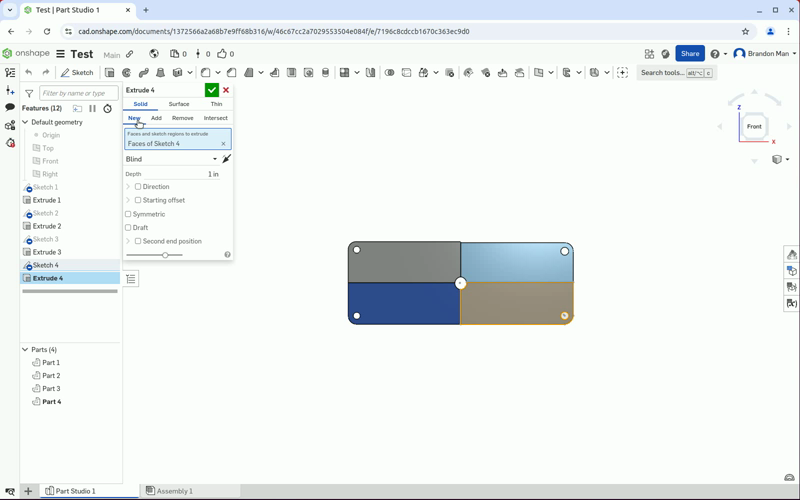
click(137, 120)
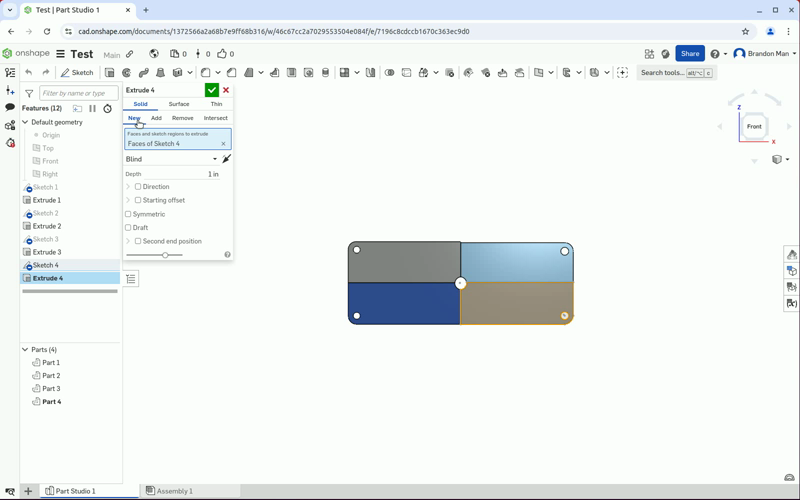
key(tab, 4)
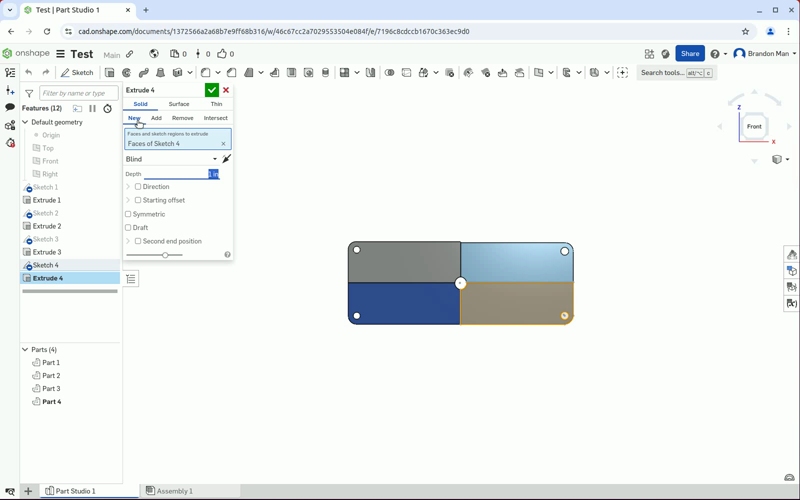
text(1.444)
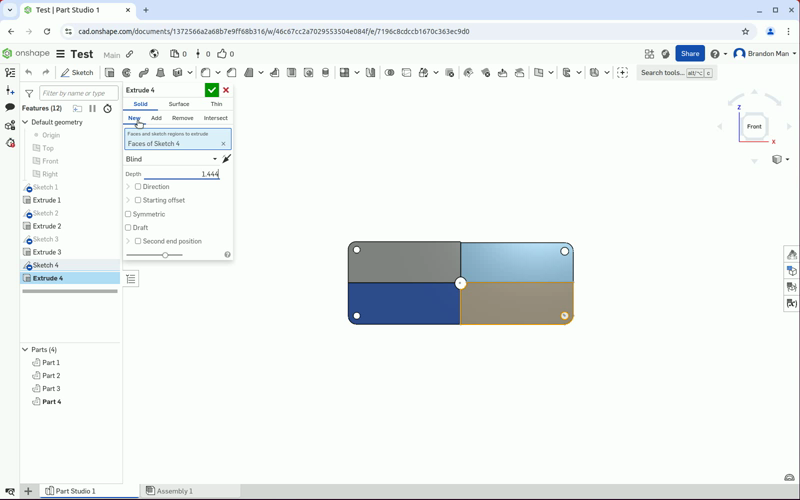
key(tab, 3)
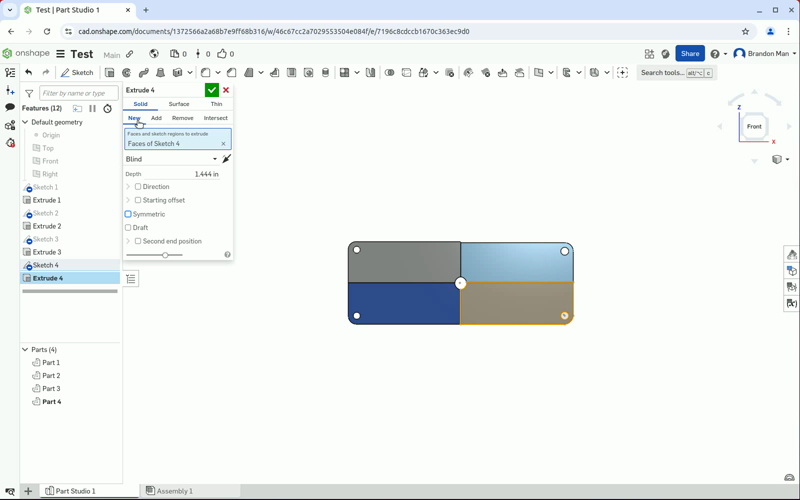
key(space)
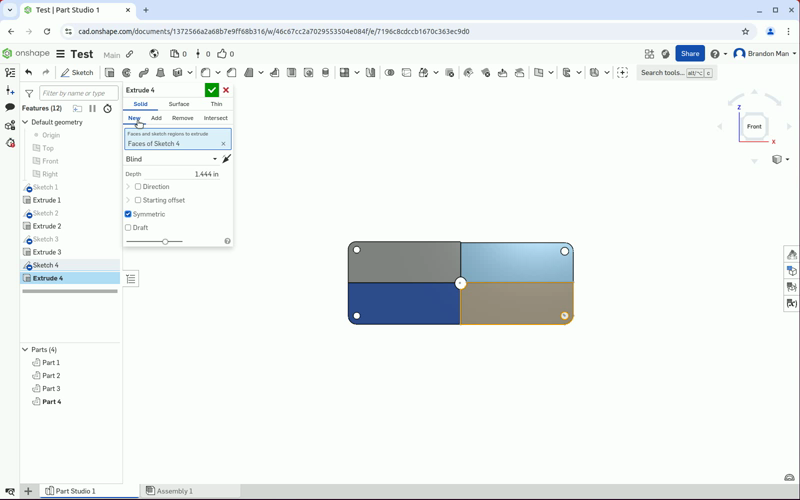
key(enter)
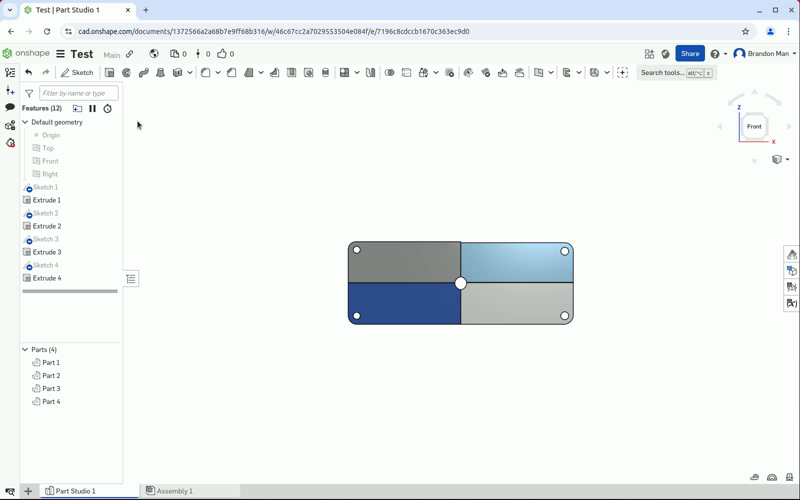
key(shift+h)
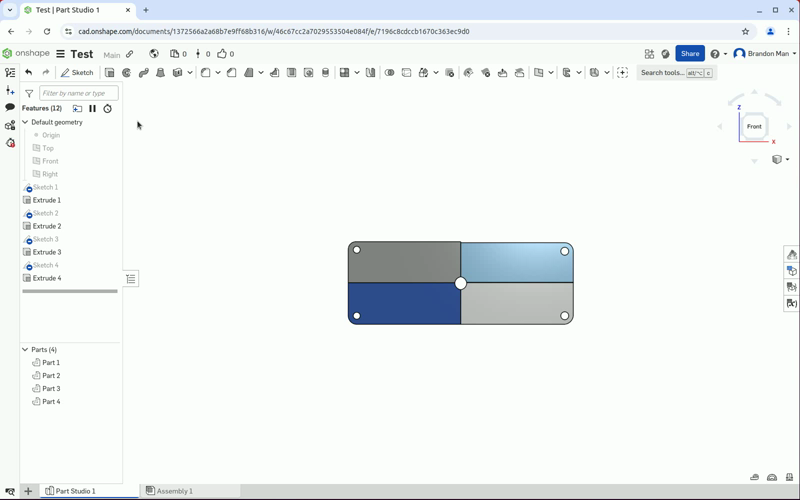
key(shift+h)
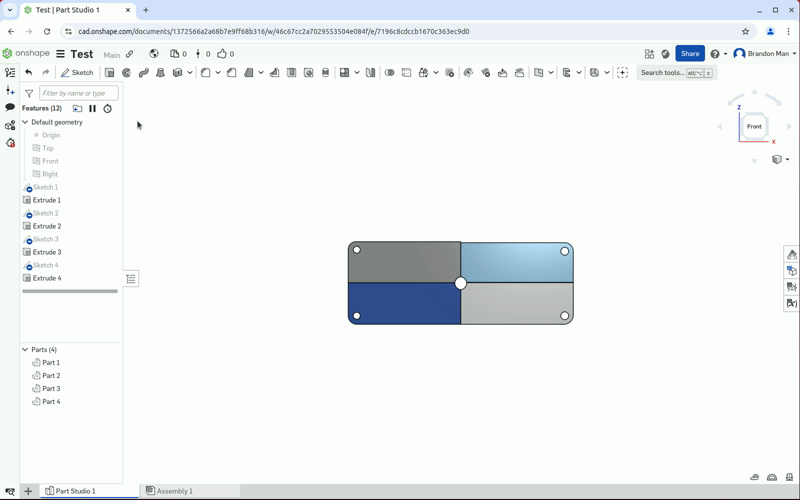
mouse_move(73, 189)
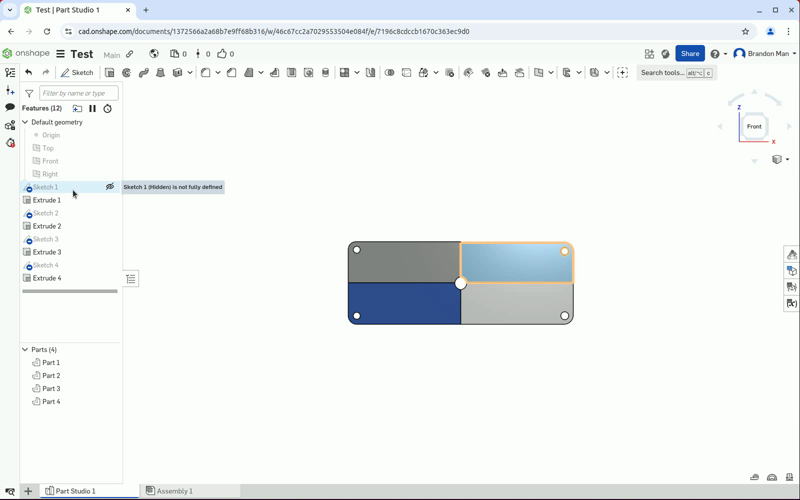
click(73, 189)
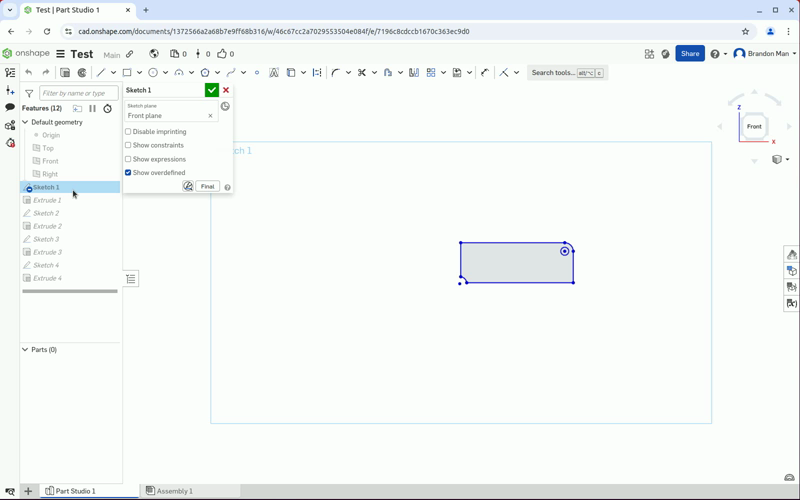
mouse_move(229, 92)
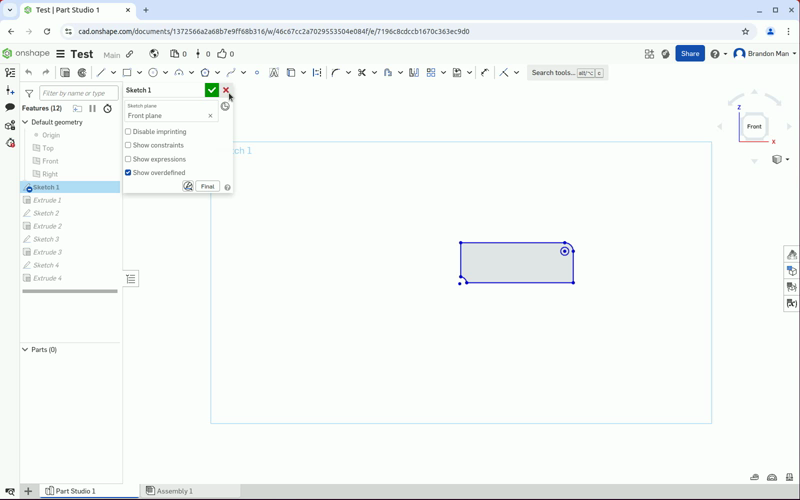
click(229, 92)
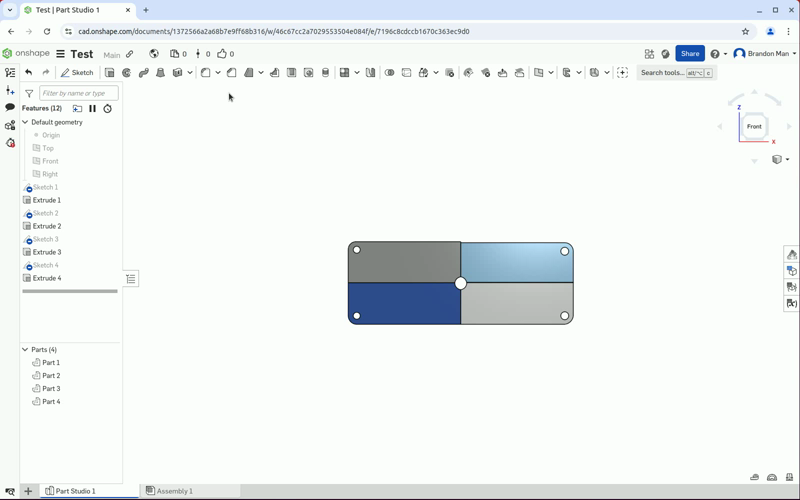
mouse_move(73, 352)
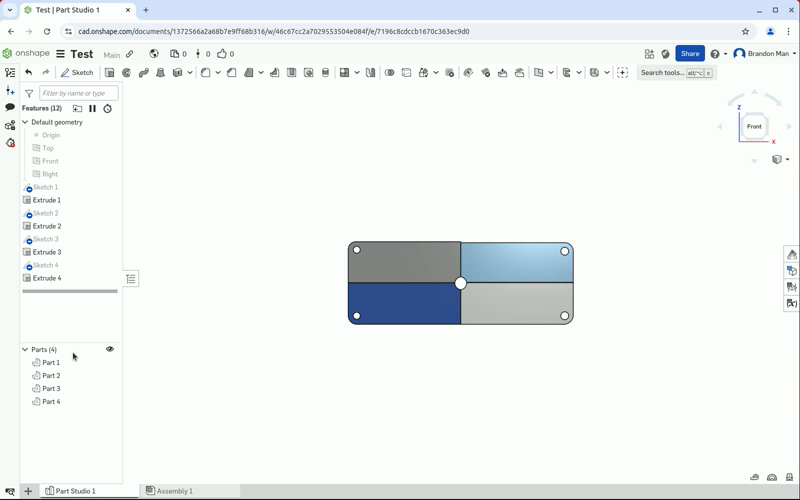
key(y)
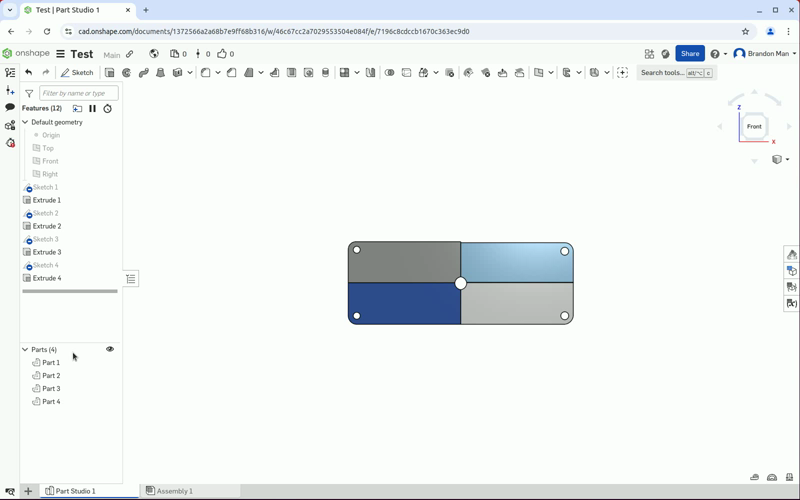
key(shift+p)
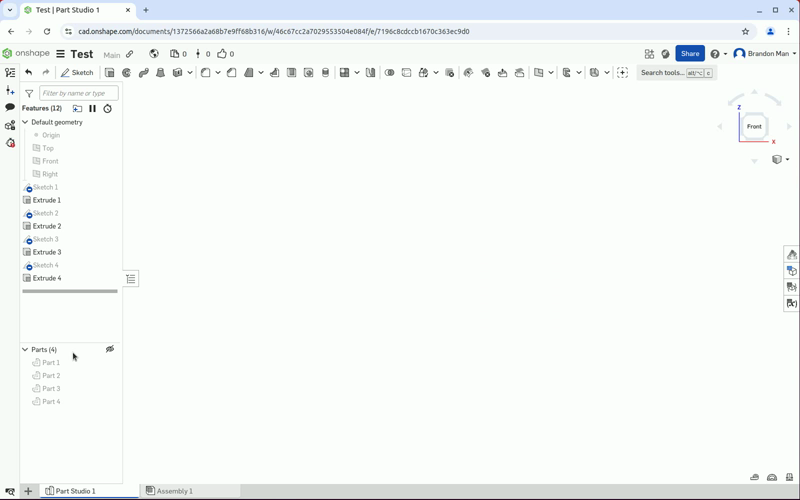
key(space)
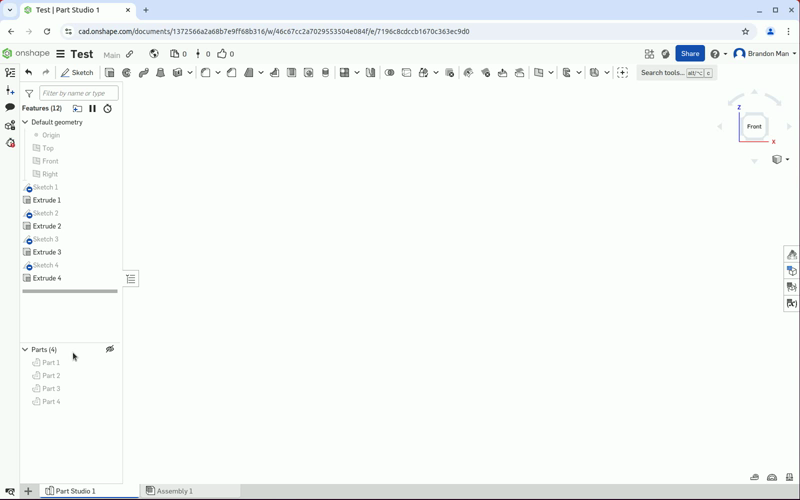
key_down(shift)
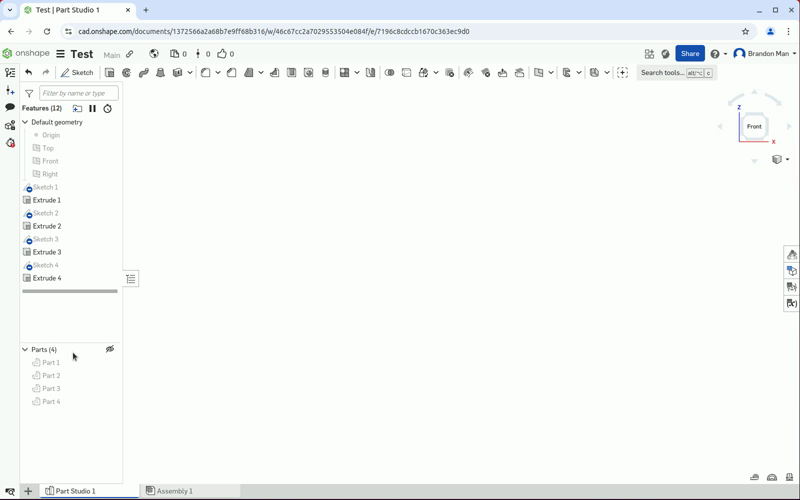
key(left)
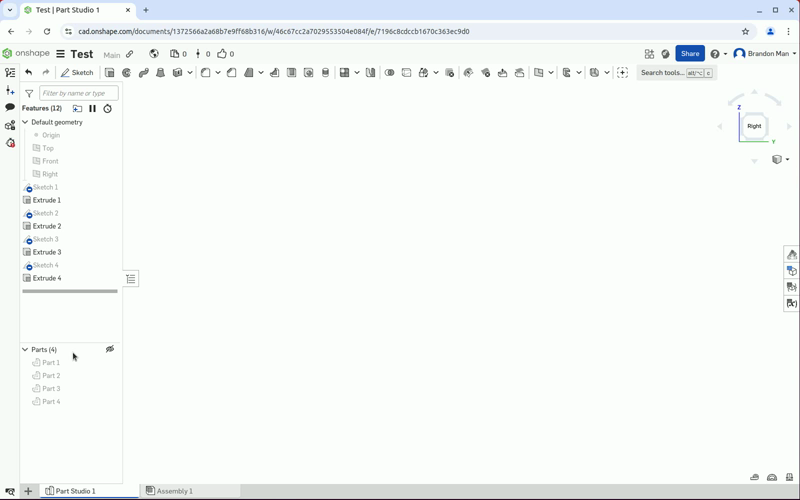
key_up(shift)
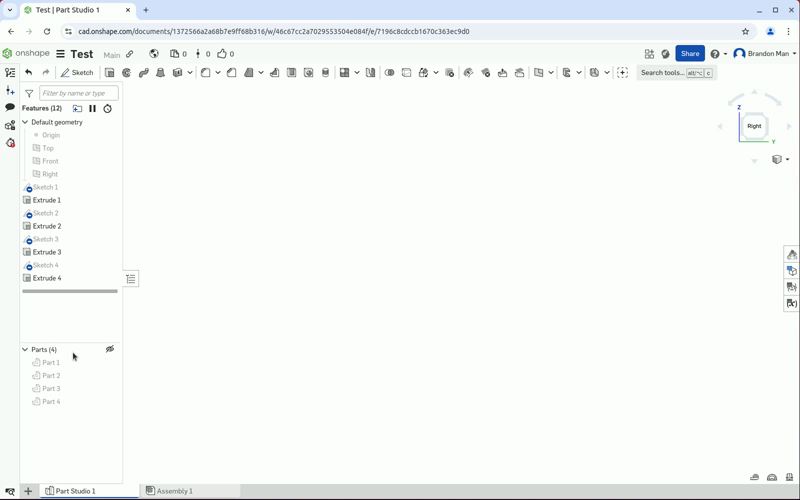
mouse_move(73, 352)
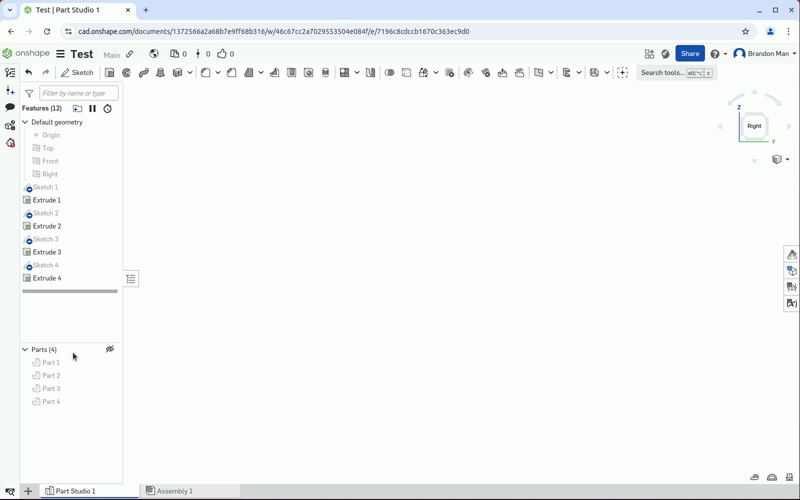
key(shift+y)
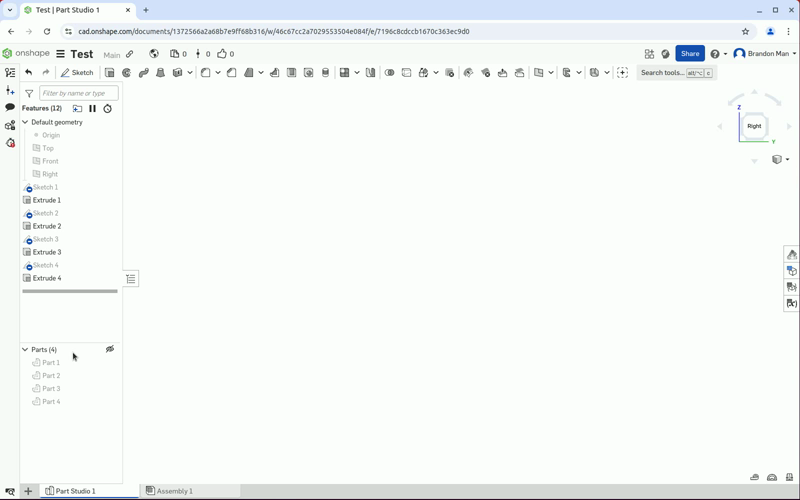
key(shift+s)
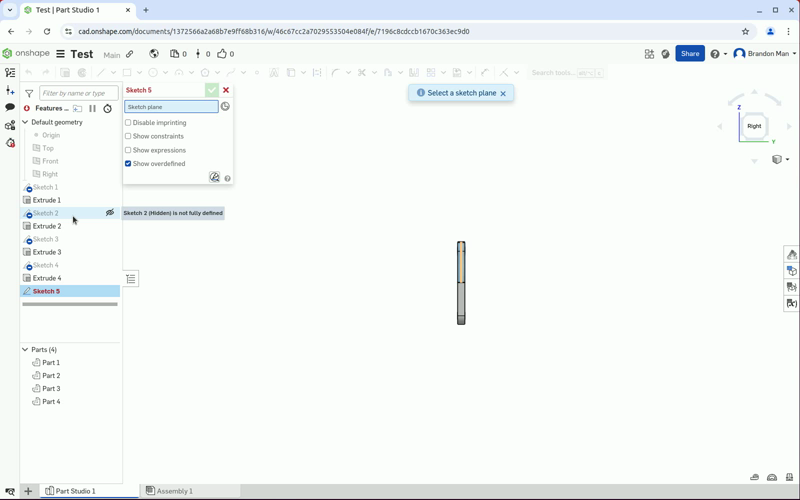
scroll(3)
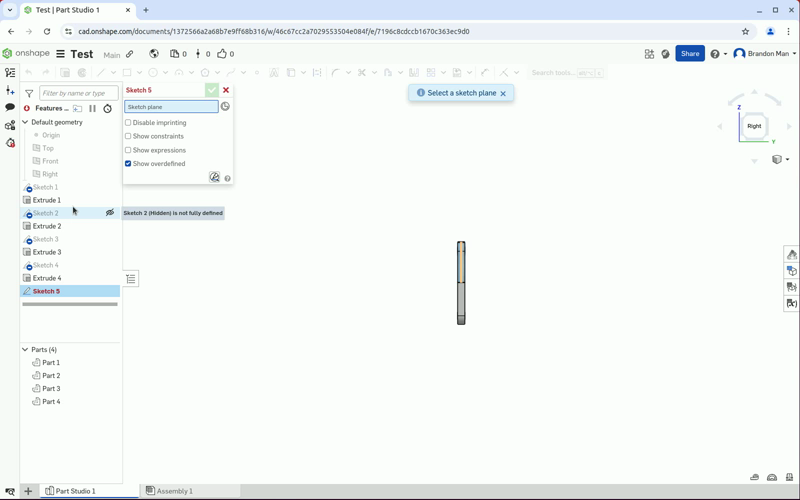
mouse_move(73, 176)
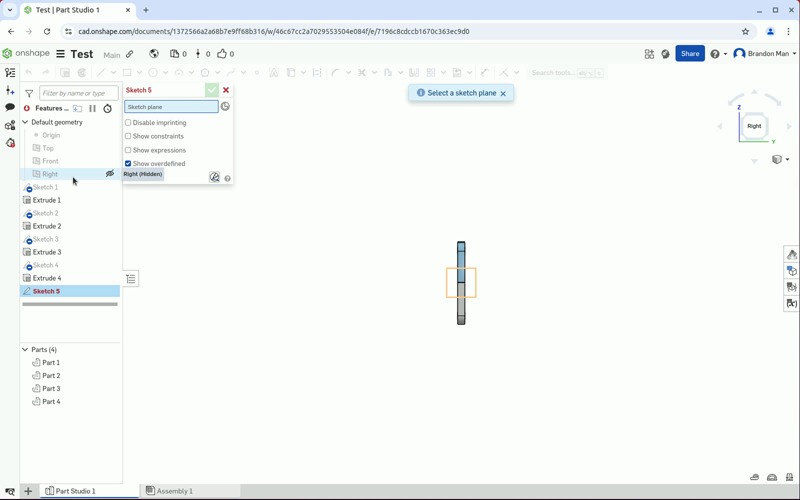
click(73, 176)
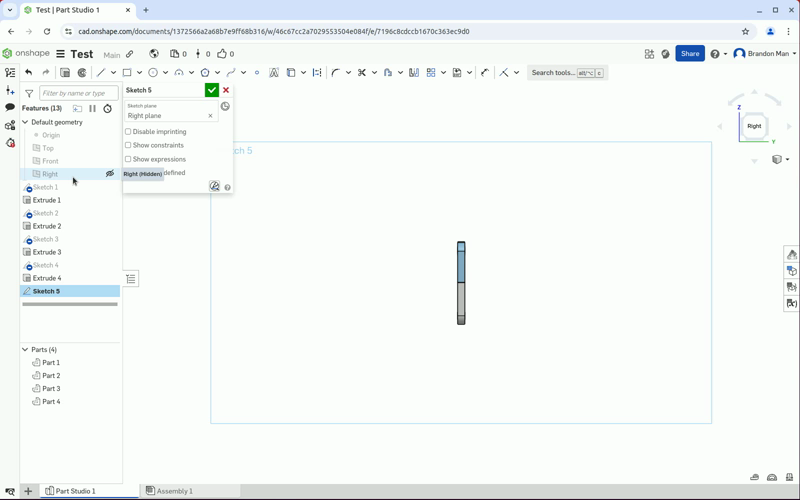
mouse_move(73, 352)
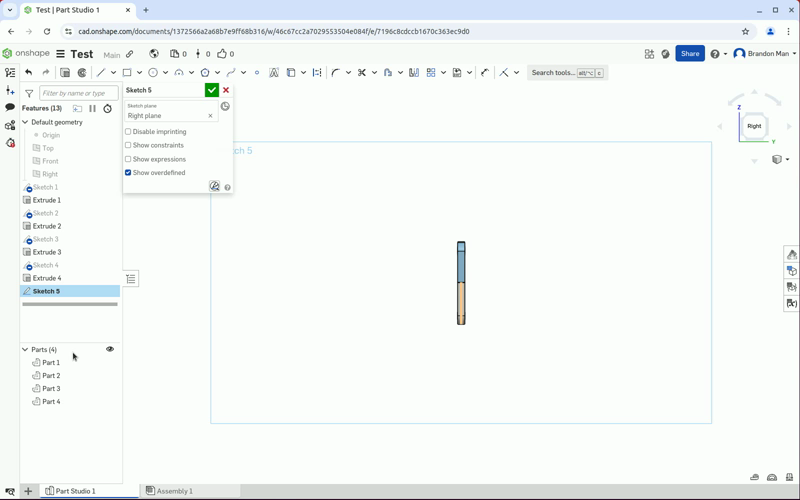
key(y)
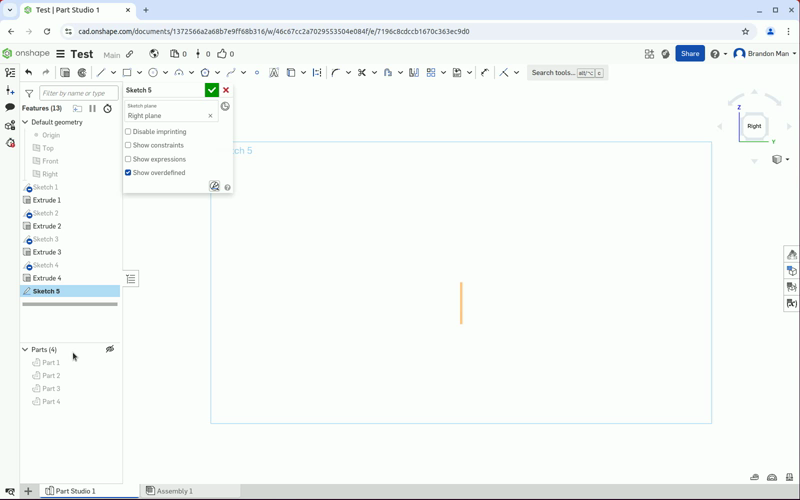
key(a)
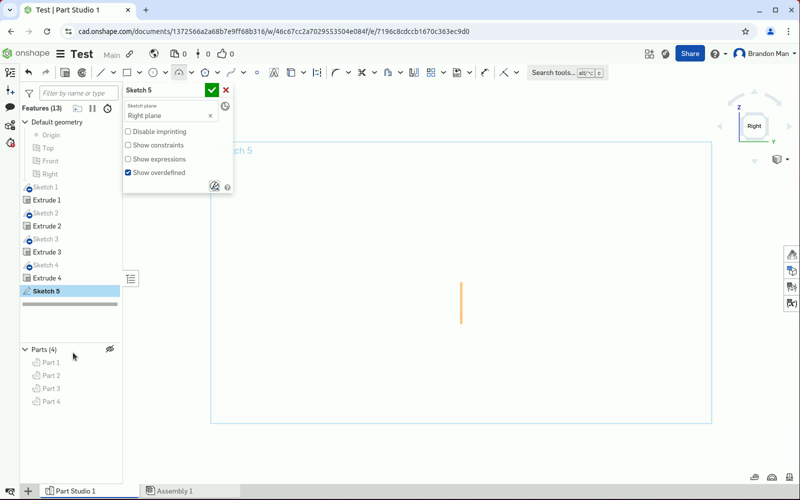
key_down(shift)
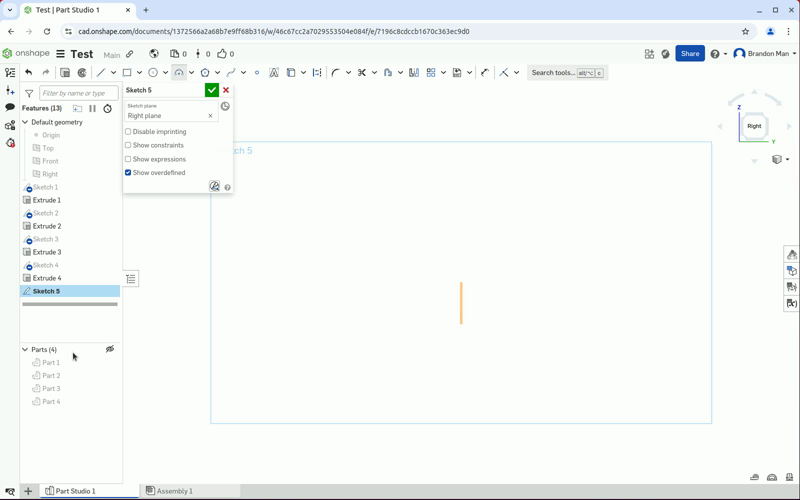
mouse_move(423, 290)
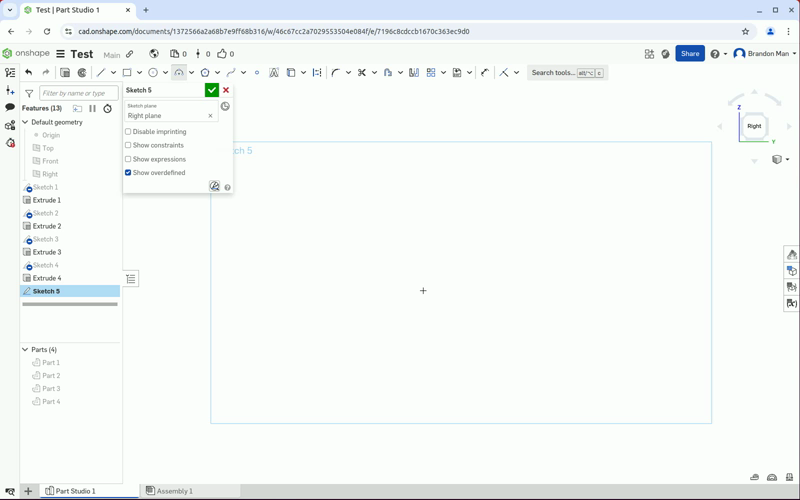
click(423, 290)
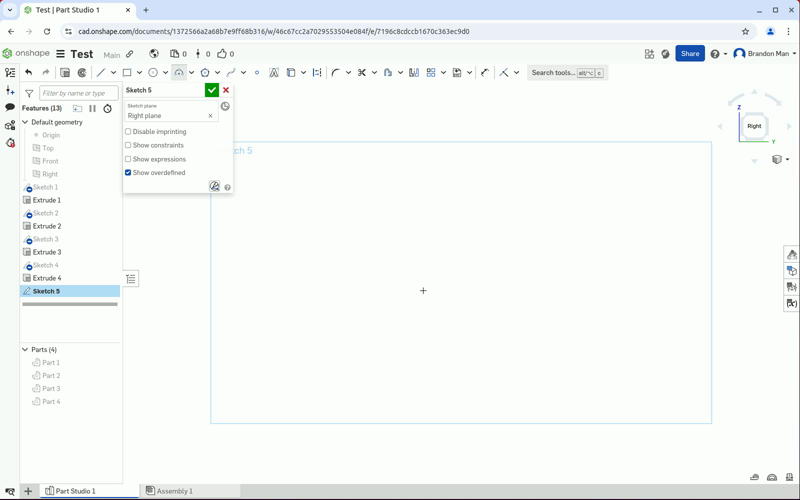
key_up(shift)
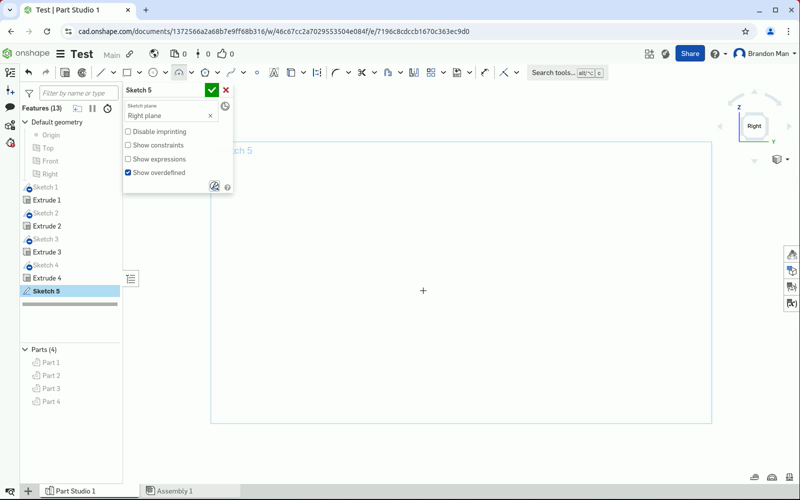
key_down(shift)
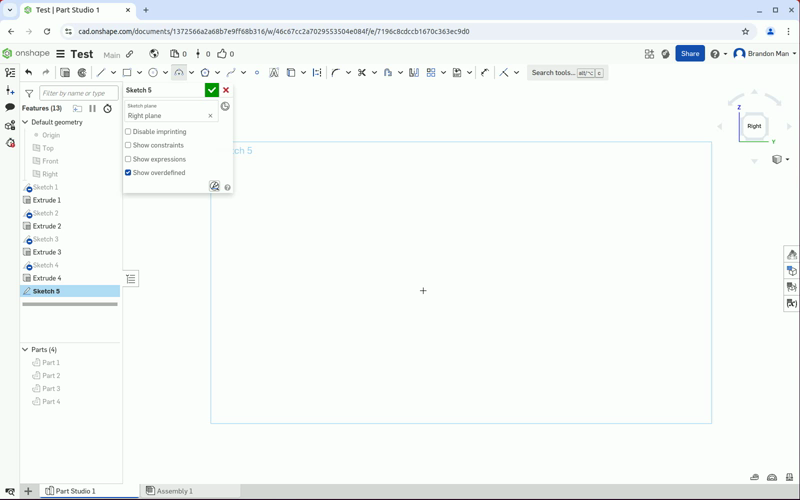
mouse_move(435, 302)
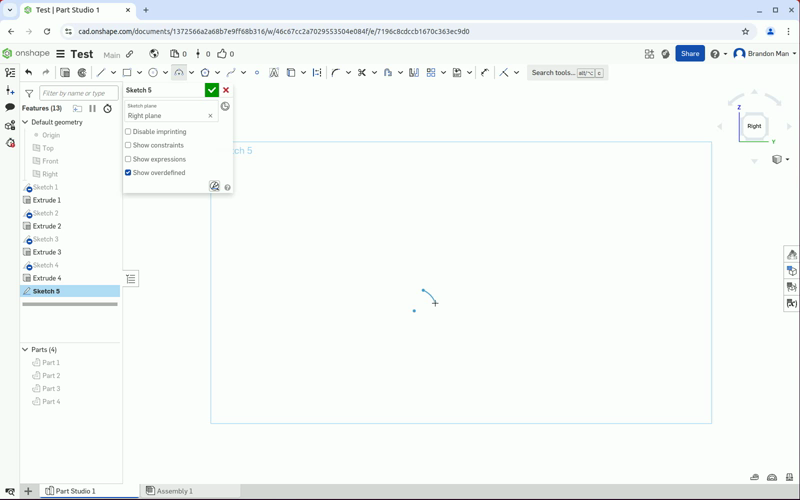
click(435, 302)
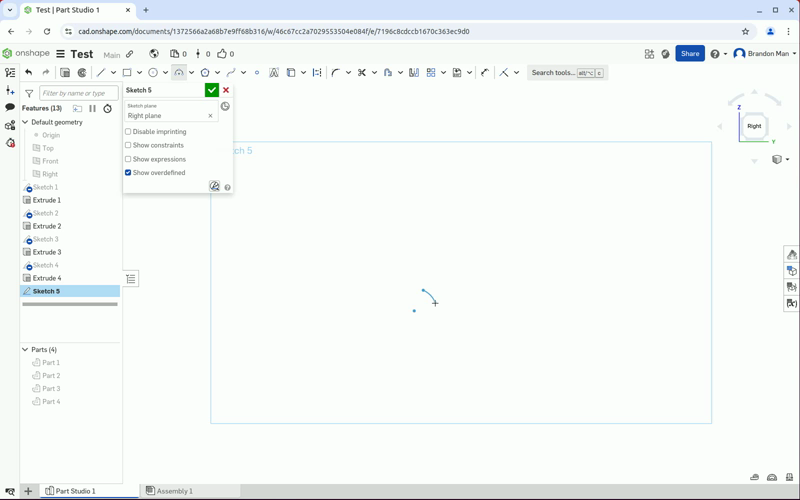
mouse_move(426, 299)
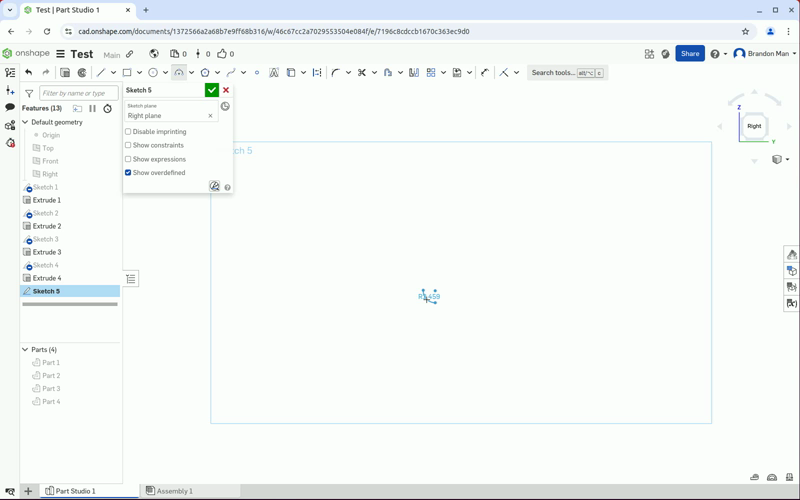
click(426, 299)
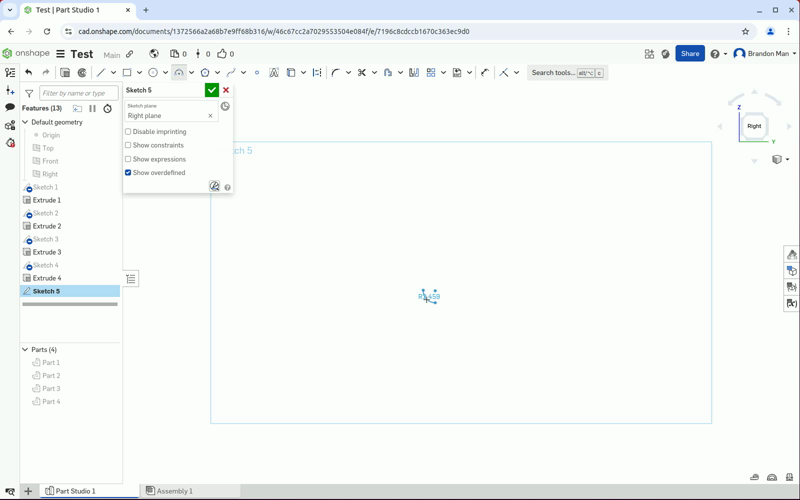
key_up(shift)
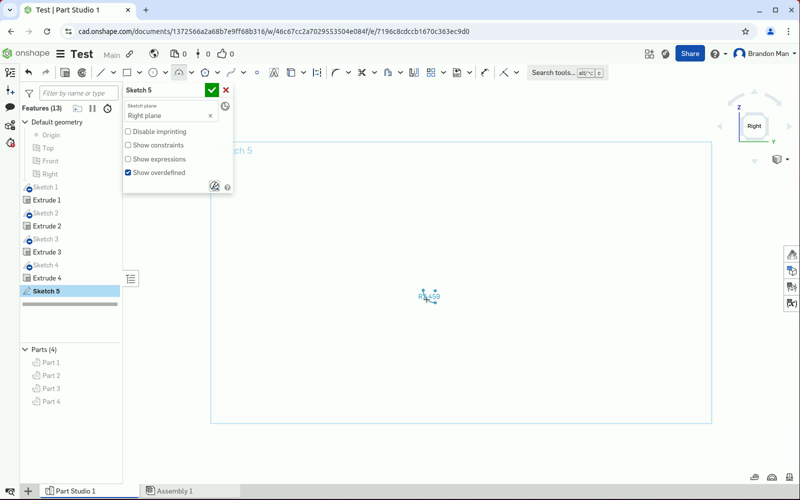
key(esc)
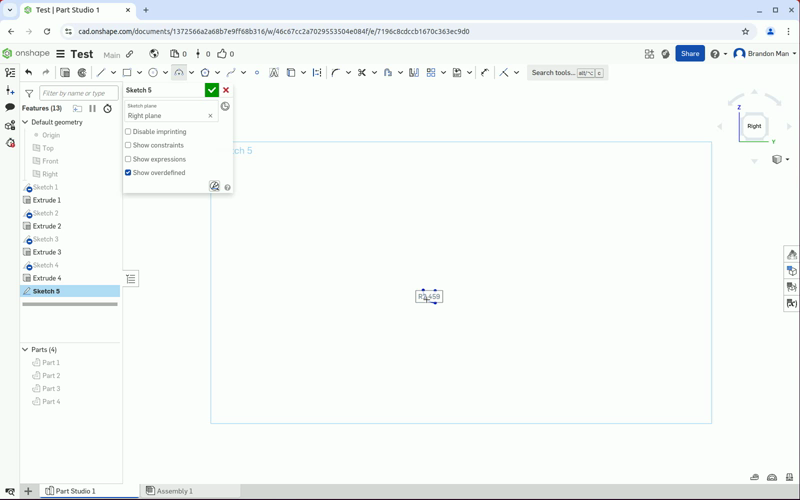
key(l)
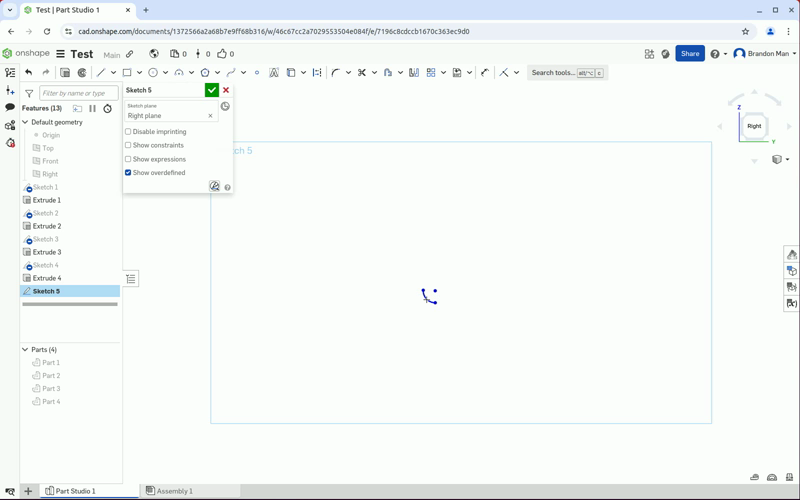
mouse_move(435, 302)
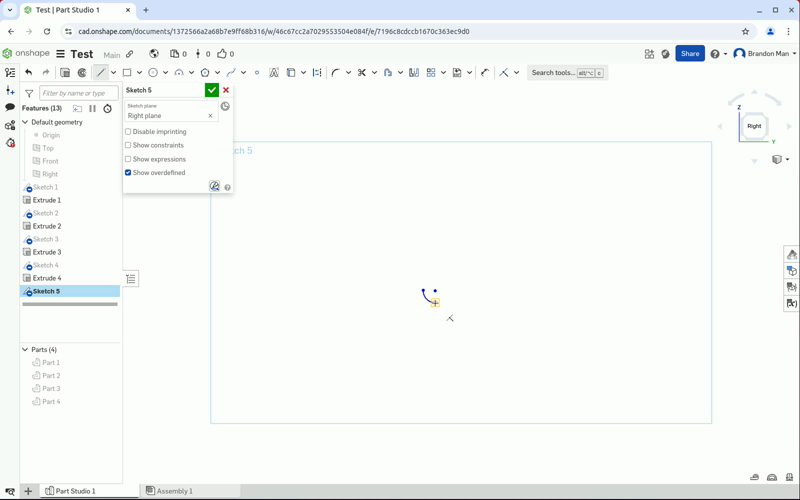
click(435, 302)
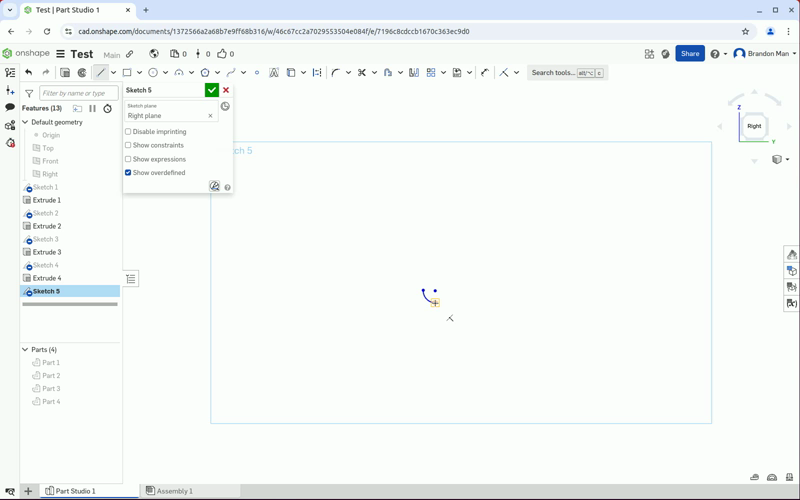
key_down(shift)
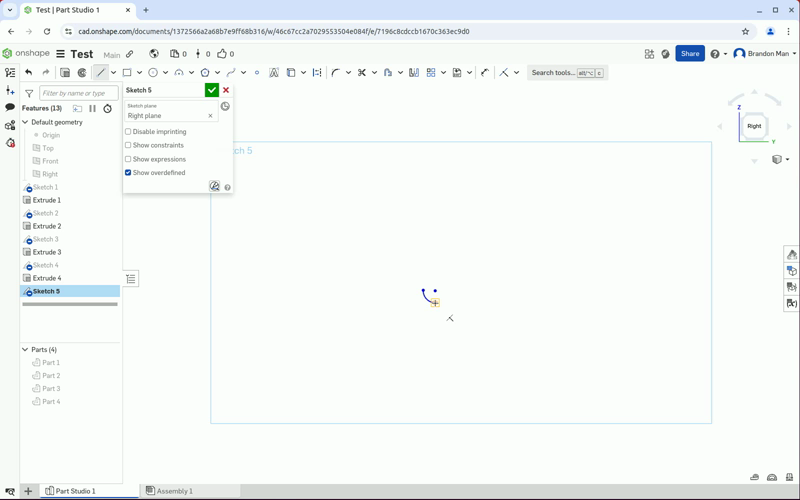
mouse_move(465, 302)
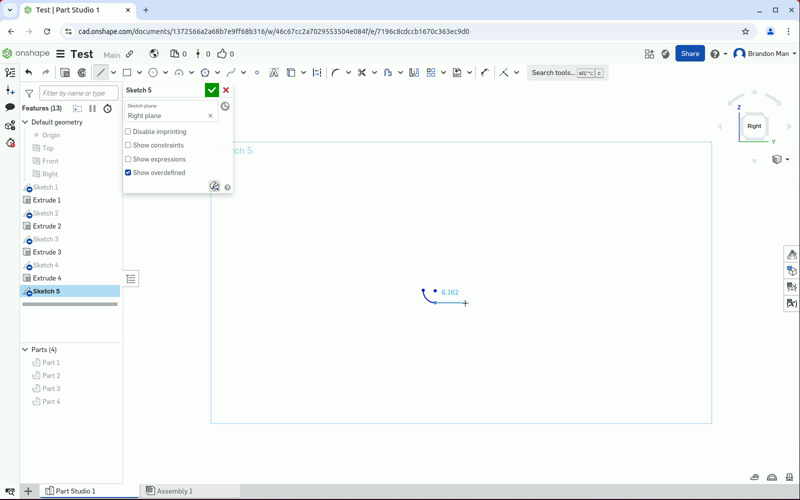
mouse_move(458, 302)
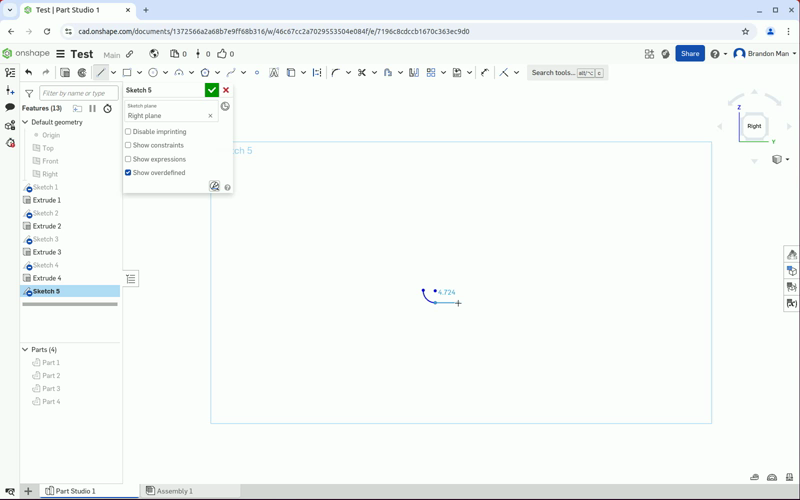
click(458, 302)
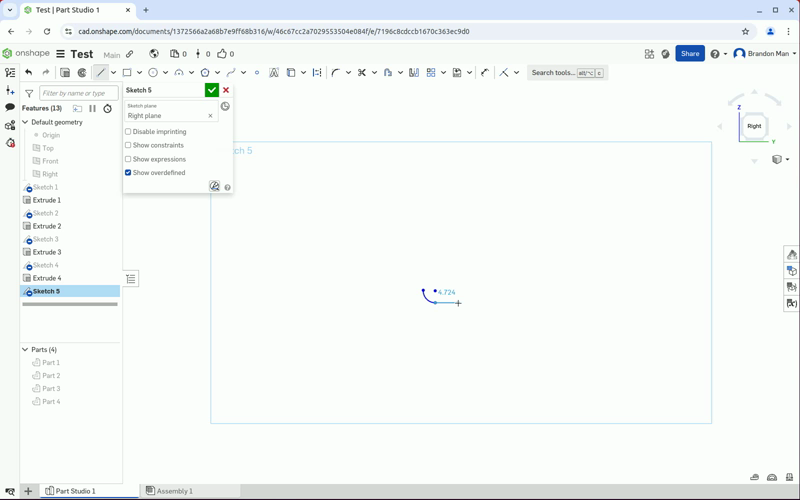
key_up(shift)
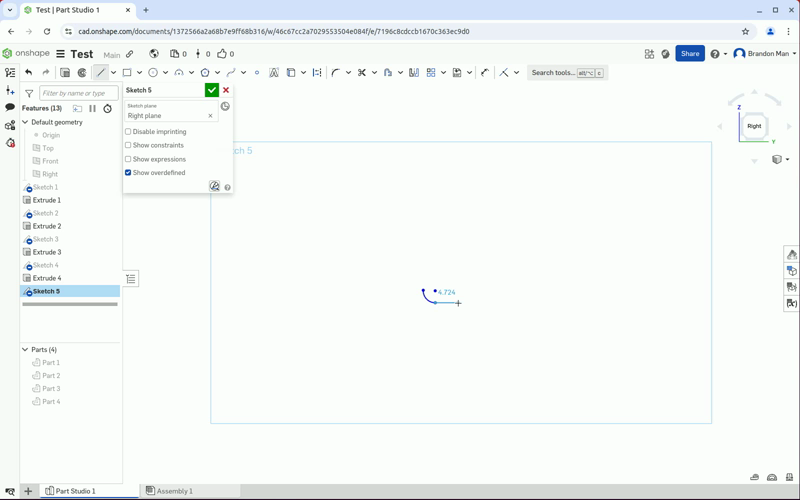
key_down(shift)
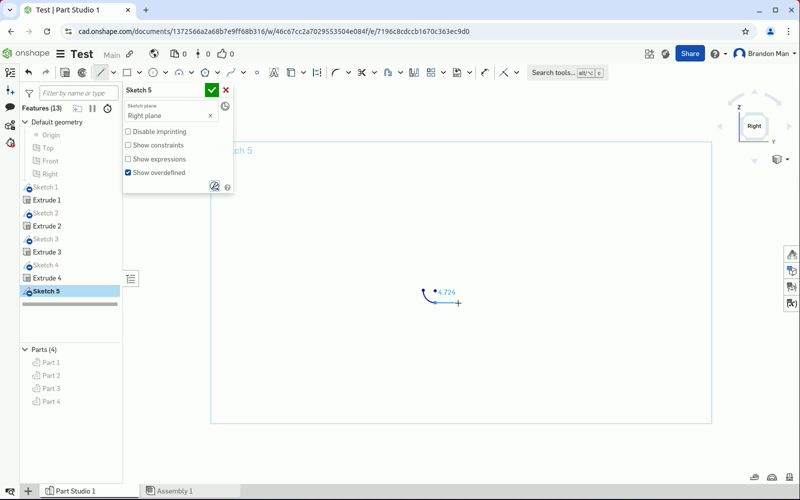
mouse_move(488, 302)
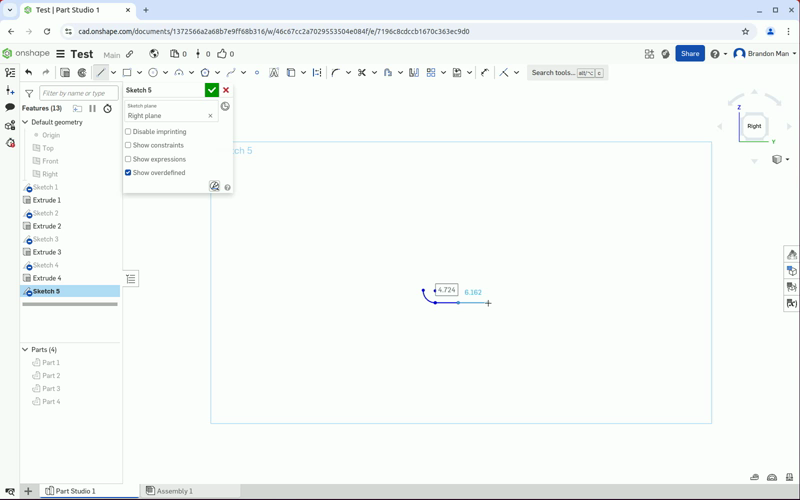
mouse_move(458, 264)
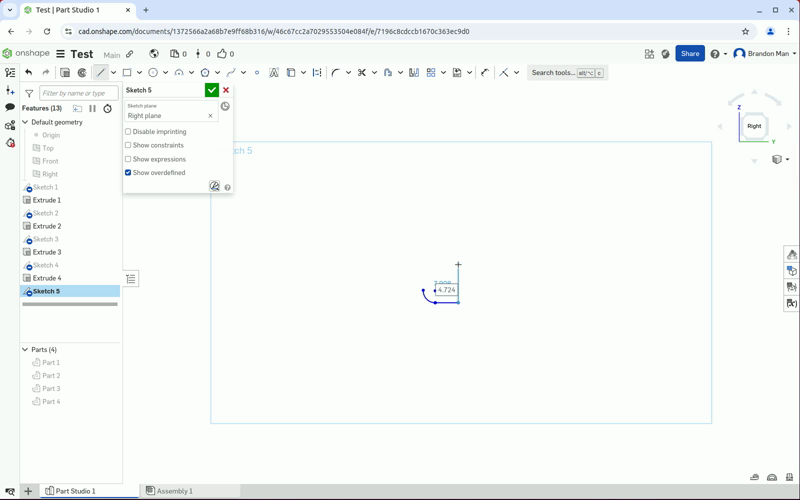
click(458, 264)
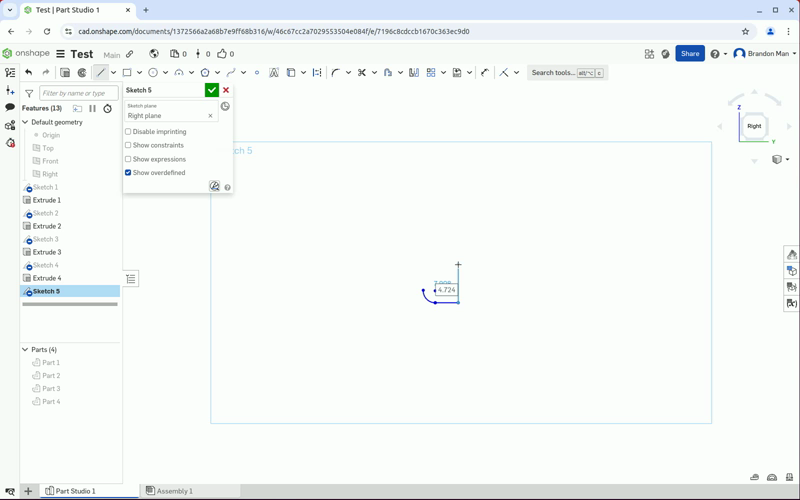
key_up(shift)
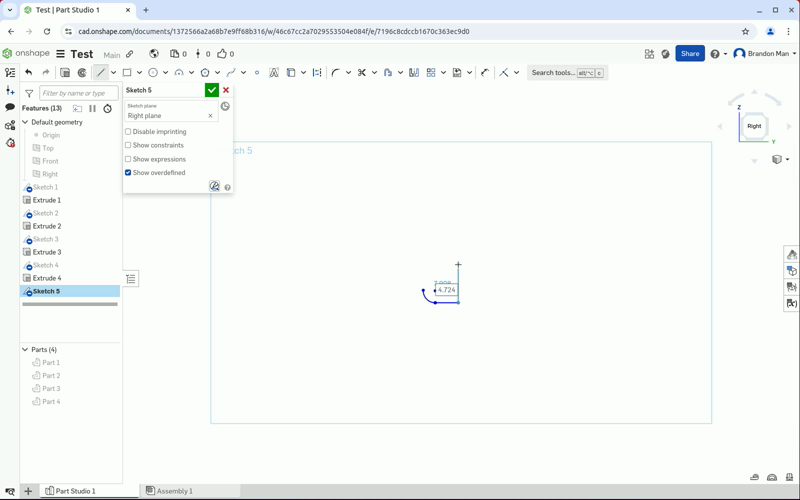
key_down(shift)
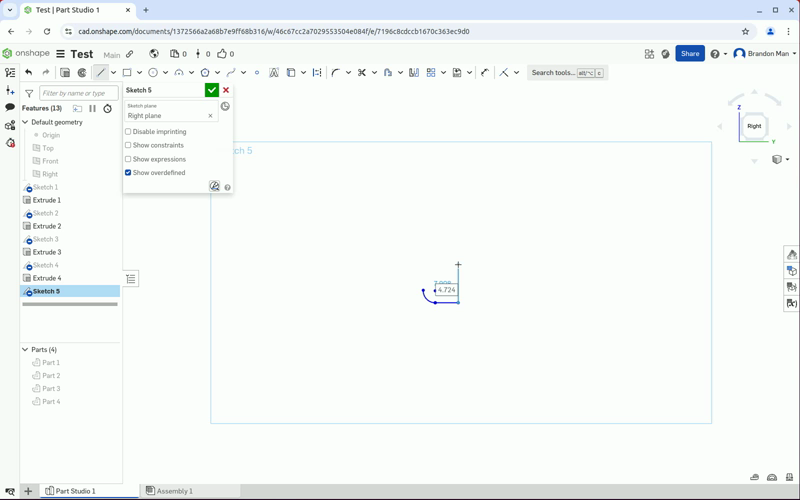
mouse_move(488, 264)
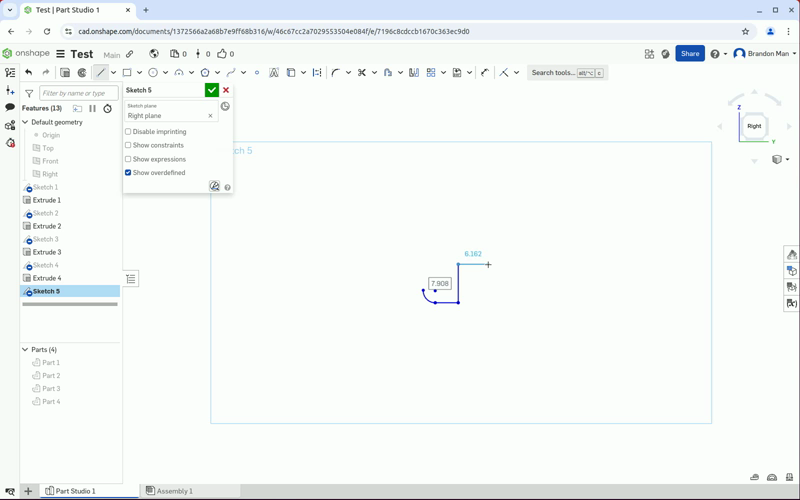
mouse_move(435, 264)
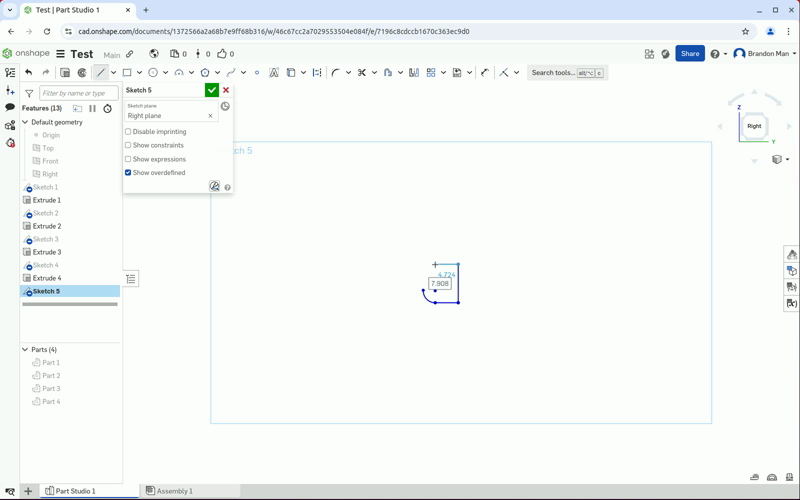
click(435, 264)
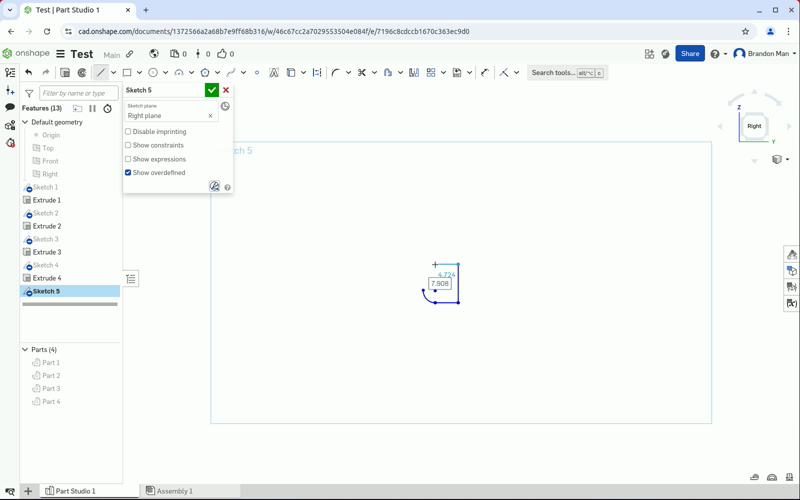
key_up(shift)
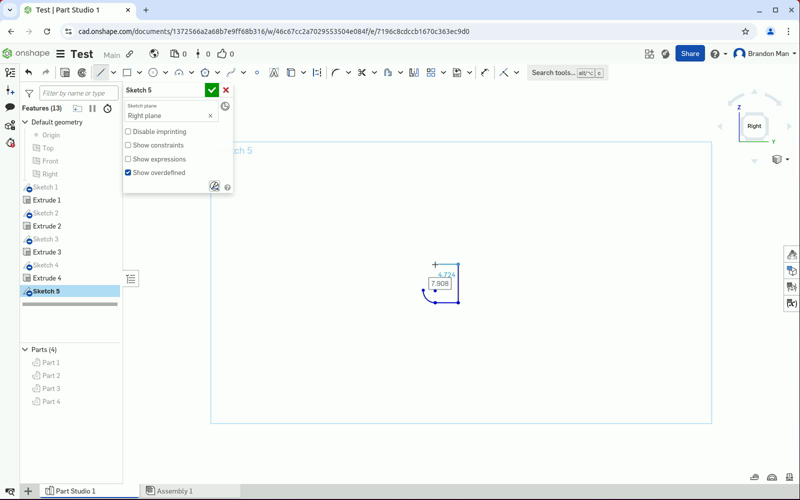
key(esc)
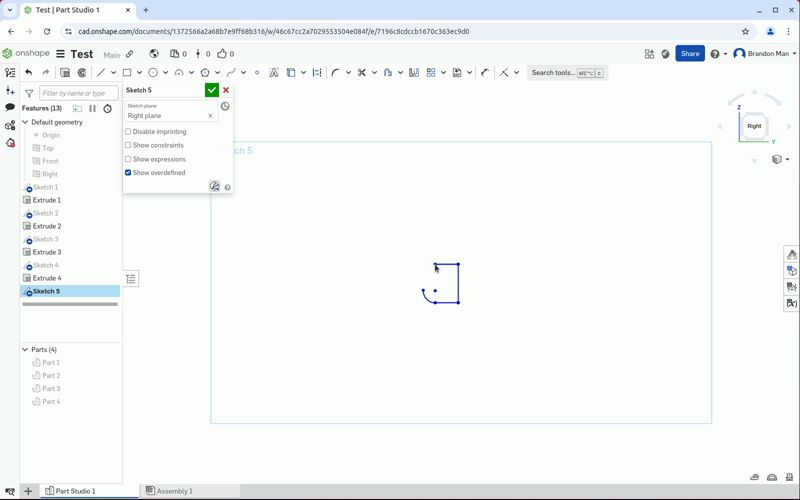
key(a)
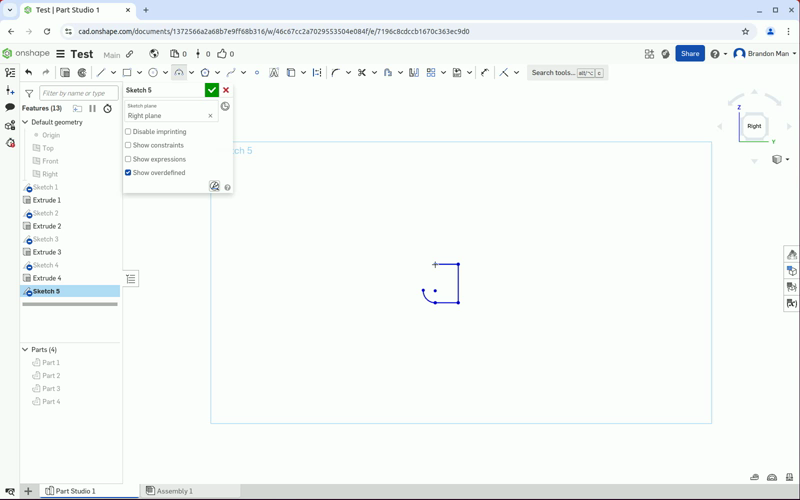
mouse_move(435, 264)
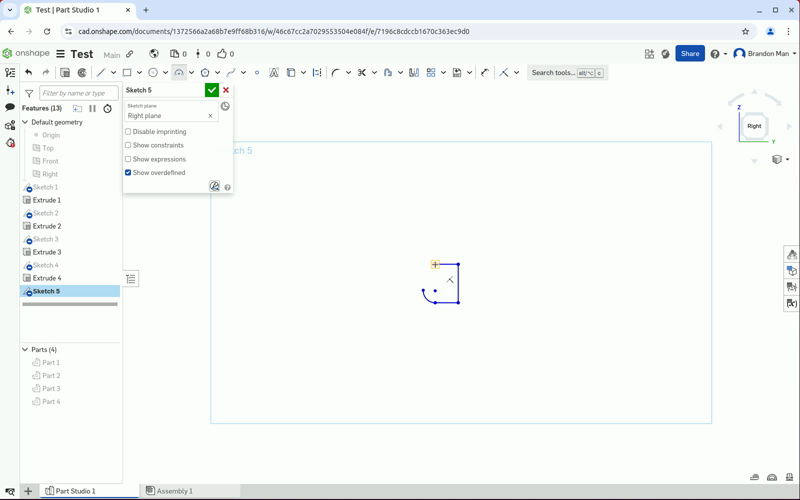
click(435, 264)
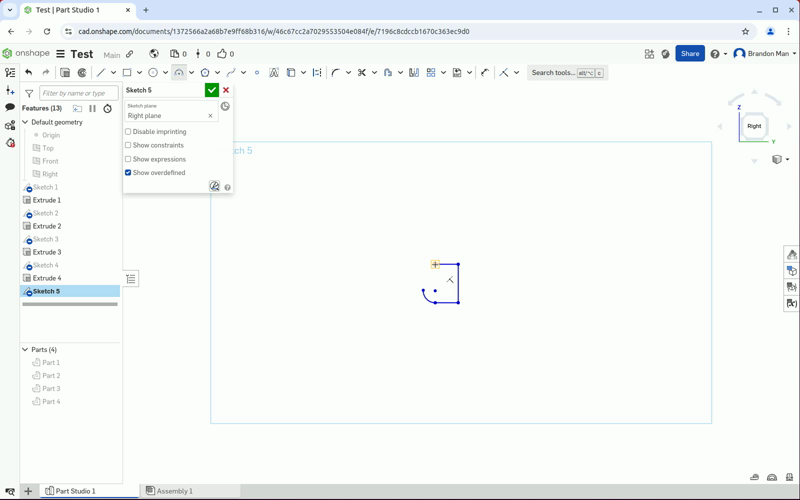
key_down(shift)
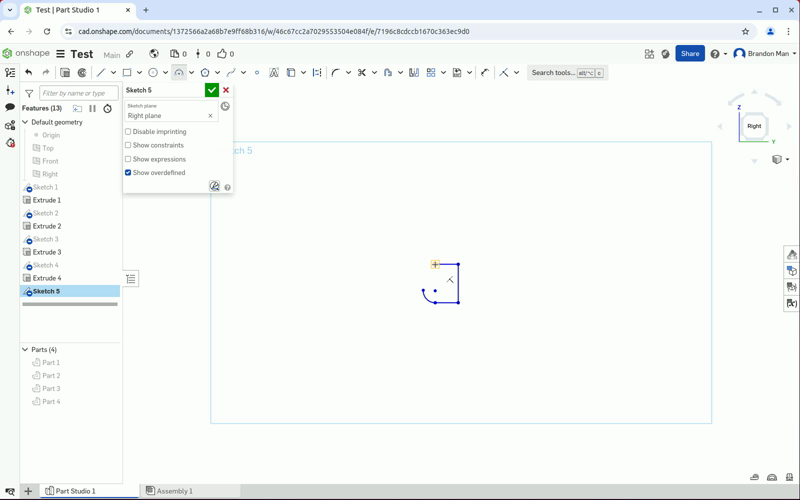
mouse_move(423, 276)
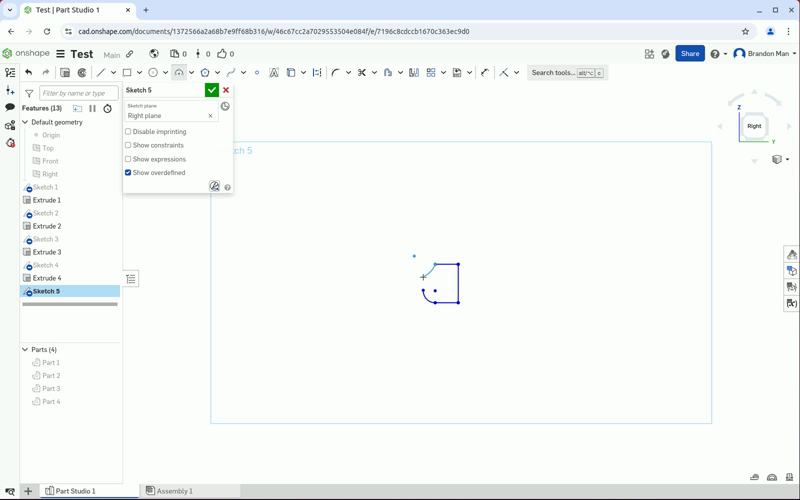
click(423, 276)
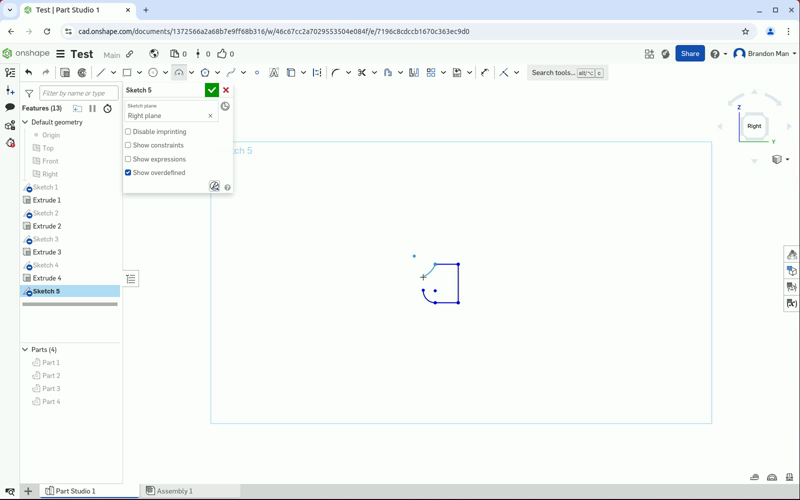
mouse_move(426, 268)
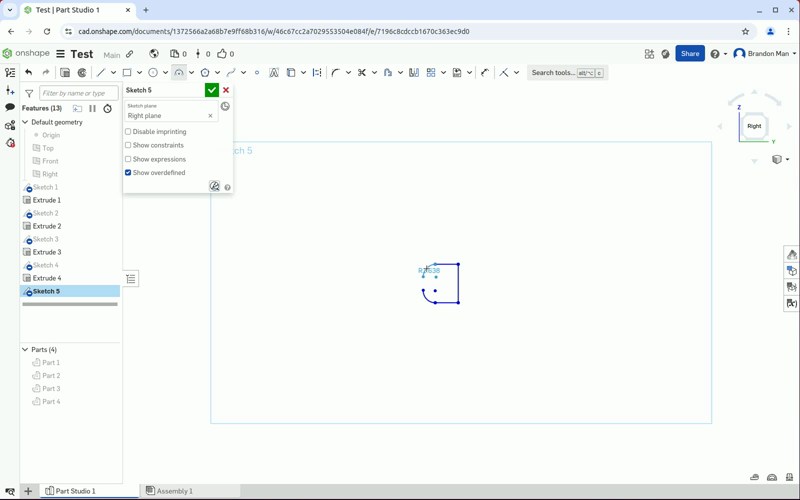
click(426, 268)
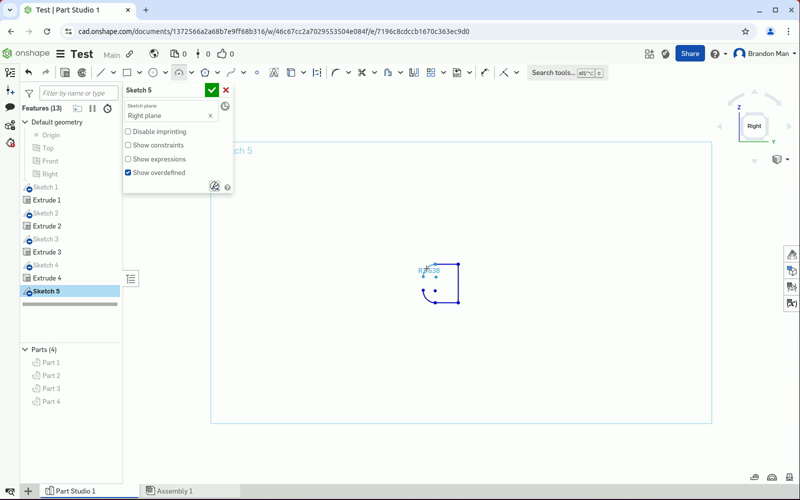
key_up(shift)
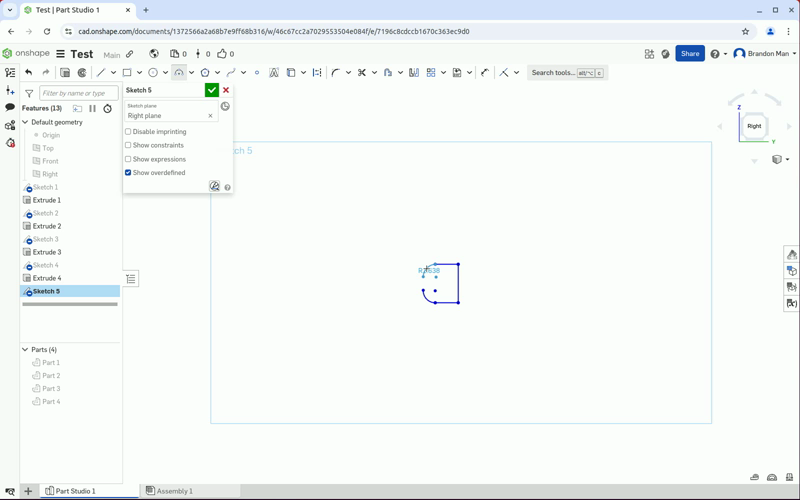
key(esc)
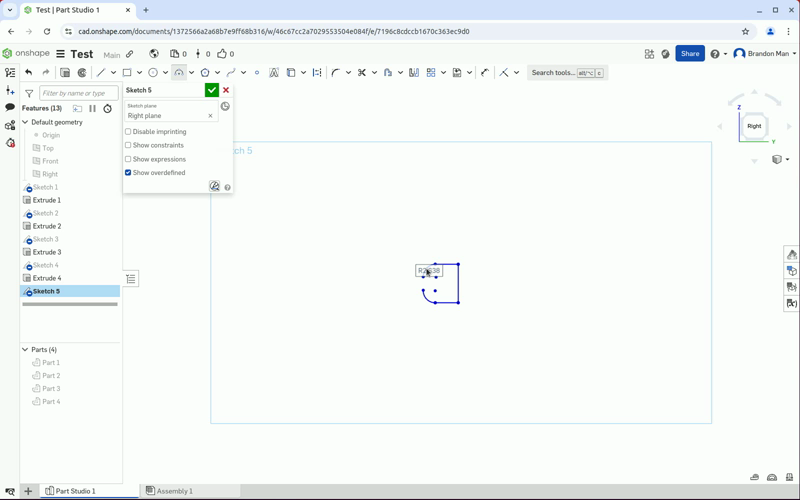
key(l)
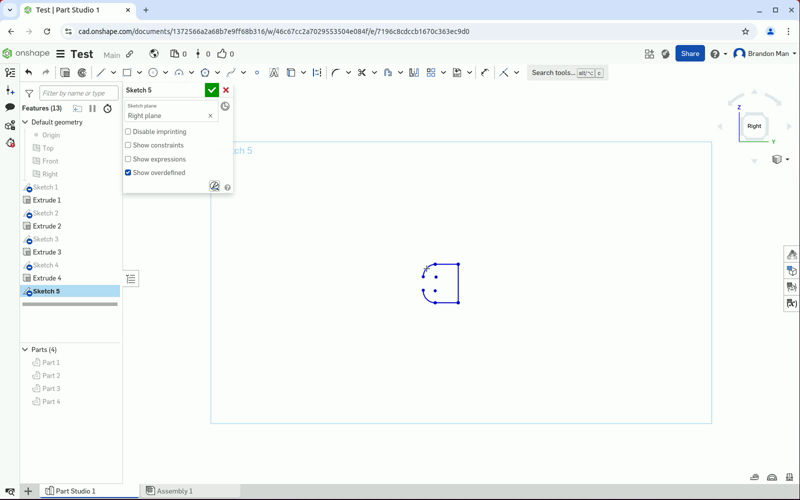
mouse_move(423, 276)
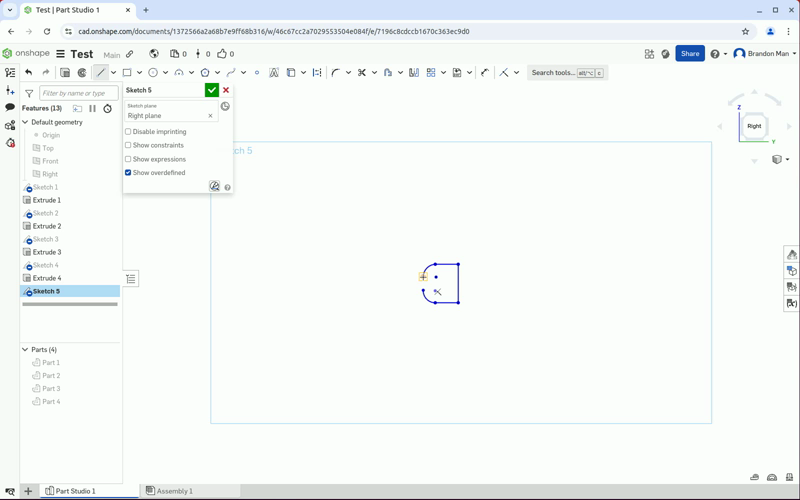
click(423, 276)
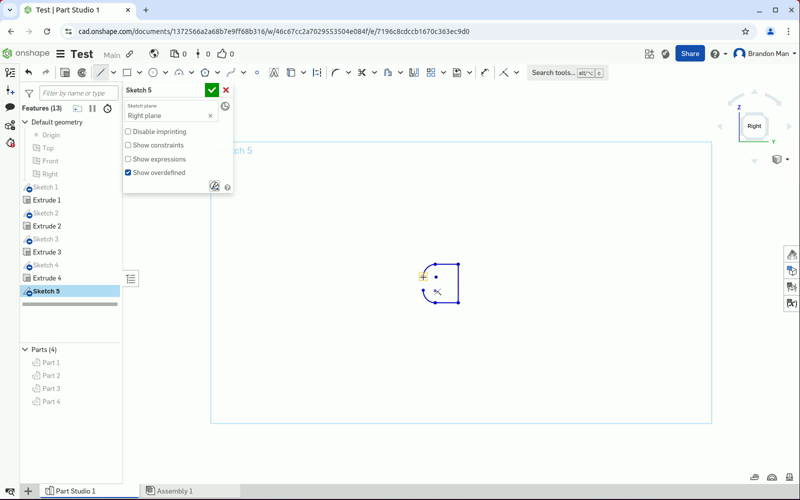
mouse_move(453, 276)
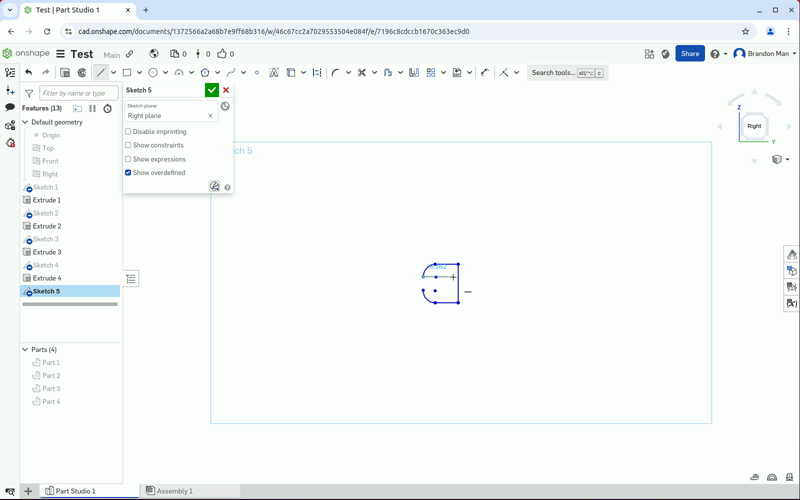
key_down(shift)
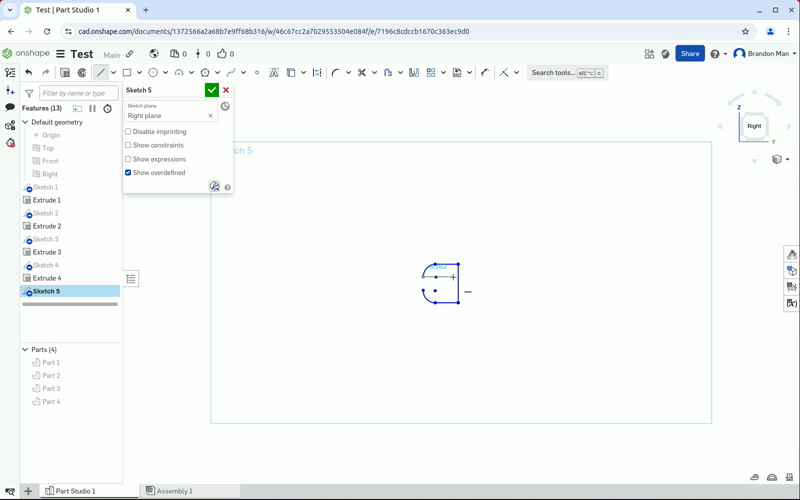
mouse_move(423, 290)
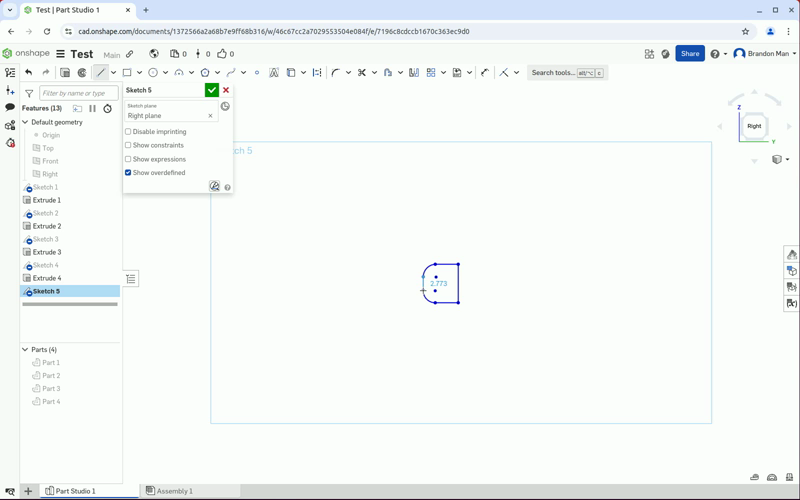
key_up(shift)
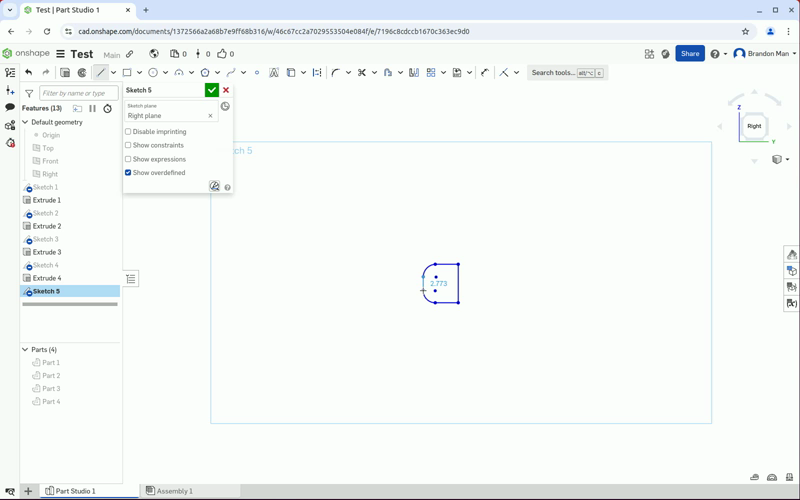
click(423, 290)
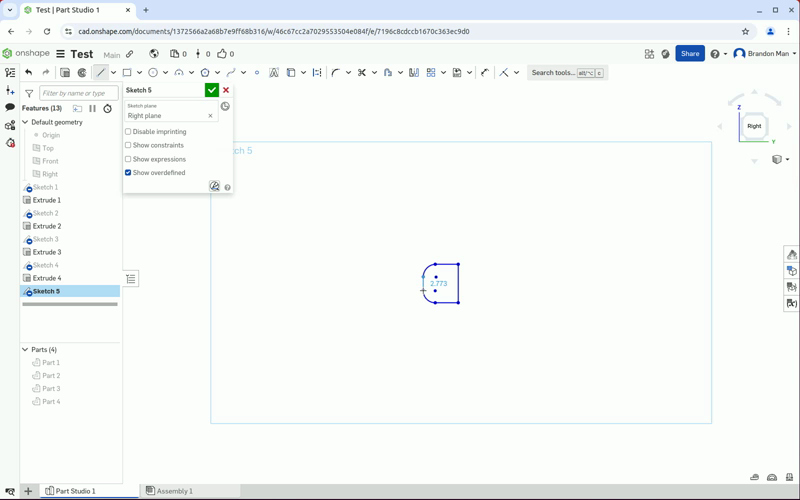
key(esc)
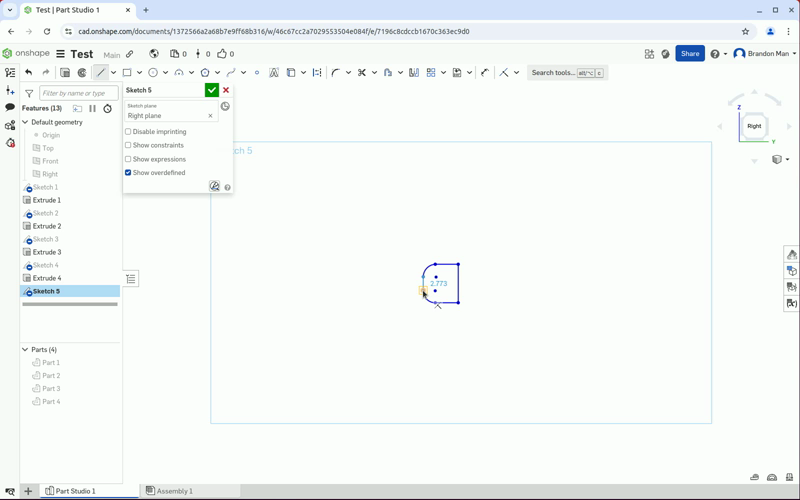
key(c)
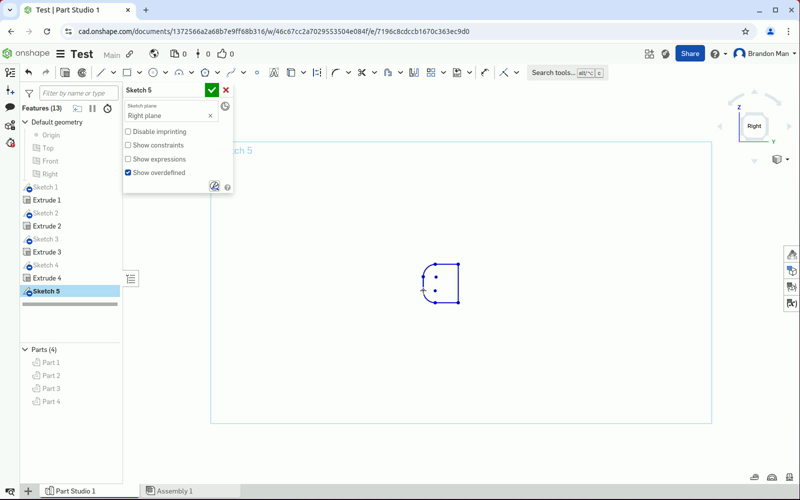
key_down(shift)
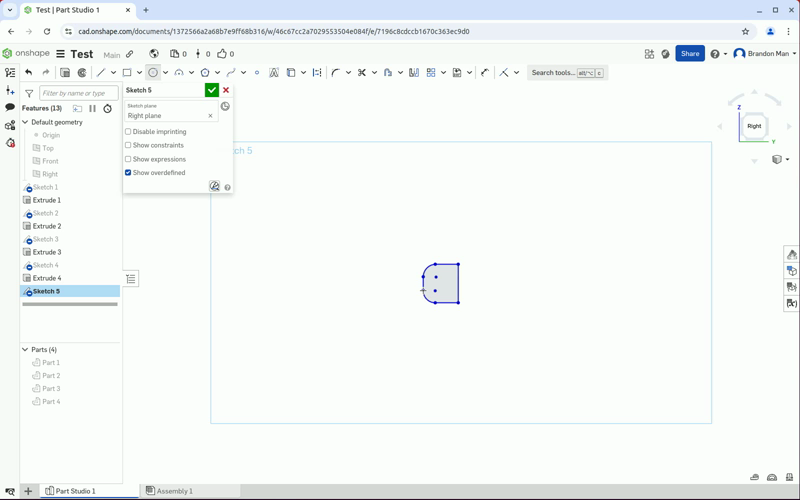
mouse_move(442, 282)
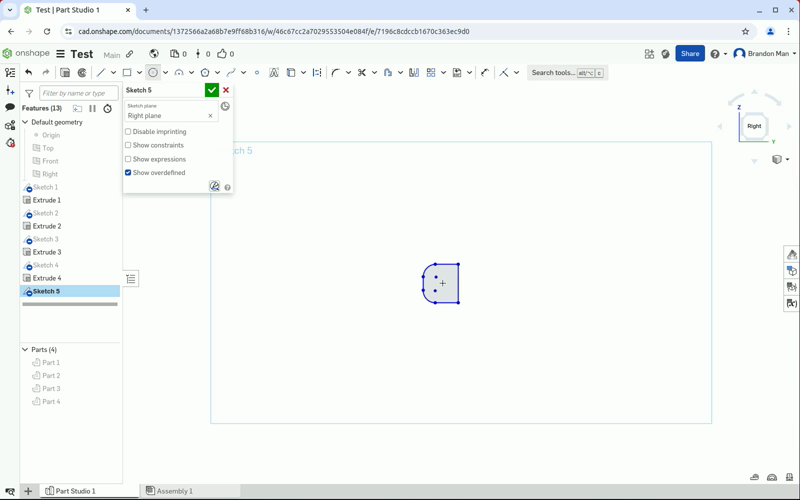
click(442, 282)
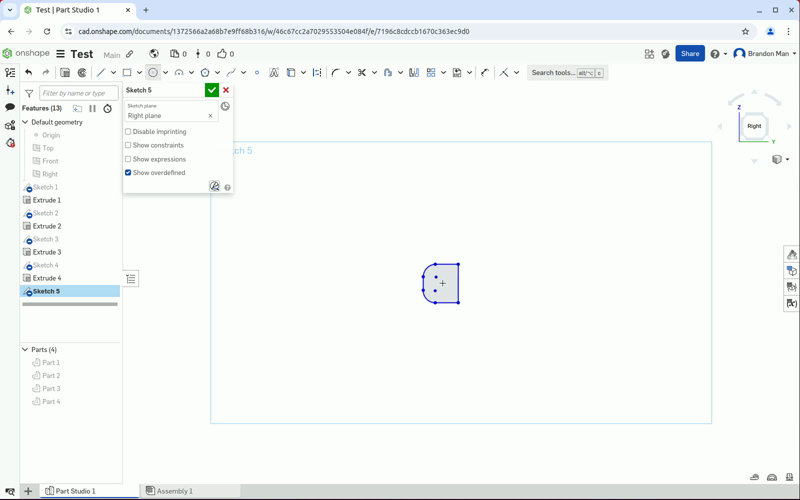
key_up(shift)
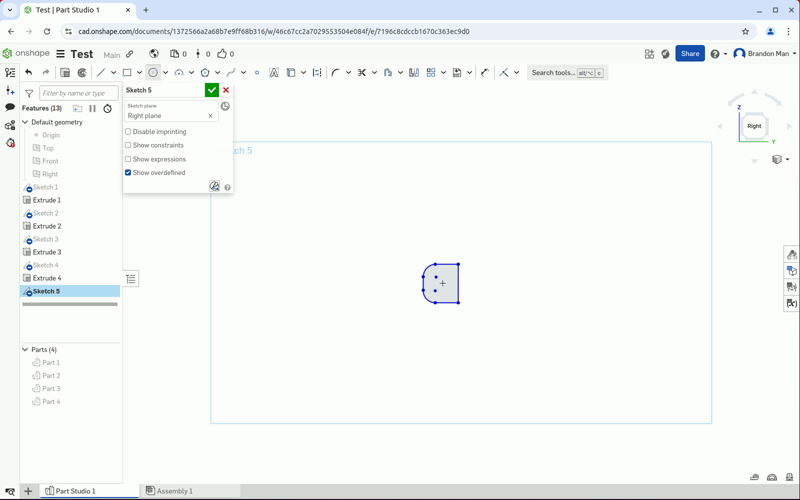
mouse_move(449, 282)
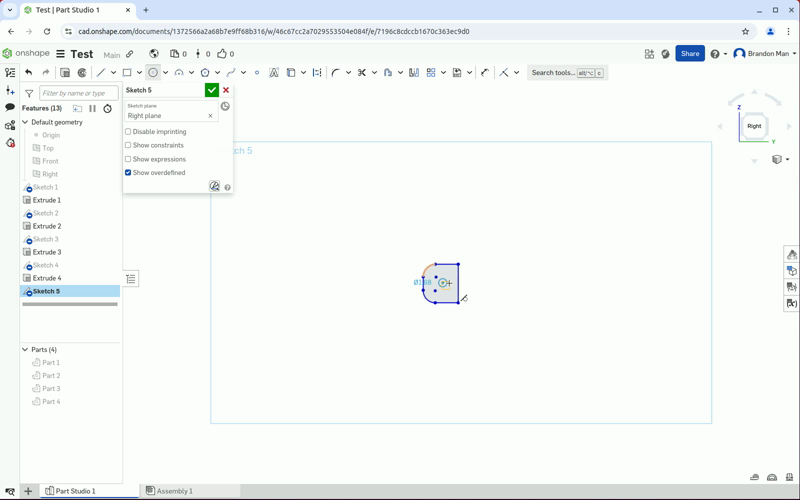
click(449, 282)
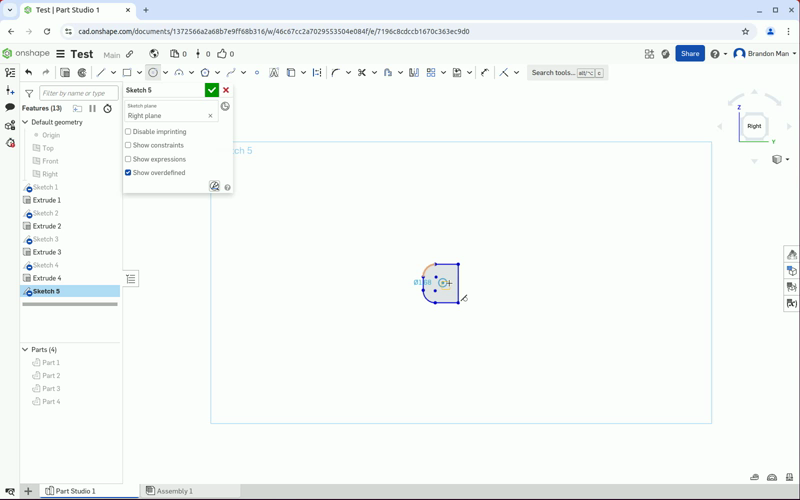
key(esc)
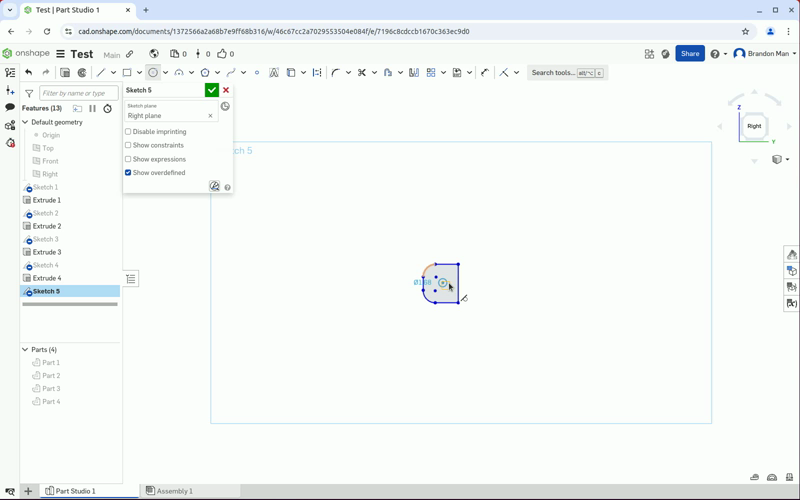
mouse_move(440, 297)
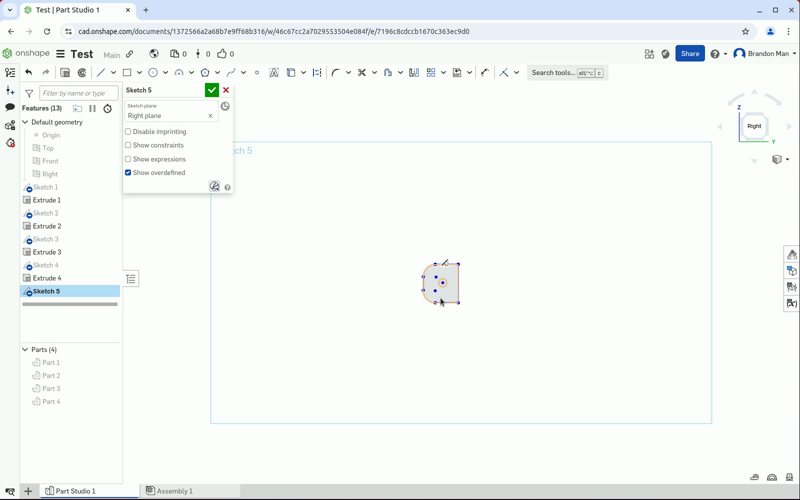
scroll(6)
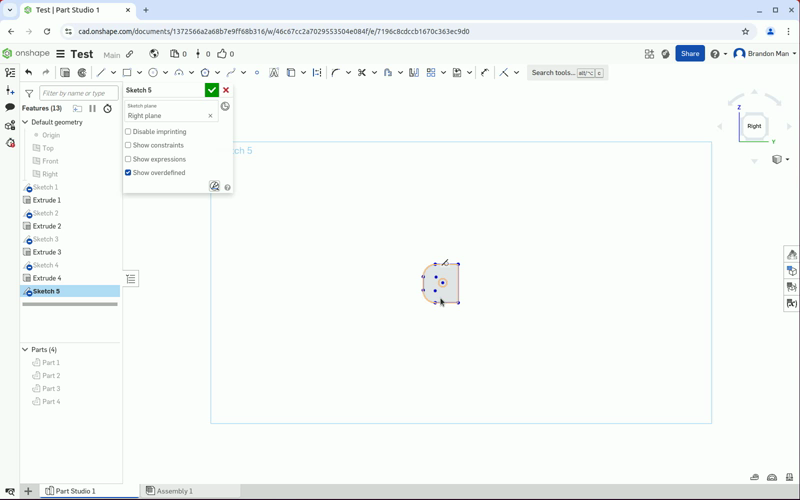
scroll(6)
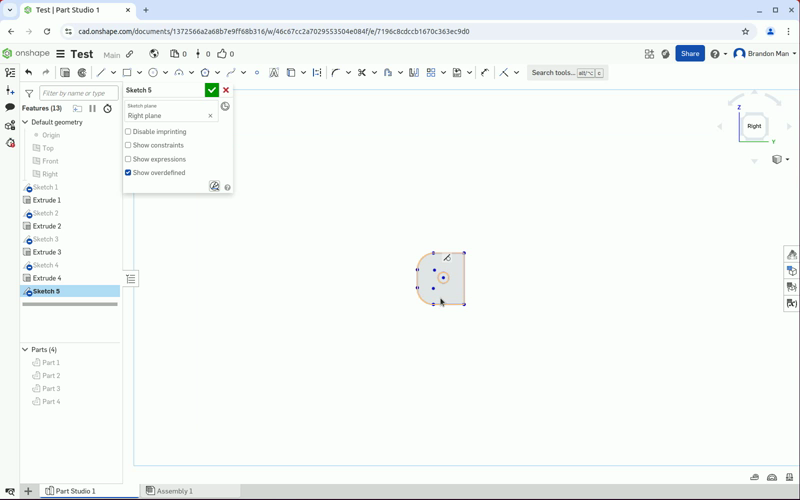
scroll(6)
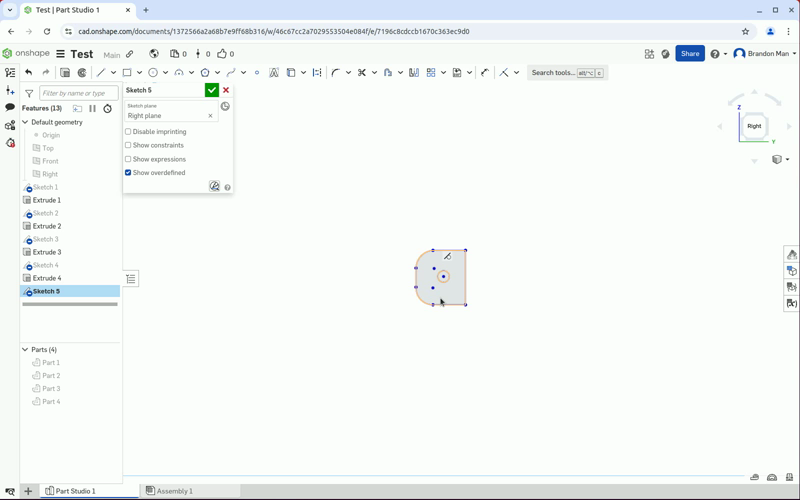
scroll(6)
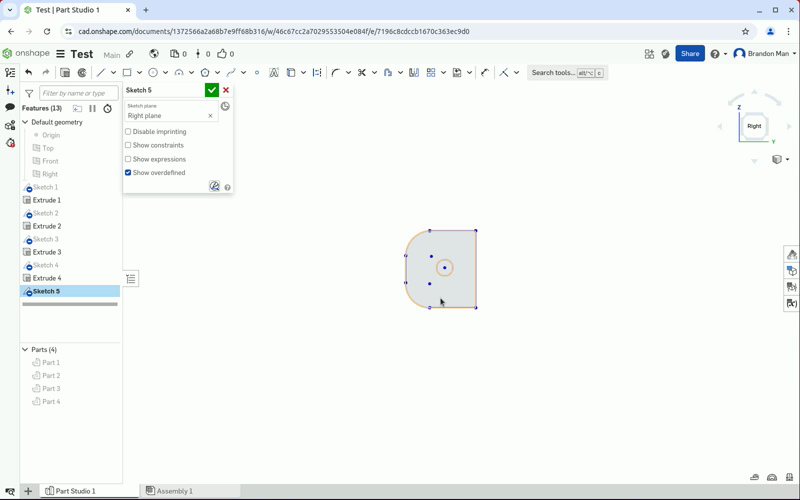
scroll(6)
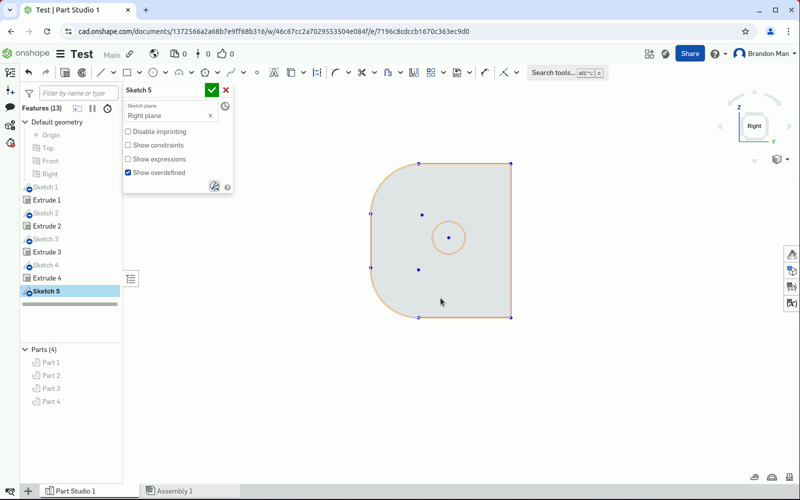
scroll(6)
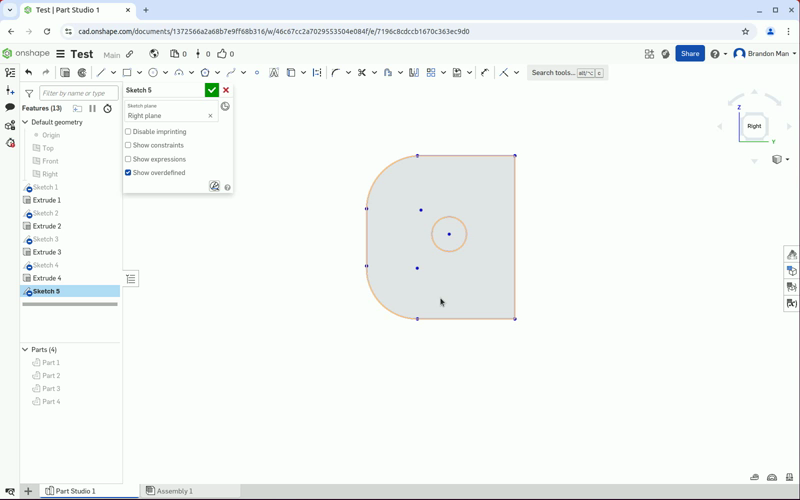
scroll(6)
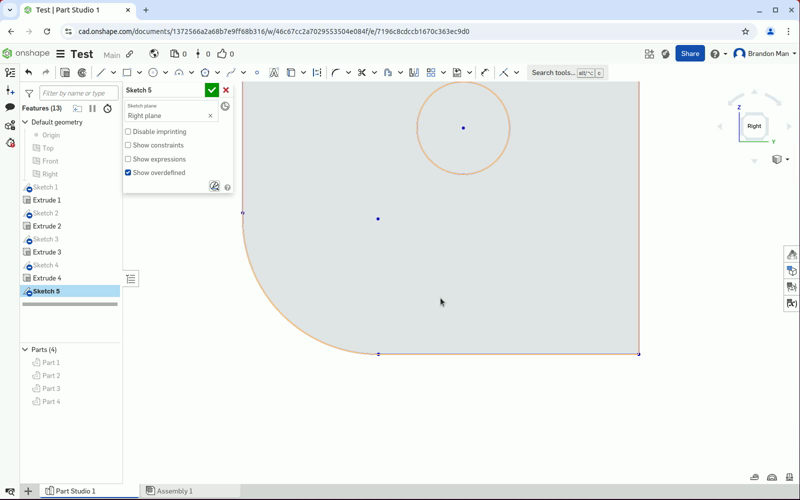
click(440, 297)
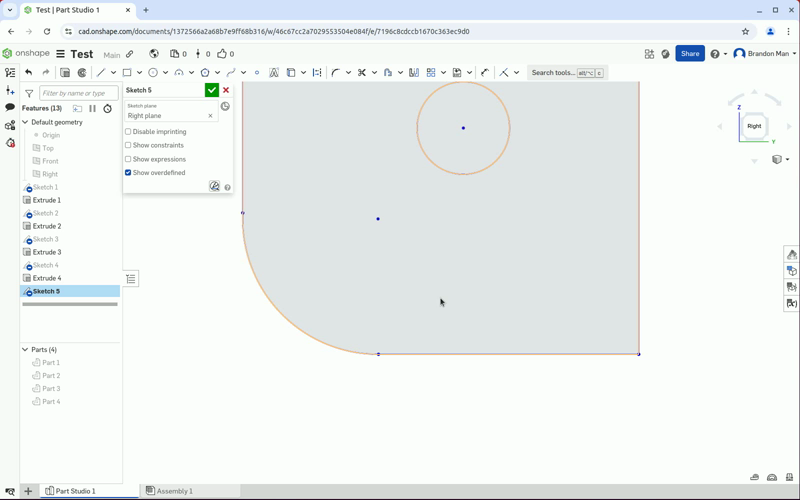
scroll(-6)
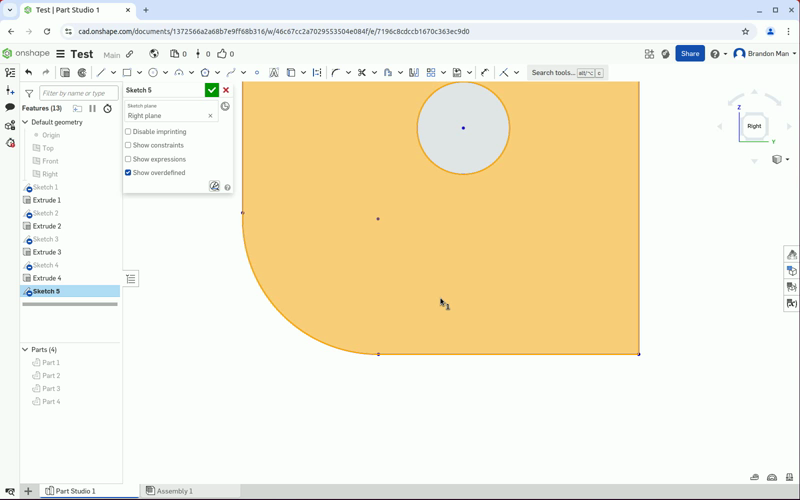
scroll(-6)
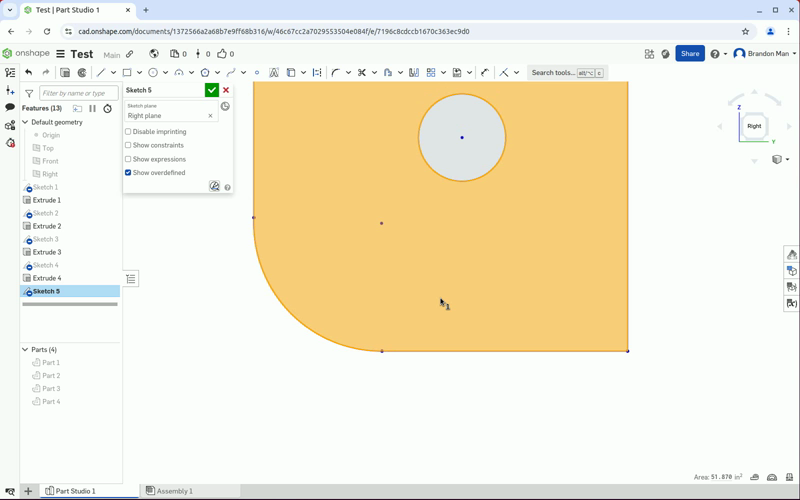
scroll(-6)
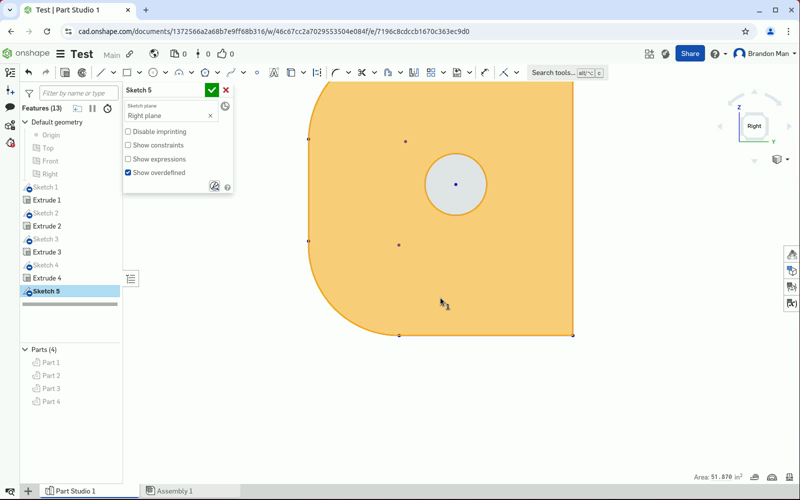
scroll(-6)
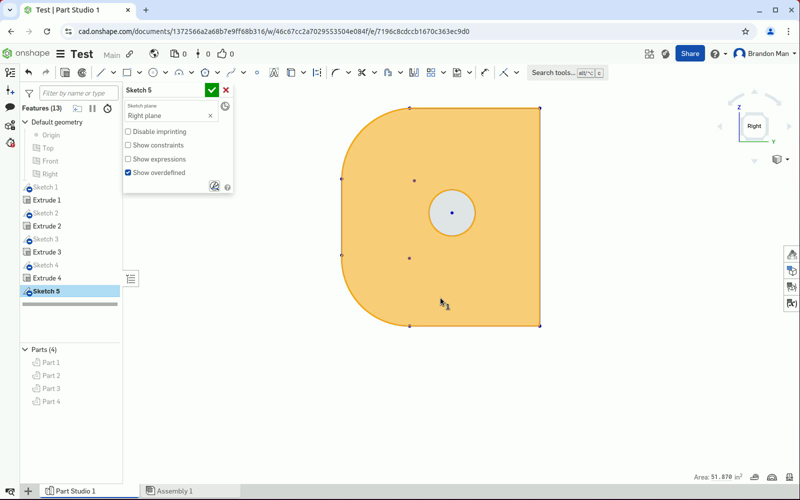
scroll(-6)
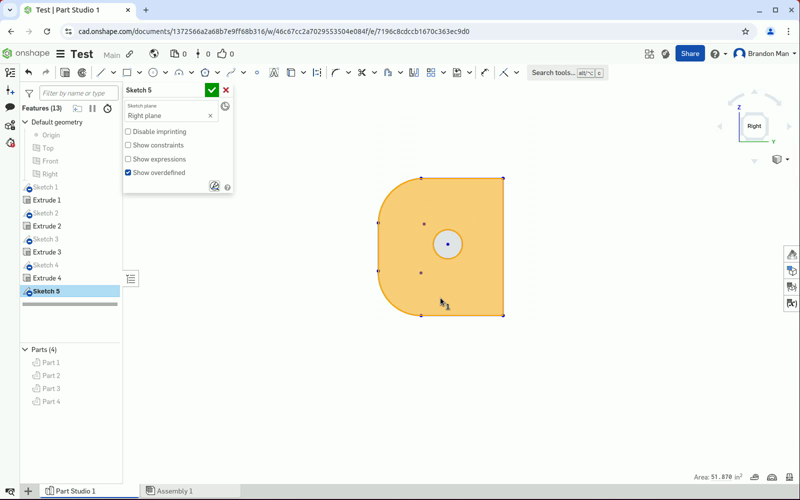
scroll(-6)
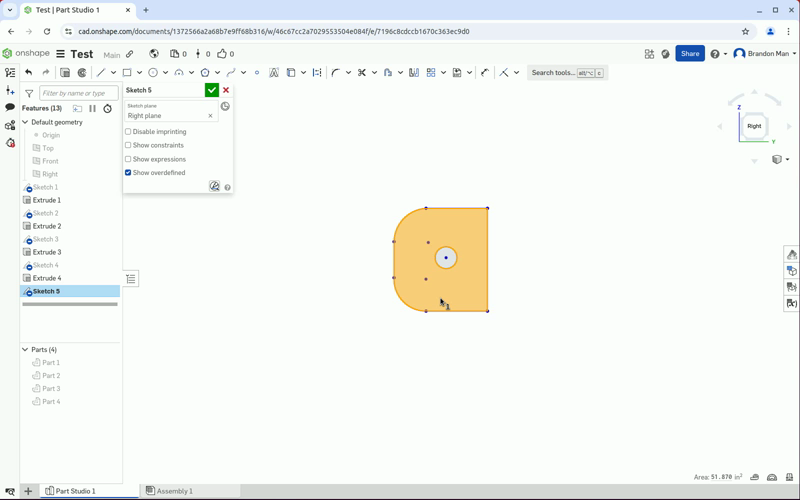
scroll(-6)
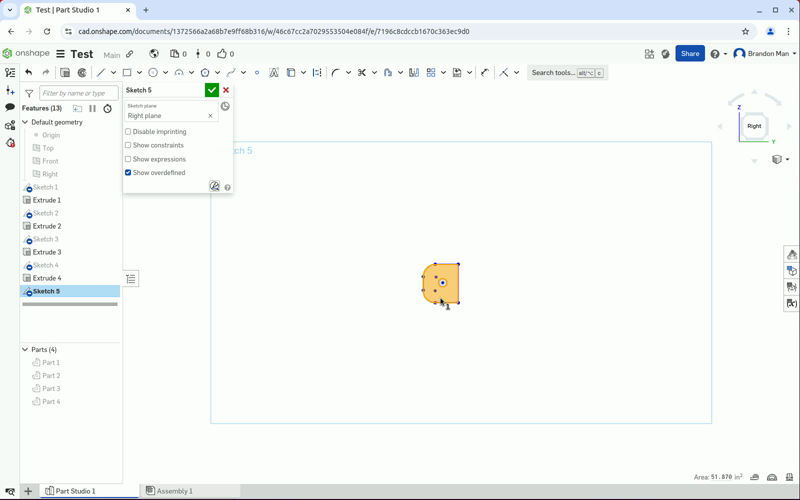
mouse_move(73, 352)
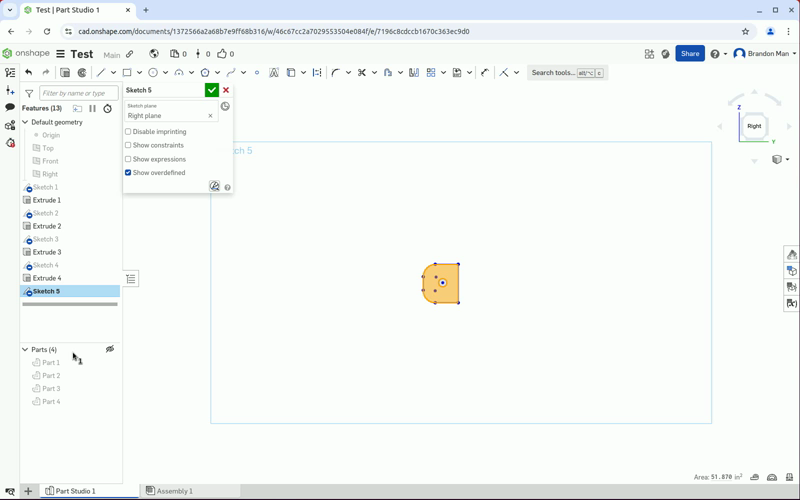
key(shift+y)
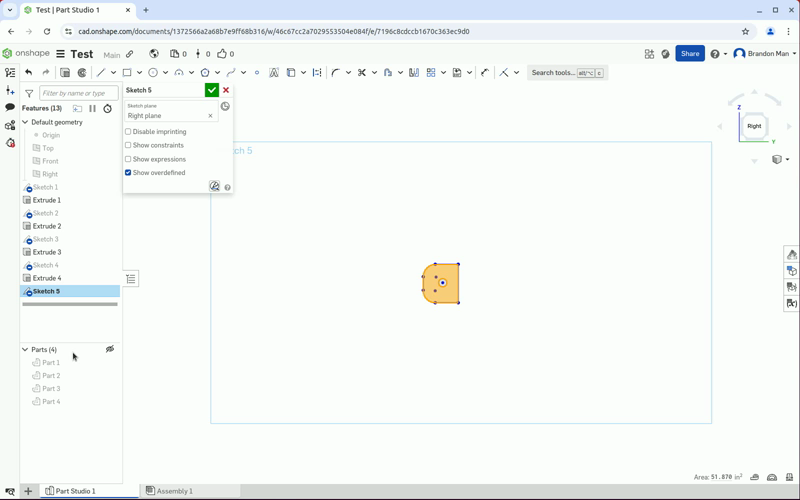
key(shift+e)
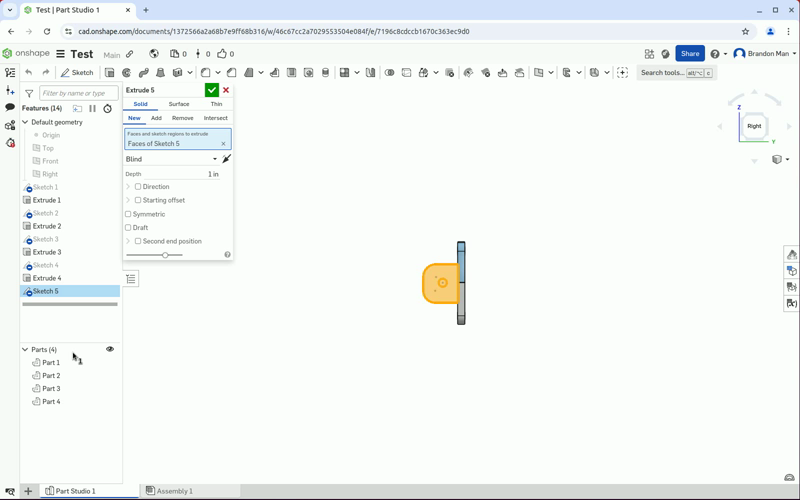
mouse_move(143, 106)
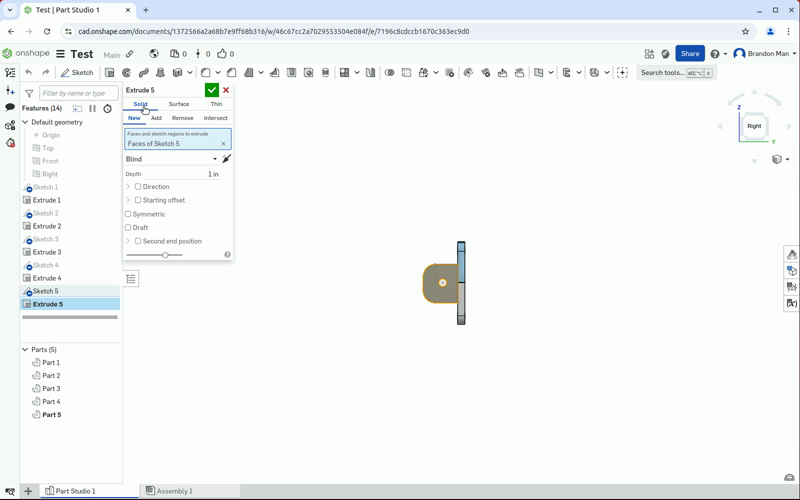
click(143, 106)
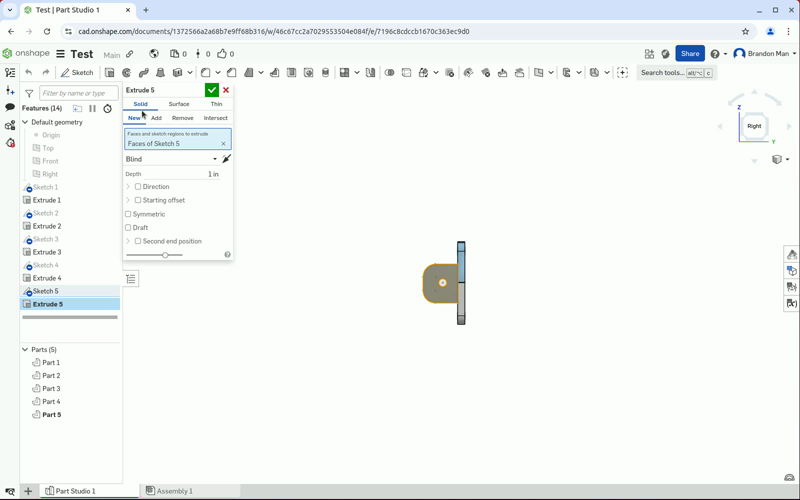
mouse_move(137, 120)
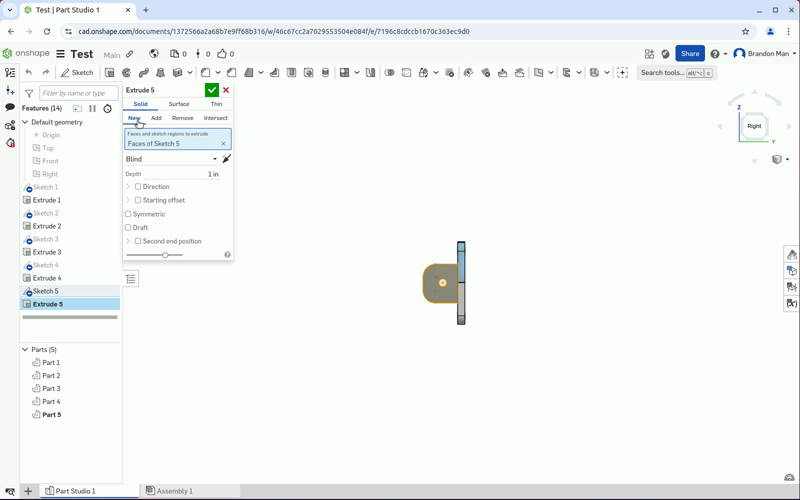
click(137, 120)
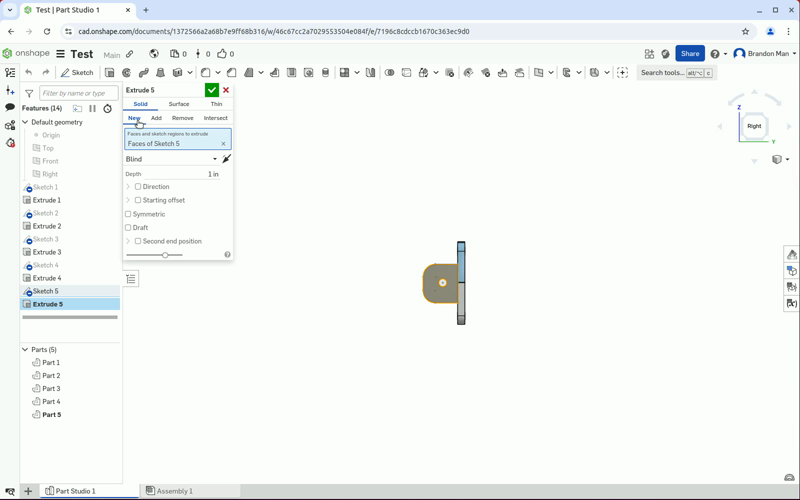
key(tab, 4)
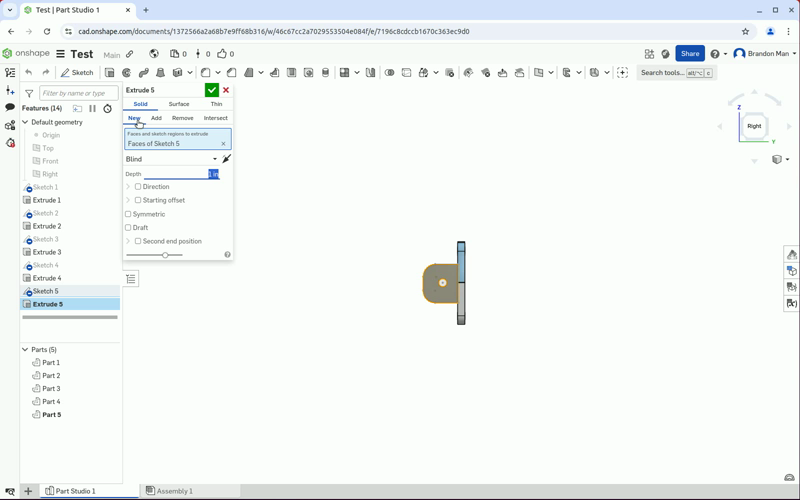
text(23.108)
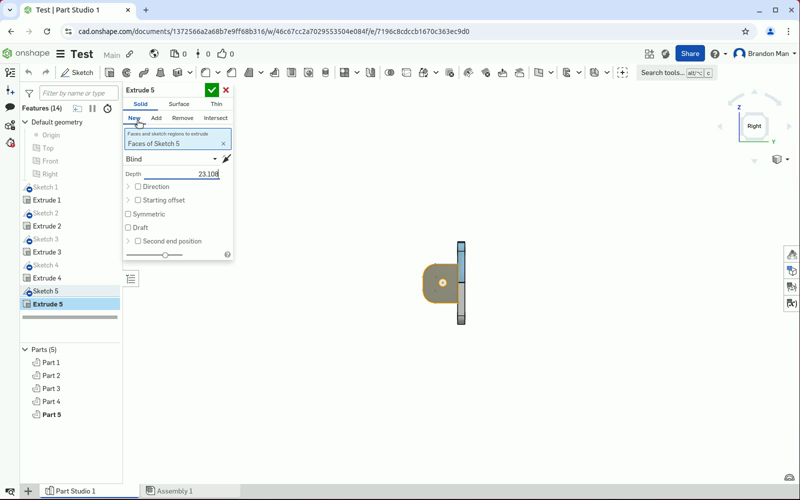
key(enter)
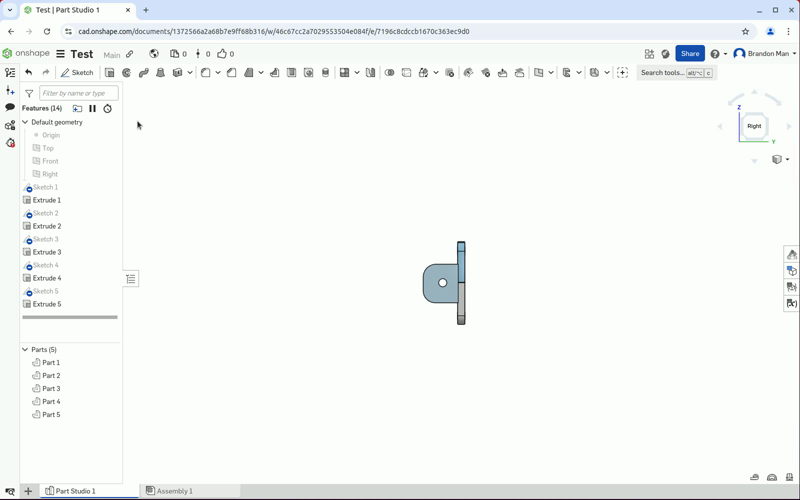
key(shift+h)
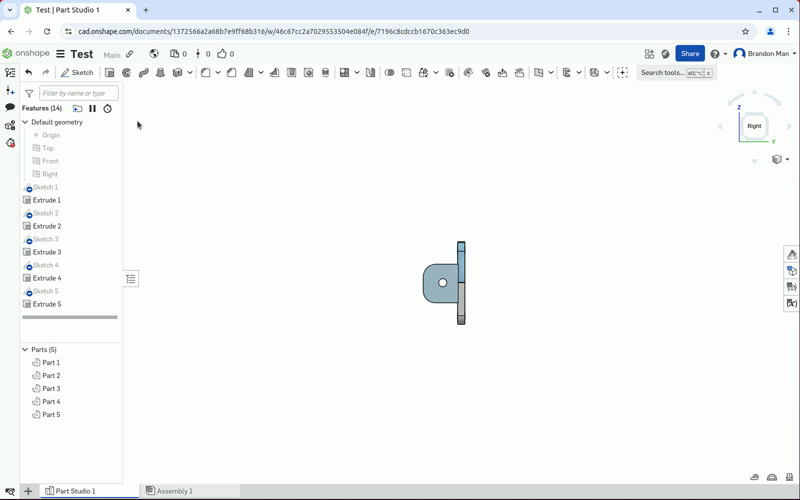
key(shift+h)
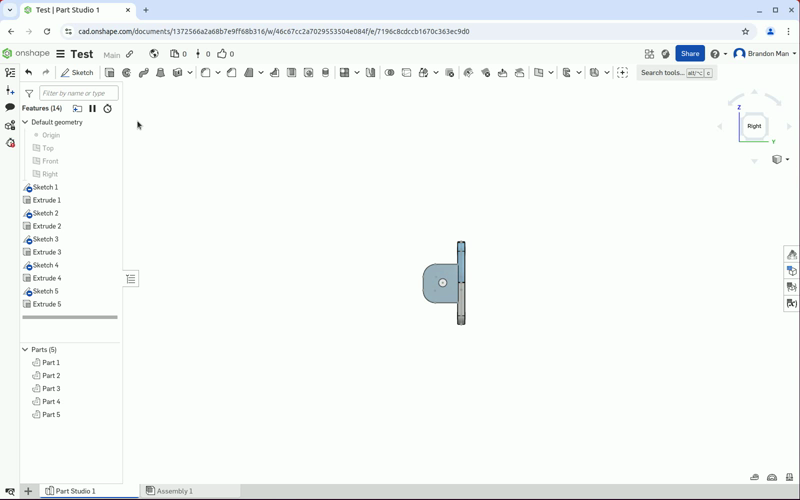
key(shift+7)
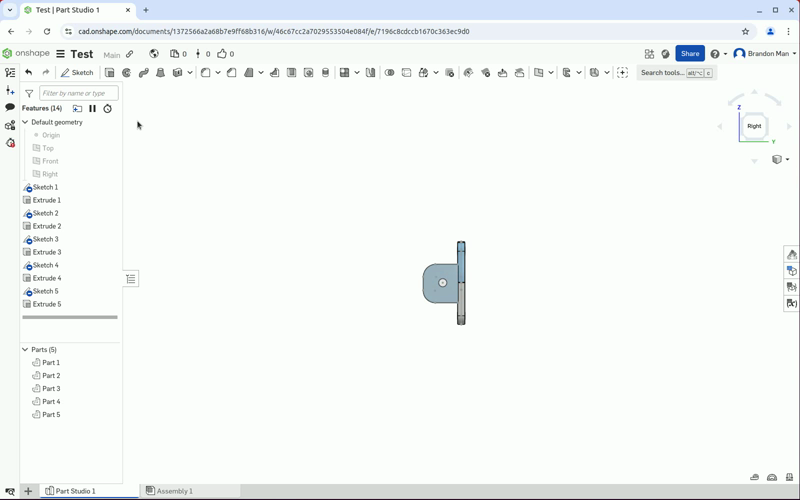
key(right, 2)
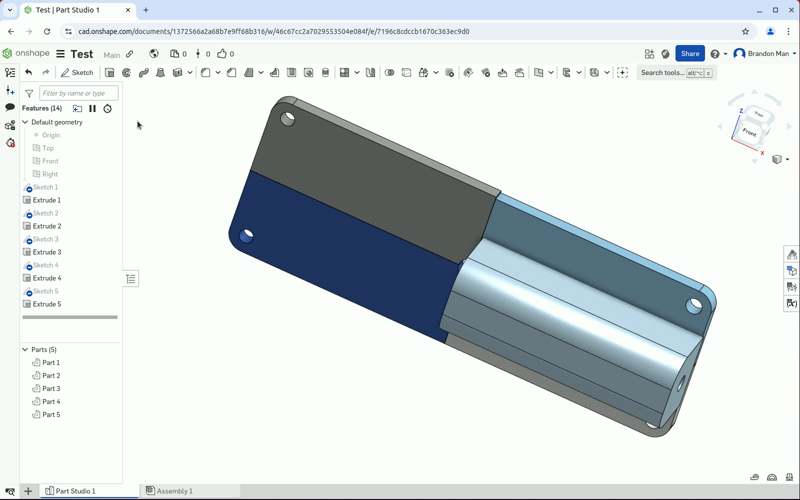
key(down, 2)
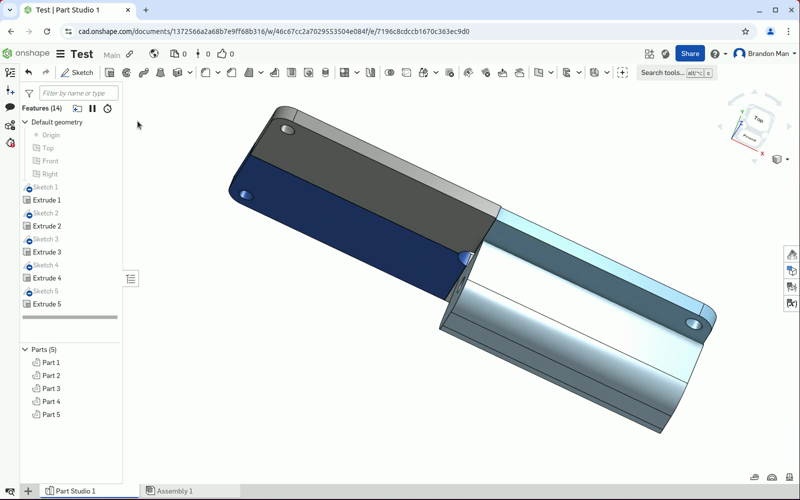
key(up, 2)
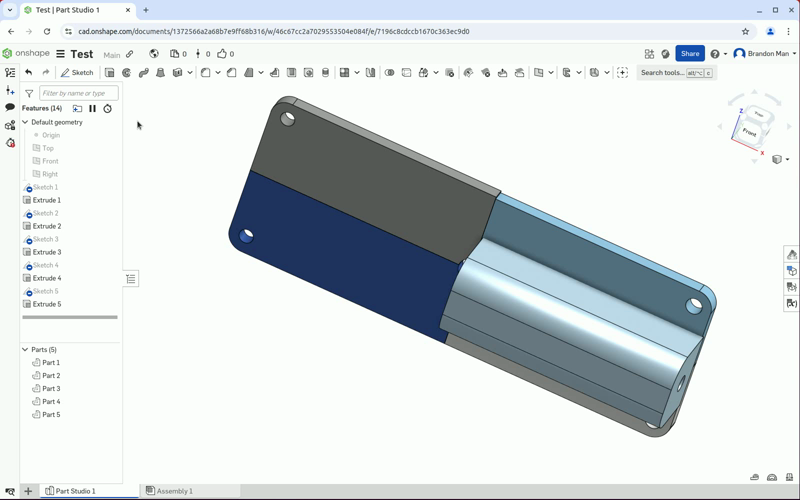
key(left, 2)
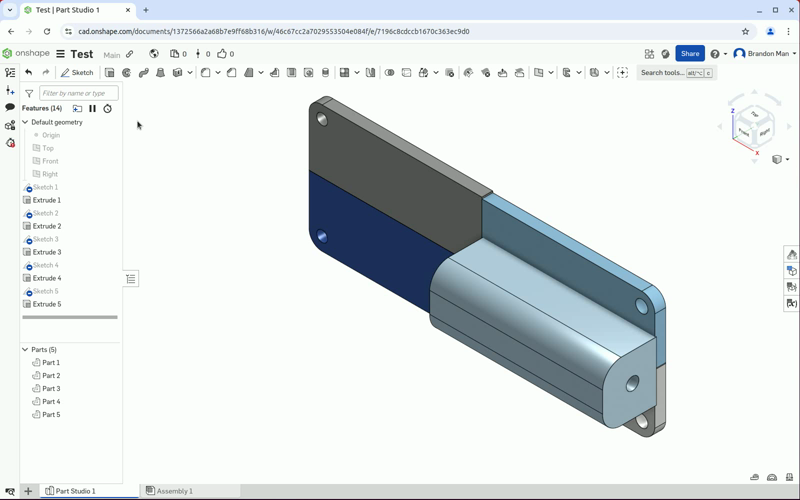
mouse_move(73, 189)
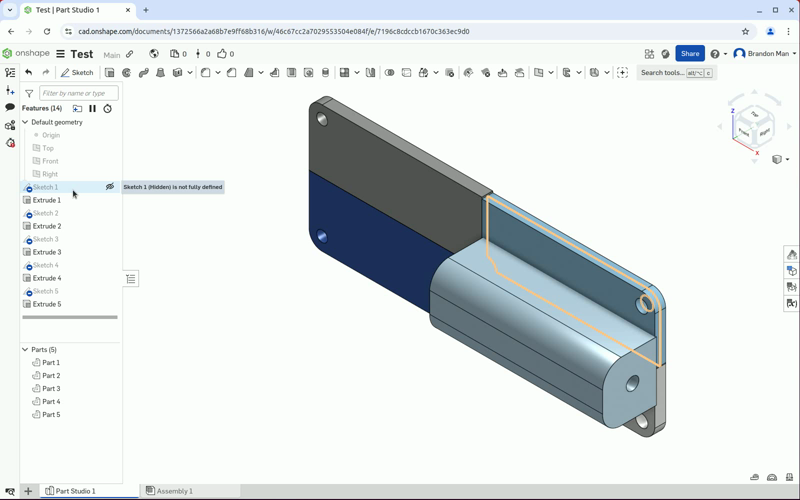
click(73, 189)